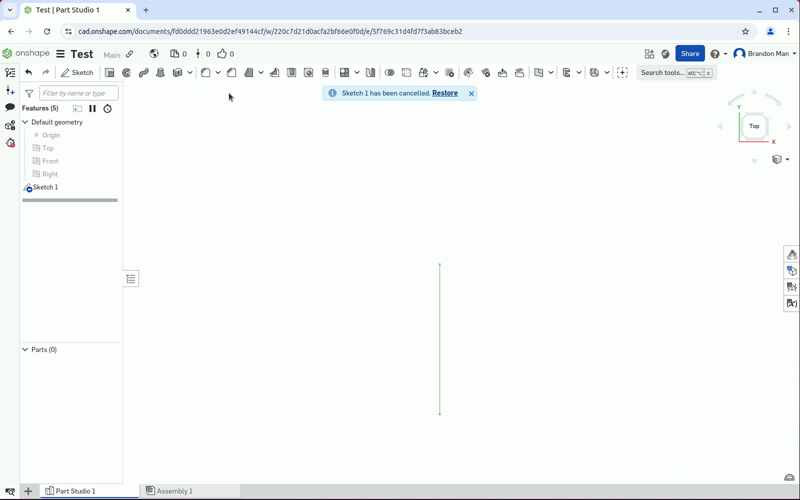
key(shift+h)
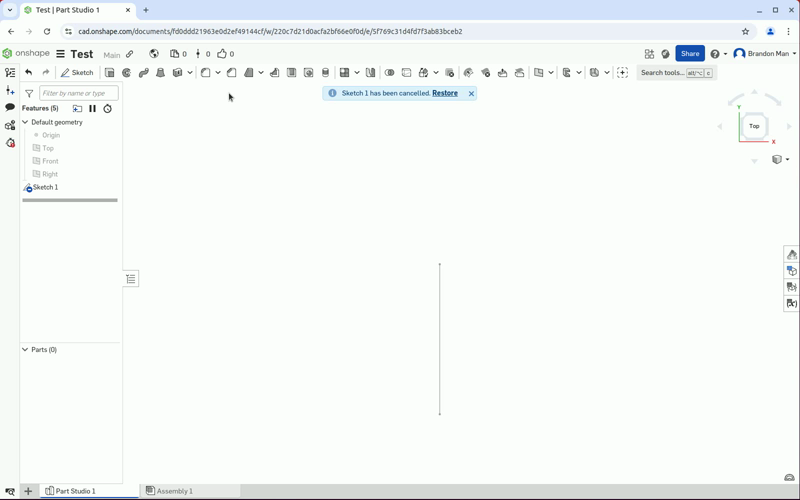
key(shift+s)
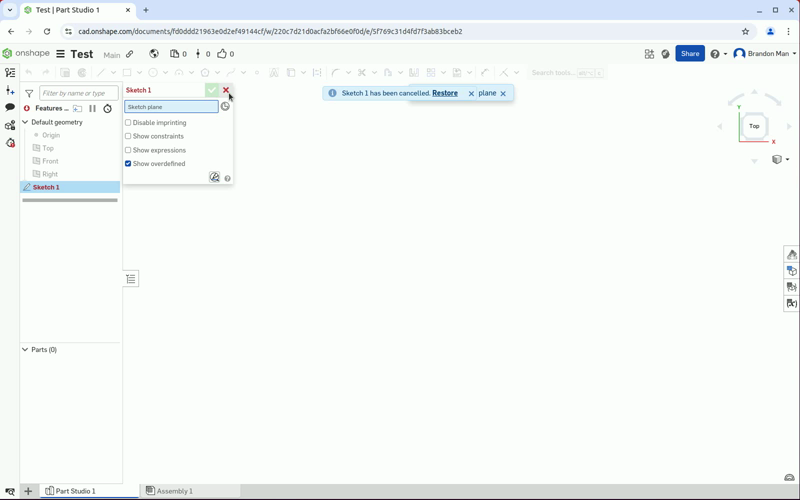
mouse_move(73, 150)
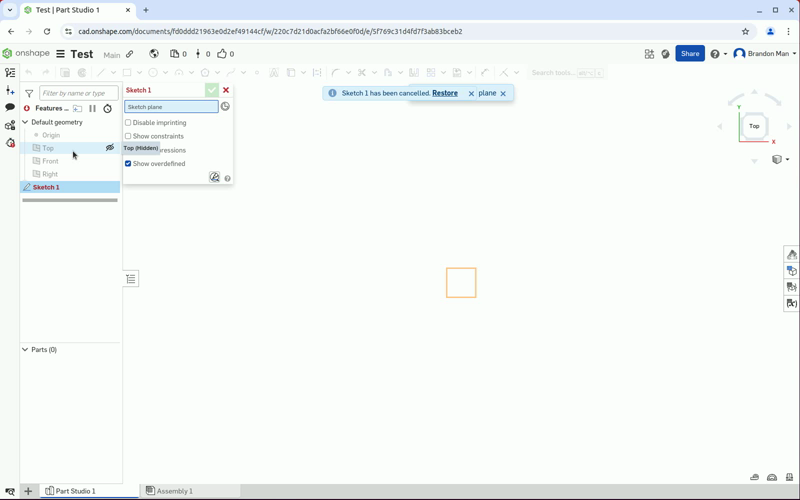
click(73, 150)
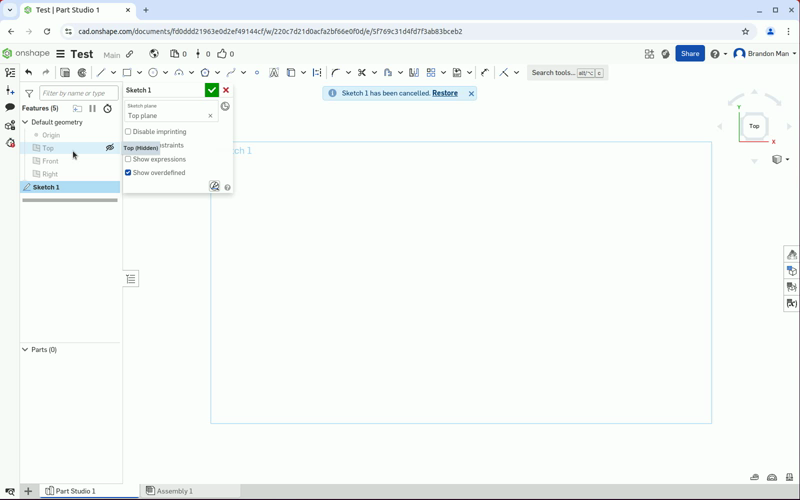
mouse_move(73, 352)
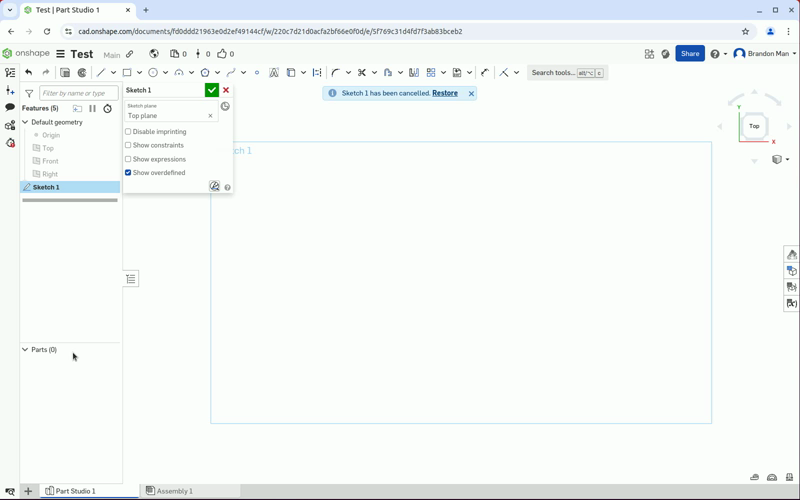
key(y)
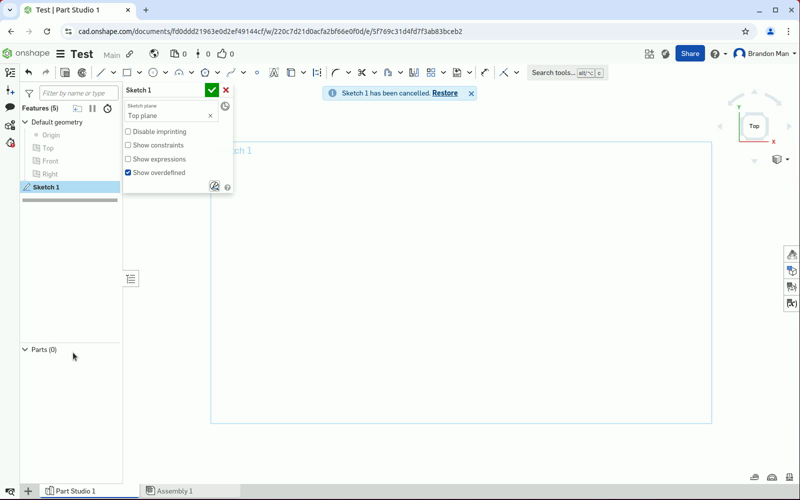
key(l)
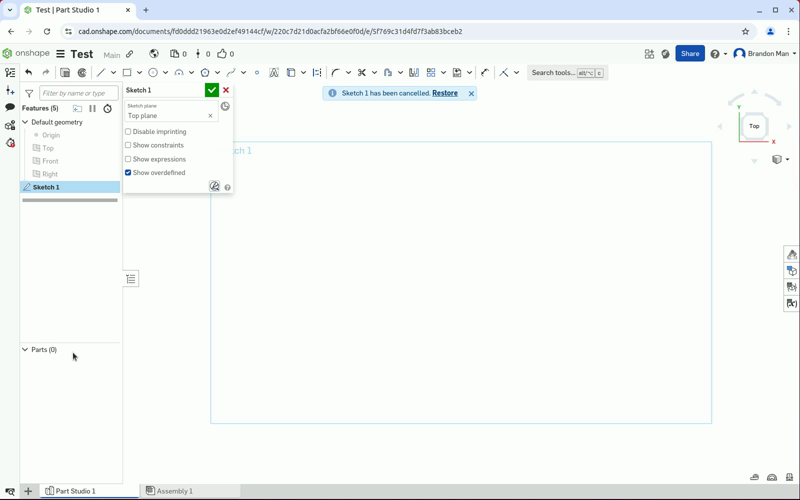
key_down(shift)
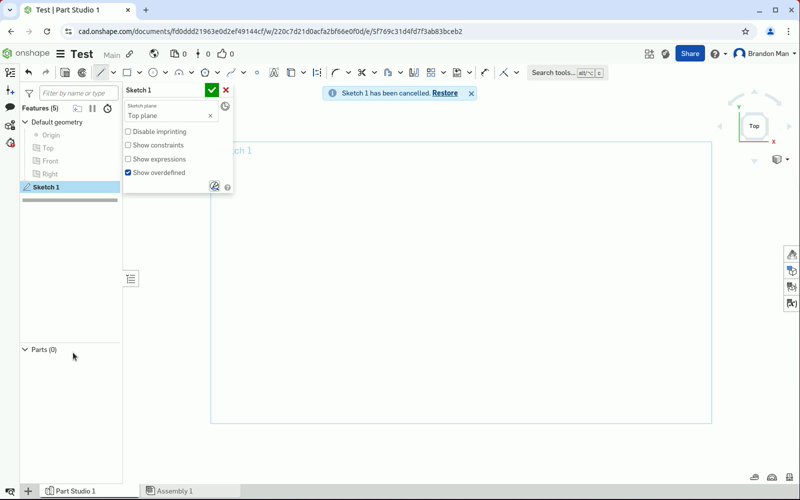
mouse_move(458, 267)
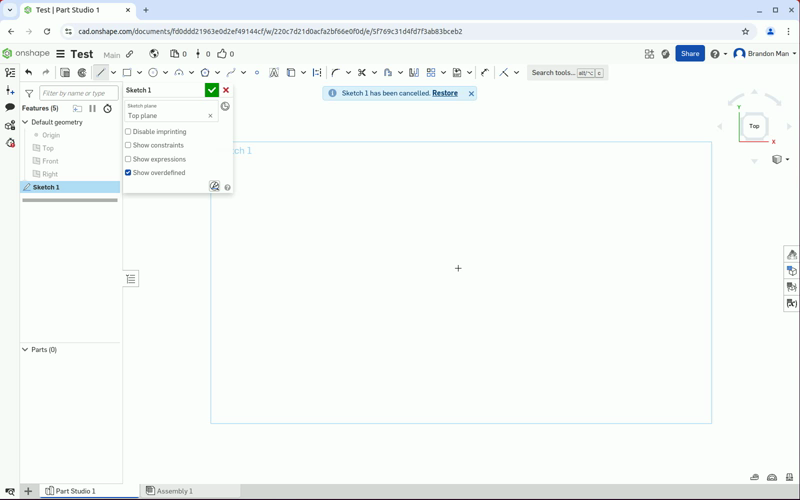
click(458, 267)
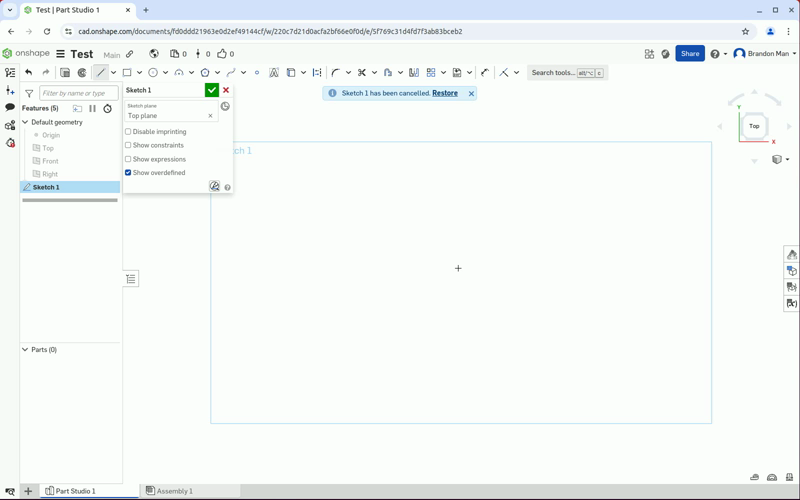
key_up(shift)
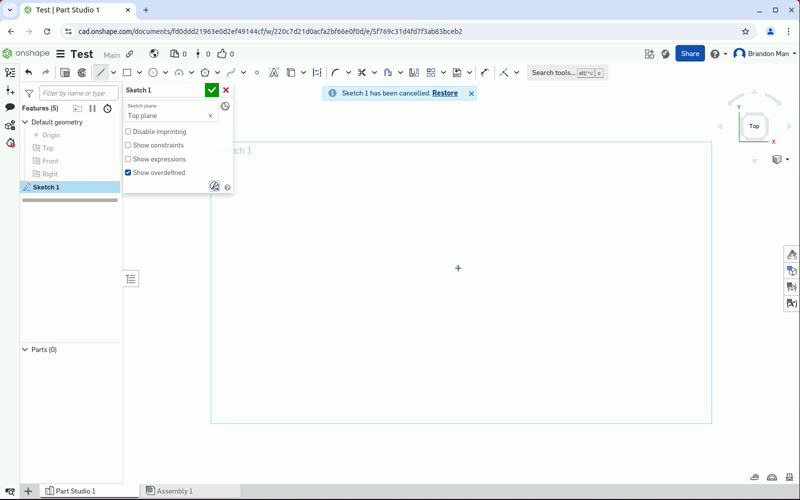
key_down(shift)
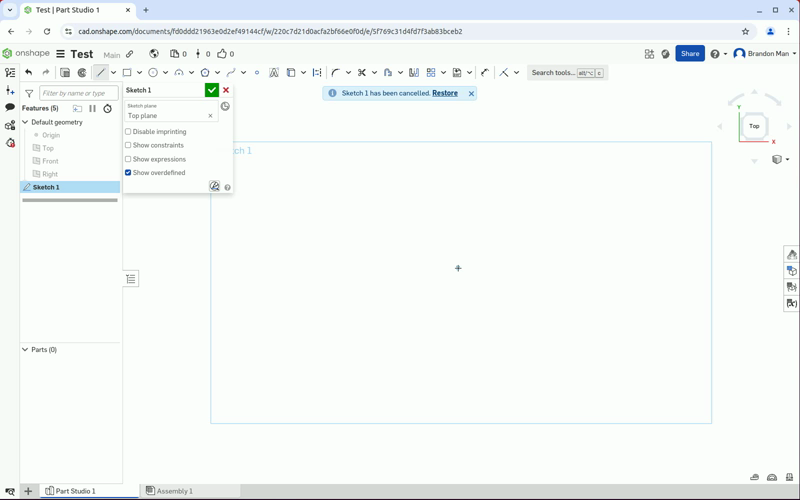
mouse_move(488, 267)
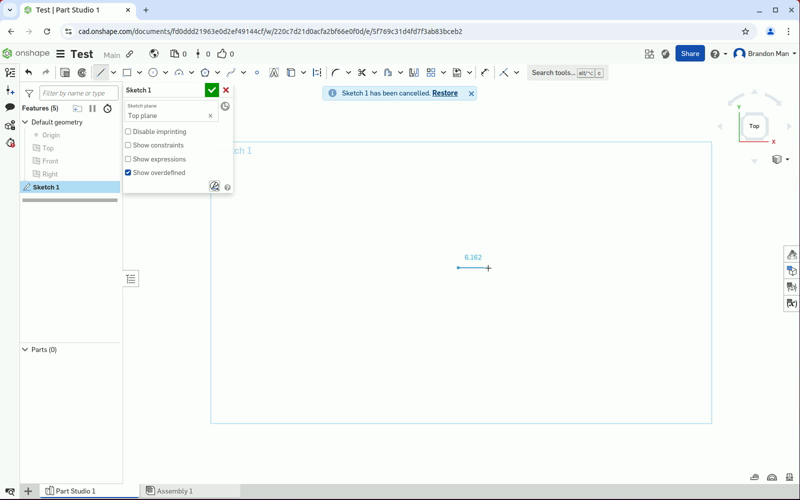
mouse_move(459, 267)
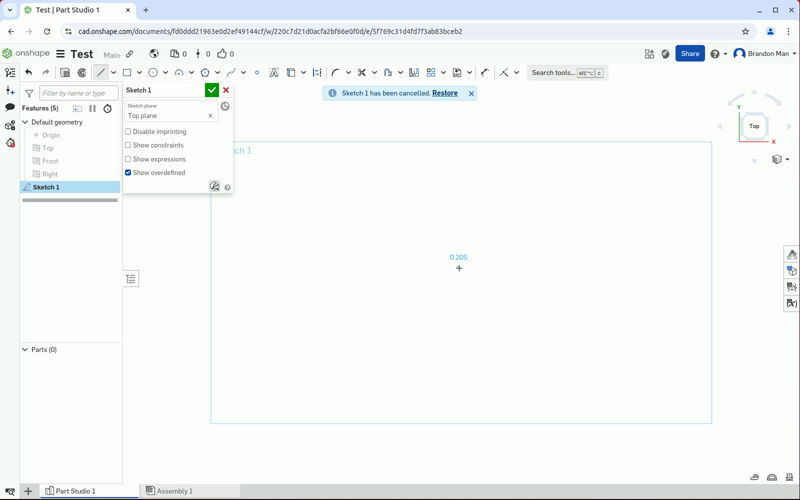
scroll(6)
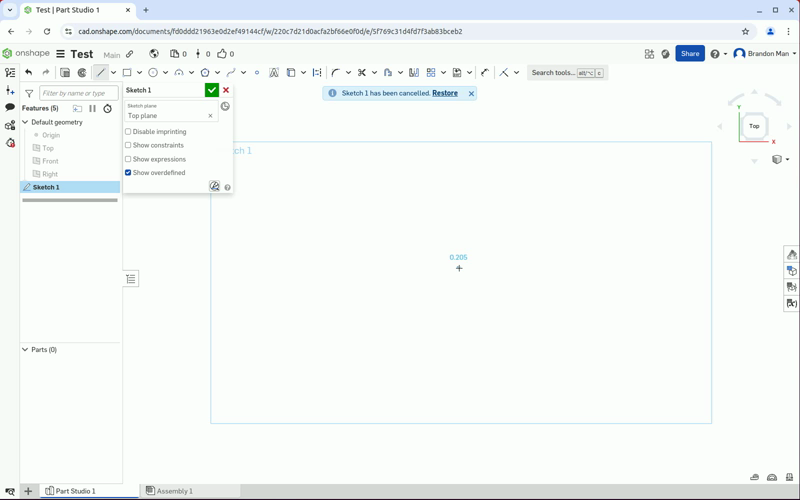
scroll(6)
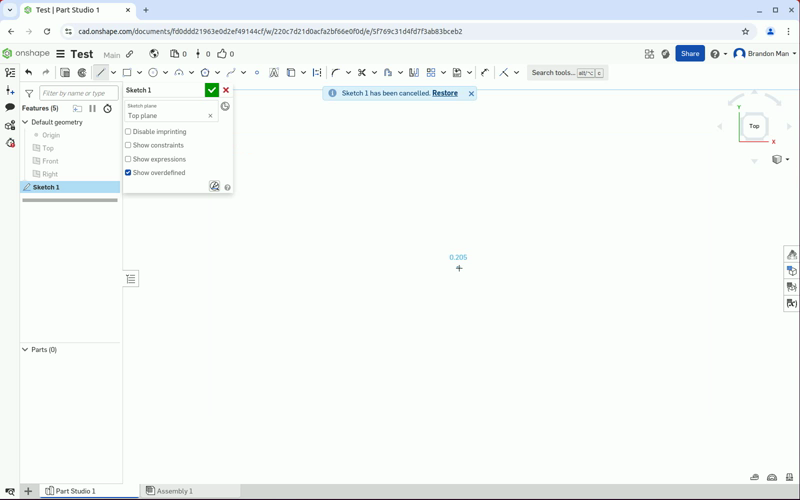
scroll(6)
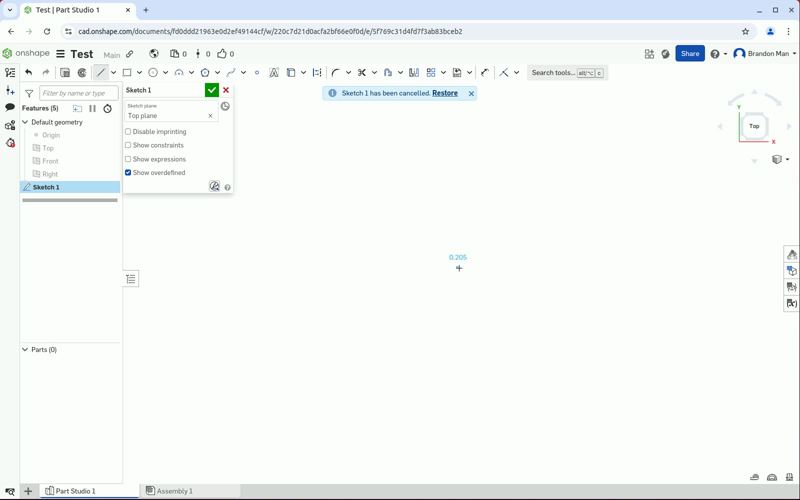
scroll(6)
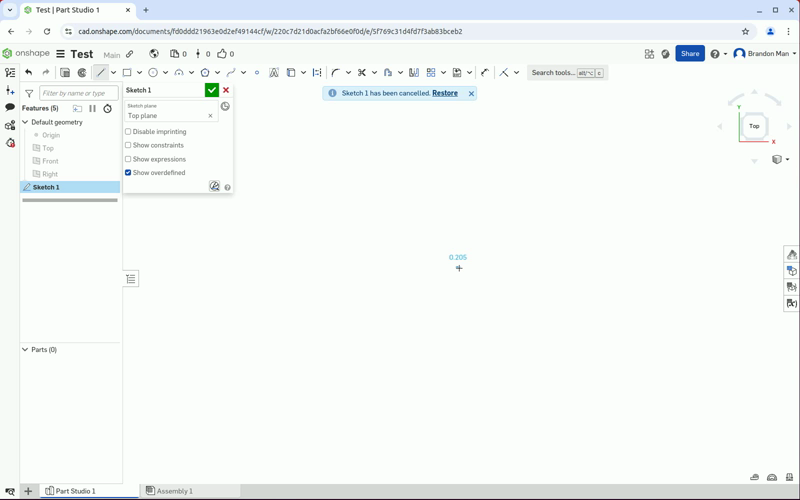
scroll(6)
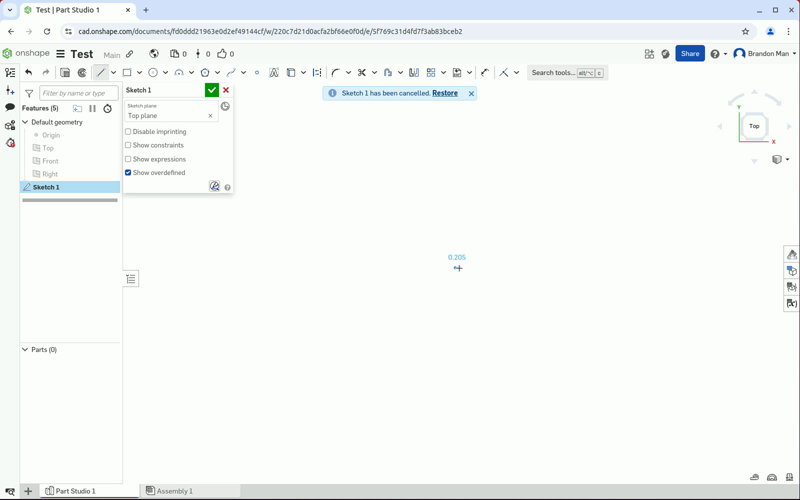
scroll(6)
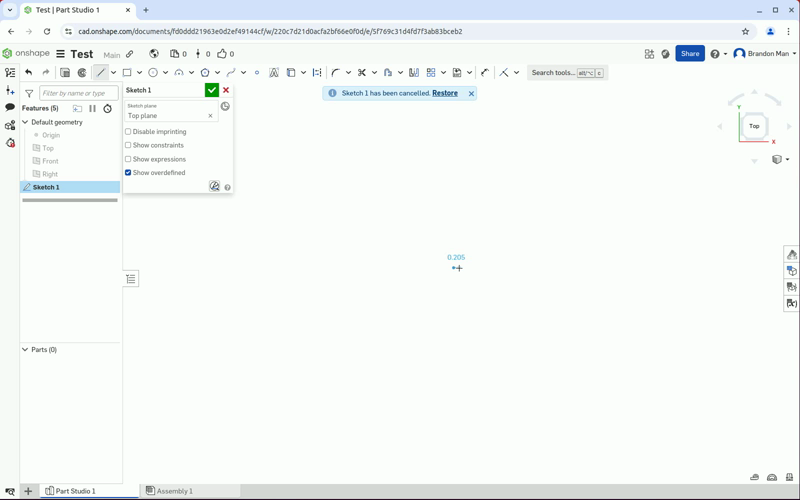
scroll(6)
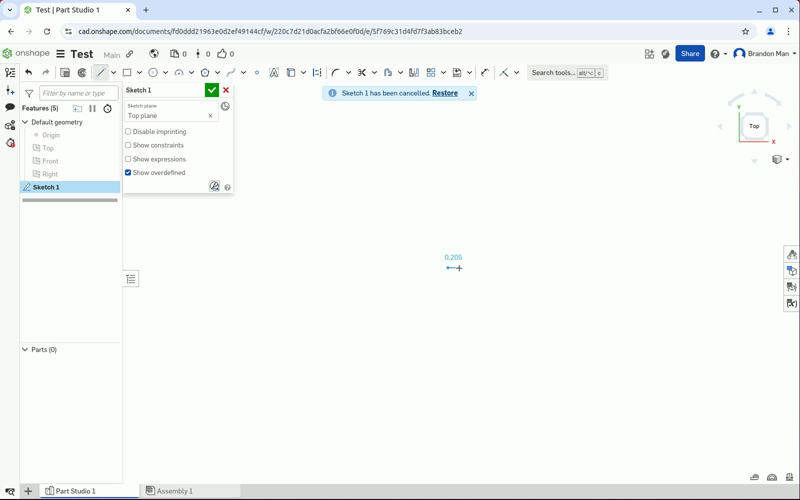
click(459, 267)
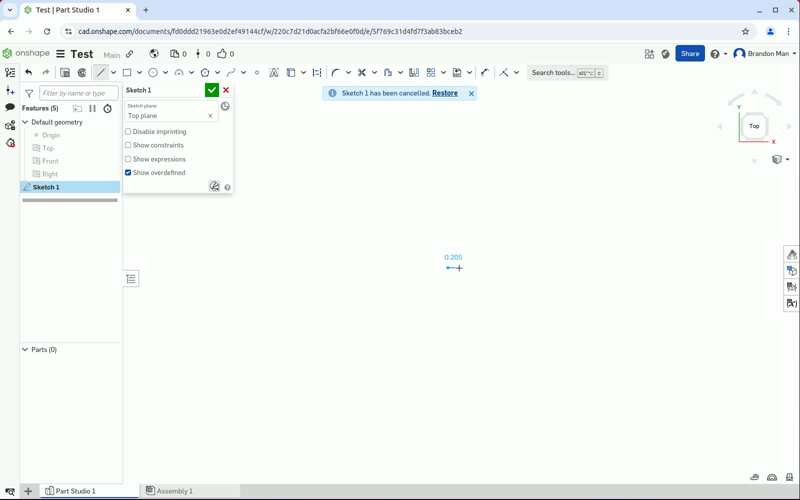
scroll(-6)
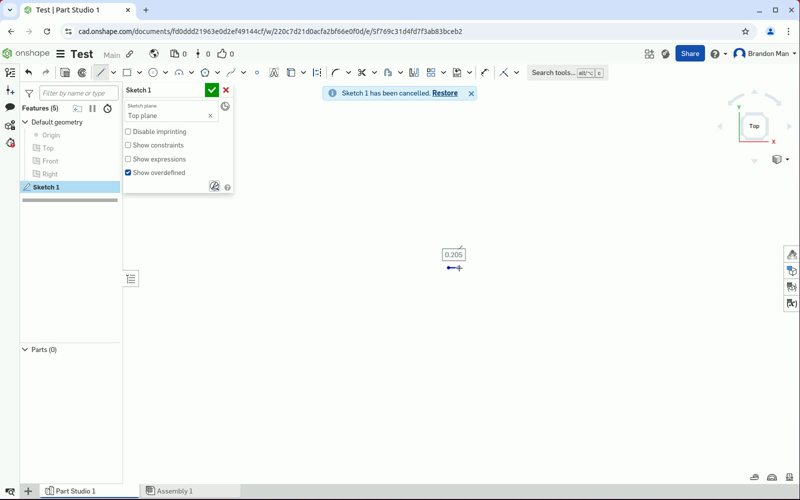
scroll(-6)
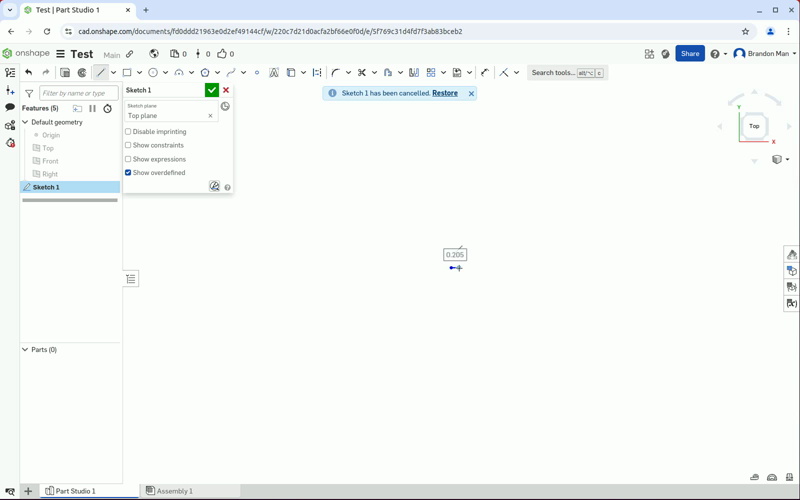
scroll(-6)
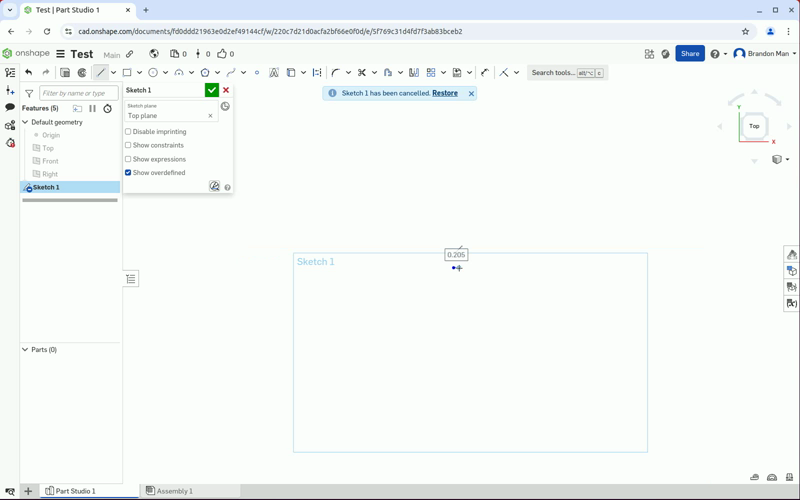
scroll(-6)
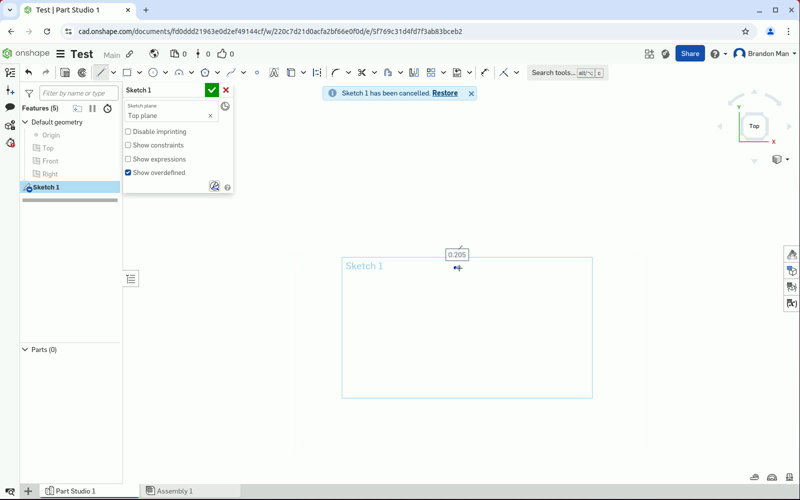
scroll(-6)
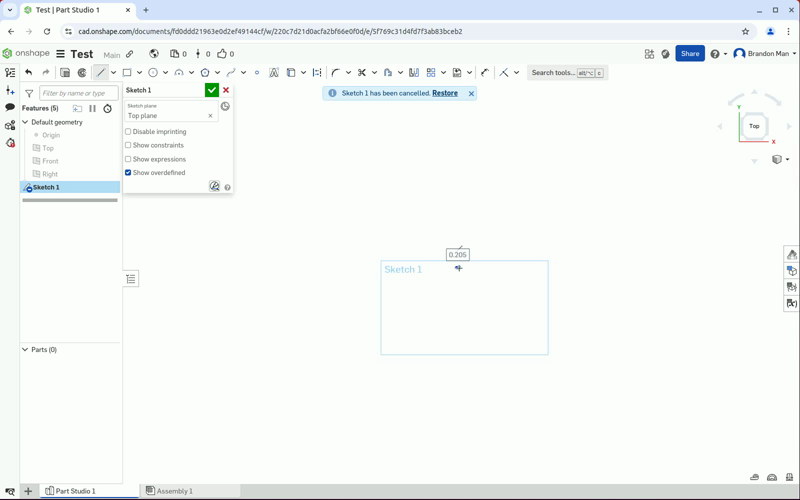
scroll(-6)
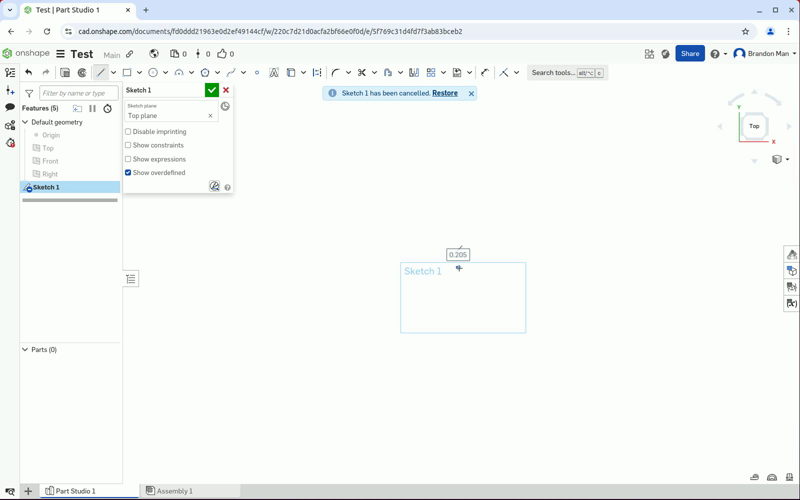
scroll(-6)
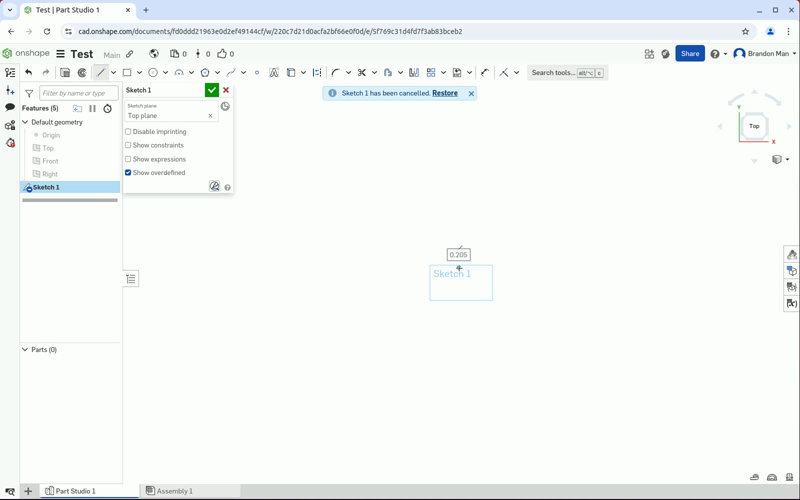
key_up(shift)
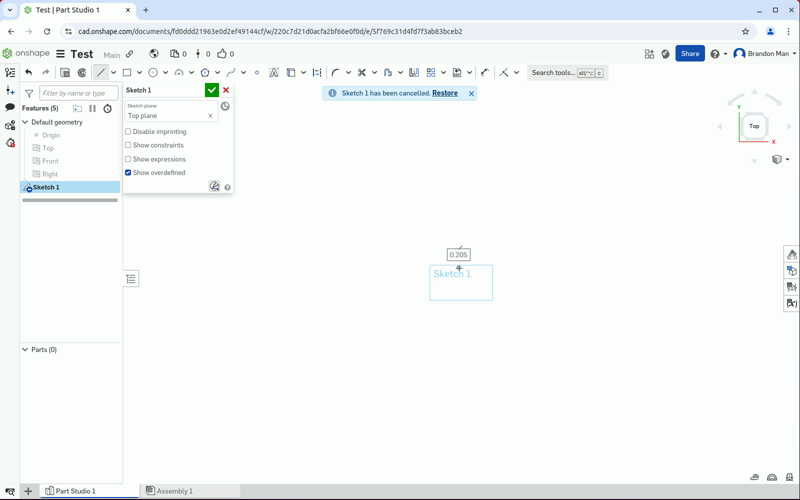
key_down(shift)
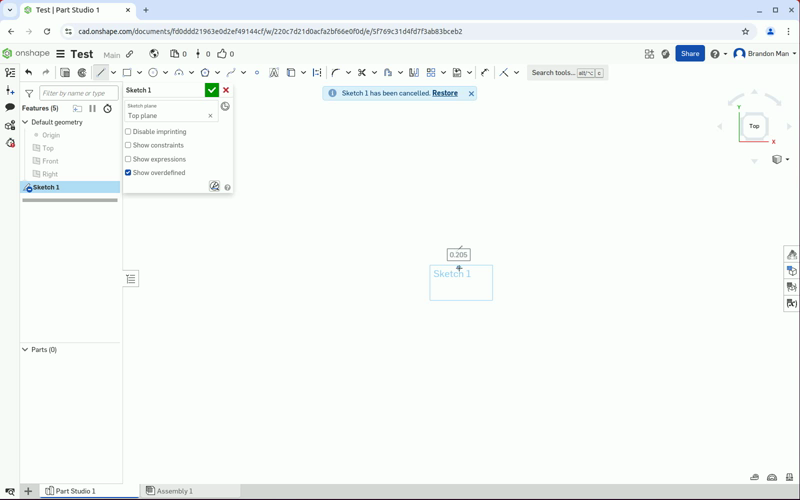
mouse_move(489, 267)
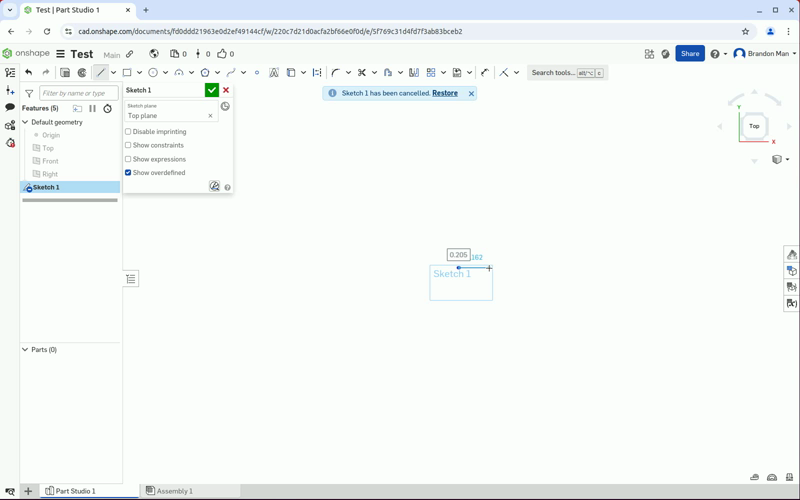
mouse_move(462, 267)
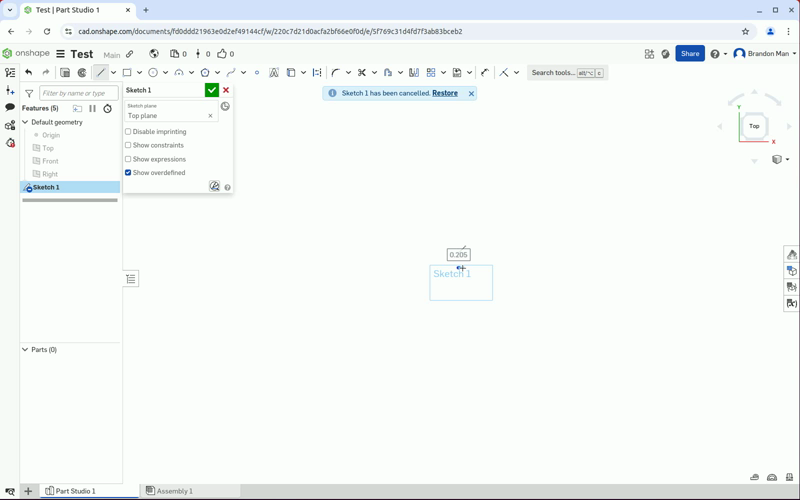
scroll(6)
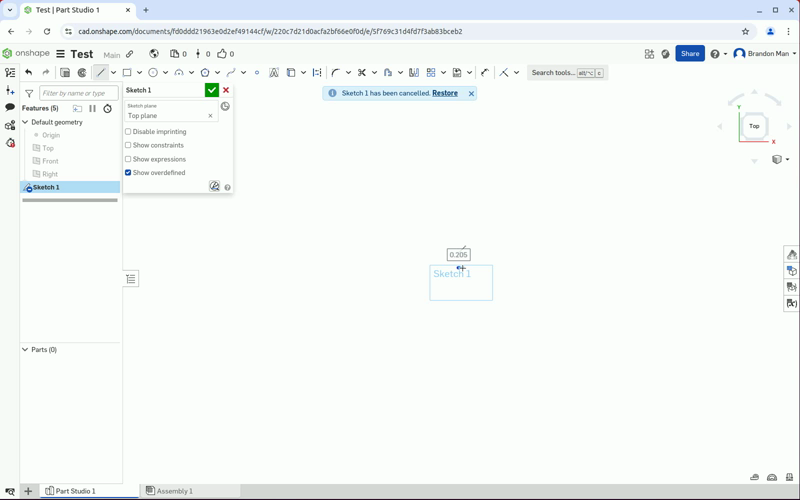
scroll(6)
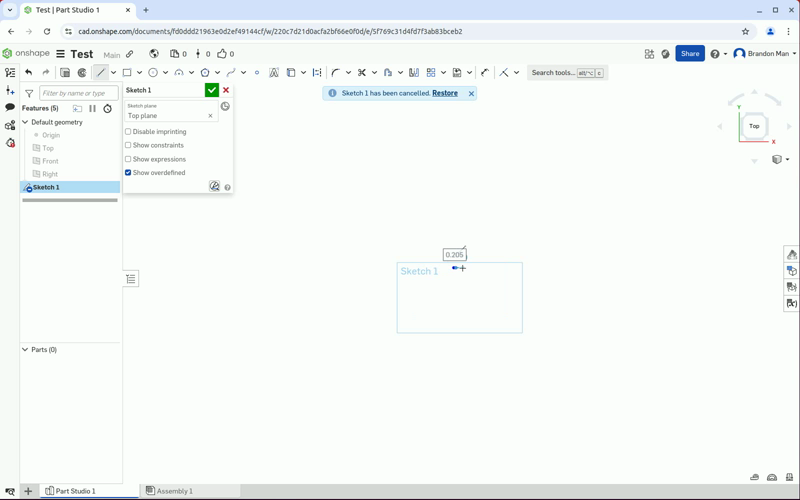
scroll(6)
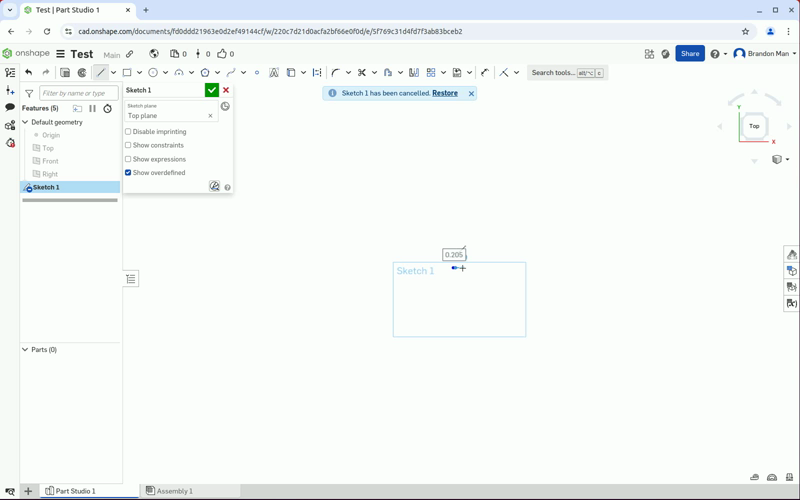
scroll(6)
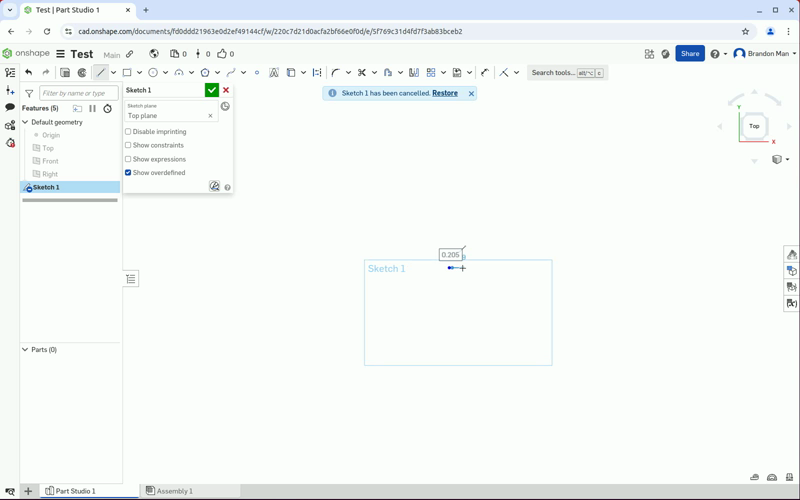
scroll(6)
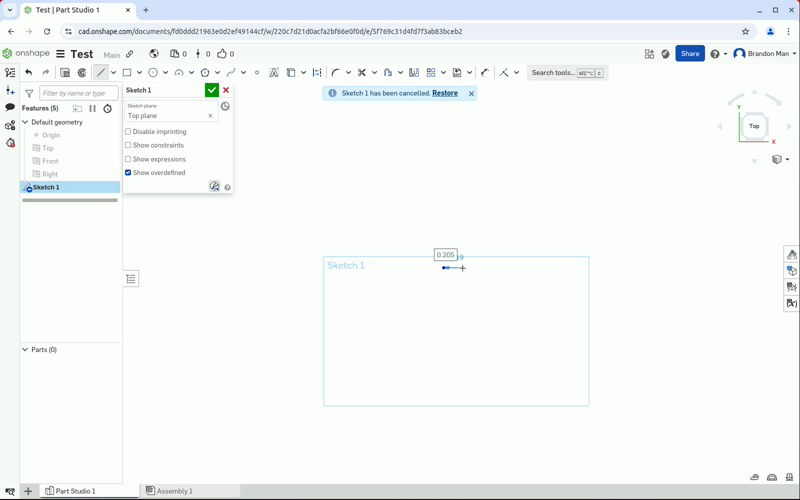
scroll(6)
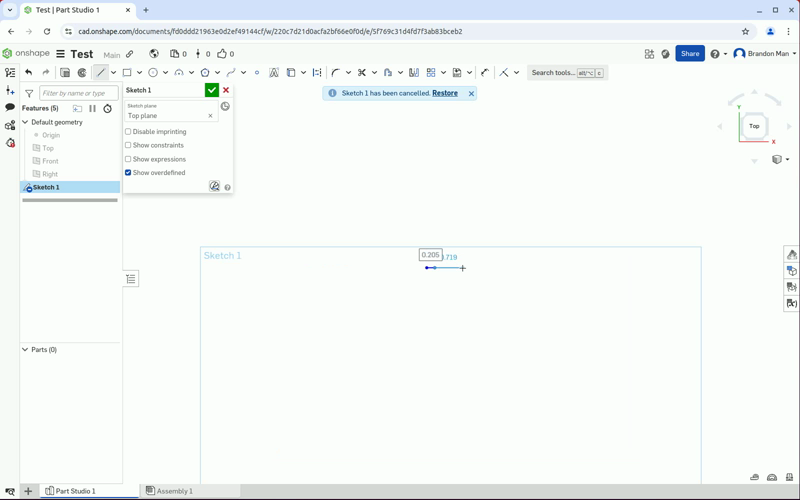
scroll(6)
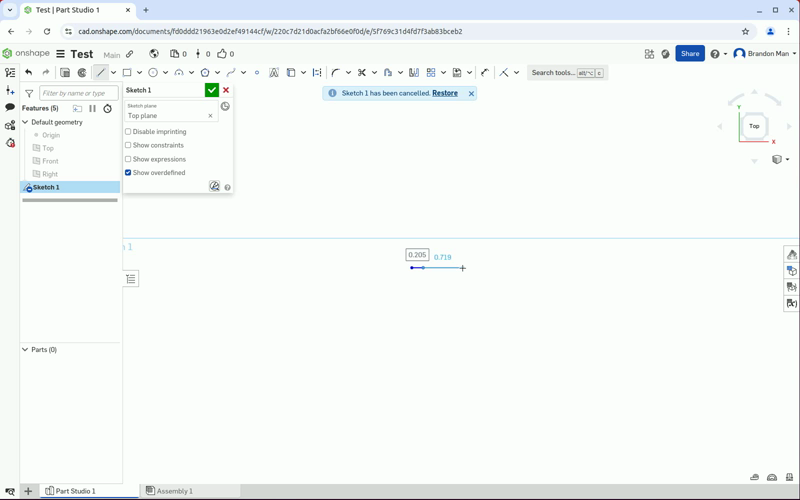
click(462, 267)
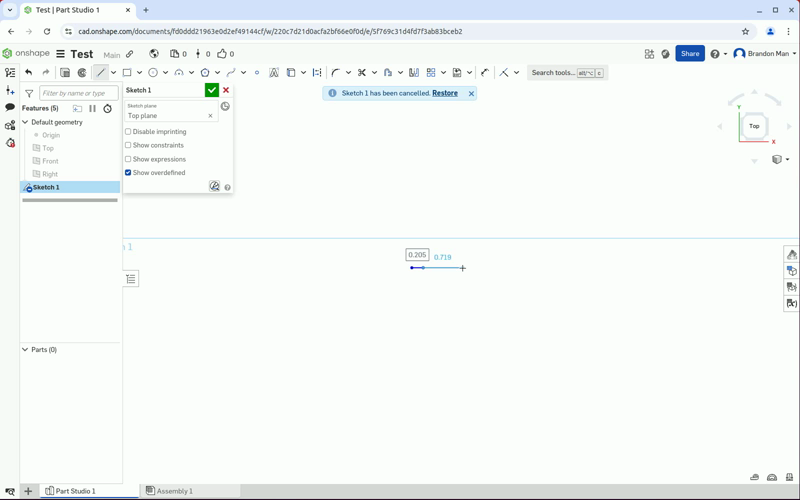
scroll(-6)
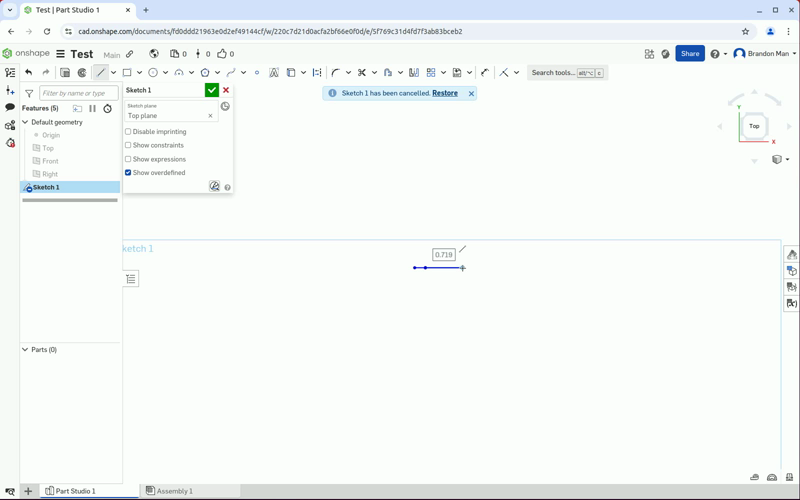
scroll(-6)
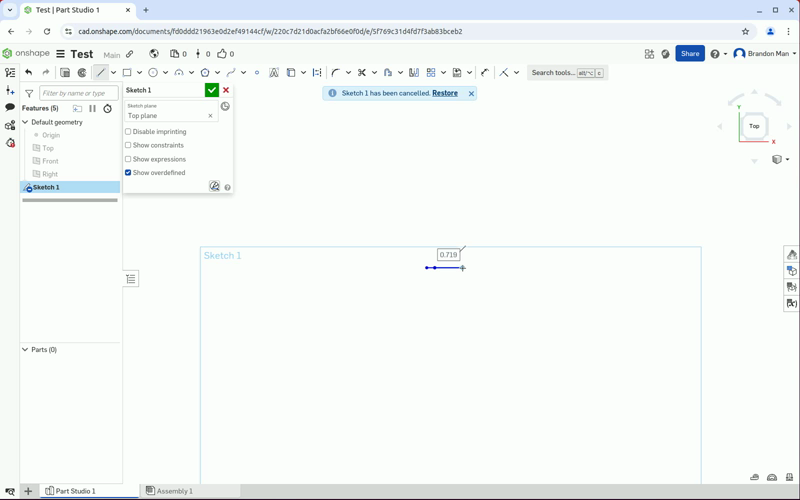
scroll(-6)
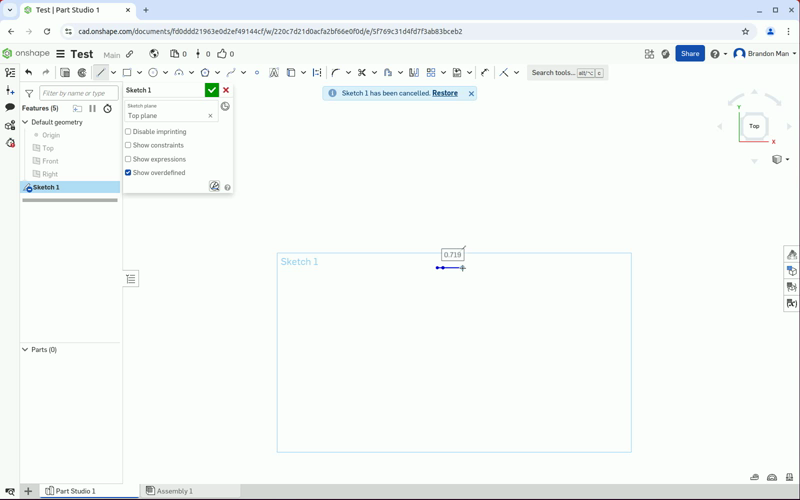
scroll(-6)
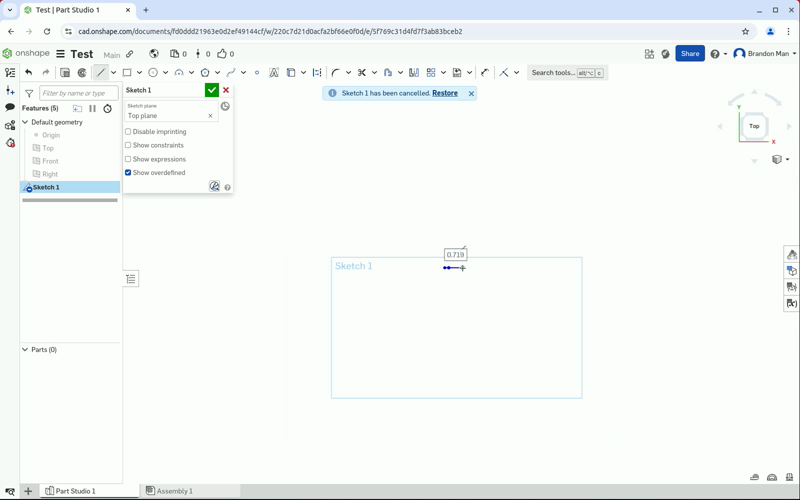
scroll(-6)
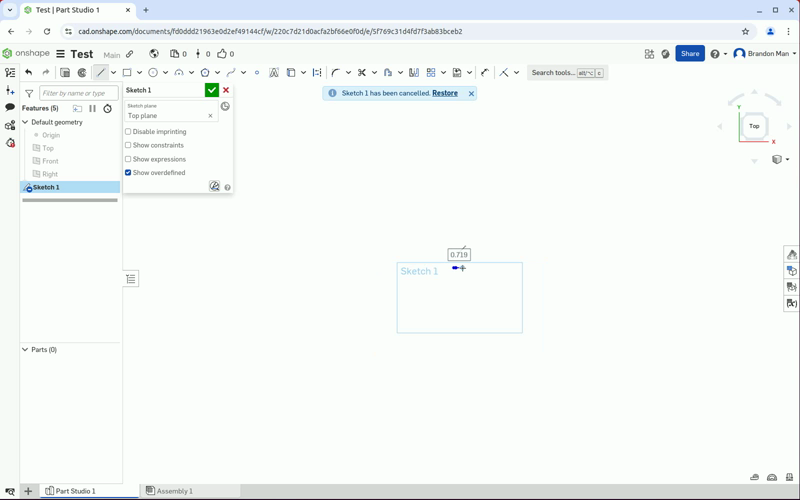
scroll(-6)
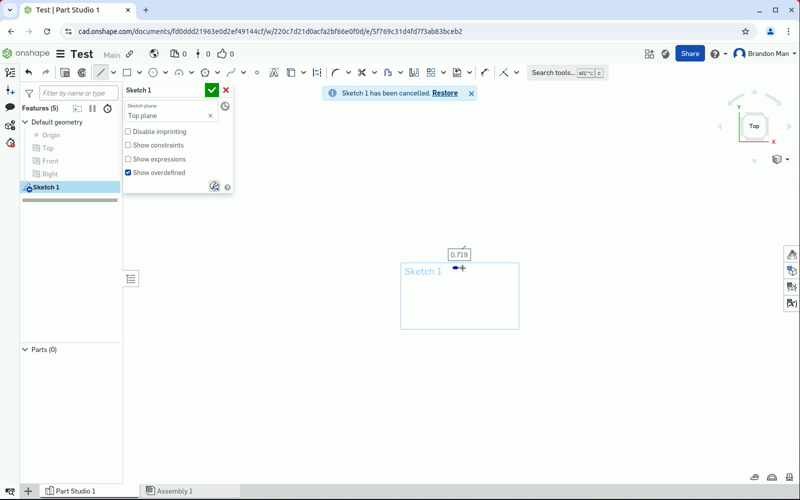
scroll(-6)
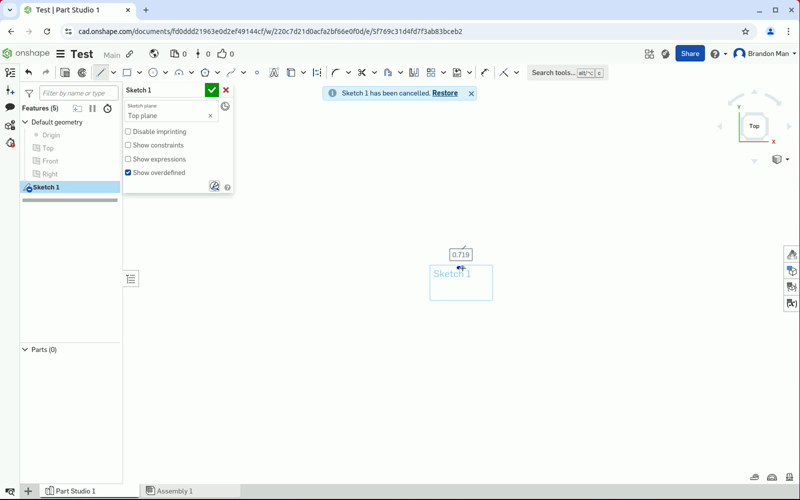
key_up(shift)
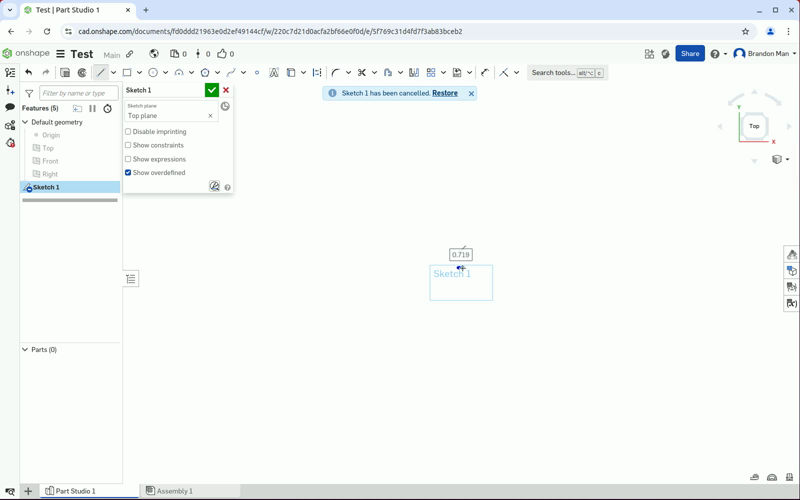
key_down(shift)
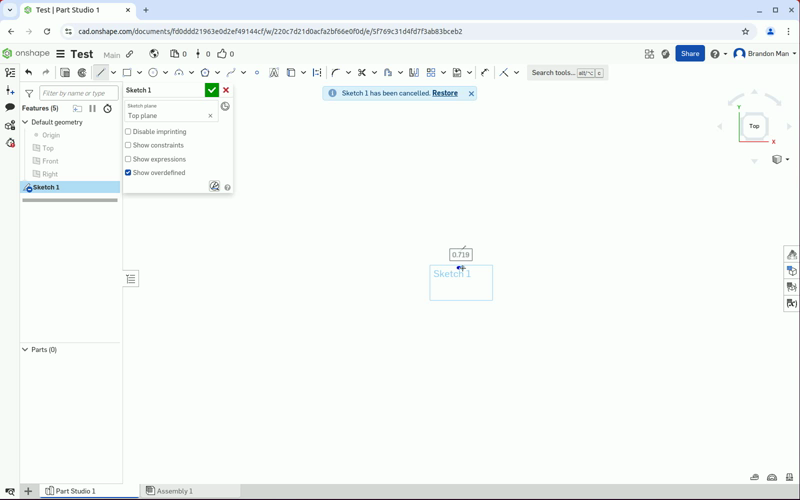
mouse_move(492, 267)
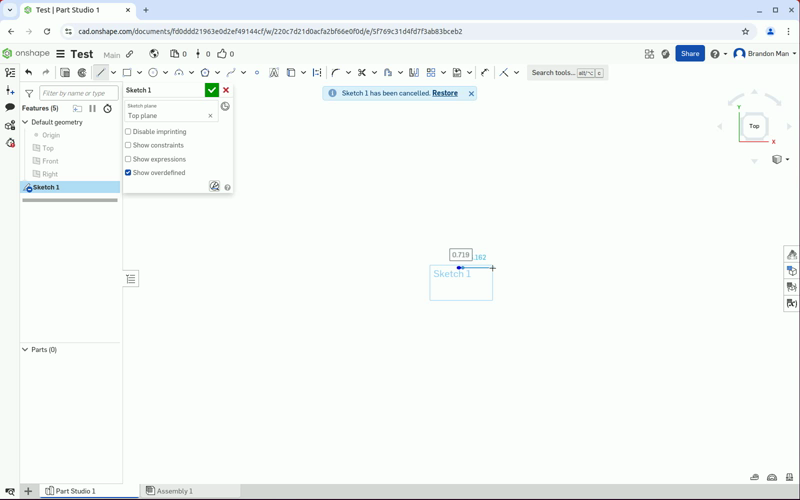
mouse_move(463, 267)
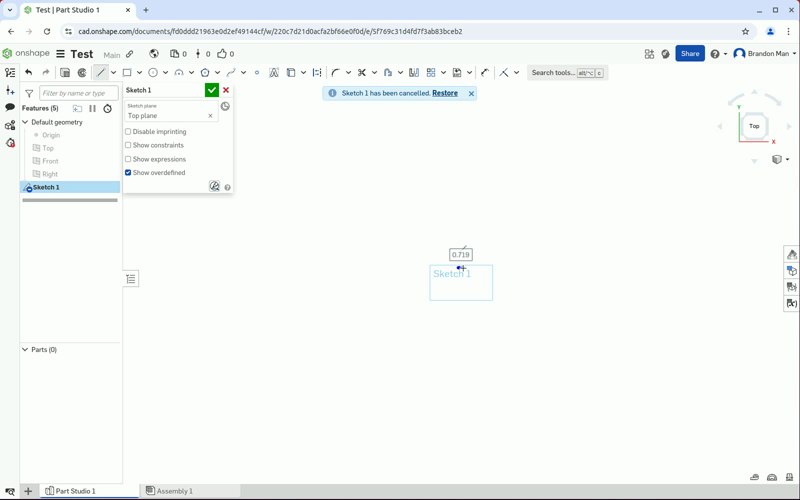
scroll(6)
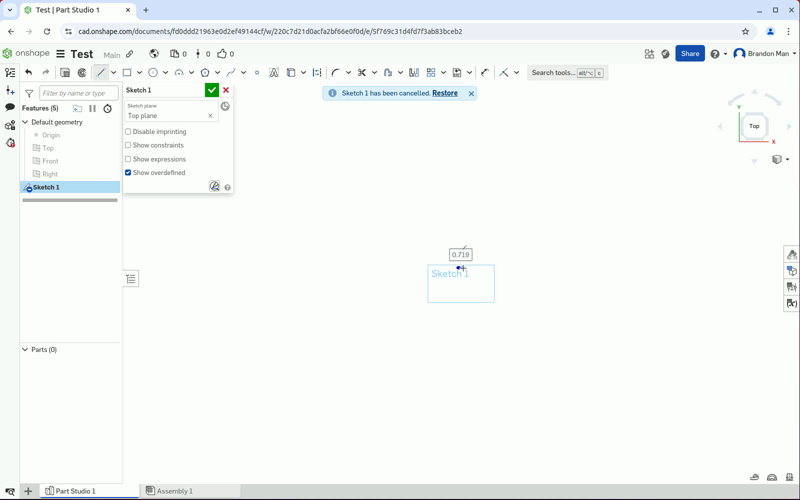
scroll(6)
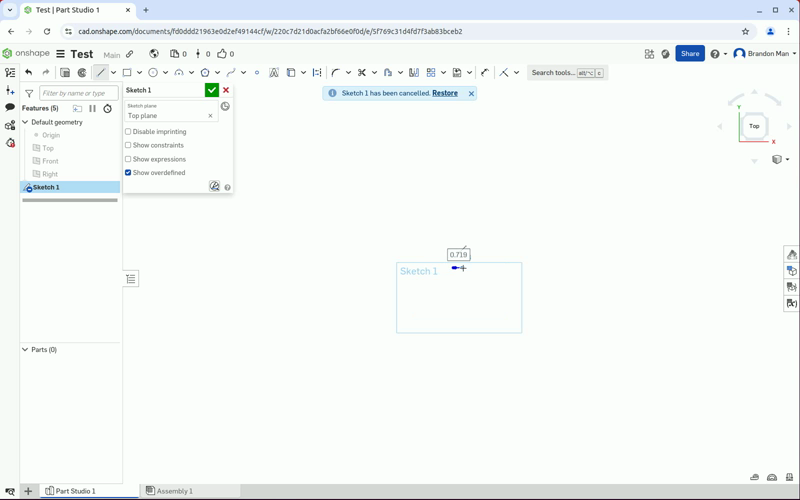
scroll(6)
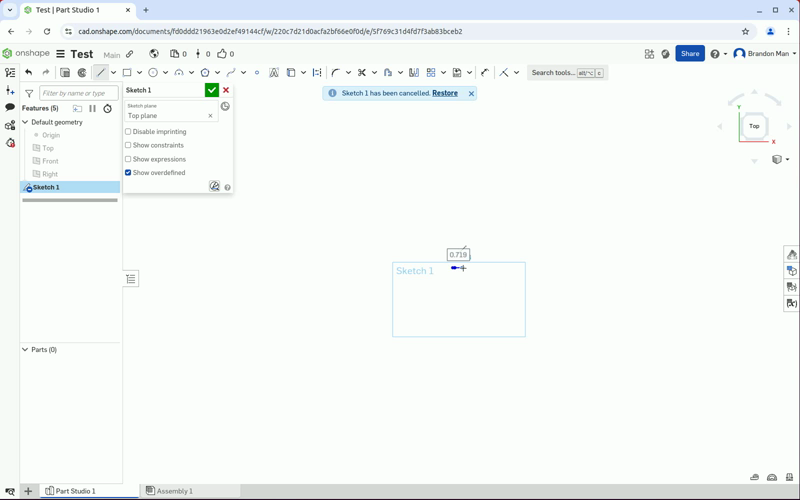
scroll(6)
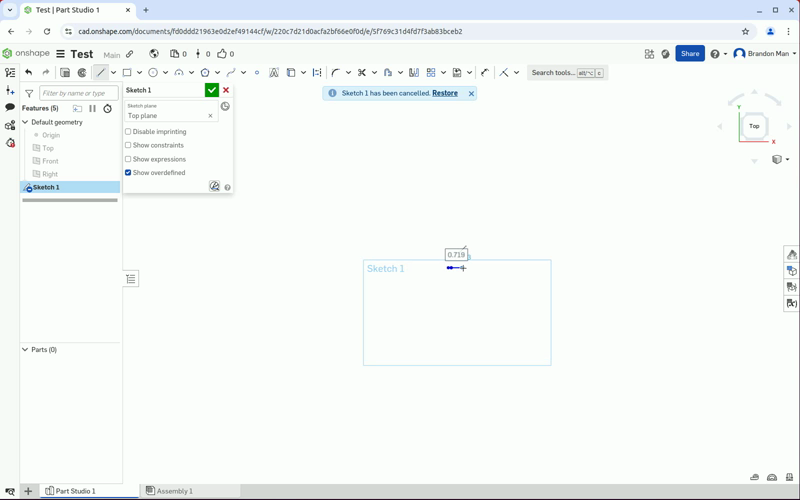
scroll(6)
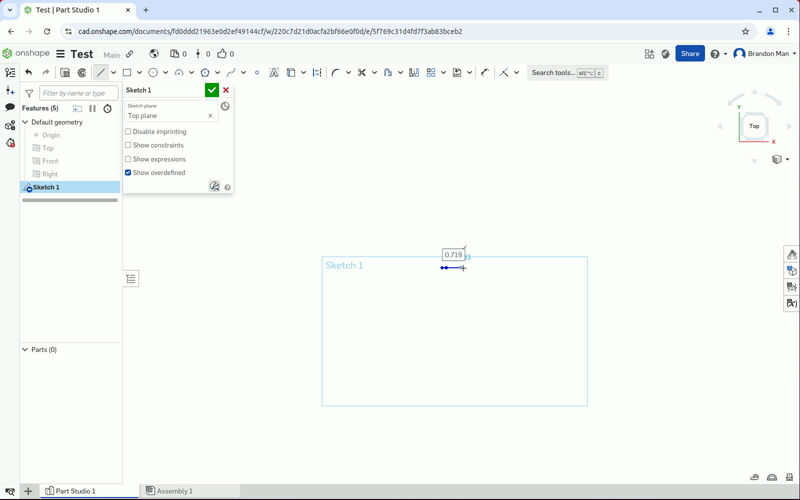
scroll(6)
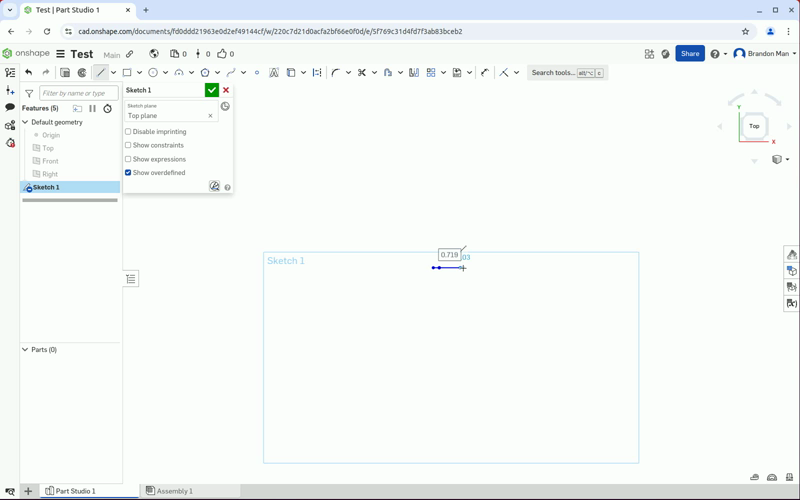
scroll(6)
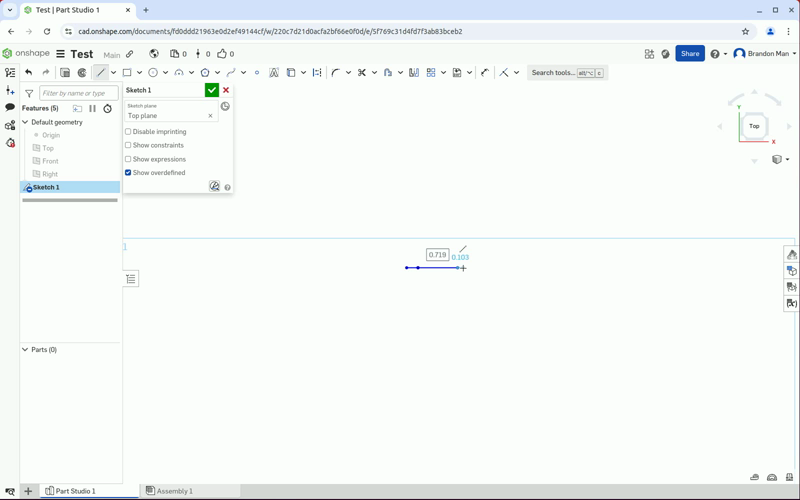
click(463, 267)
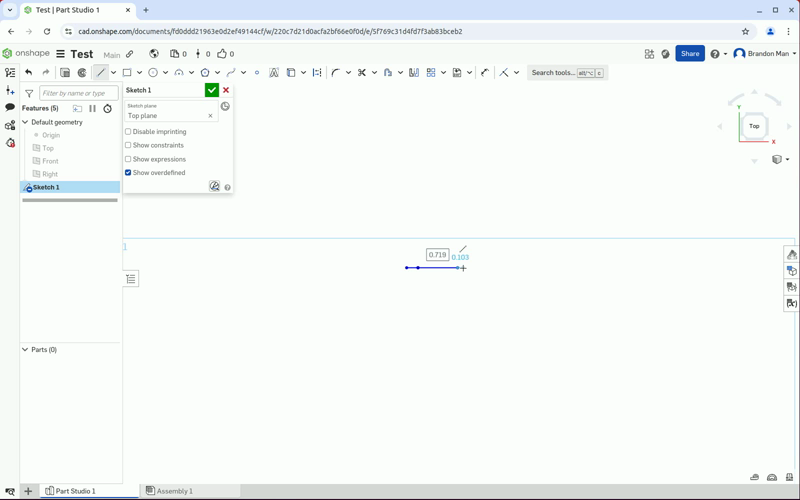
scroll(-6)
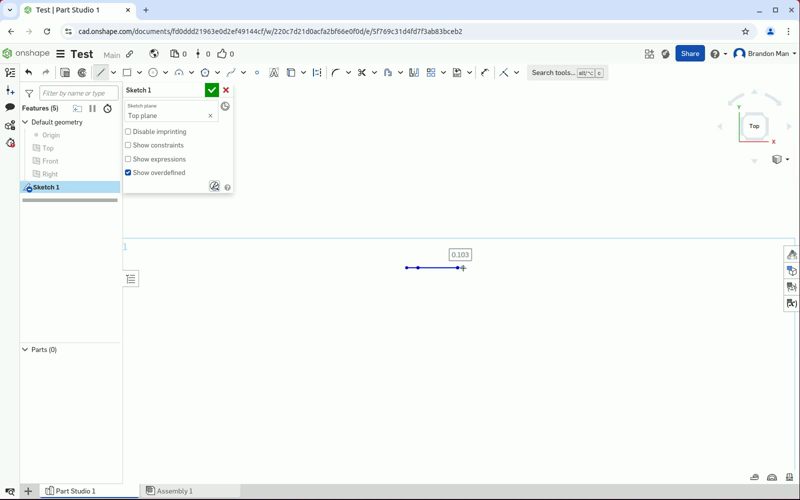
scroll(-6)
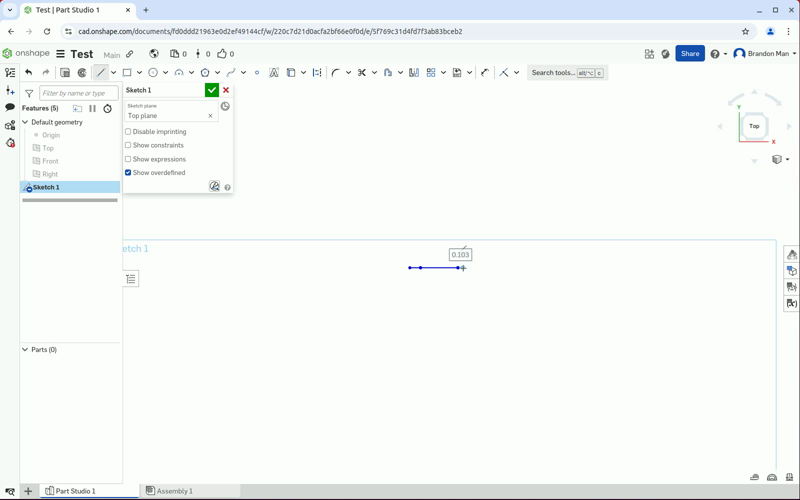
scroll(-6)
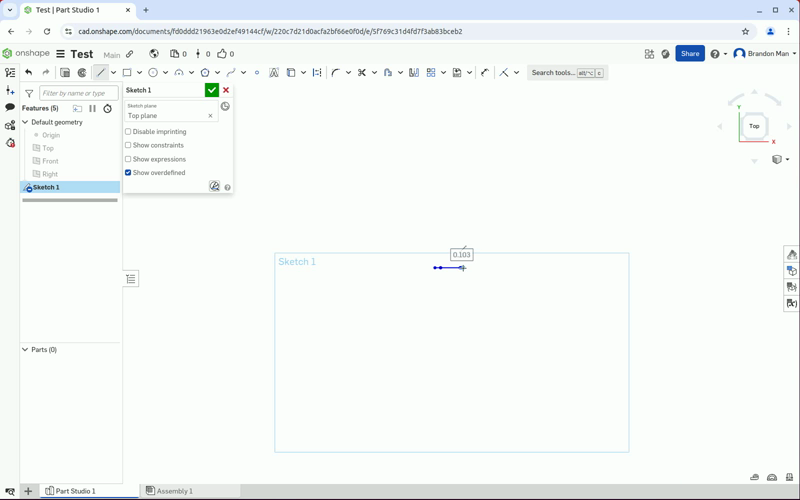
scroll(-6)
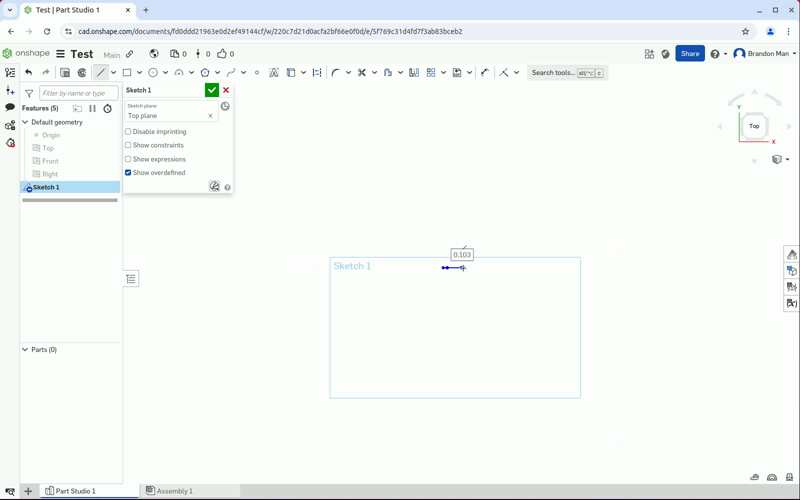
scroll(-6)
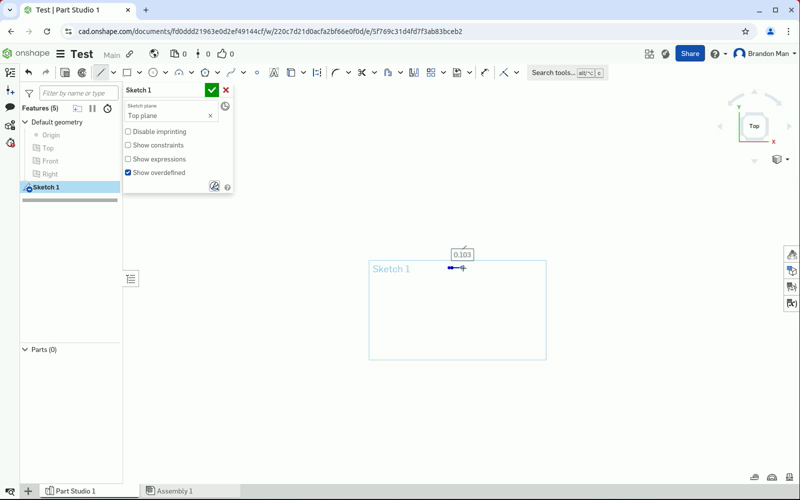
scroll(-6)
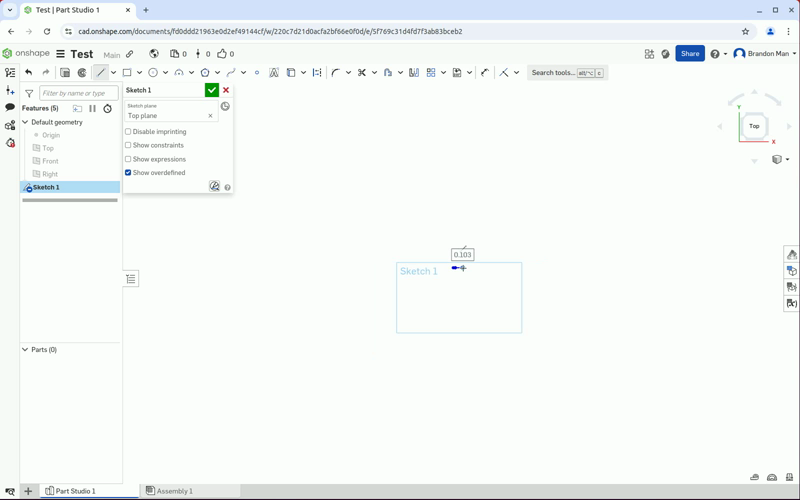
scroll(-6)
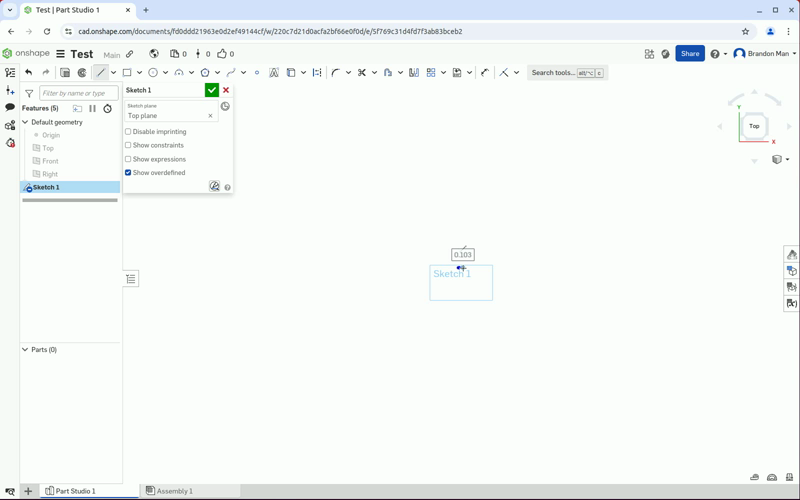
key_up(shift)
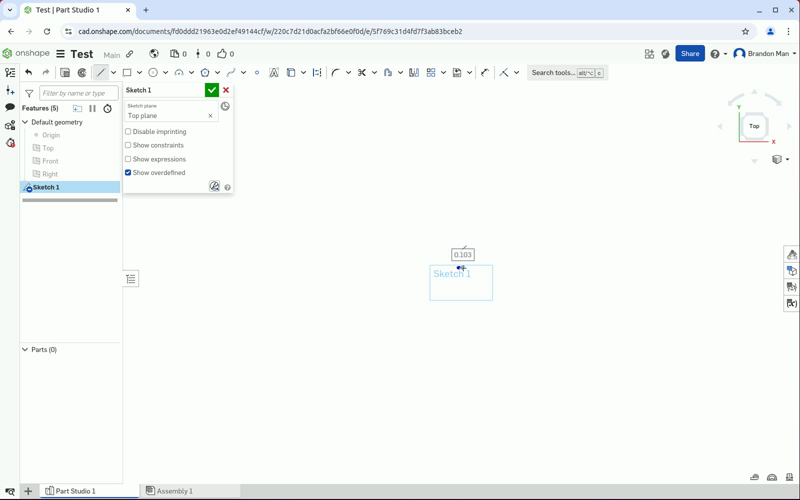
key_down(shift)
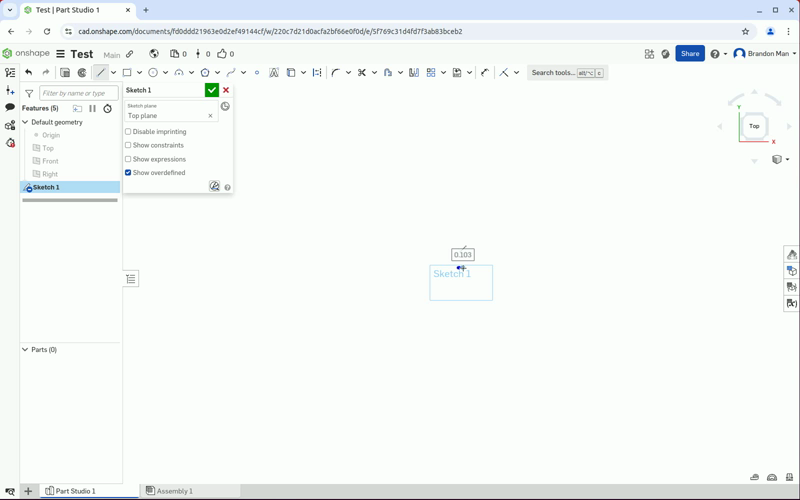
mouse_move(493, 267)
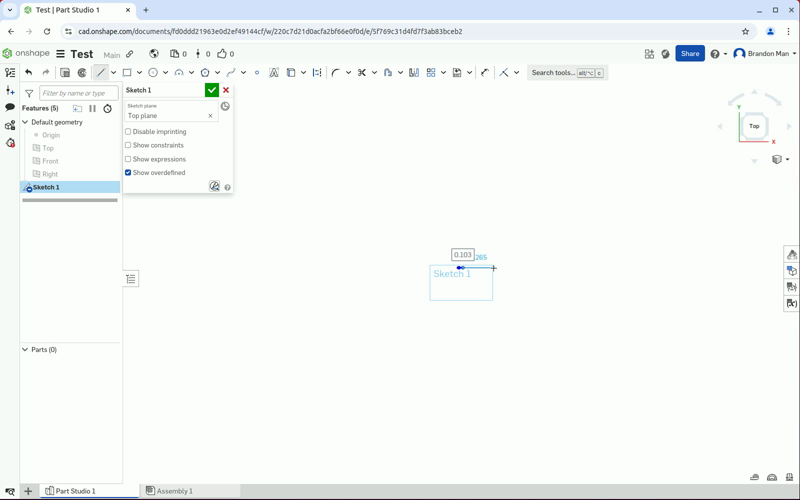
mouse_move(463, 247)
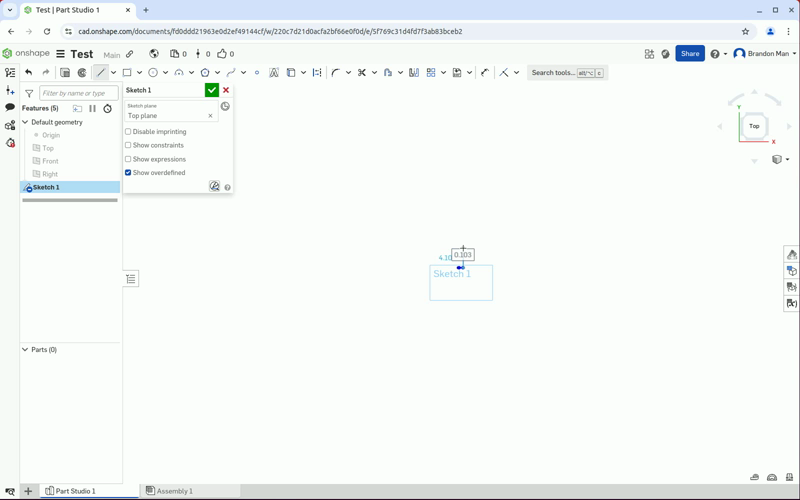
click(463, 247)
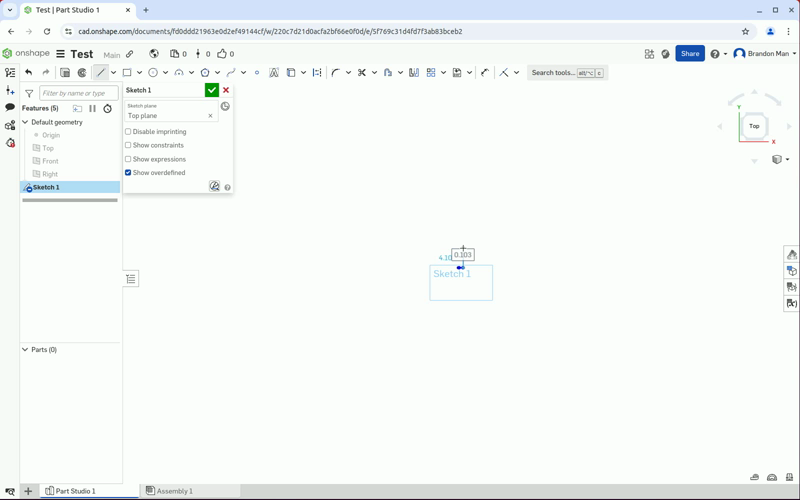
key_up(shift)
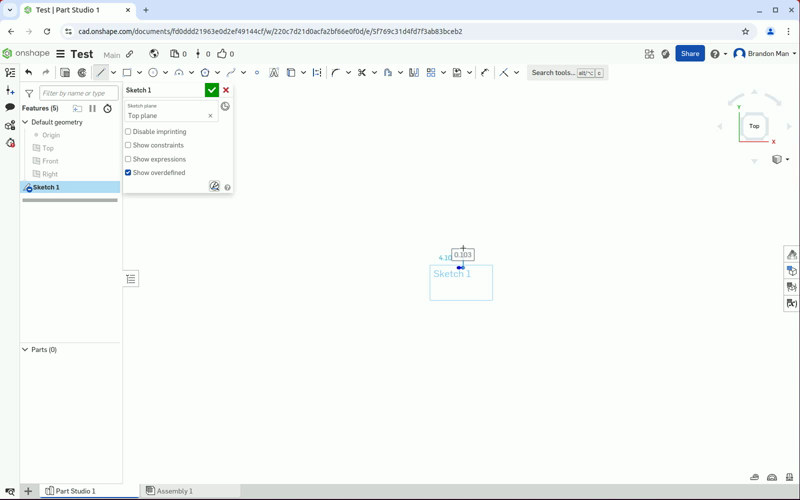
key_down(shift)
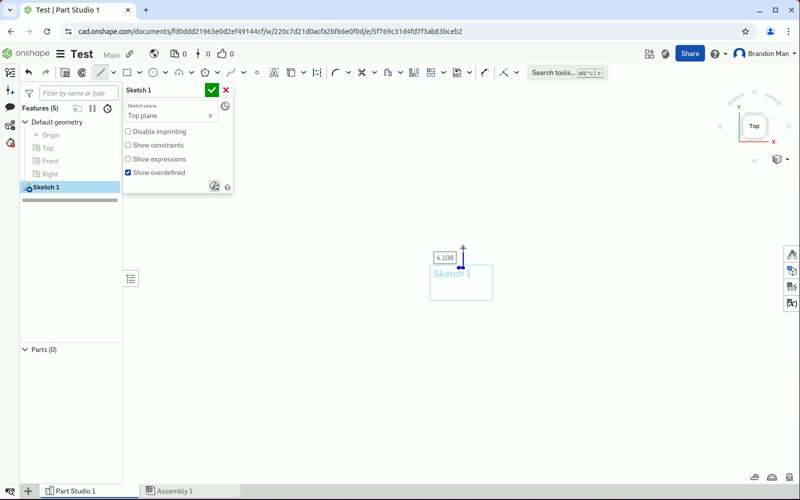
mouse_move(493, 247)
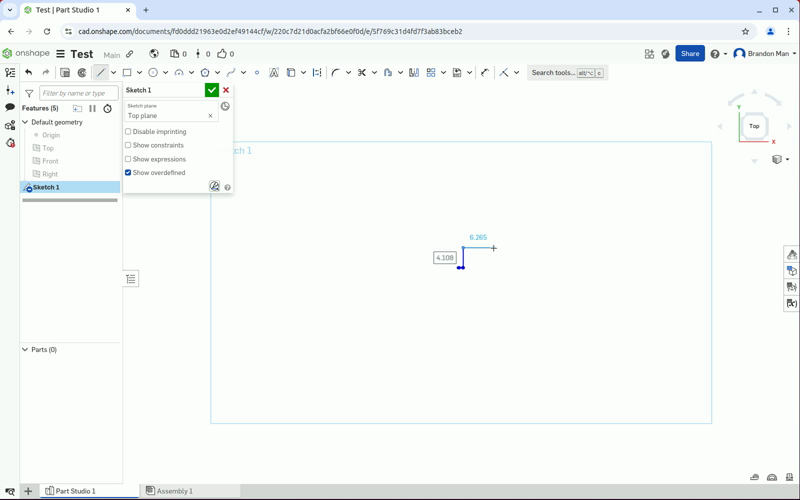
mouse_move(458, 247)
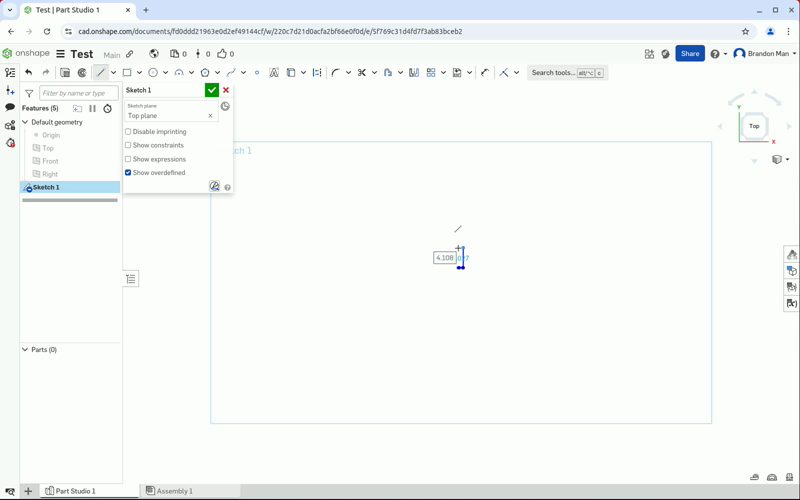
scroll(6)
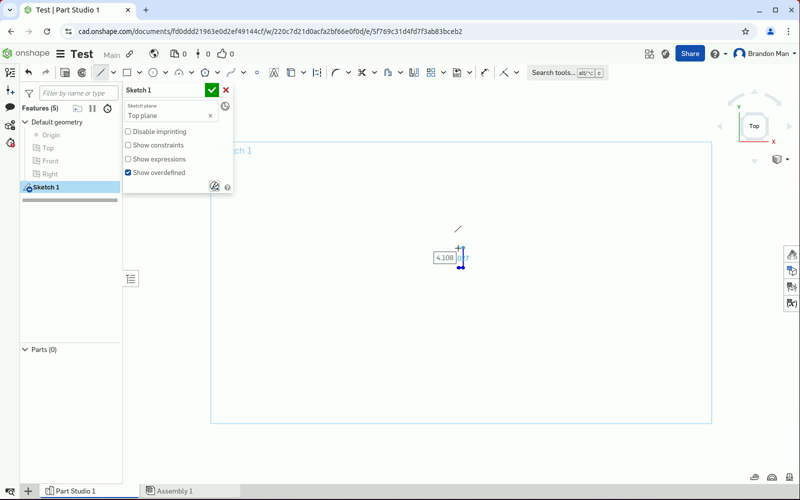
scroll(6)
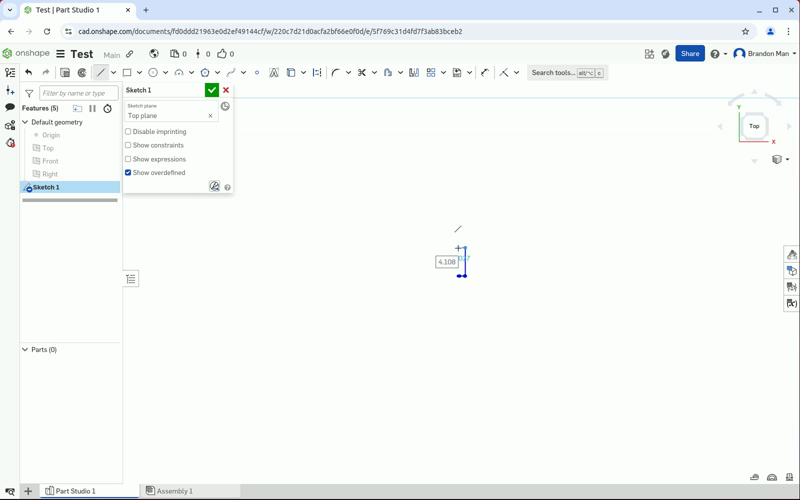
scroll(6)
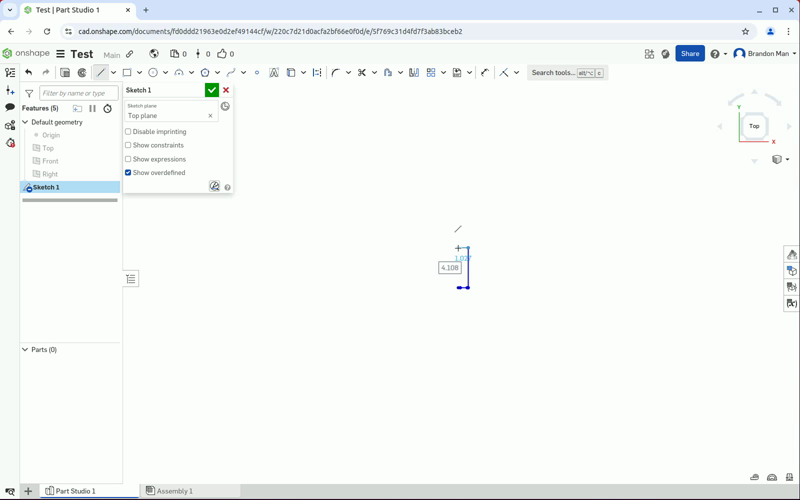
scroll(6)
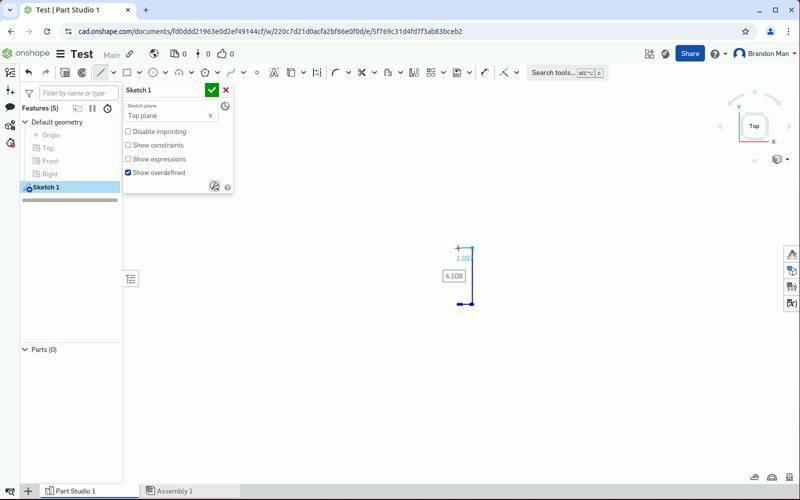
scroll(6)
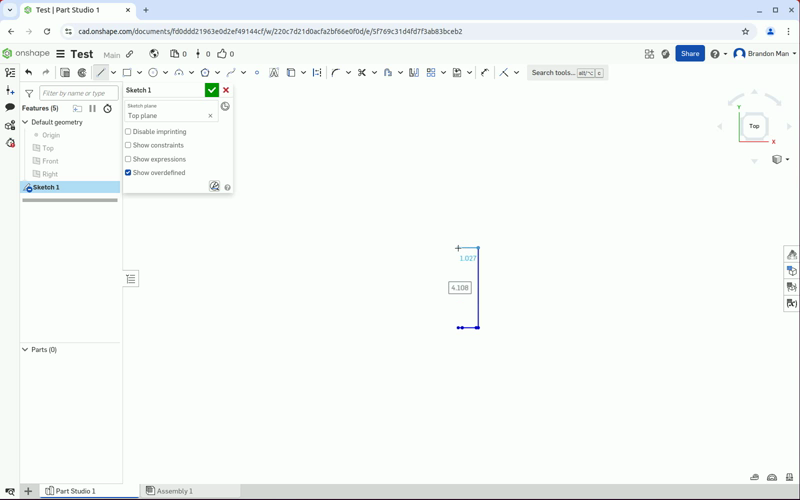
scroll(6)
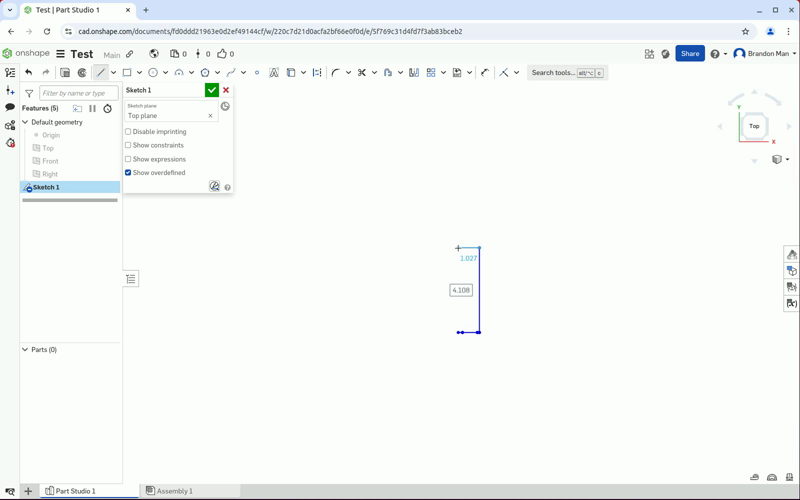
scroll(6)
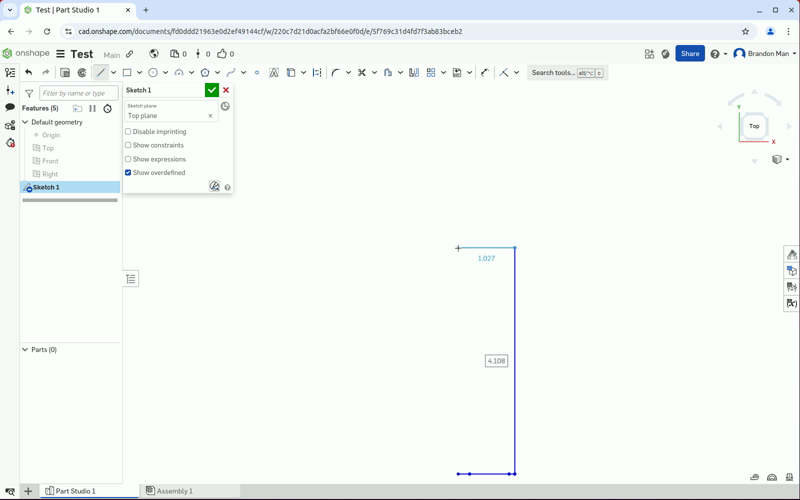
click(458, 247)
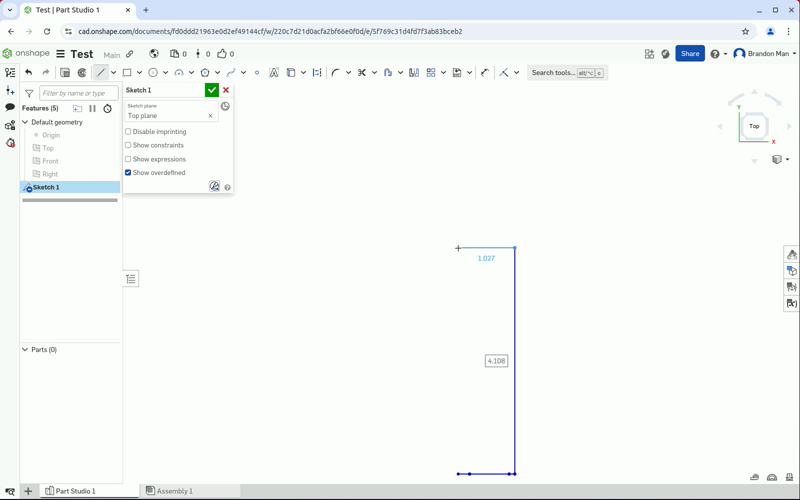
scroll(-6)
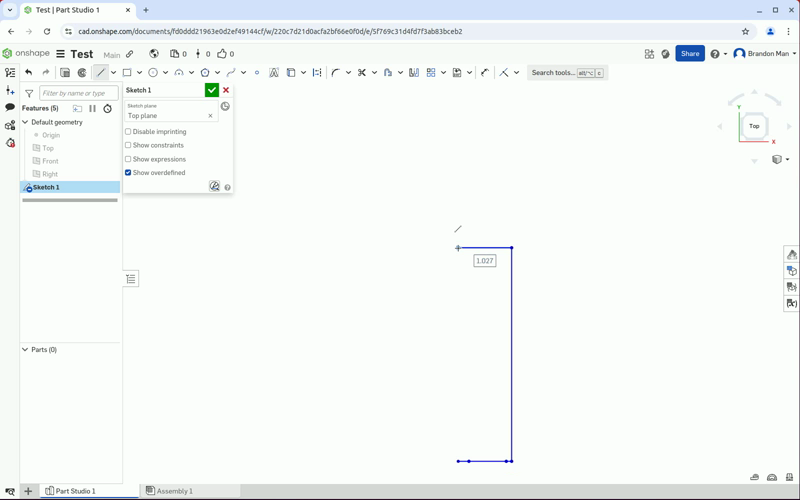
scroll(-6)
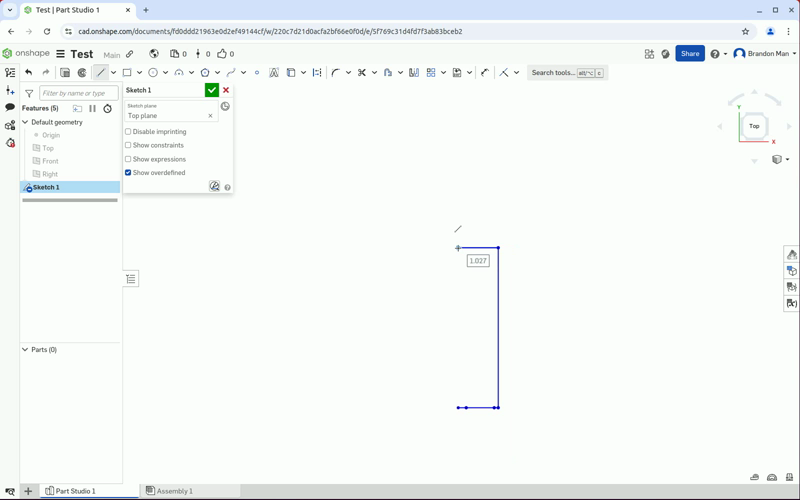
scroll(-6)
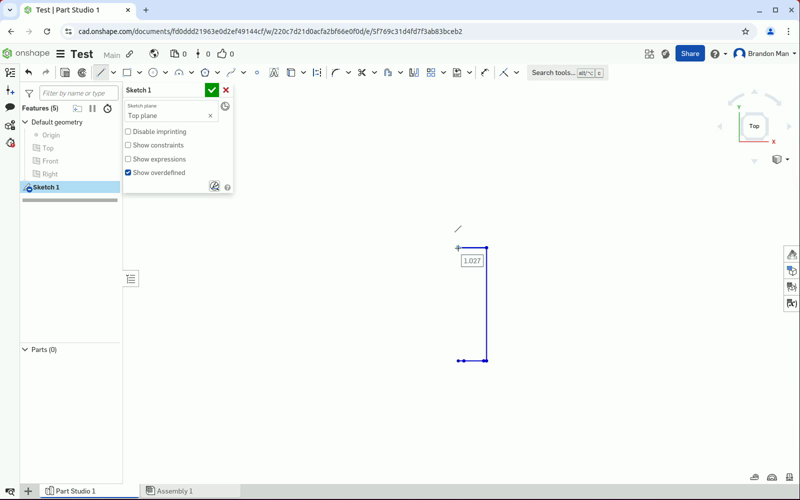
scroll(-6)
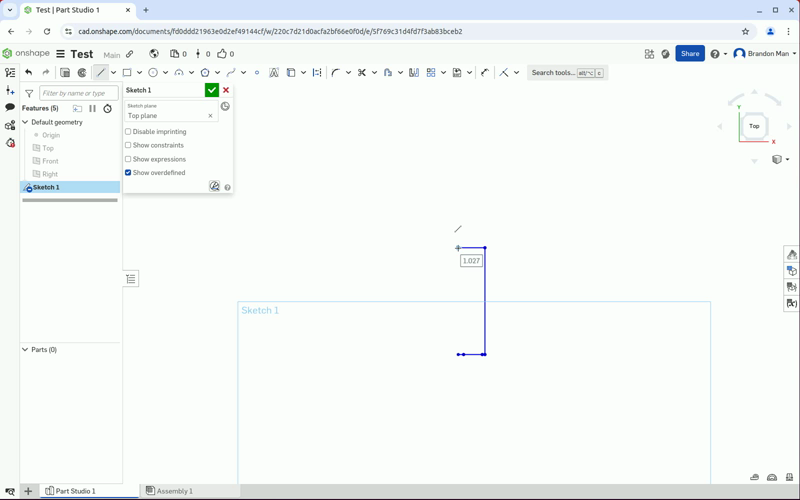
scroll(-6)
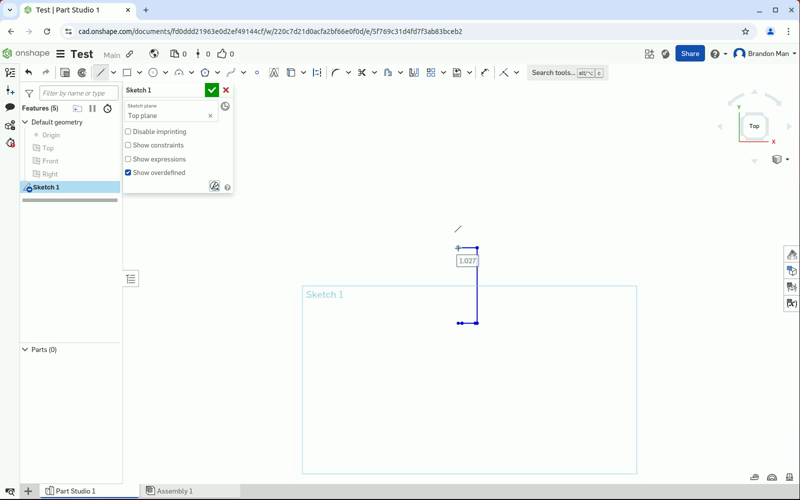
scroll(-6)
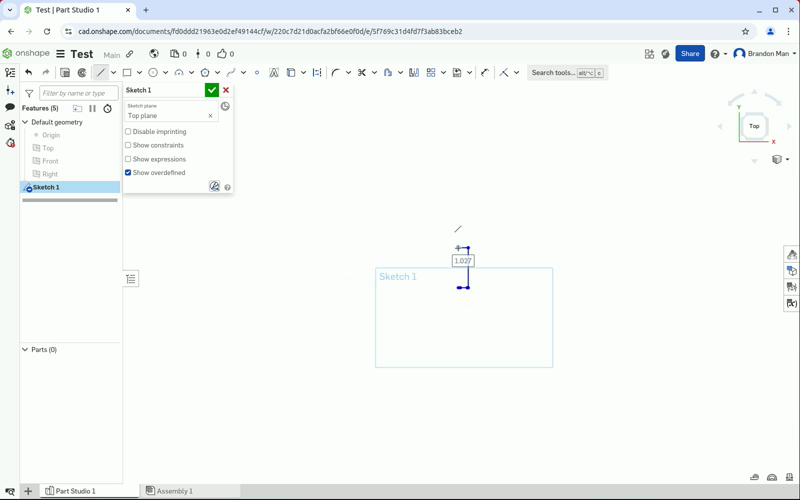
scroll(-6)
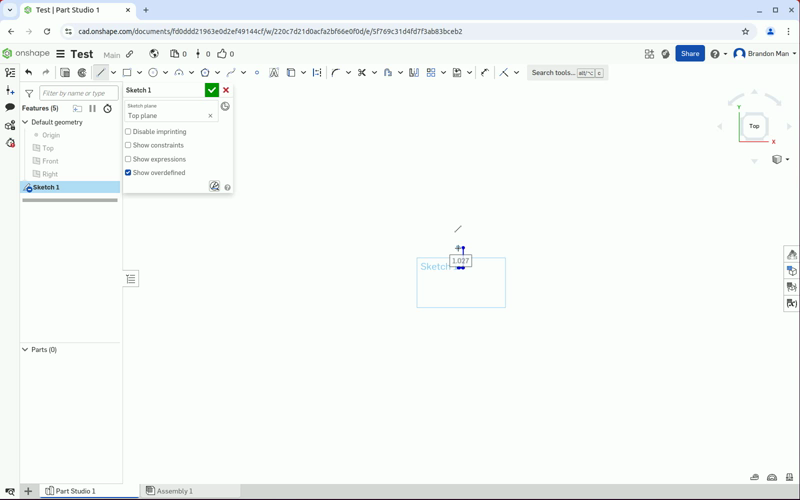
key_up(shift)
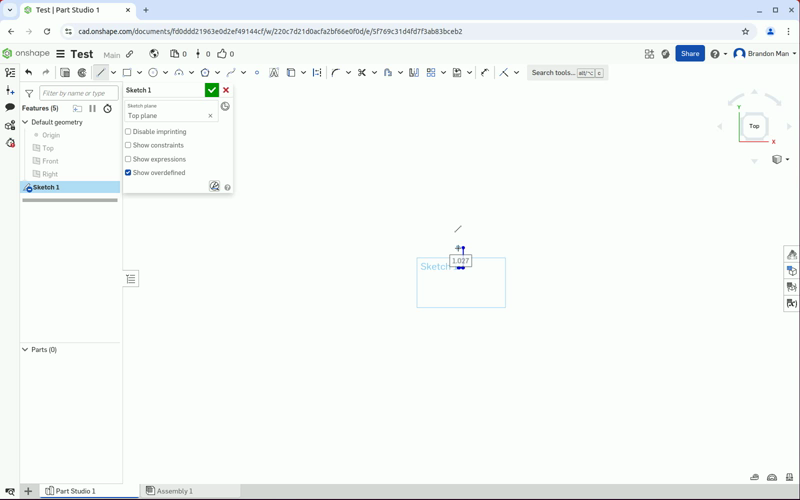
mouse_move(488, 247)
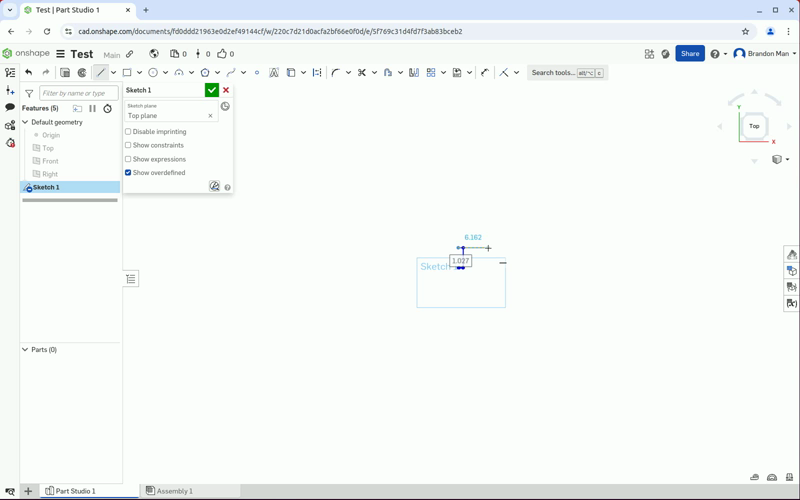
key_down(shift)
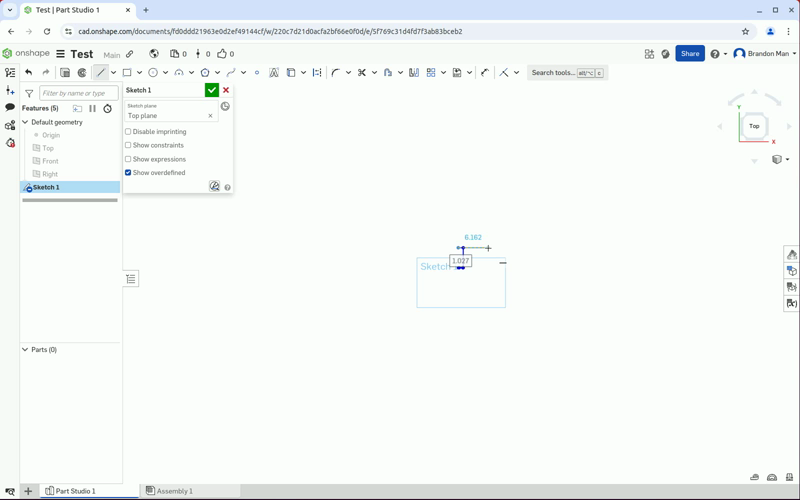
mouse_move(458, 267)
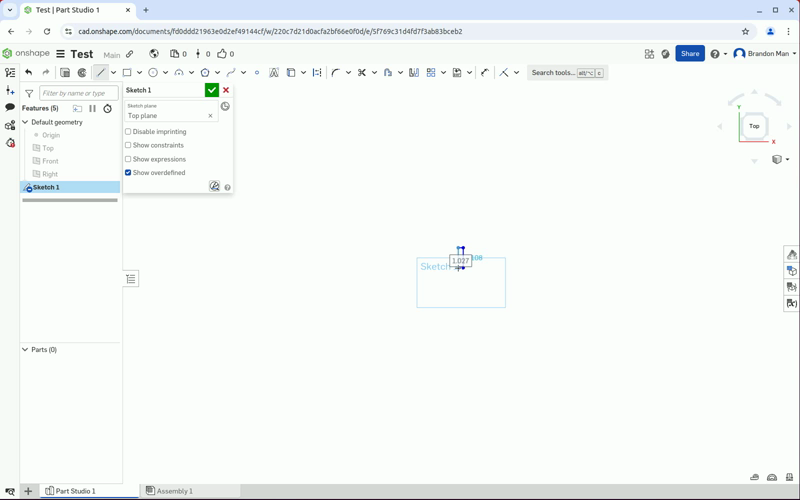
scroll(6)
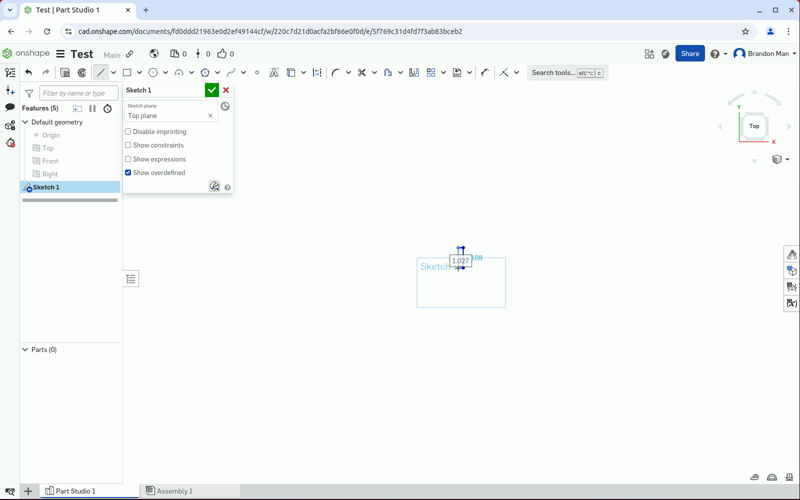
scroll(6)
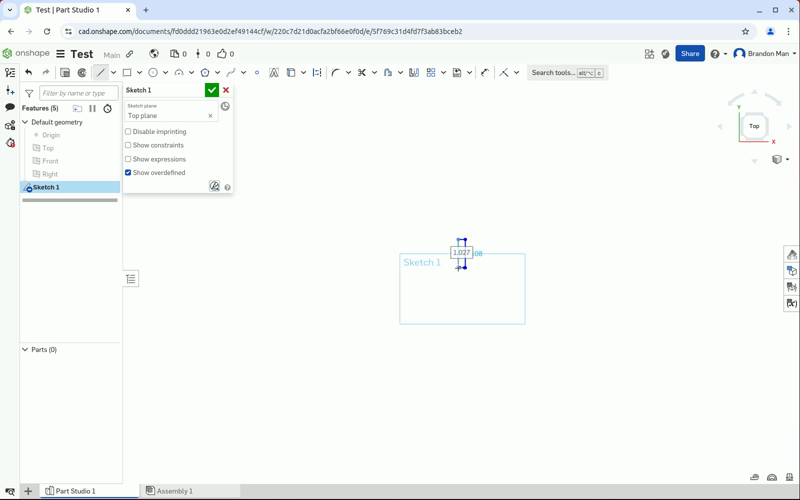
scroll(6)
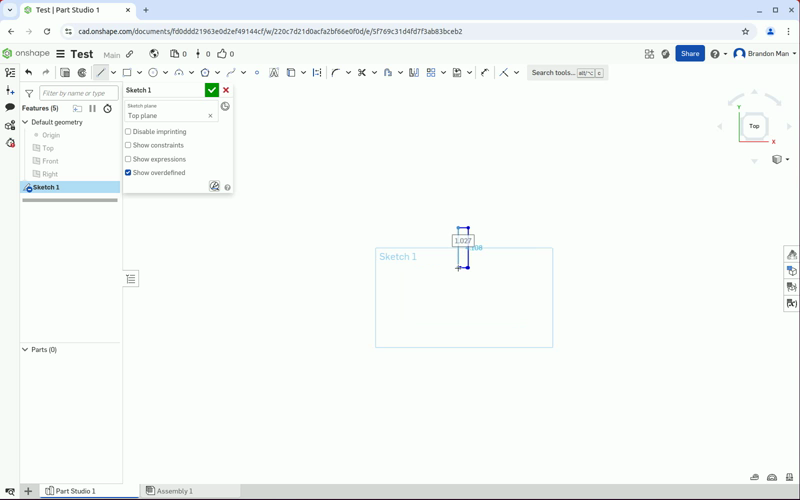
scroll(6)
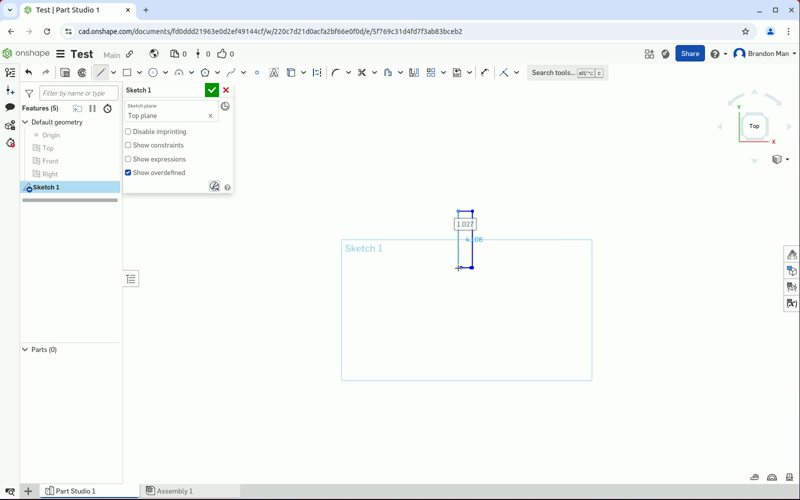
scroll(6)
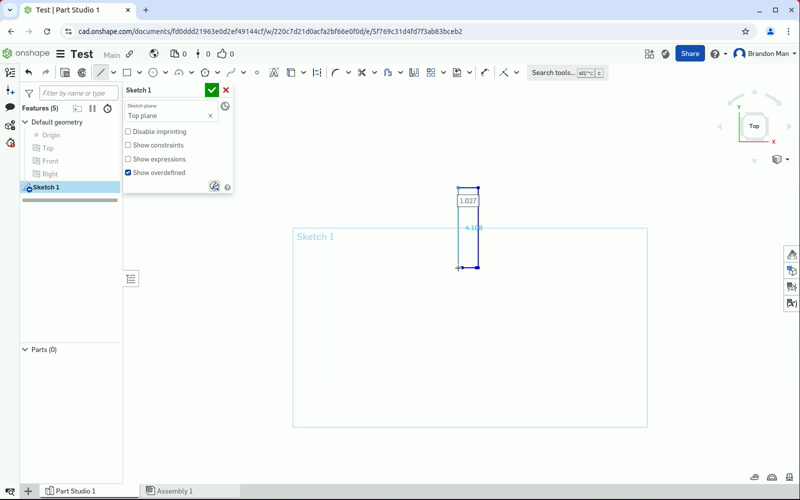
scroll(6)
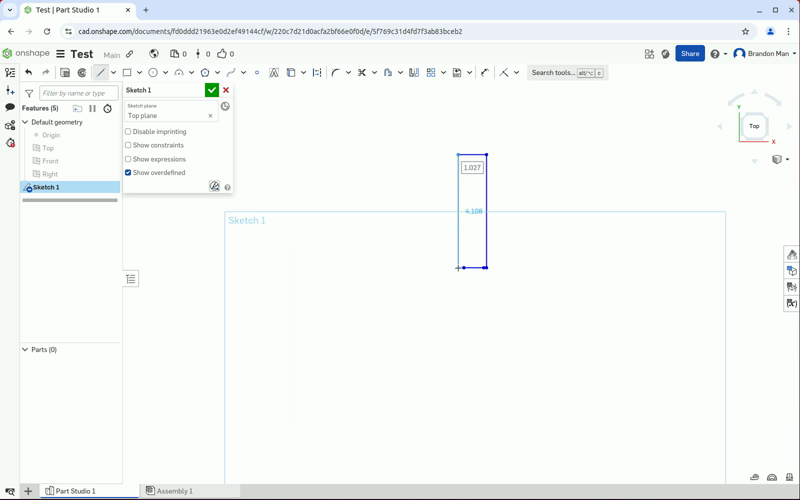
scroll(6)
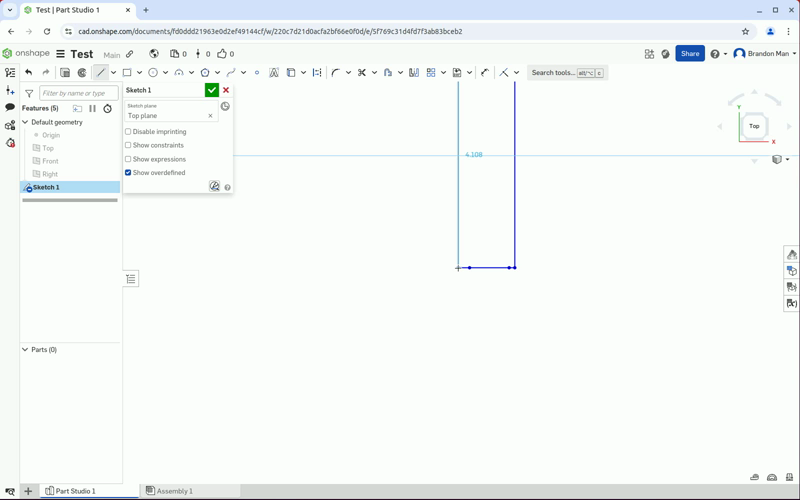
key_up(shift)
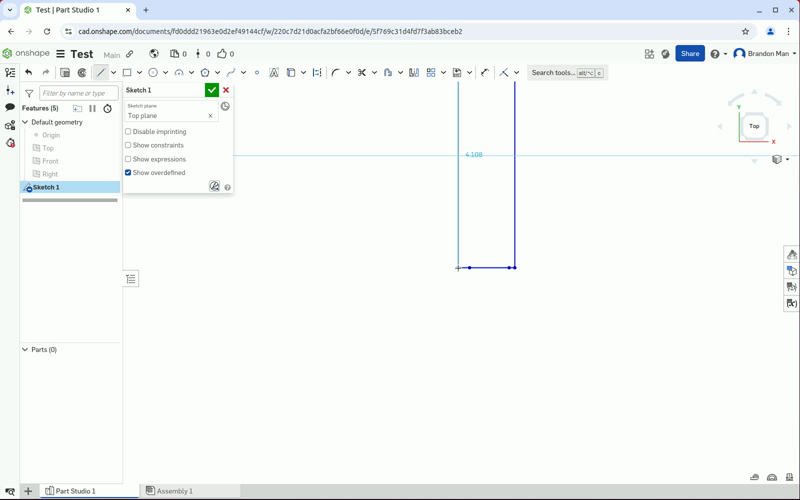
click(458, 267)
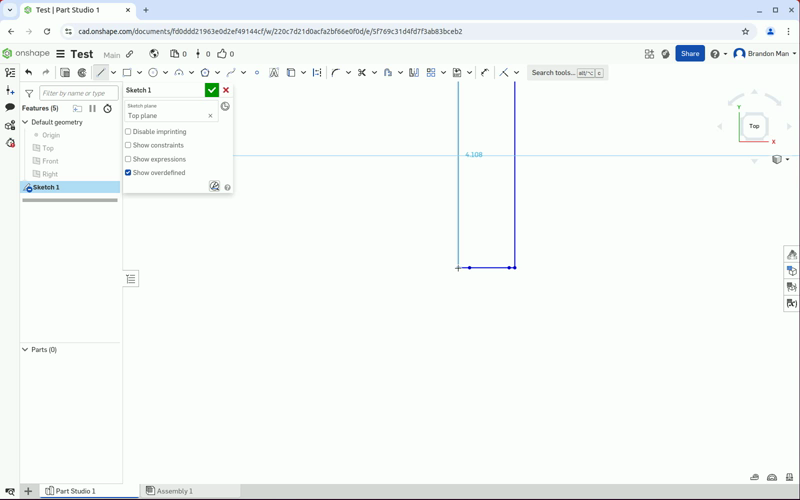
scroll(-6)
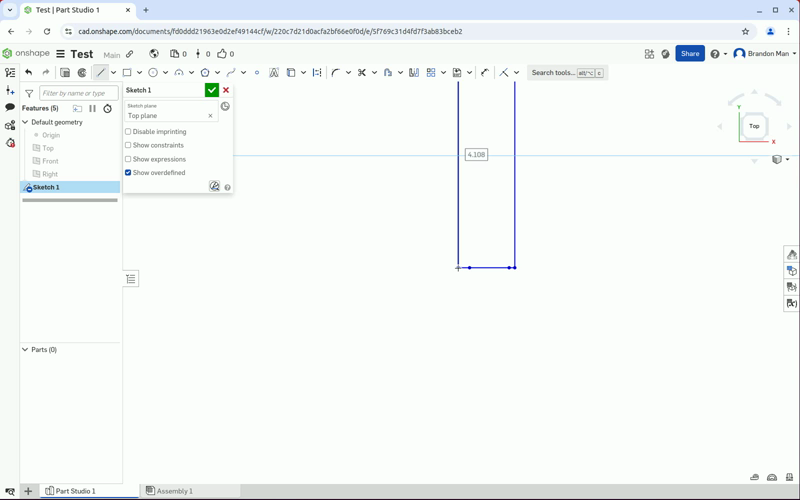
scroll(-6)
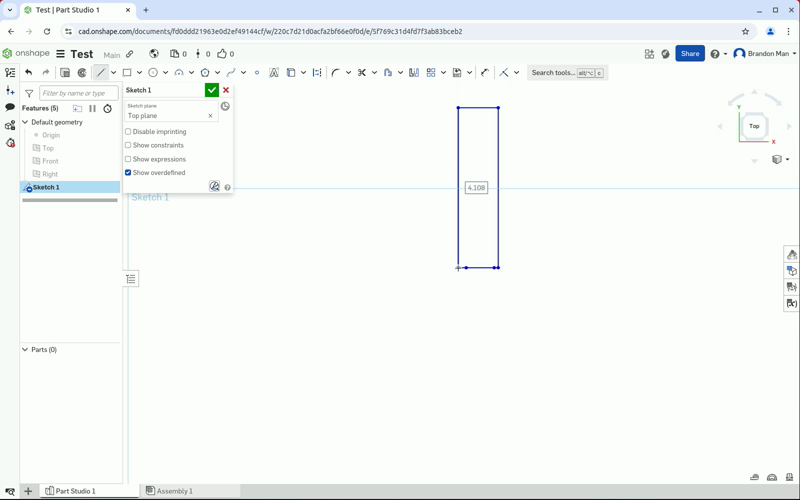
scroll(-6)
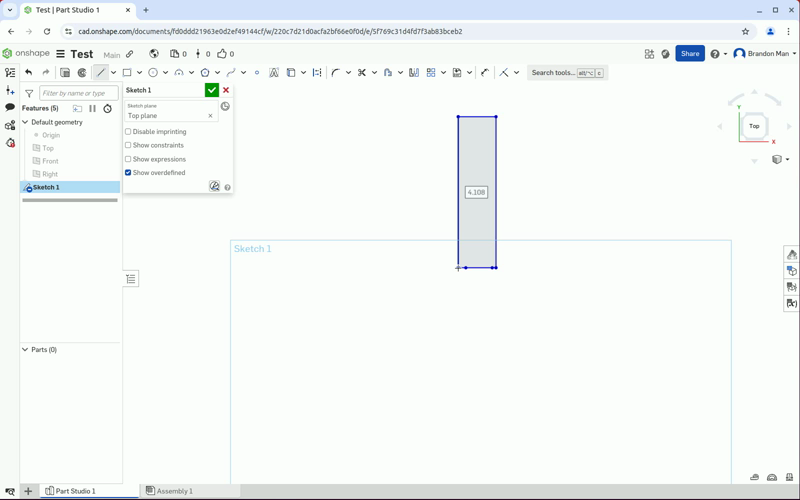
scroll(-6)
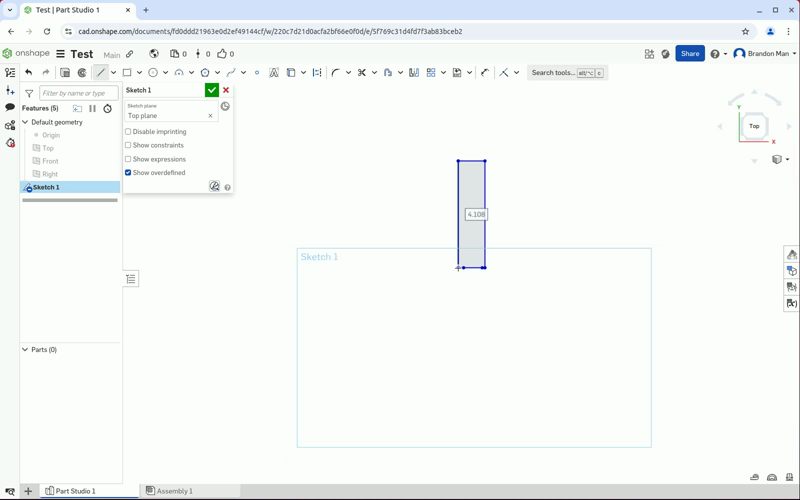
scroll(-6)
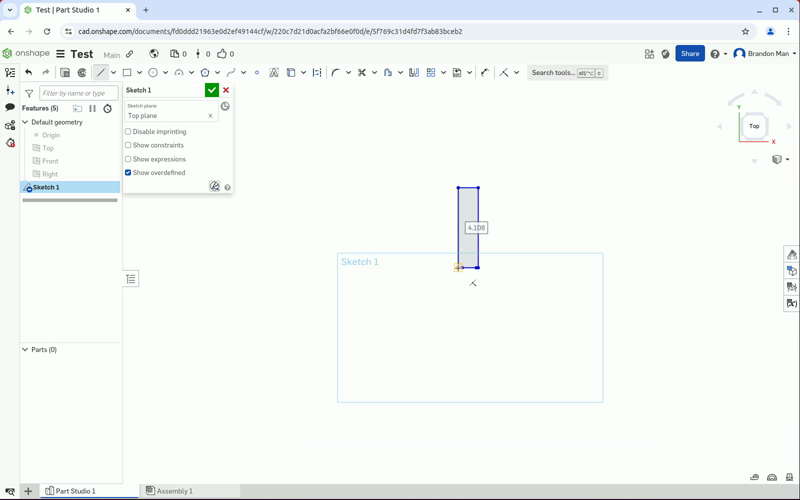
scroll(-6)
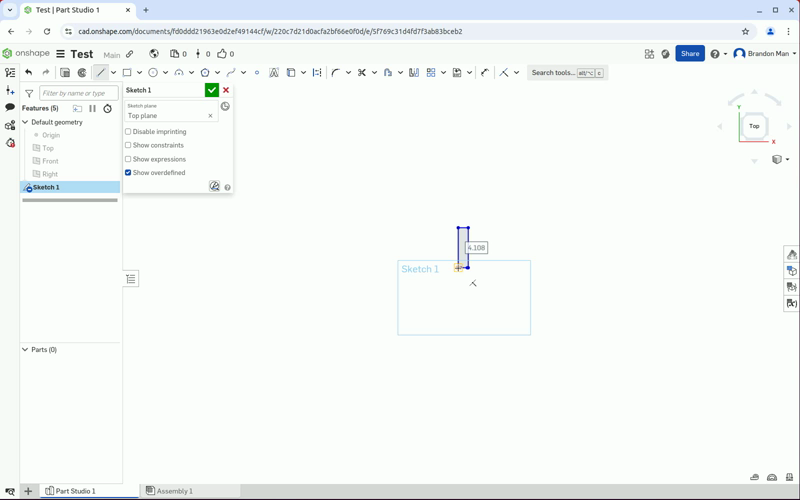
scroll(-6)
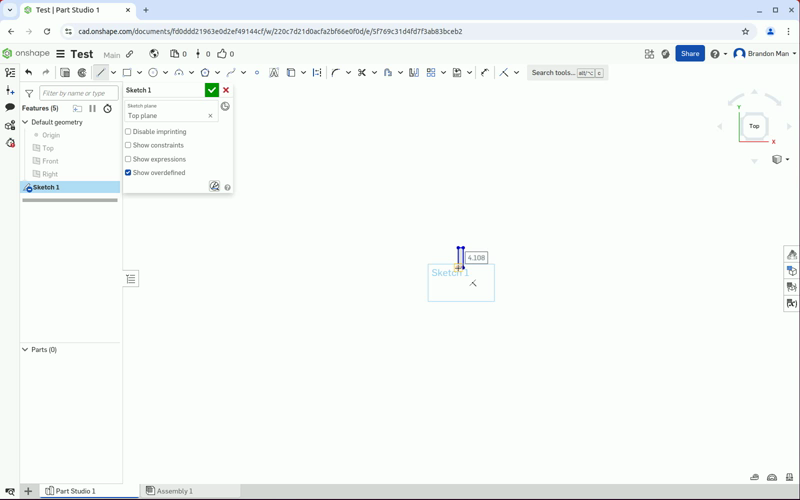
key(esc)
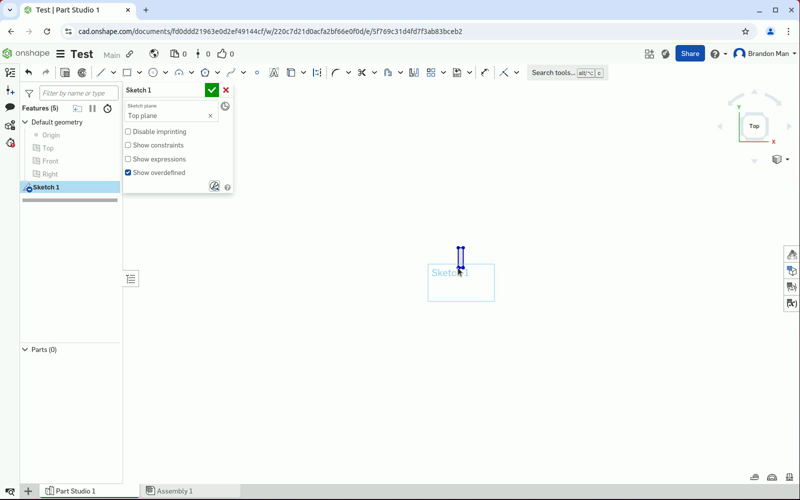
mouse_move(460, 249)
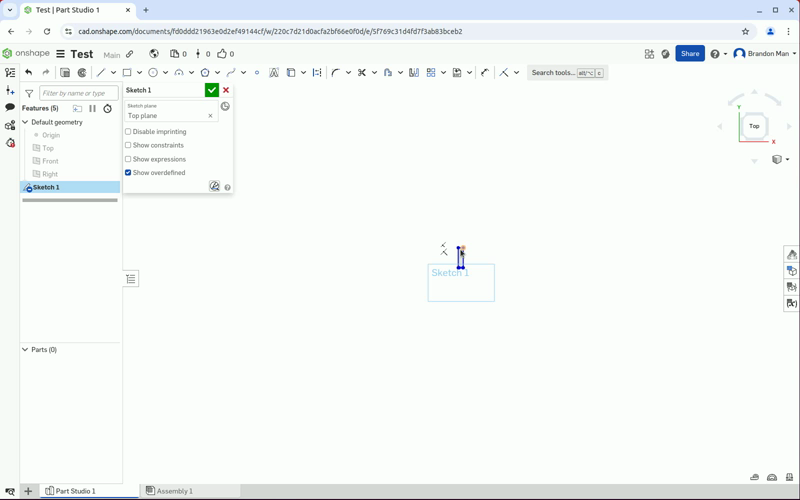
scroll(6)
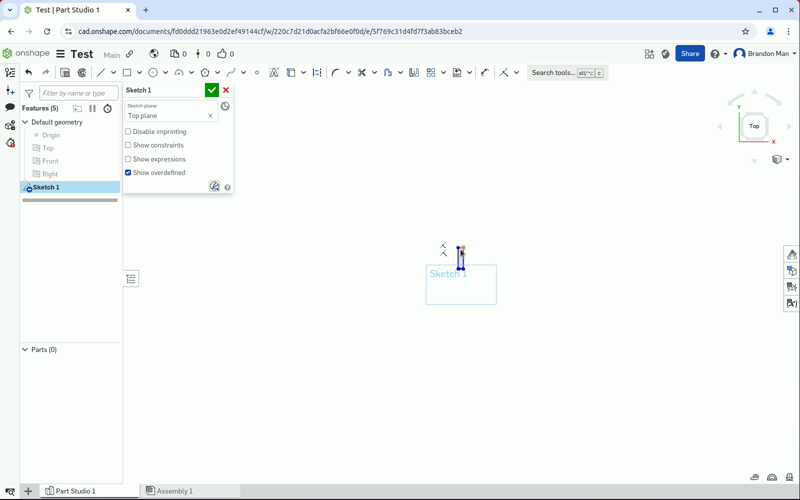
scroll(6)
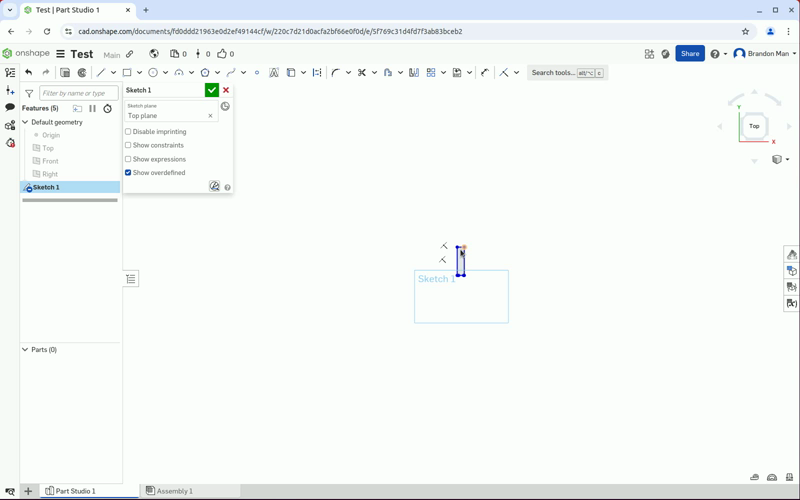
scroll(6)
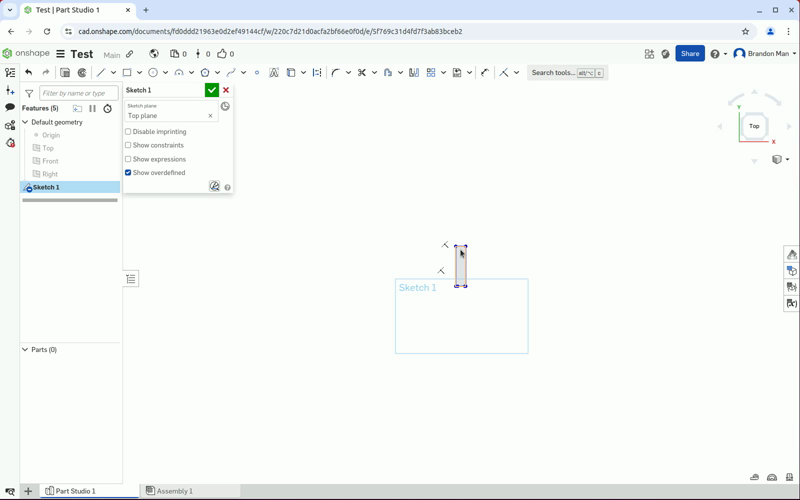
scroll(6)
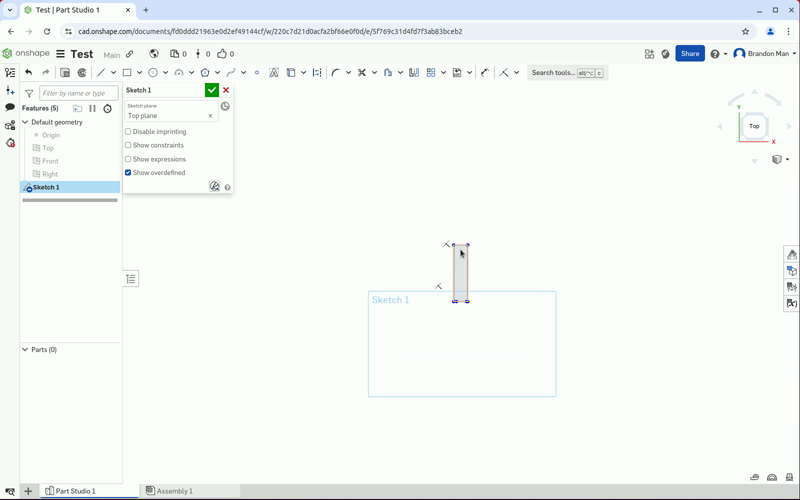
scroll(6)
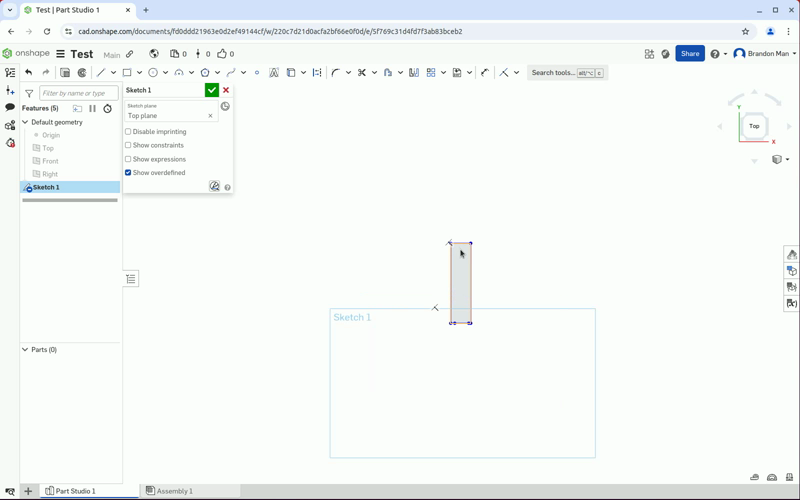
scroll(6)
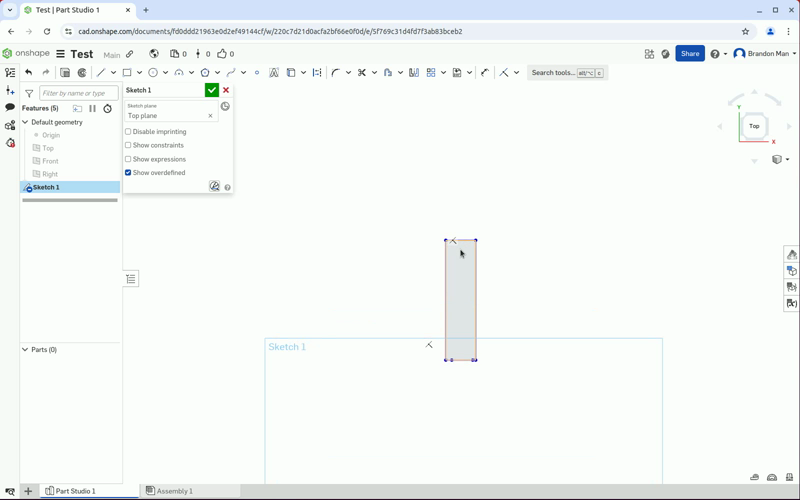
scroll(6)
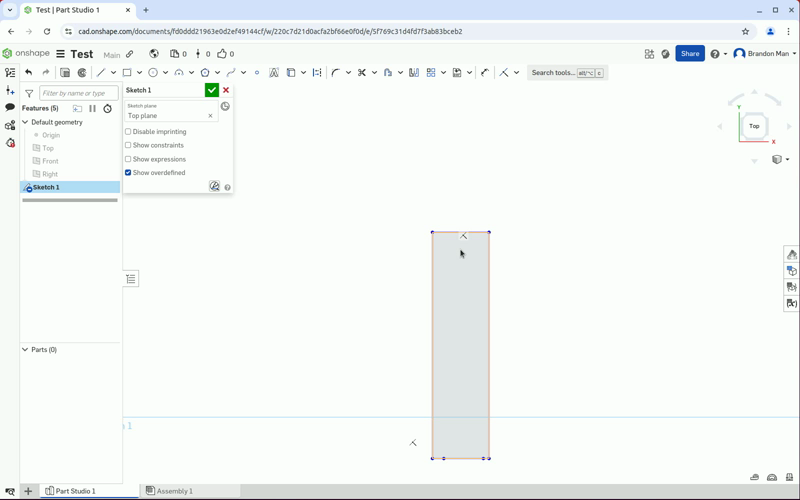
click(460, 249)
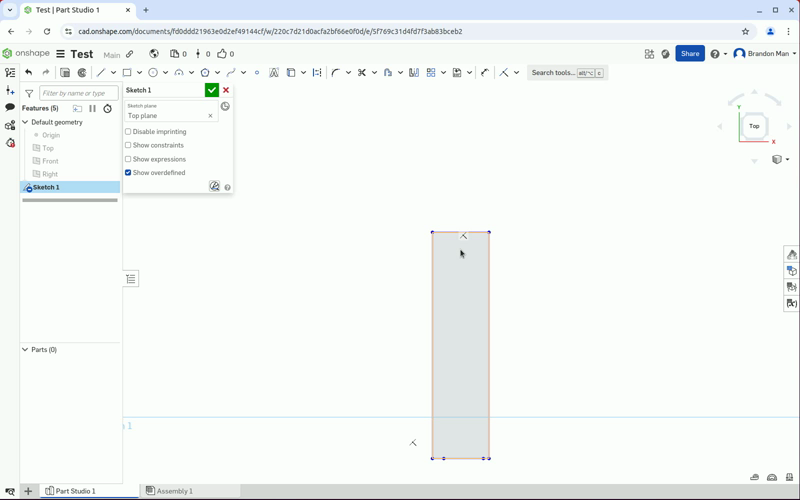
scroll(-6)
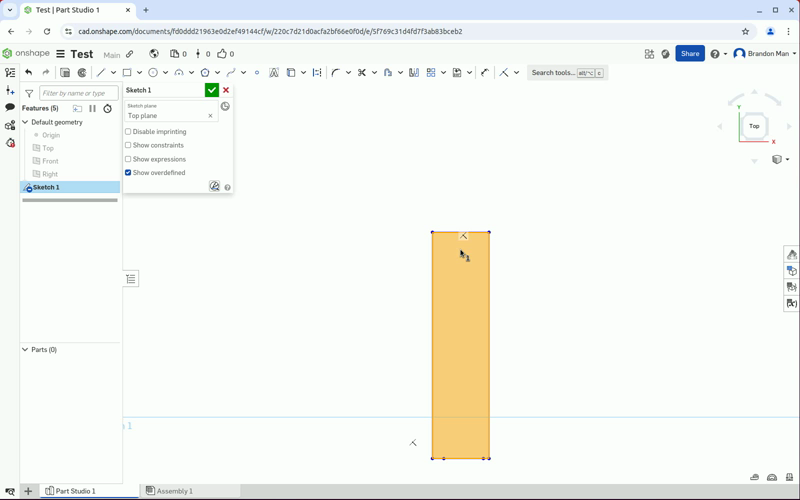
scroll(-6)
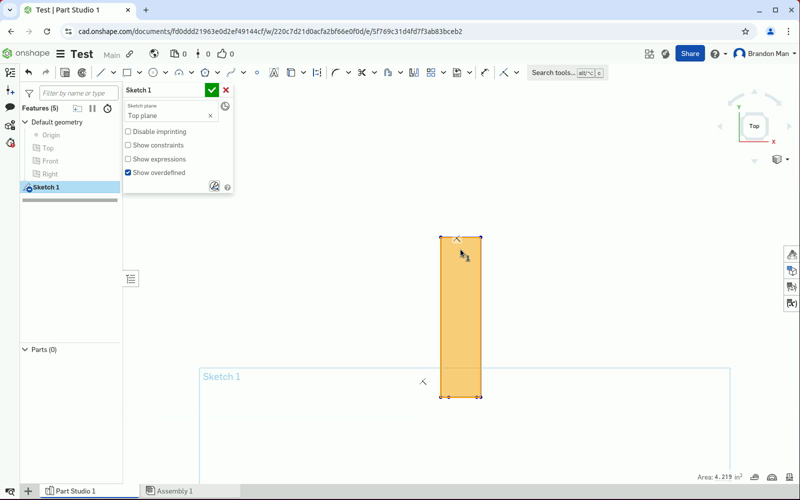
scroll(-6)
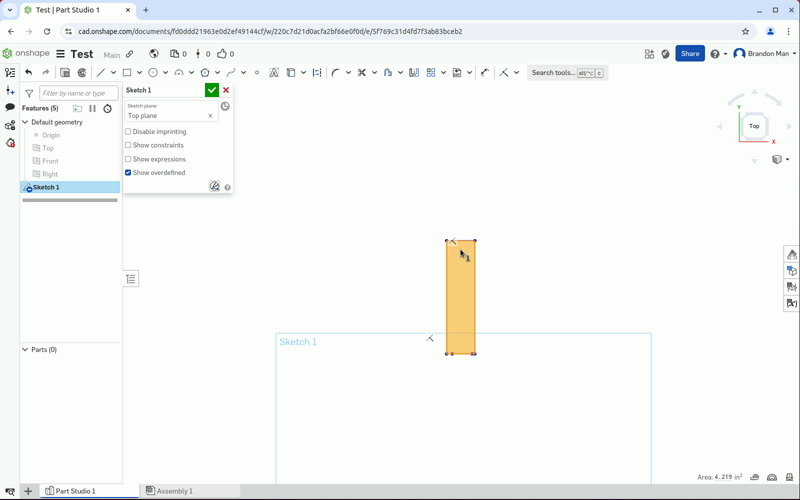
scroll(-6)
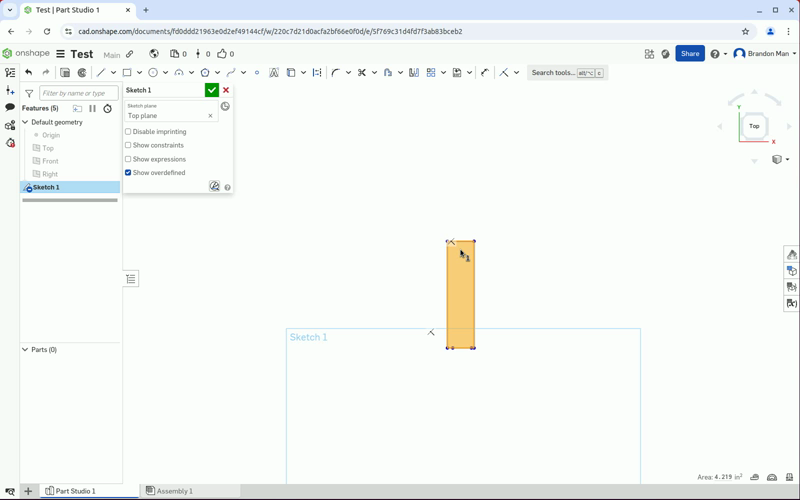
scroll(-6)
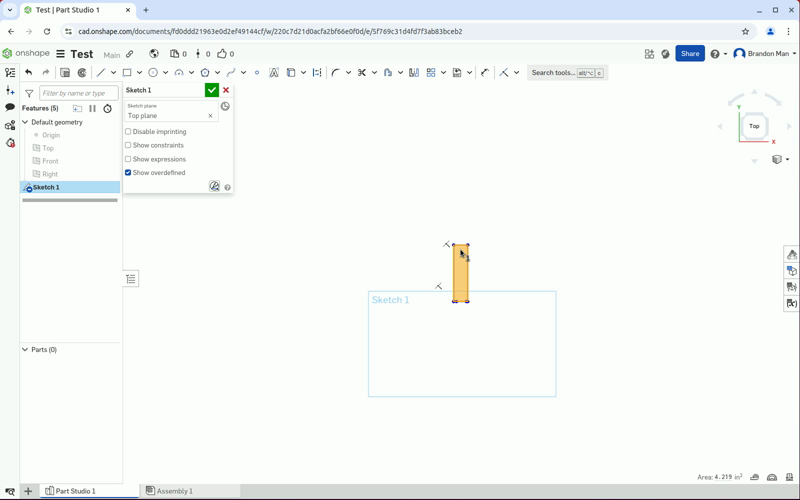
scroll(-6)
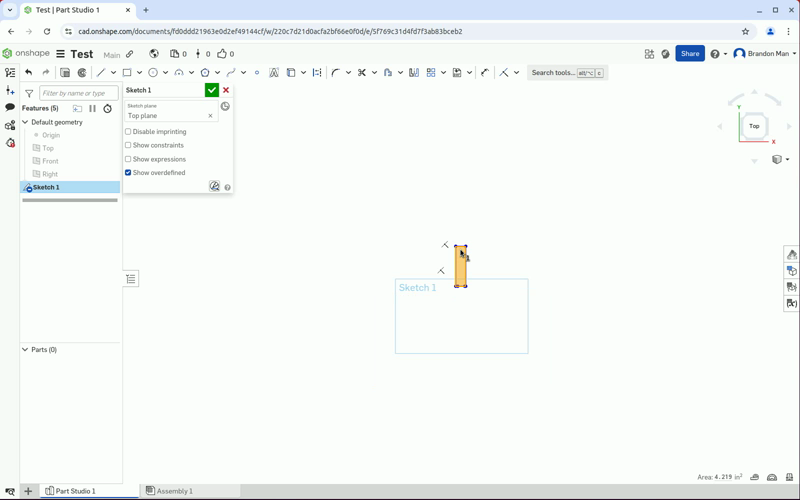
scroll(-6)
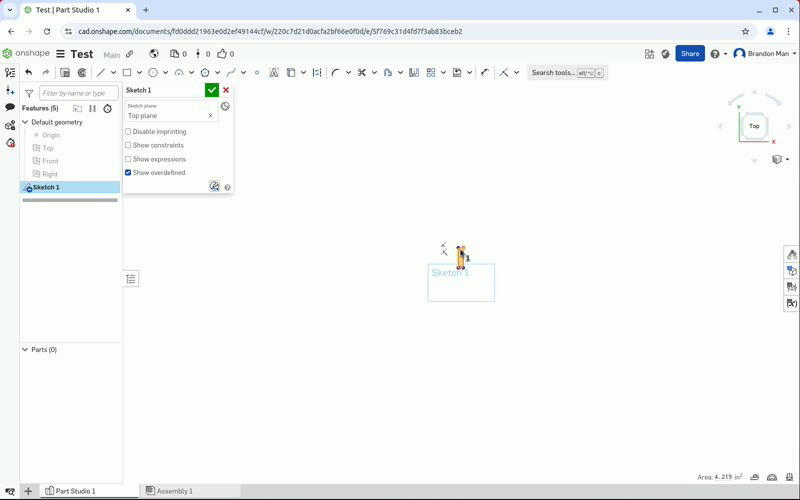
mouse_move(73, 352)
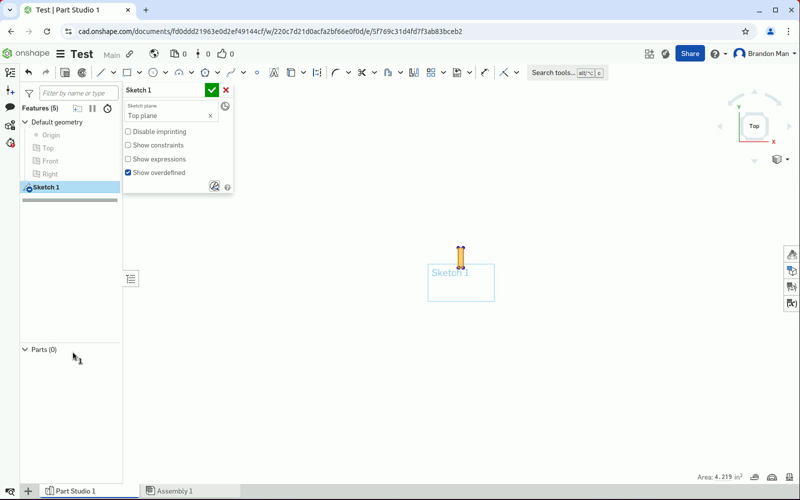
key(shift+y)
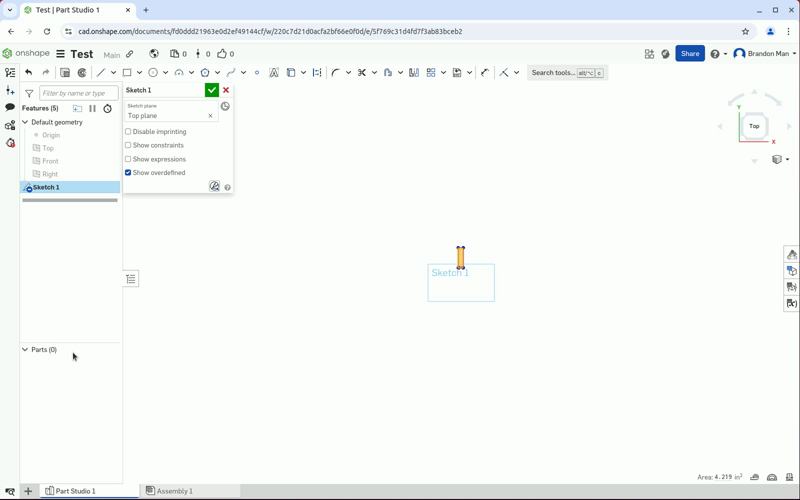
key(shift+e)
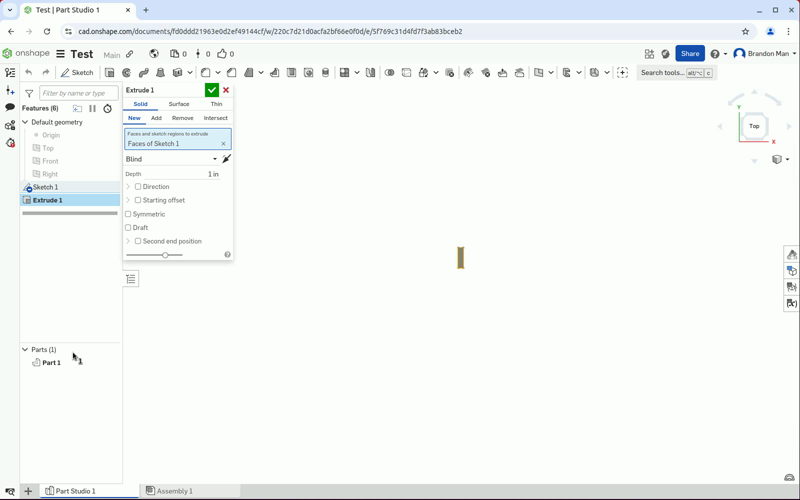
mouse_move(143, 106)
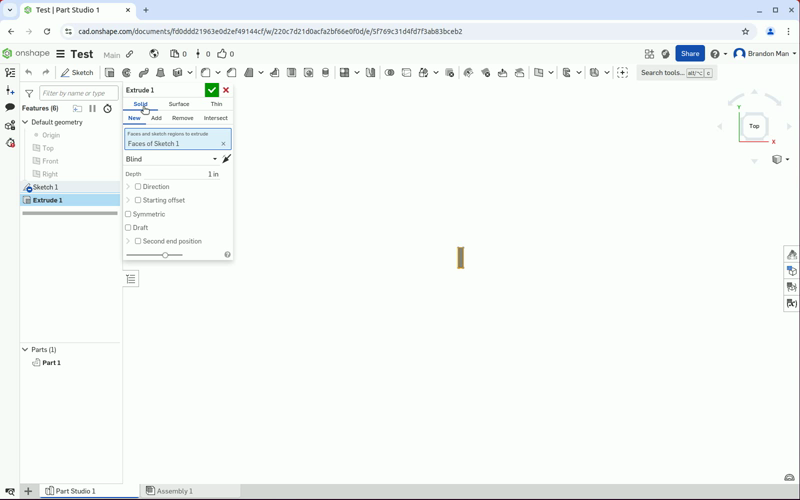
click(143, 106)
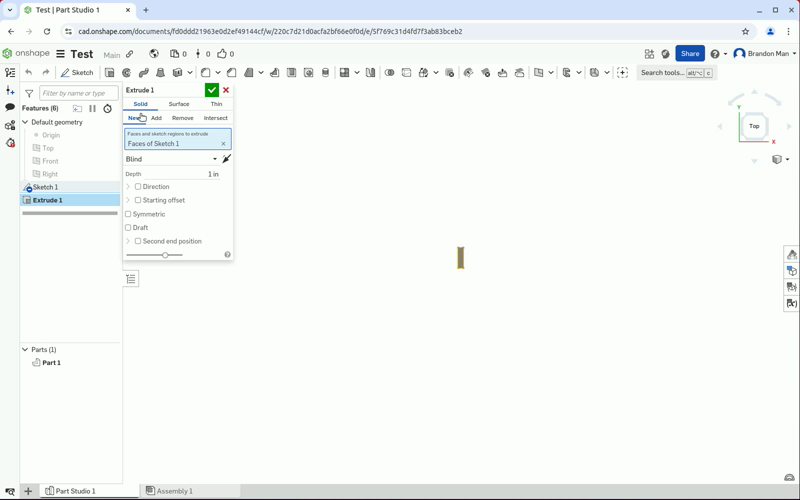
mouse_move(137, 120)
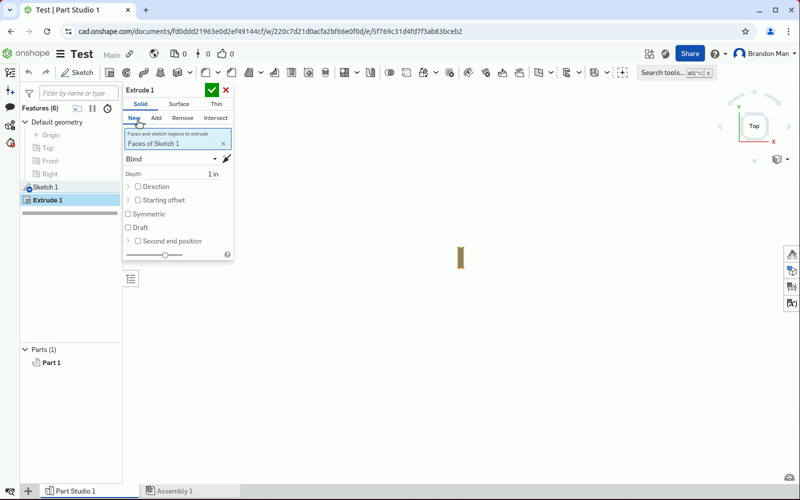
click(137, 120)
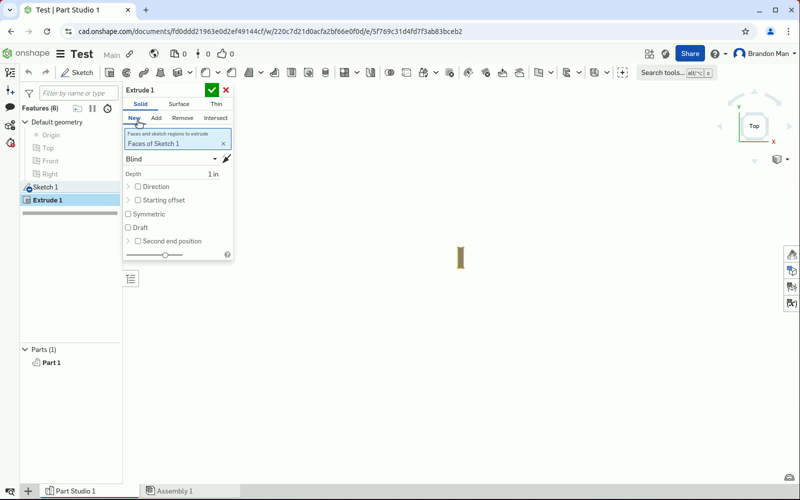
key(tab, 4)
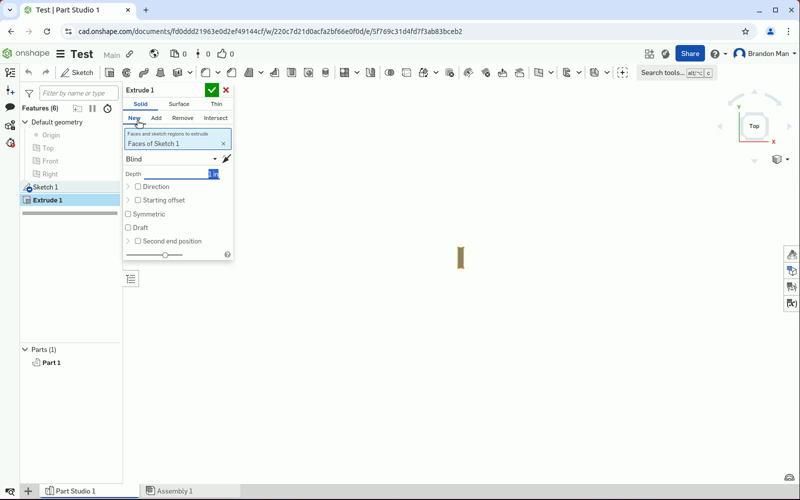
text(23.108)
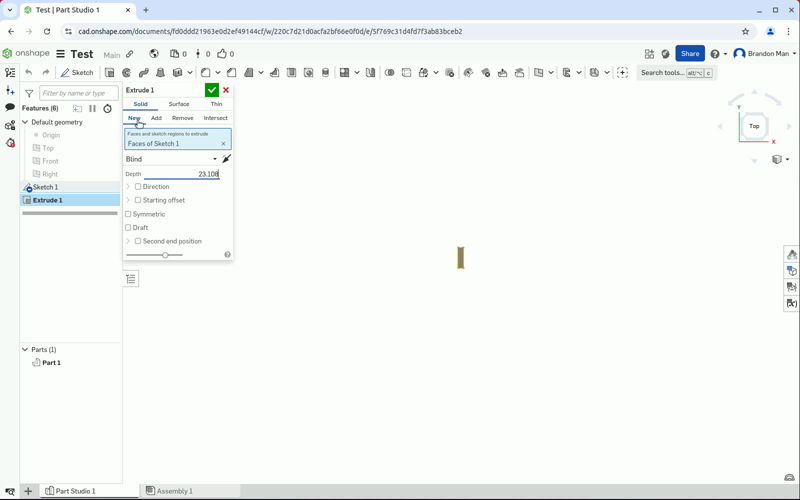
key(enter)
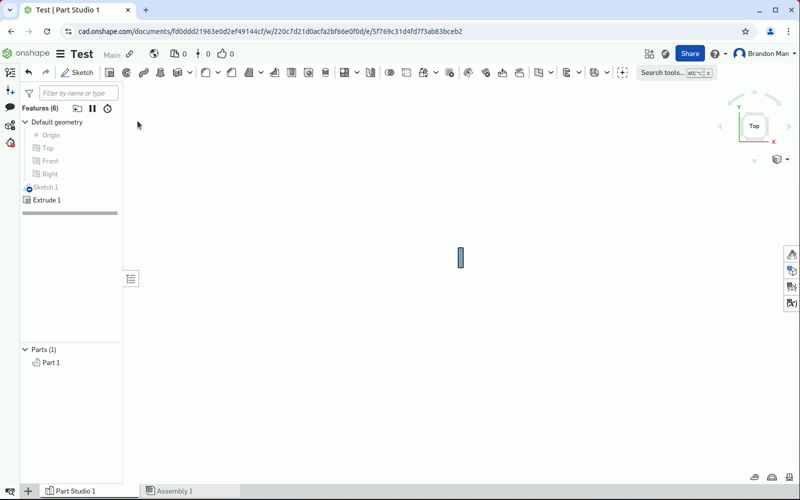
key(shift+h)
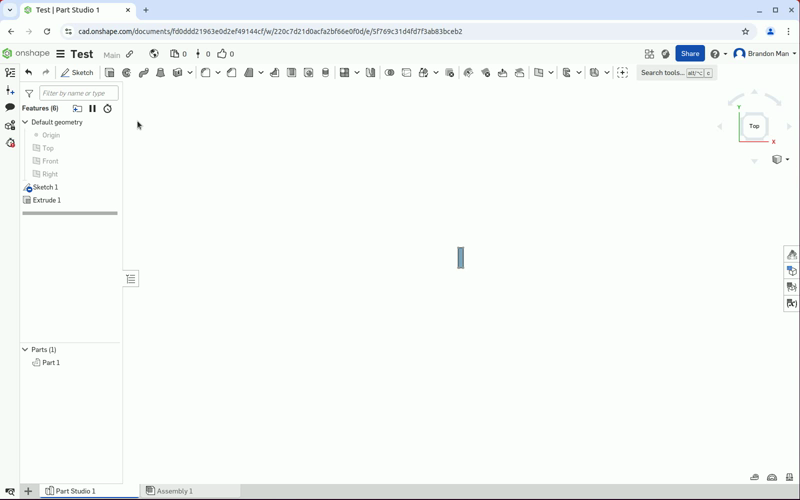
key(shift+h)
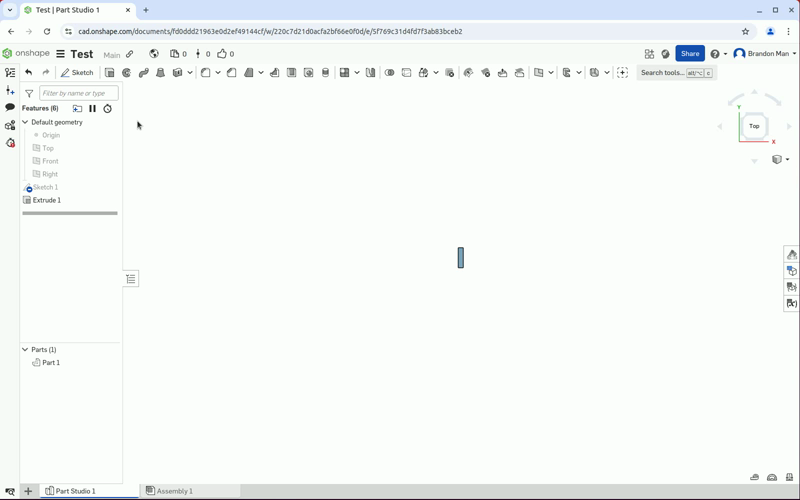
mouse_move(73, 189)
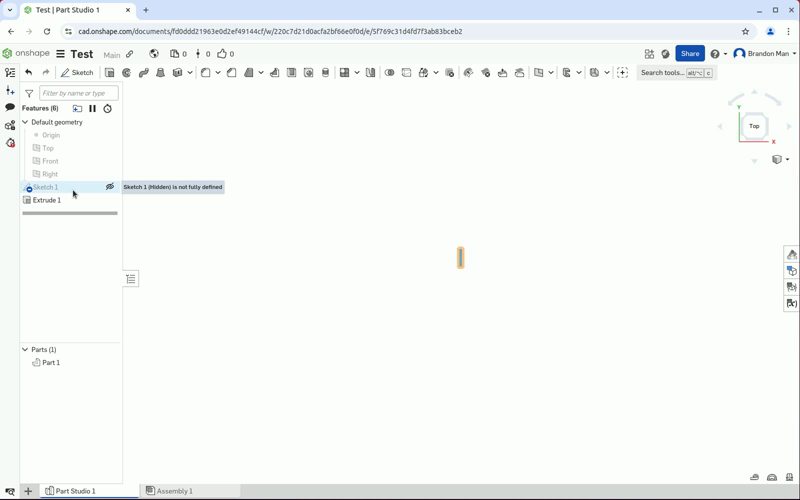
click(73, 189)
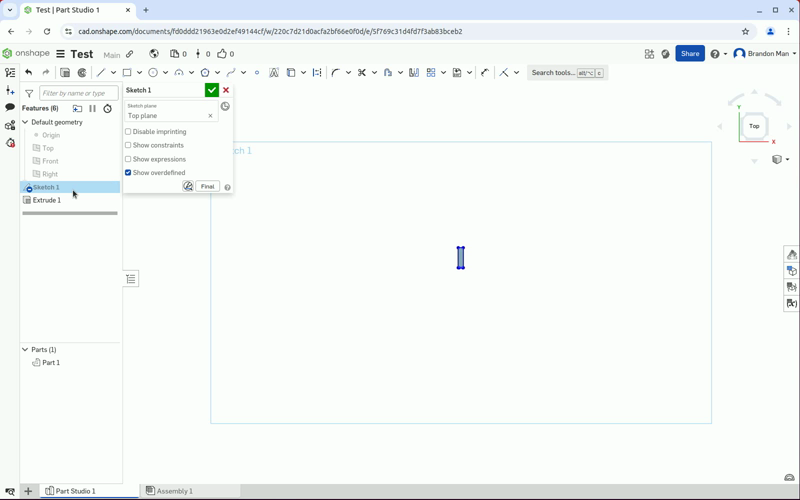
mouse_move(229, 92)
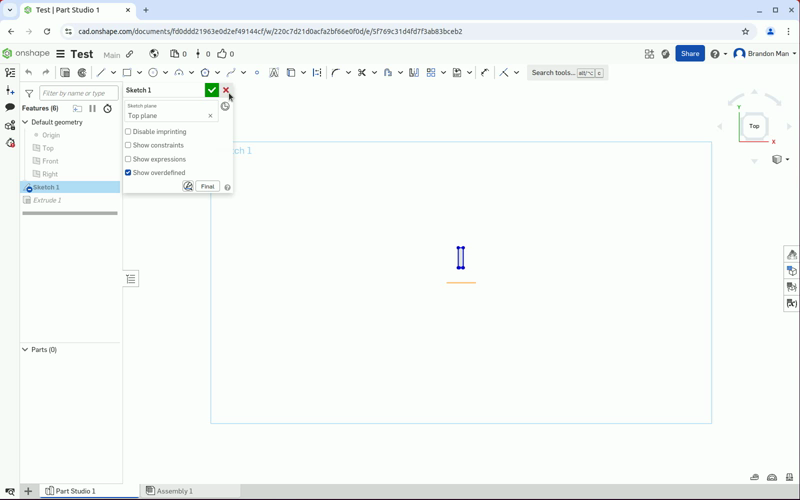
click(229, 92)
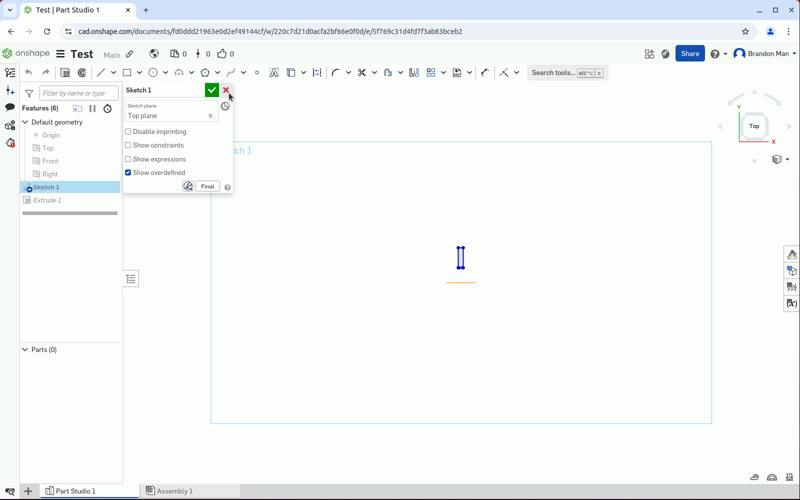
key(shift+s)
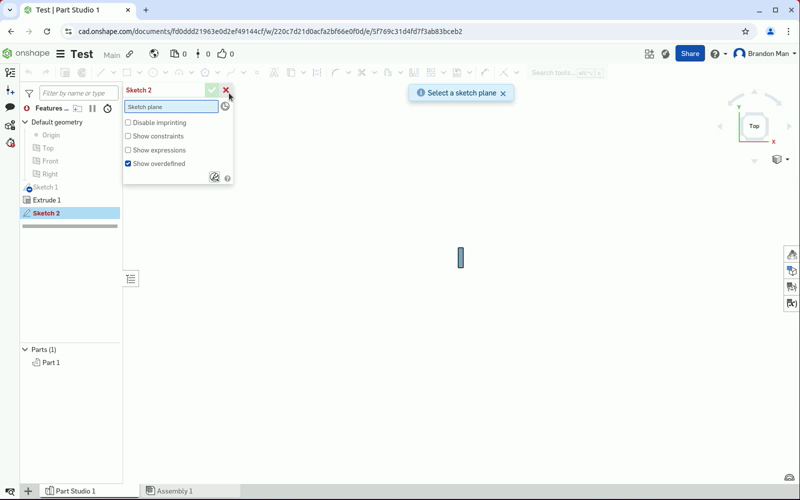
mouse_move(73, 150)
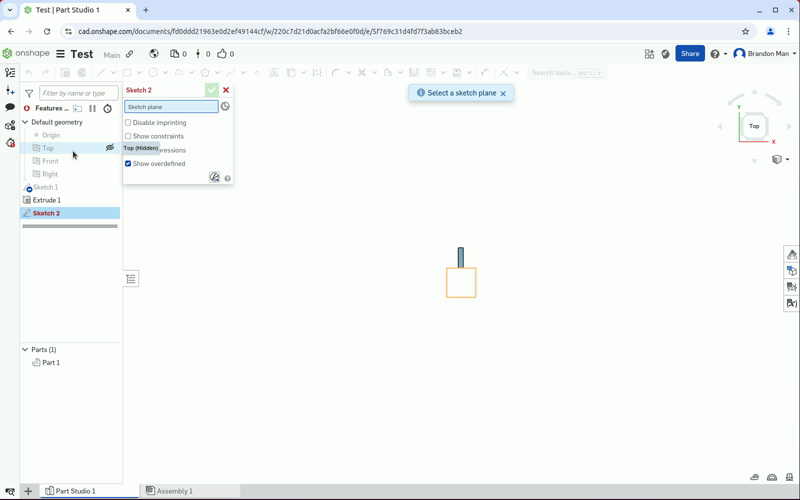
click(73, 150)
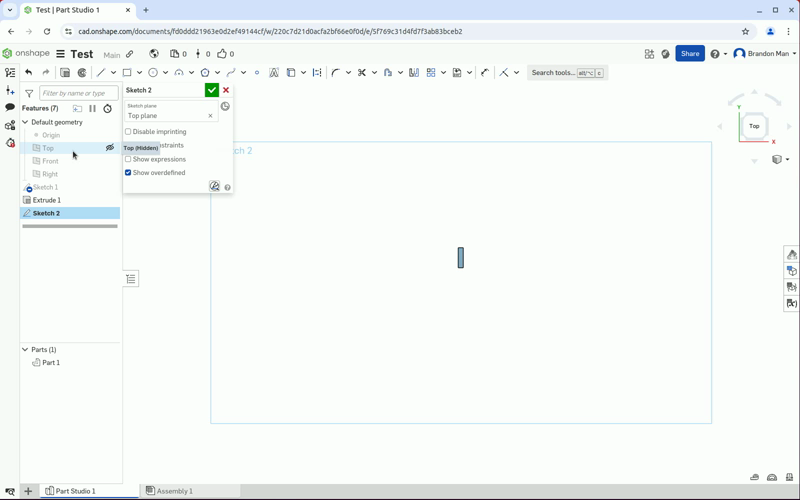
mouse_move(73, 352)
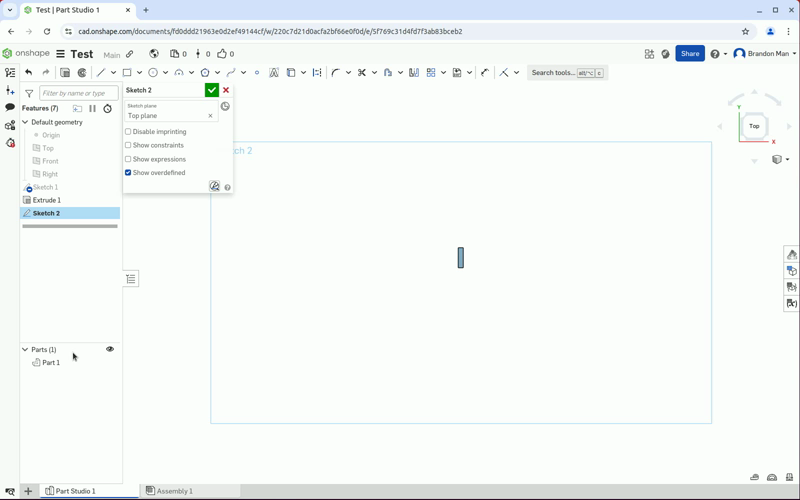
key(y)
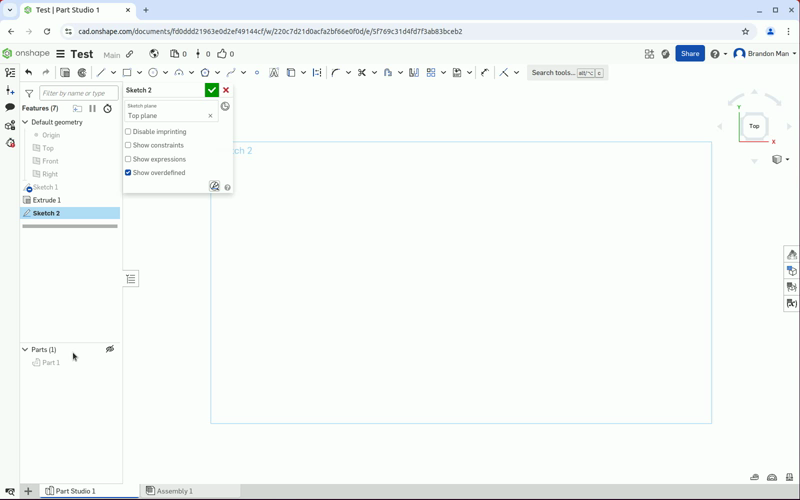
key(l)
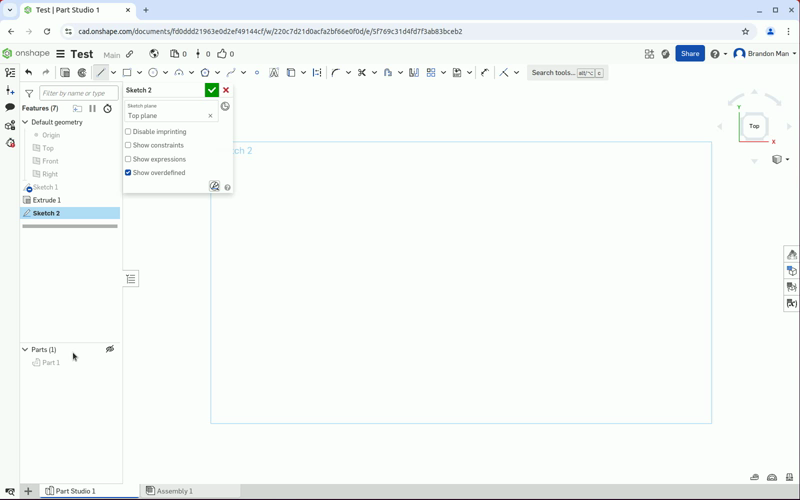
key_down(shift)
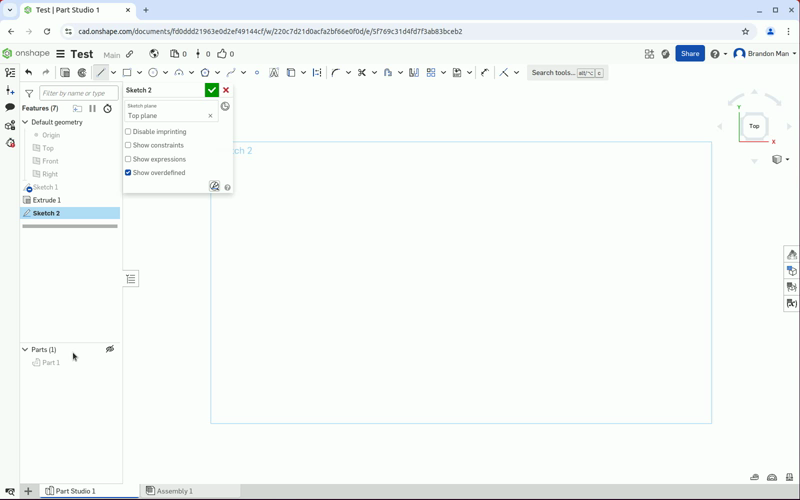
mouse_move(440, 285)
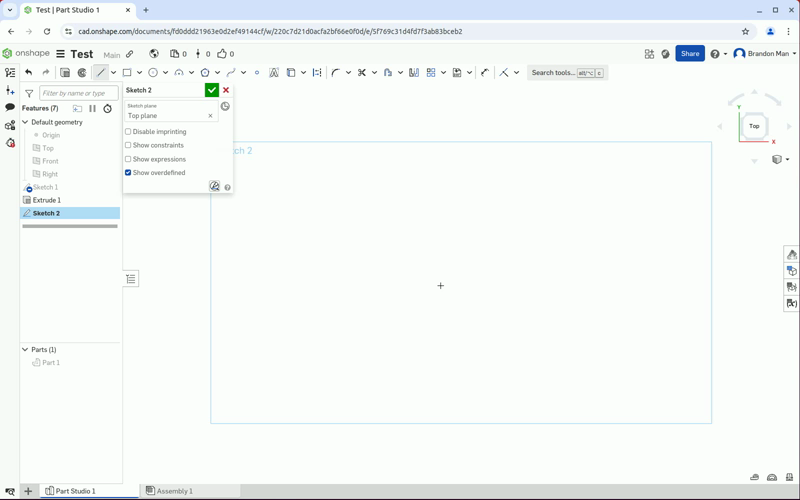
click(440, 285)
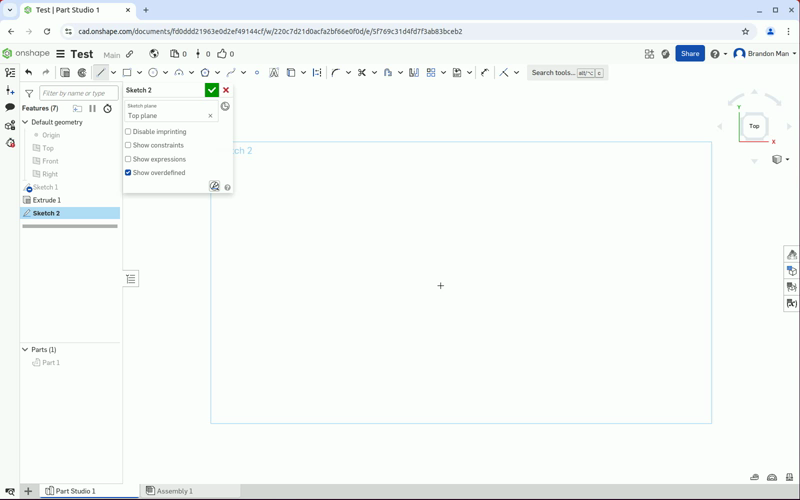
key_up(shift)
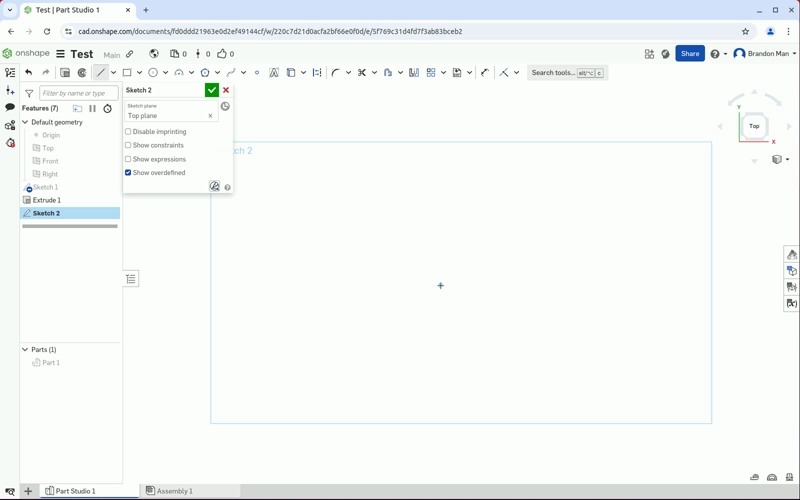
key_down(shift)
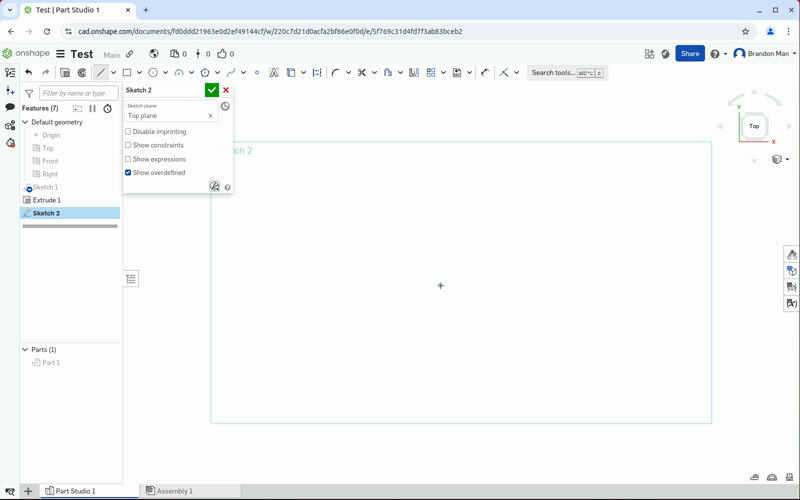
mouse_move(470, 285)
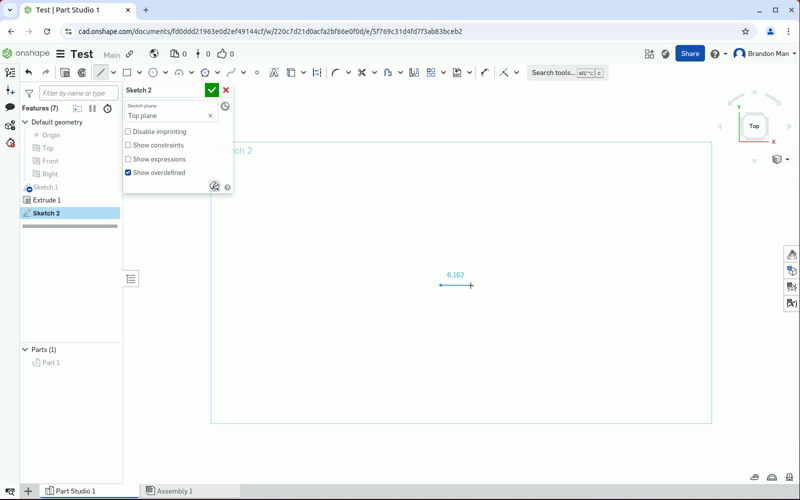
mouse_move(481, 285)
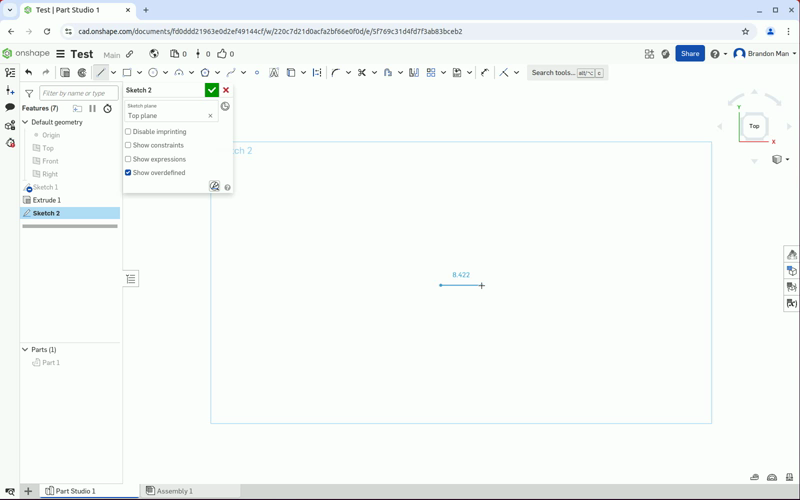
click(481, 285)
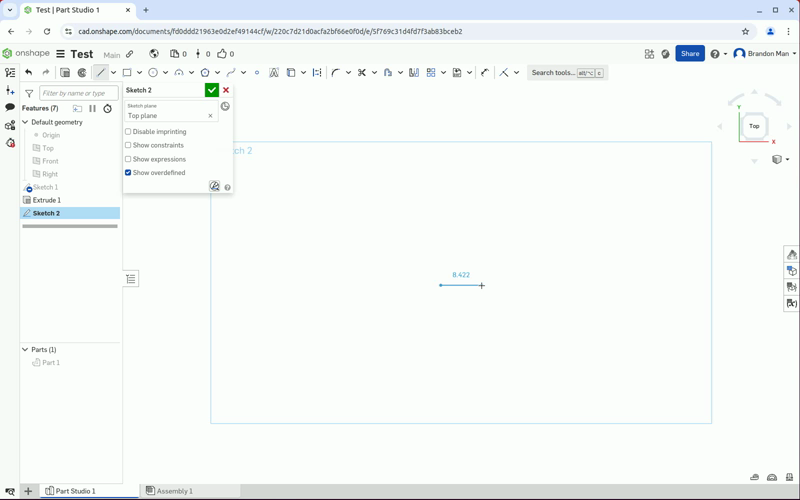
key_up(shift)
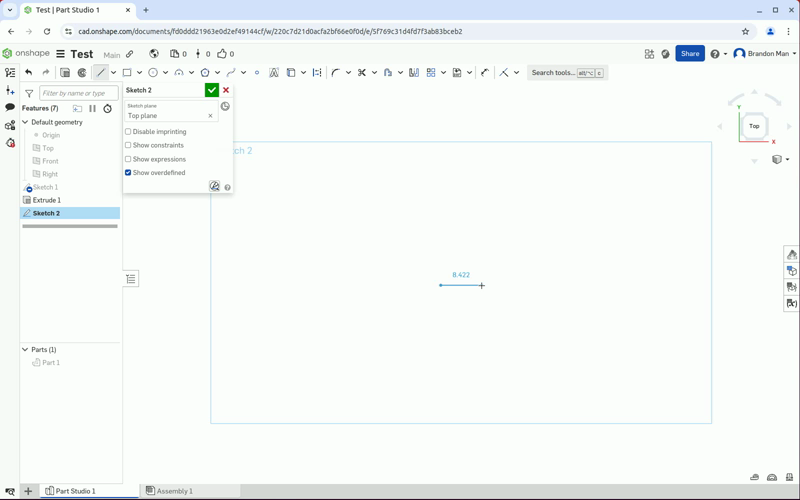
key_down(shift)
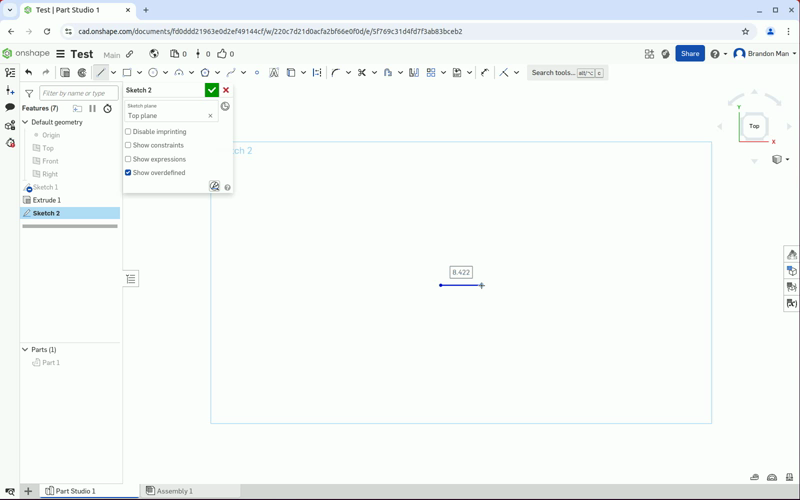
mouse_move(511, 285)
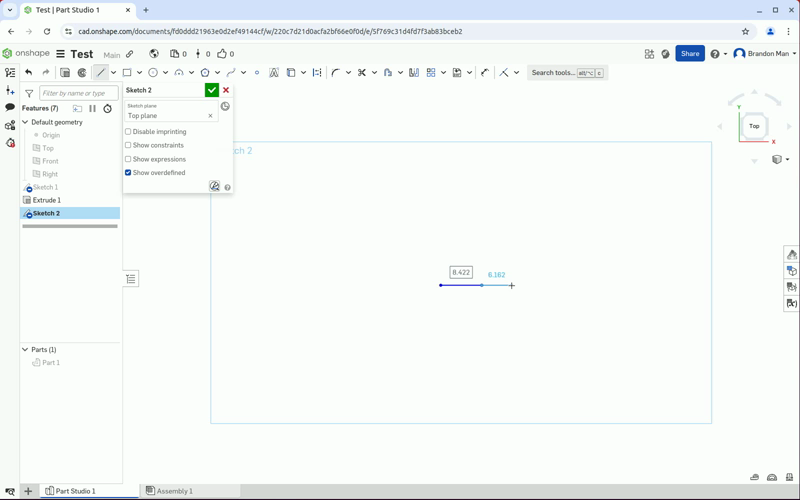
mouse_move(481, 280)
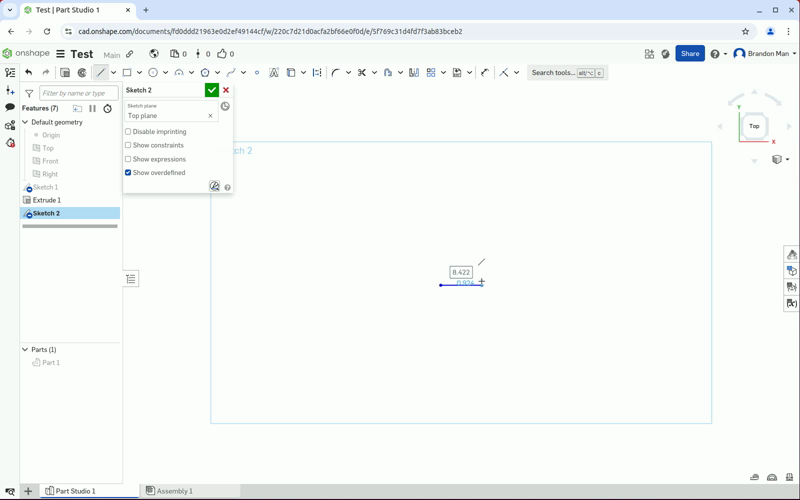
scroll(6)
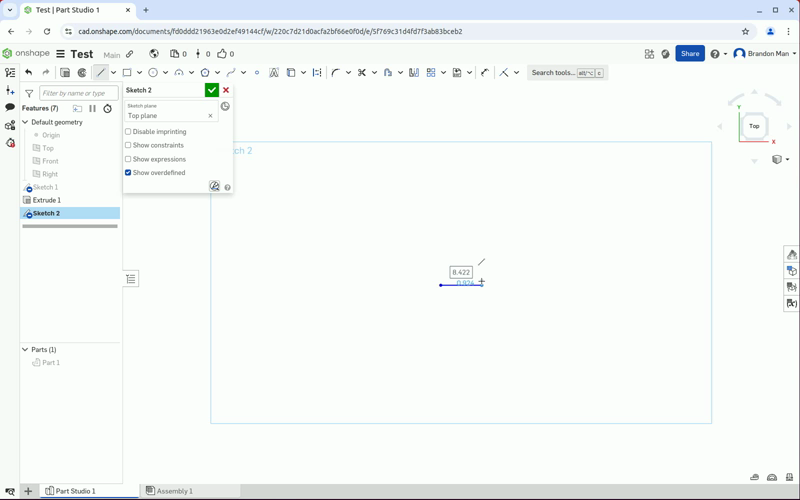
scroll(6)
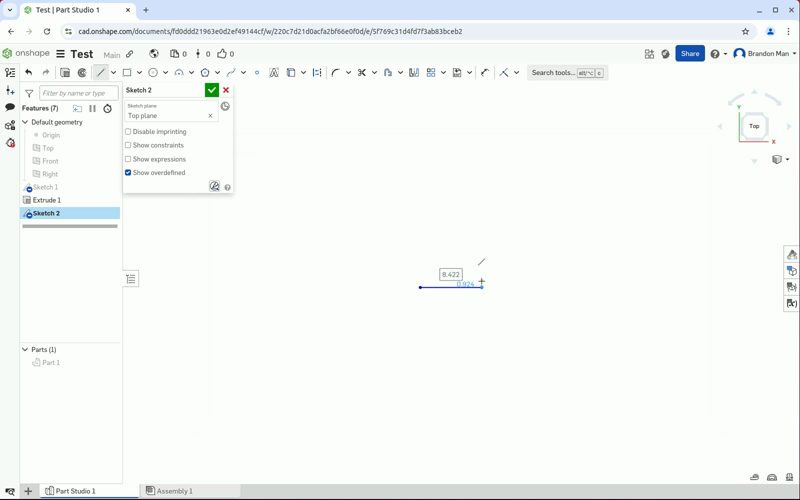
scroll(6)
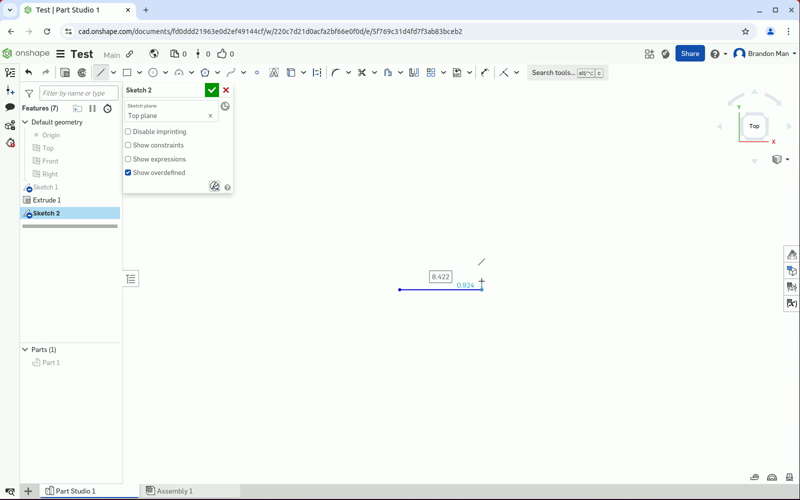
scroll(6)
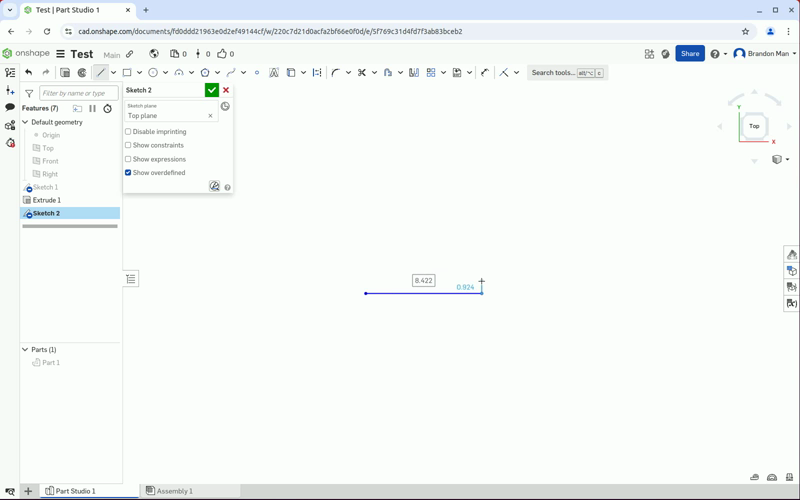
scroll(6)
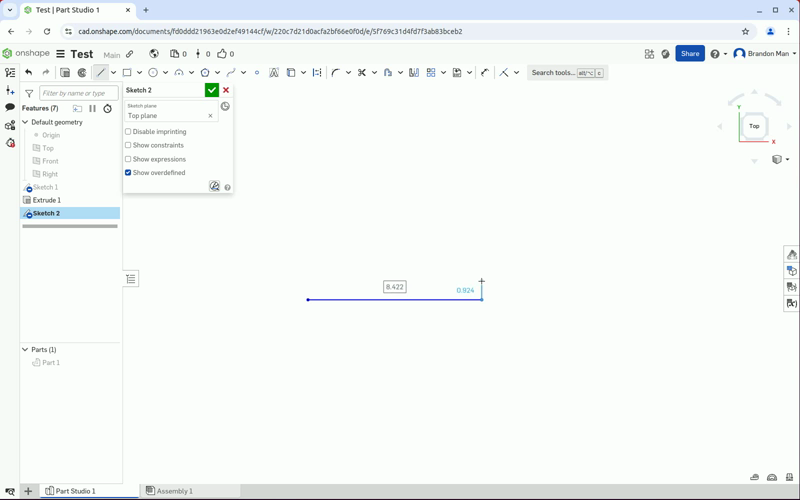
scroll(6)
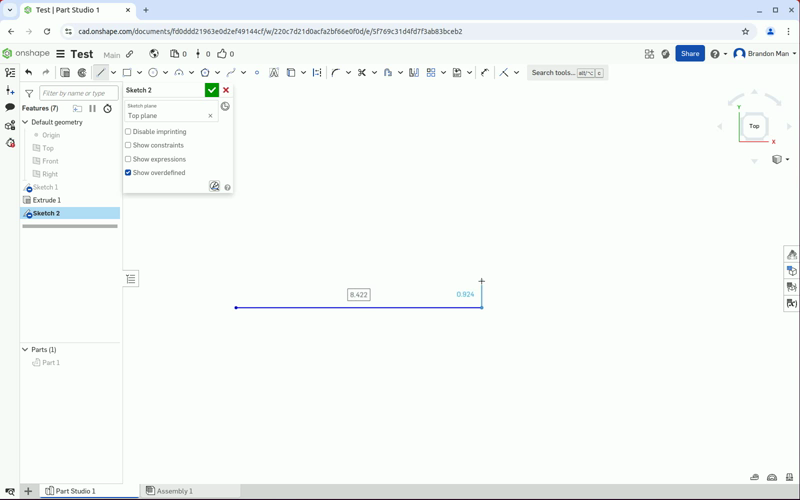
scroll(6)
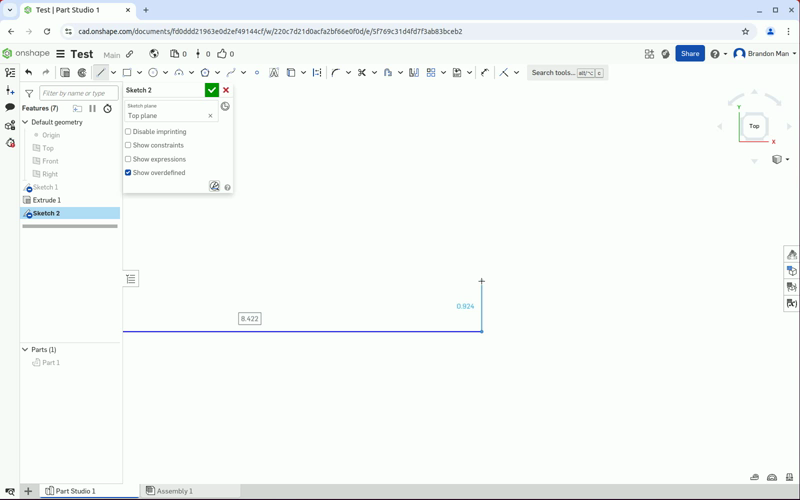
click(481, 280)
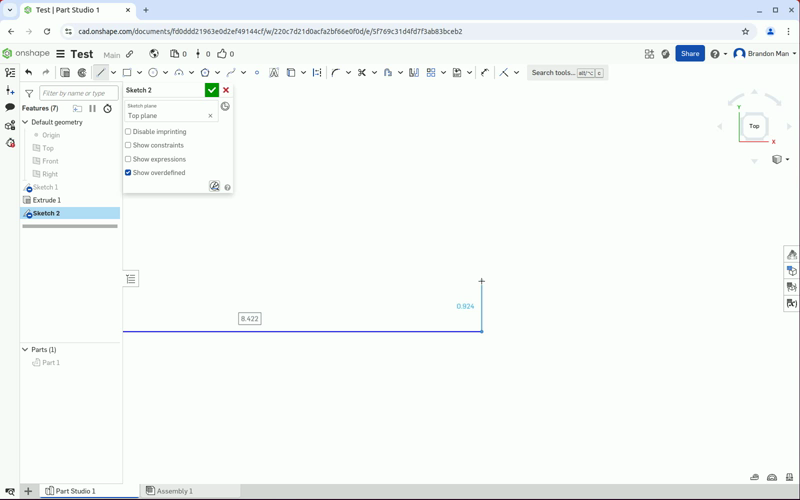
scroll(-6)
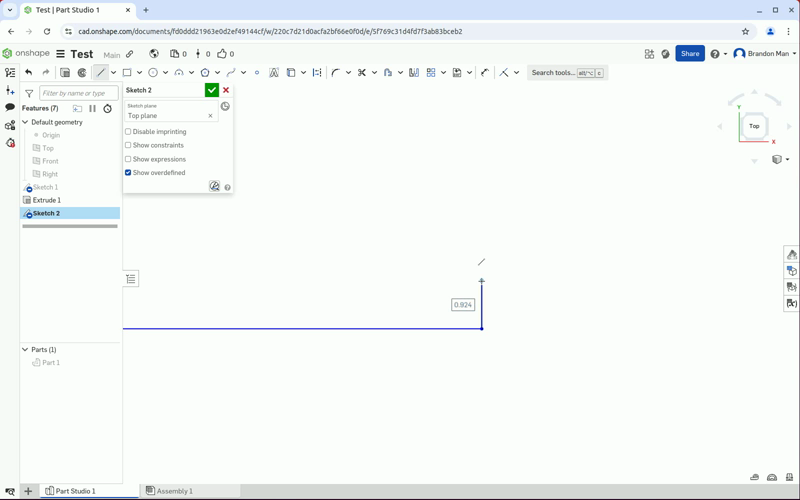
scroll(-6)
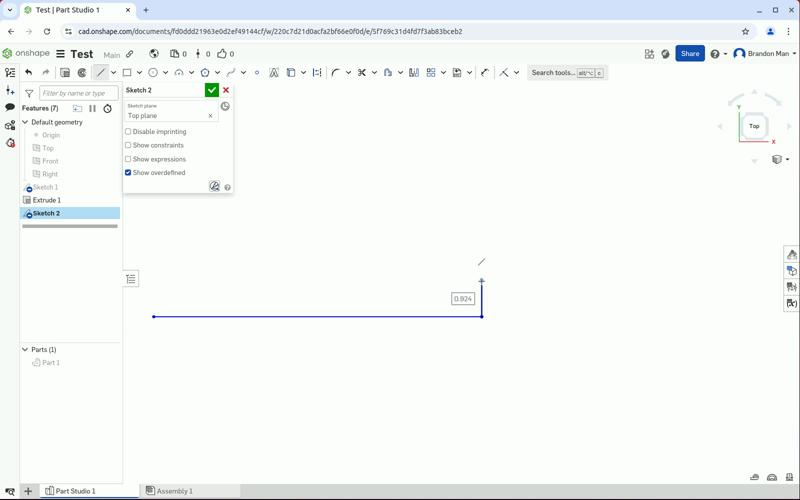
scroll(-6)
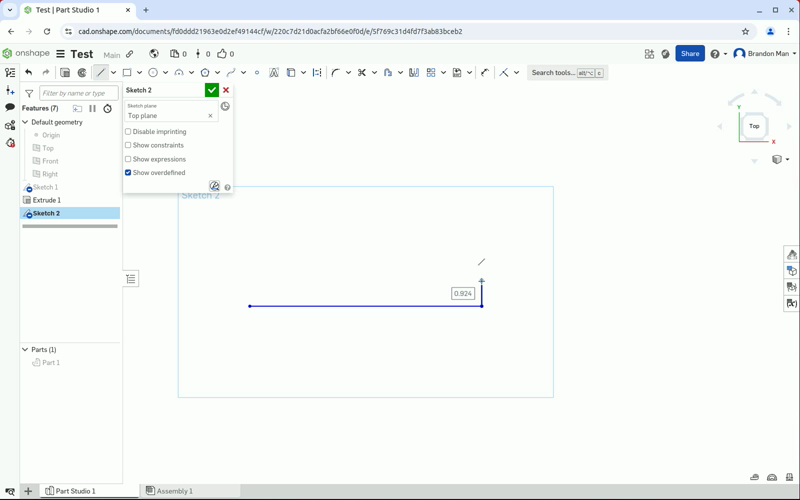
scroll(-6)
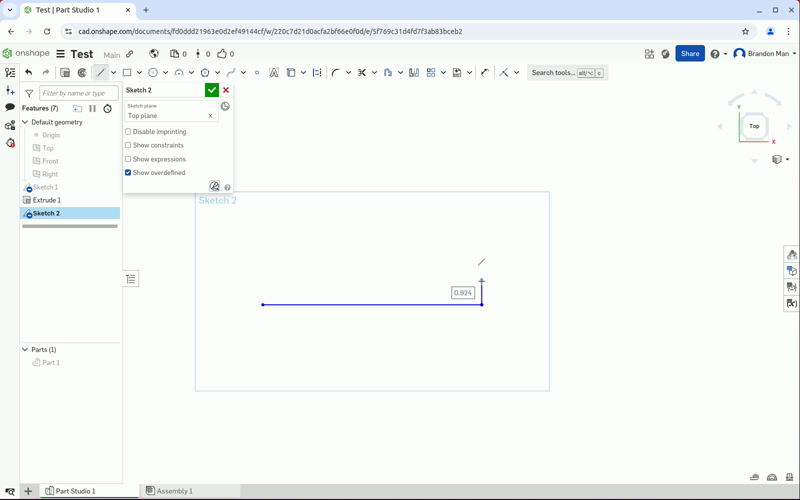
scroll(-6)
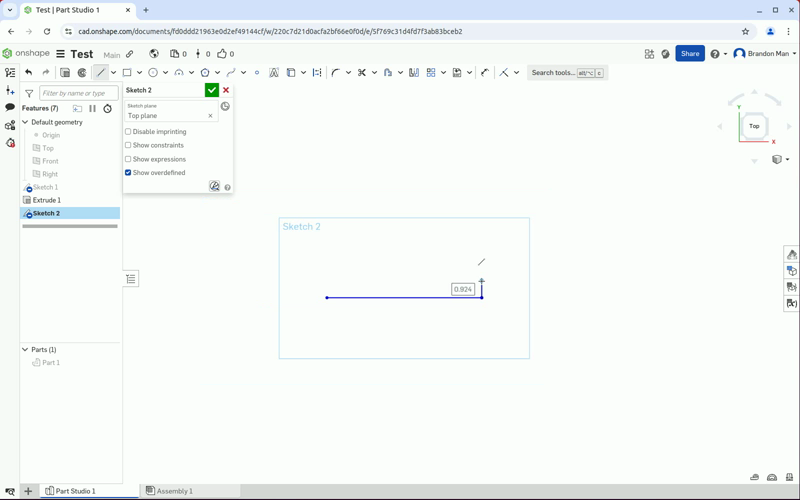
scroll(-6)
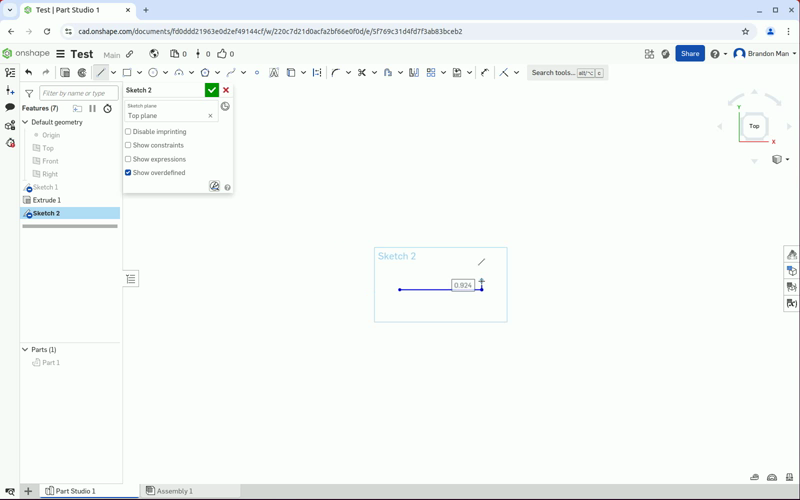
scroll(-6)
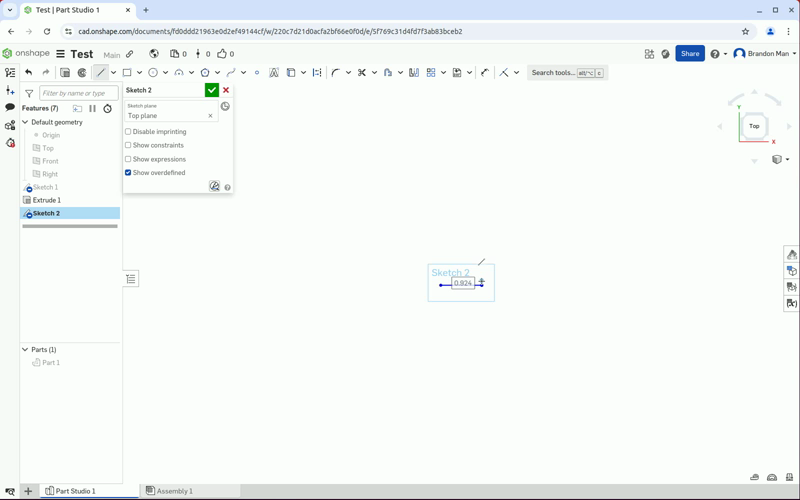
key_up(shift)
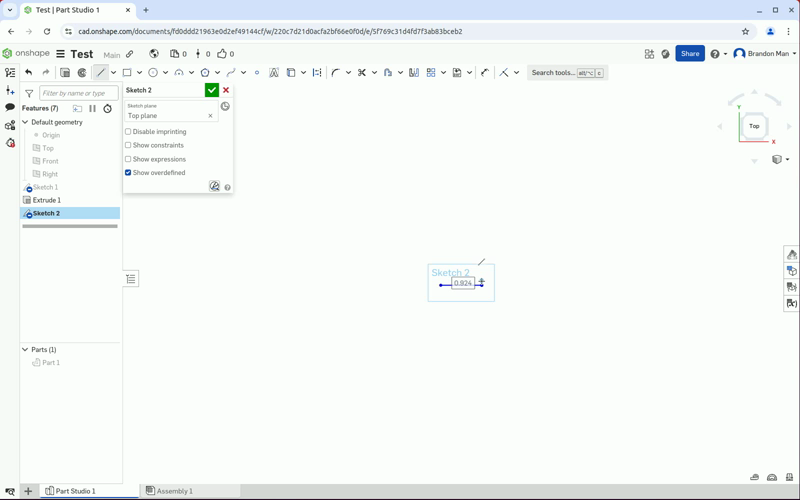
key_down(shift)
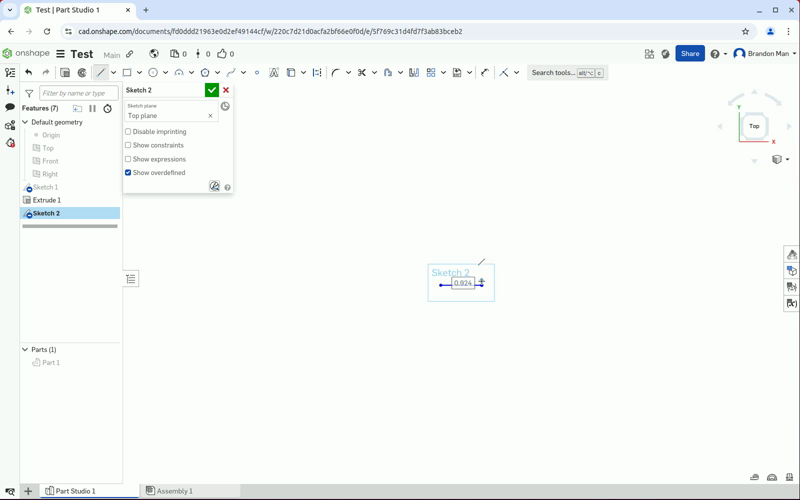
mouse_move(511, 280)
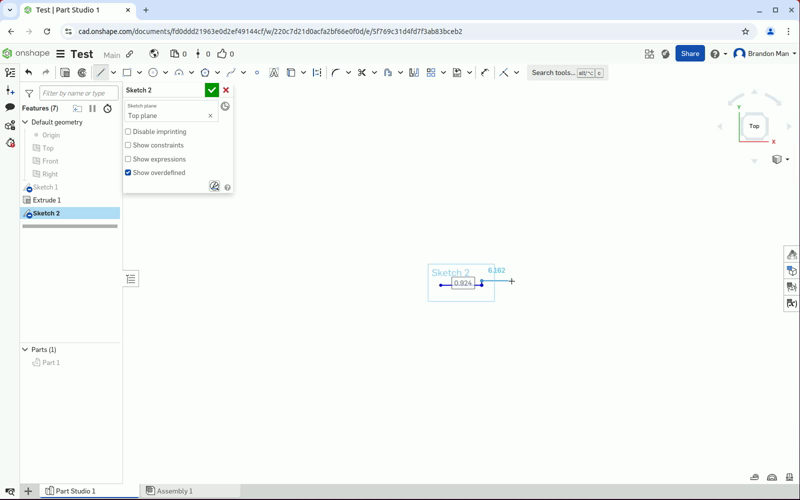
mouse_move(463, 280)
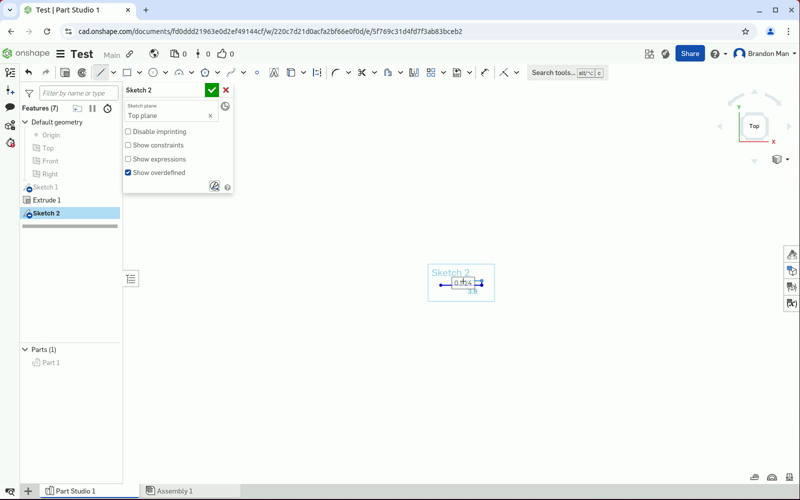
click(463, 280)
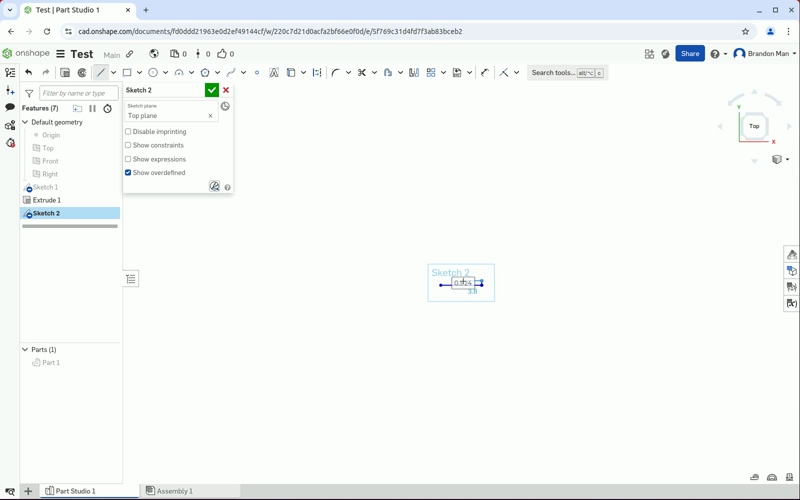
key_up(shift)
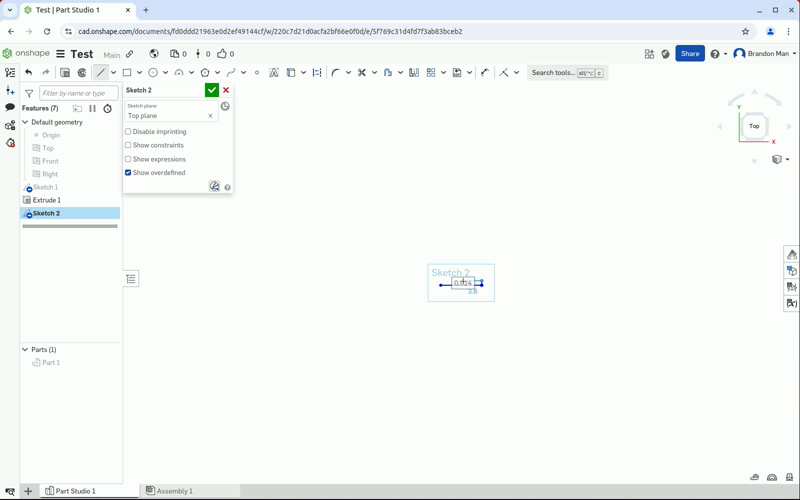
key_down(shift)
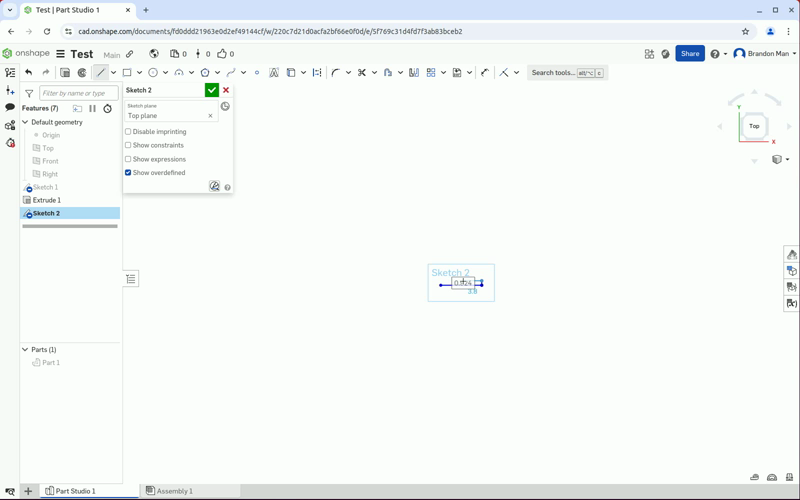
mouse_move(493, 280)
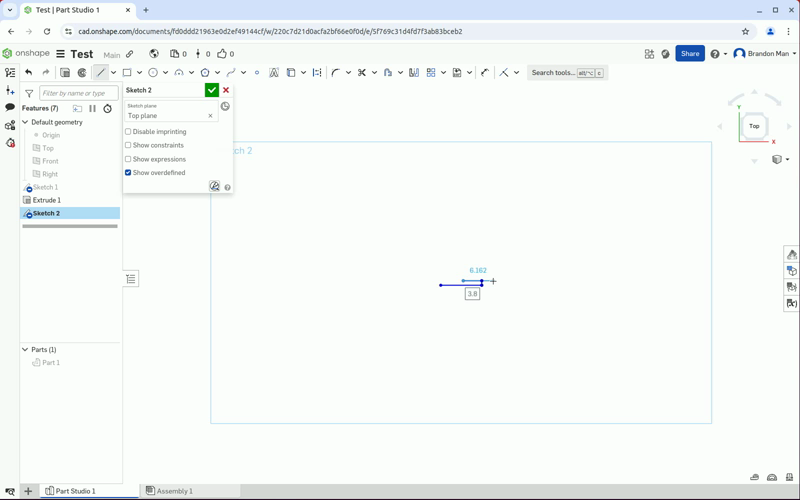
mouse_move(459, 280)
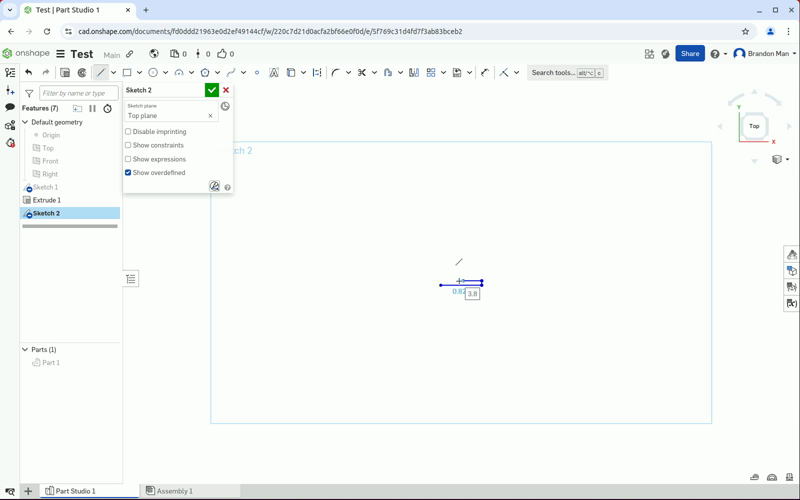
scroll(6)
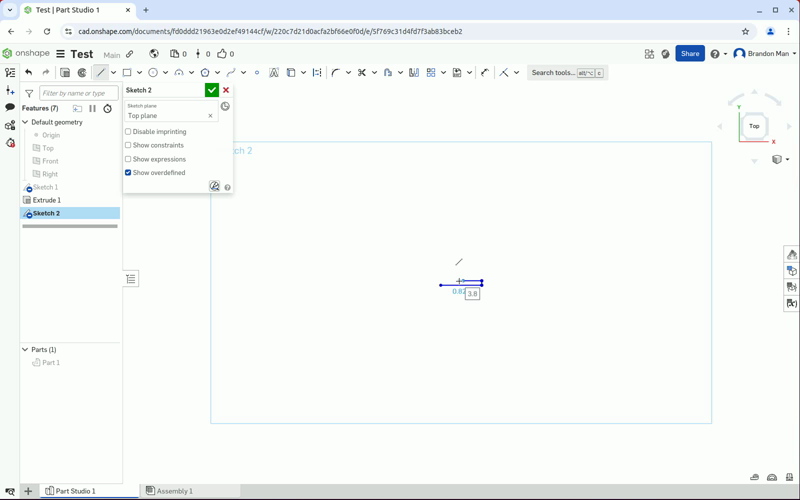
scroll(6)
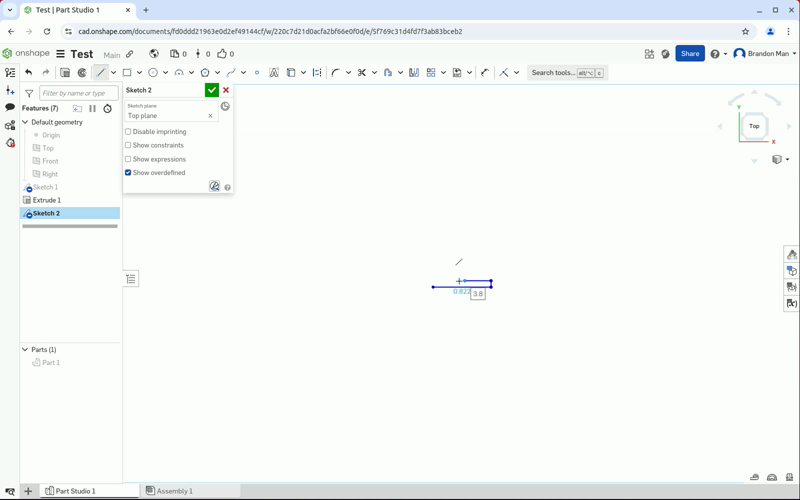
scroll(6)
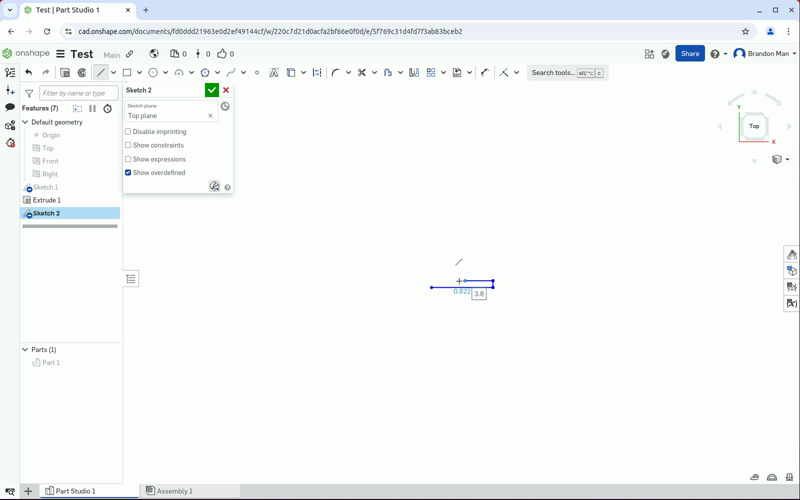
scroll(6)
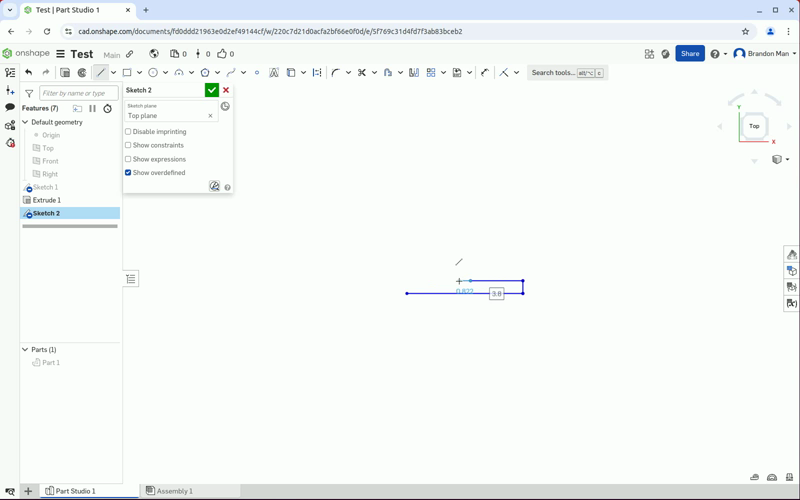
scroll(6)
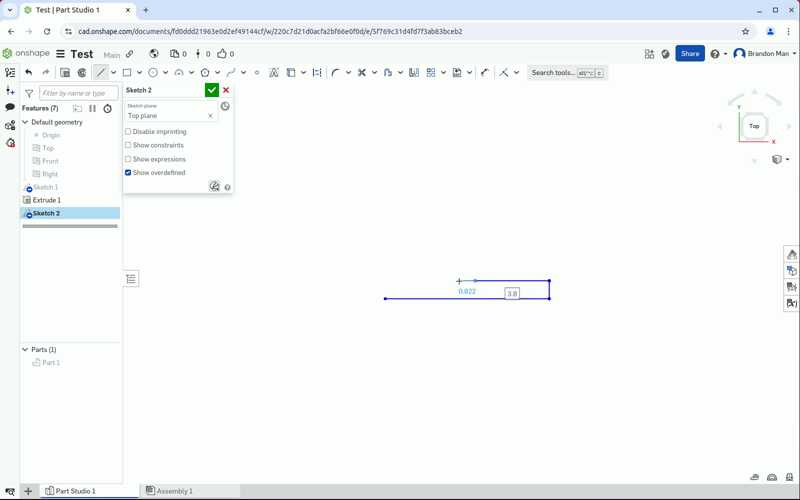
scroll(6)
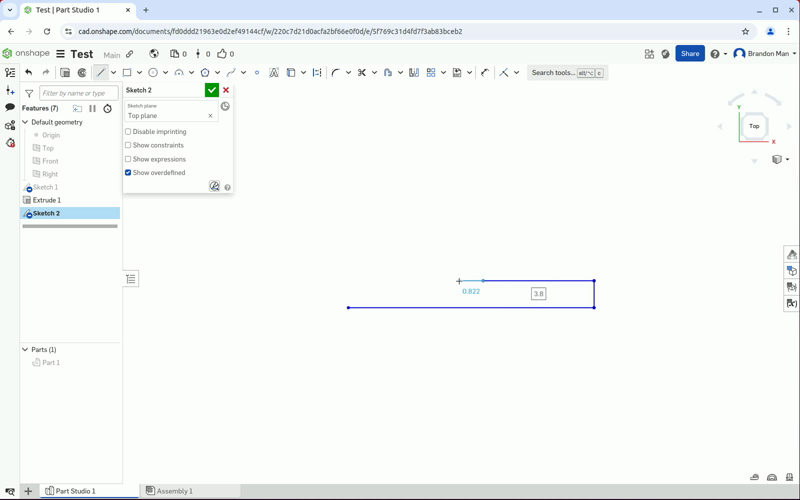
scroll(6)
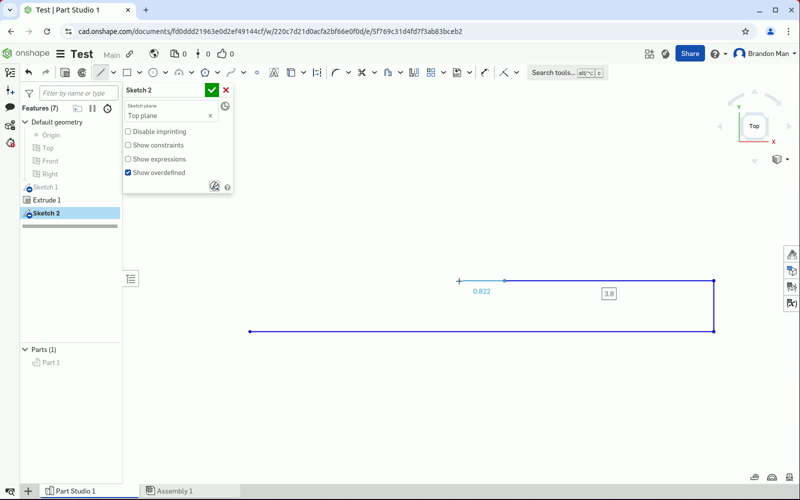
click(459, 280)
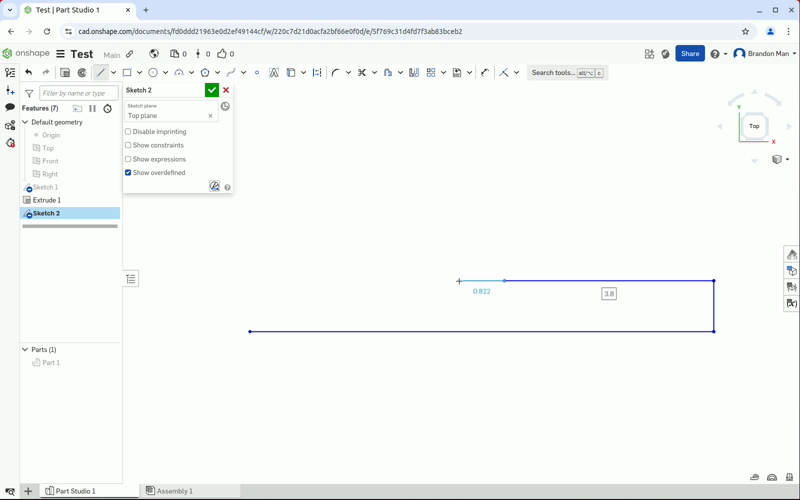
scroll(-6)
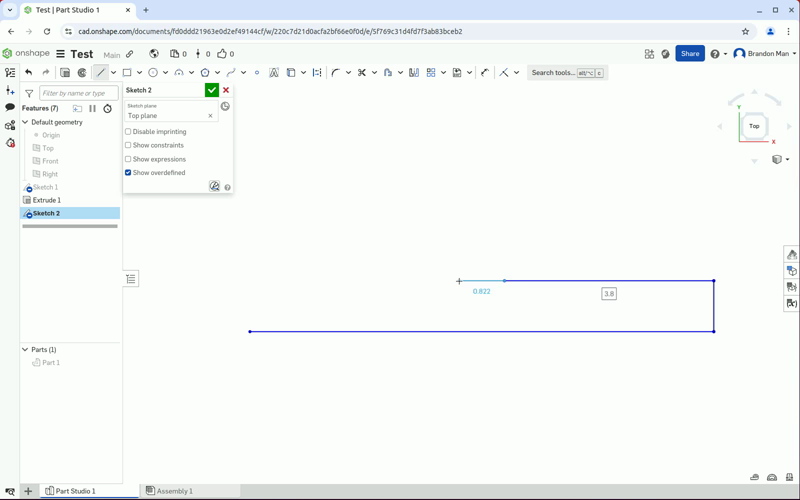
scroll(-6)
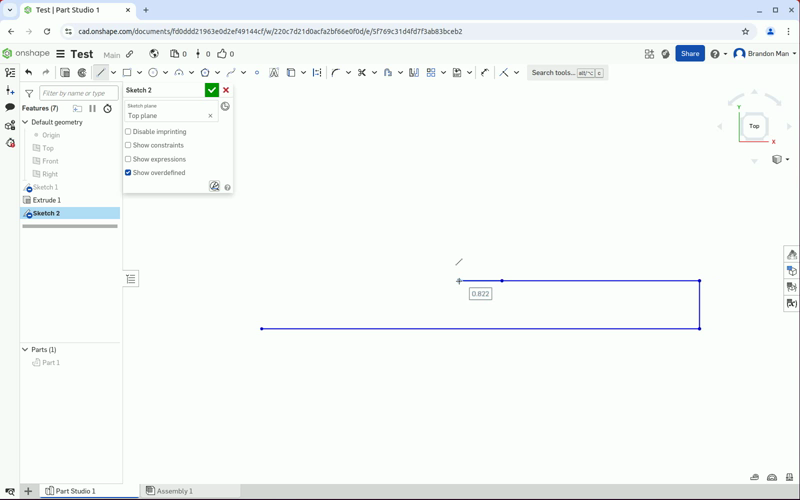
scroll(-6)
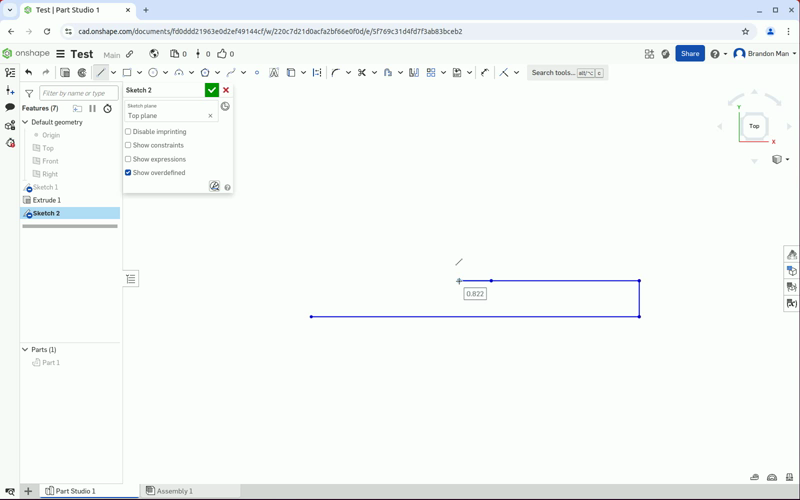
scroll(-6)
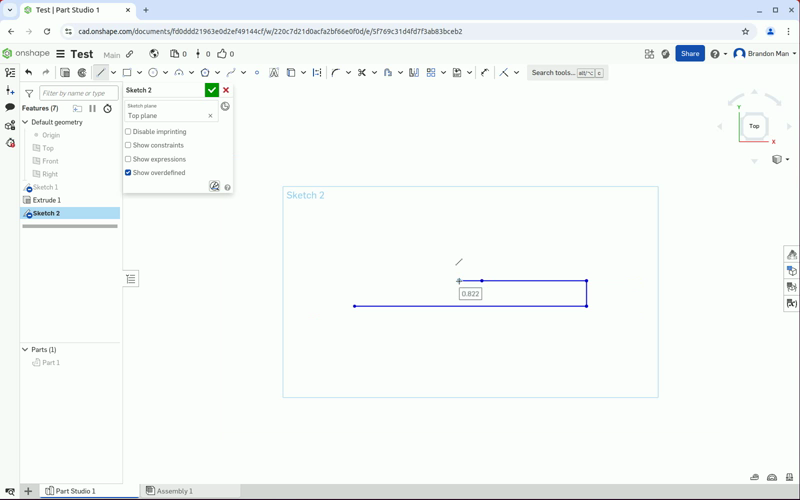
scroll(-6)
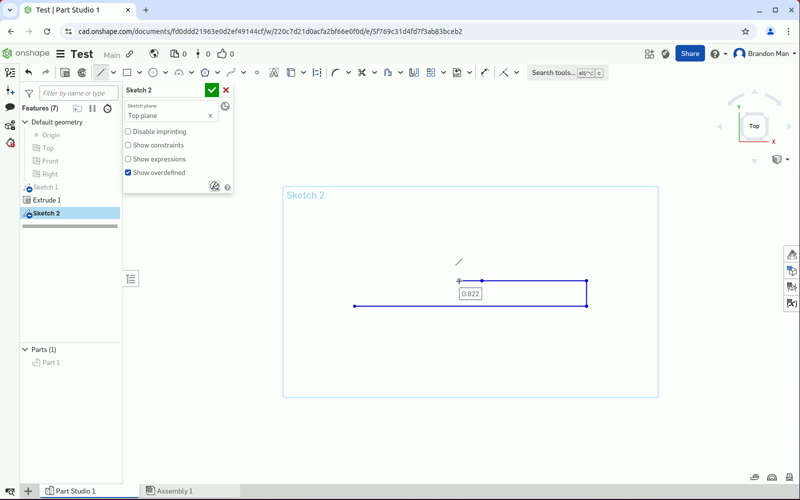
scroll(-6)
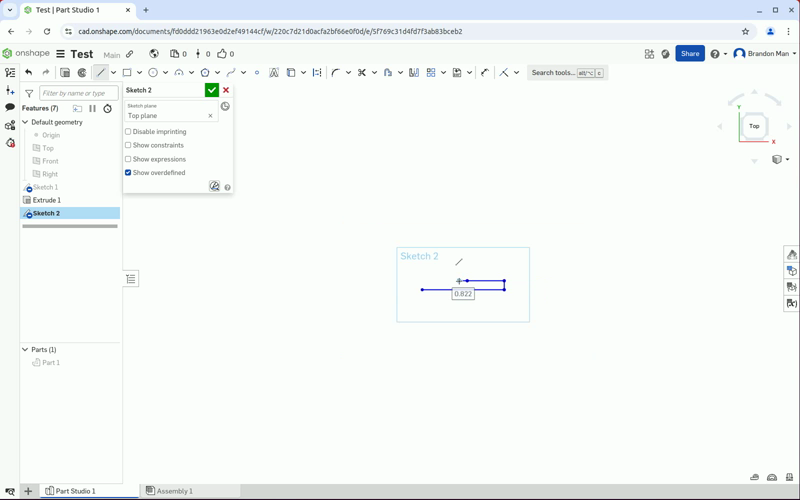
scroll(-6)
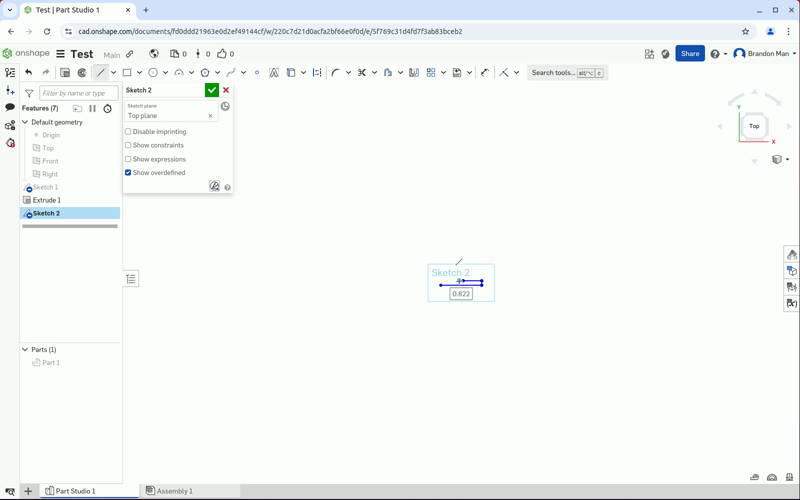
key_up(shift)
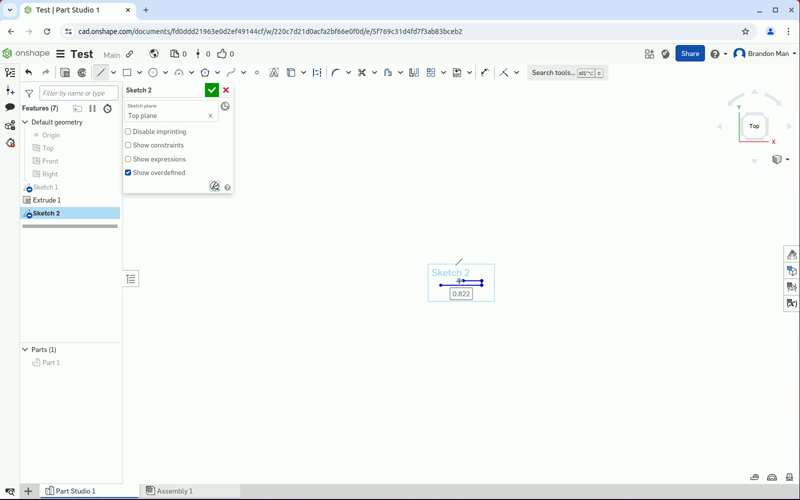
key_down(shift)
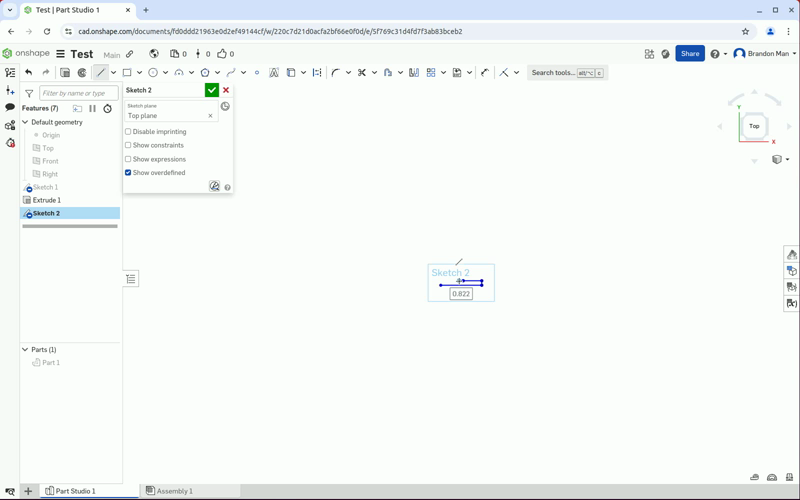
mouse_move(489, 280)
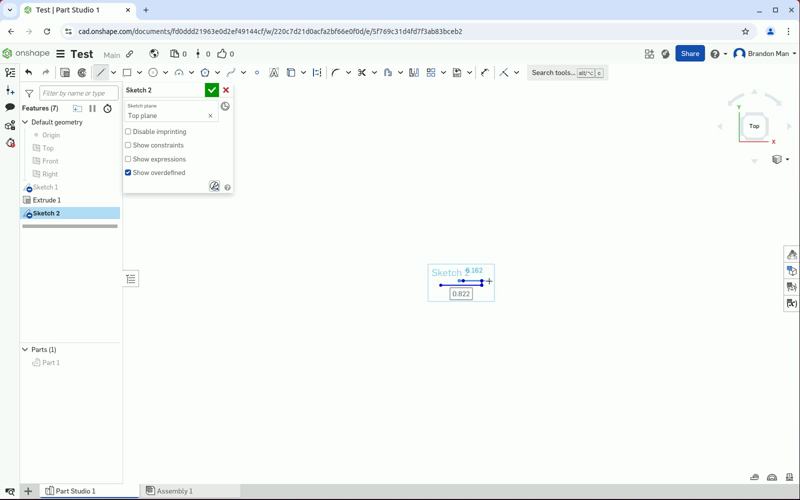
mouse_move(440, 280)
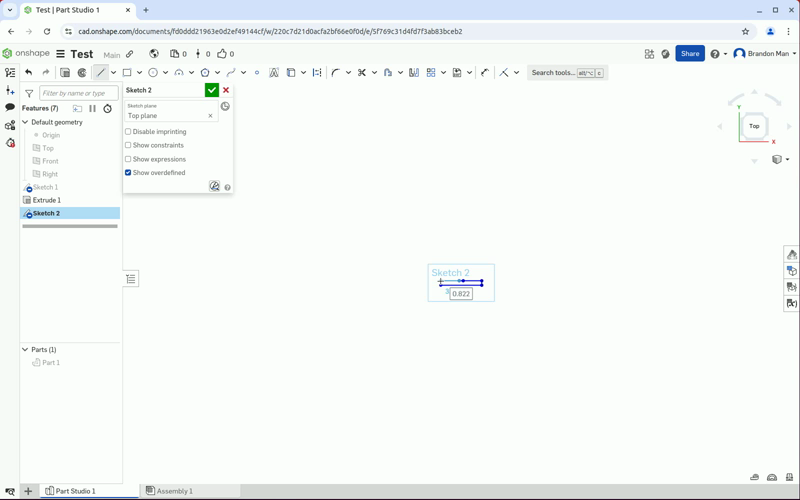
click(440, 280)
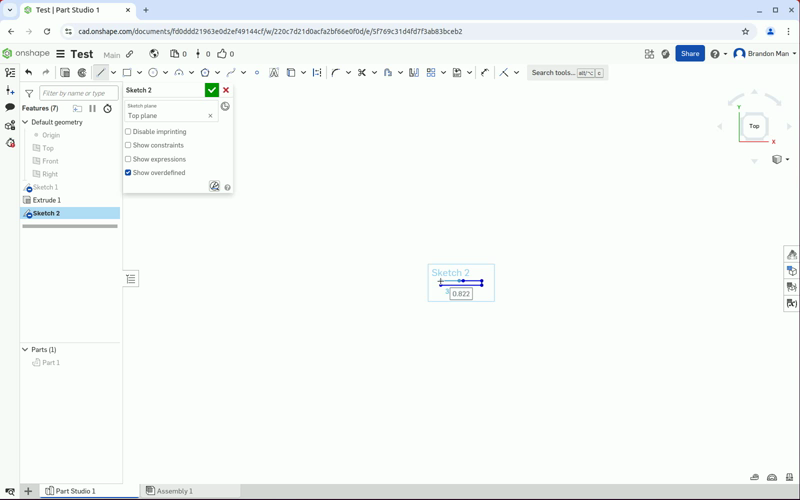
key_up(shift)
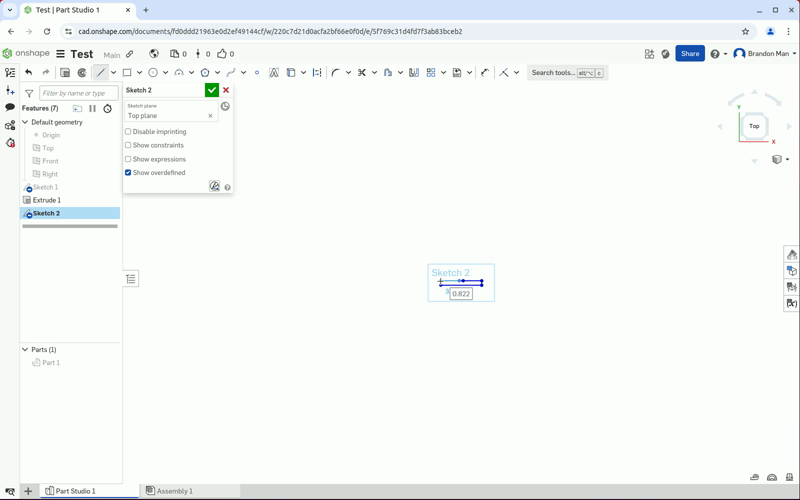
mouse_move(470, 280)
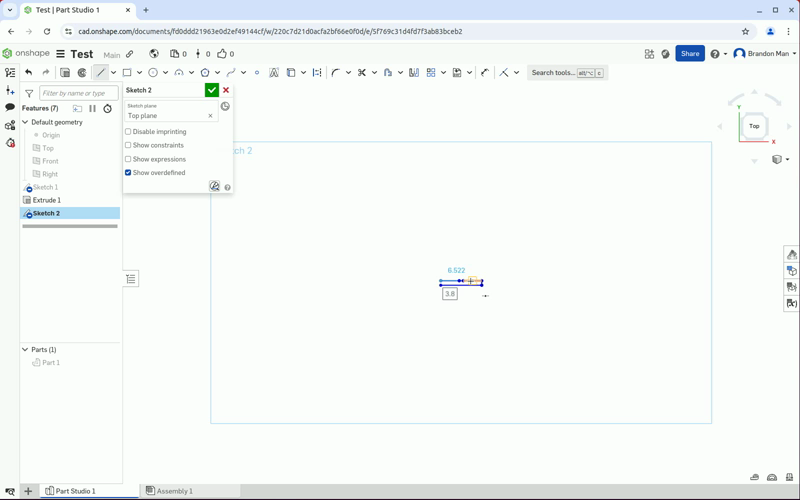
key_down(shift)
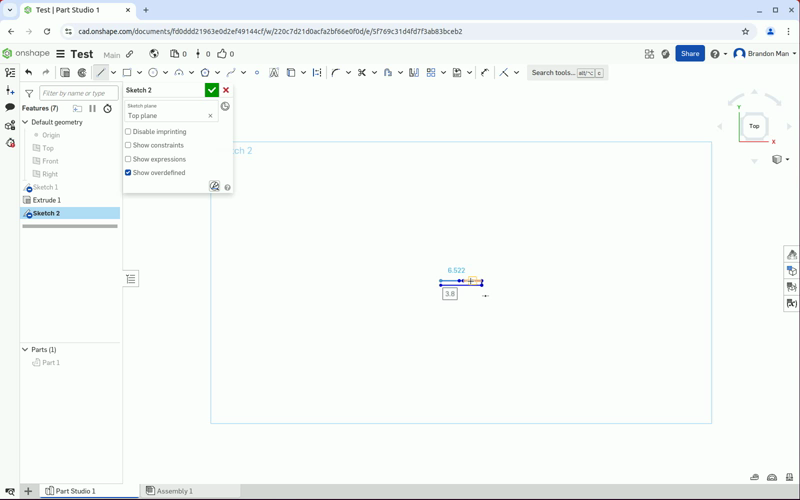
mouse_move(440, 285)
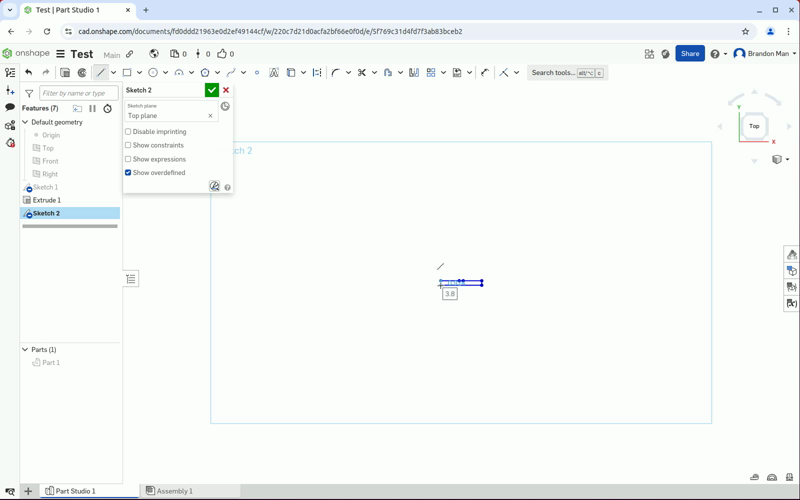
scroll(6)
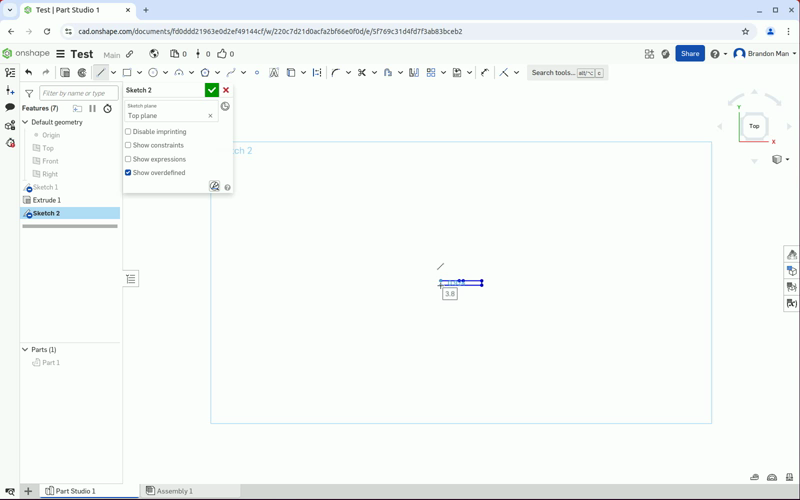
scroll(6)
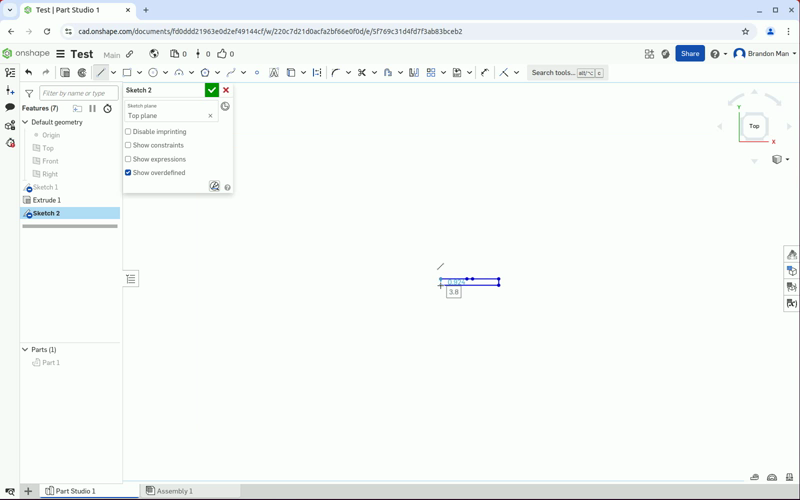
scroll(6)
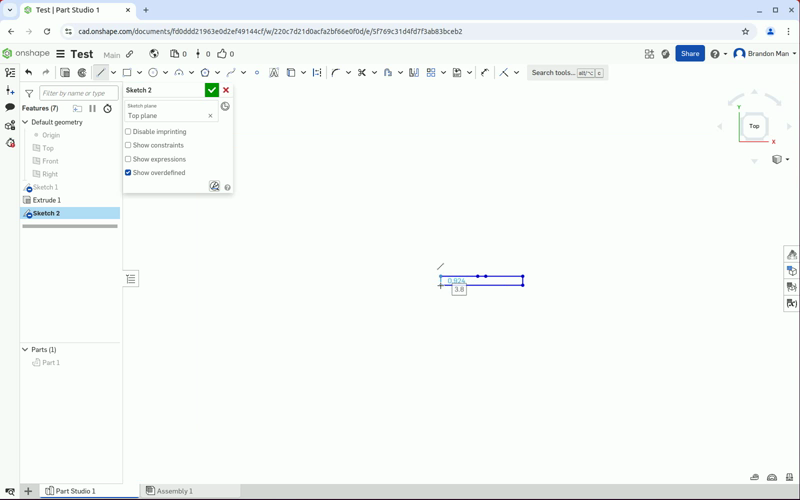
scroll(6)
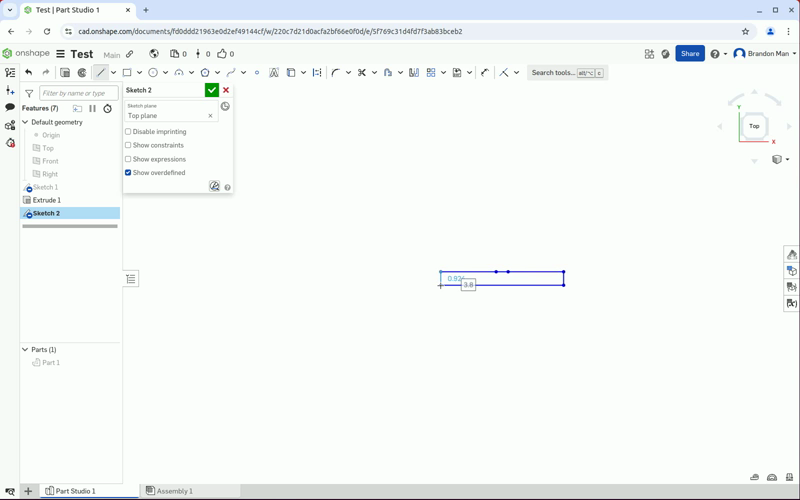
scroll(6)
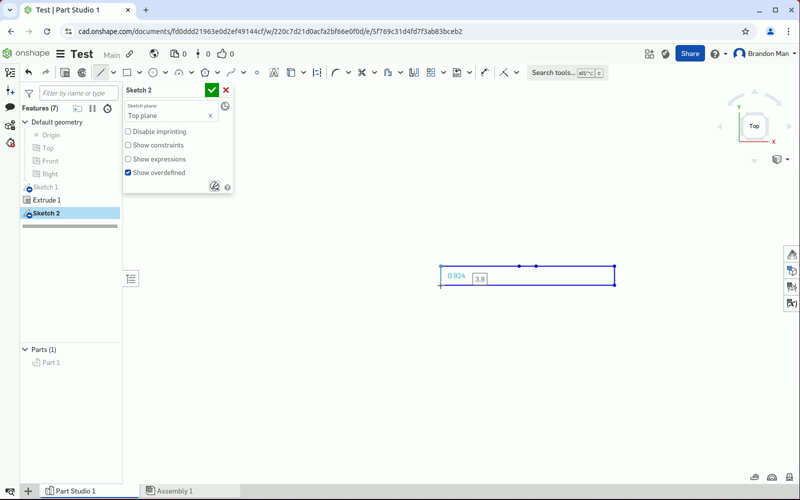
scroll(6)
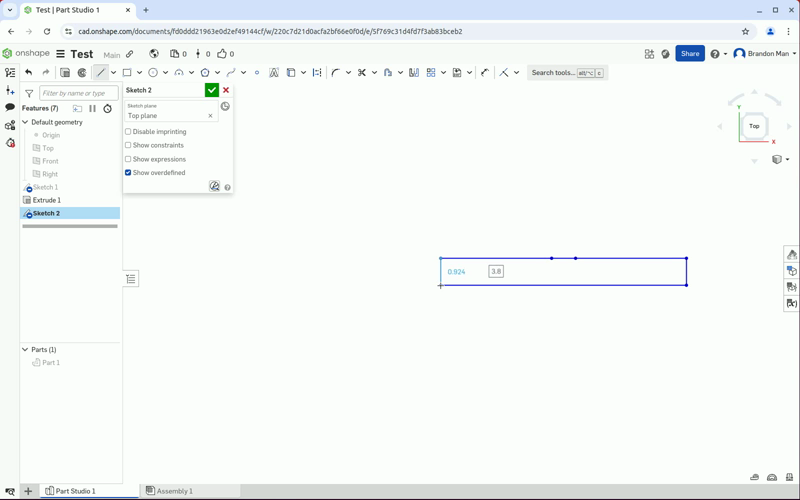
scroll(6)
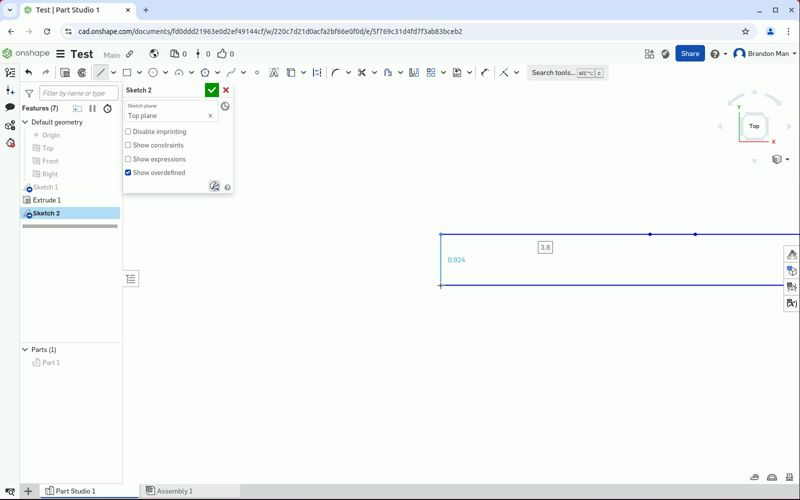
key_up(shift)
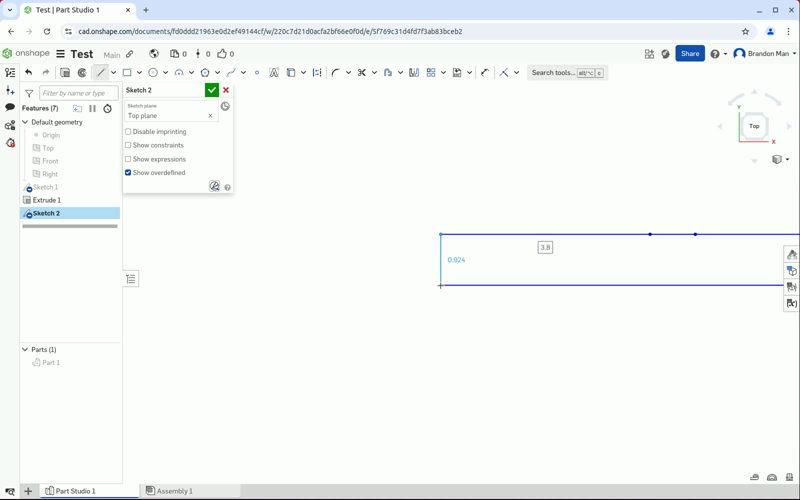
click(440, 285)
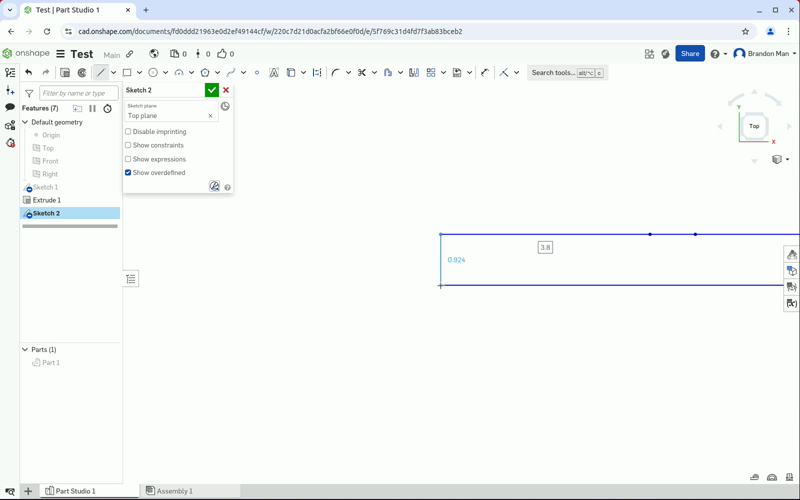
scroll(-6)
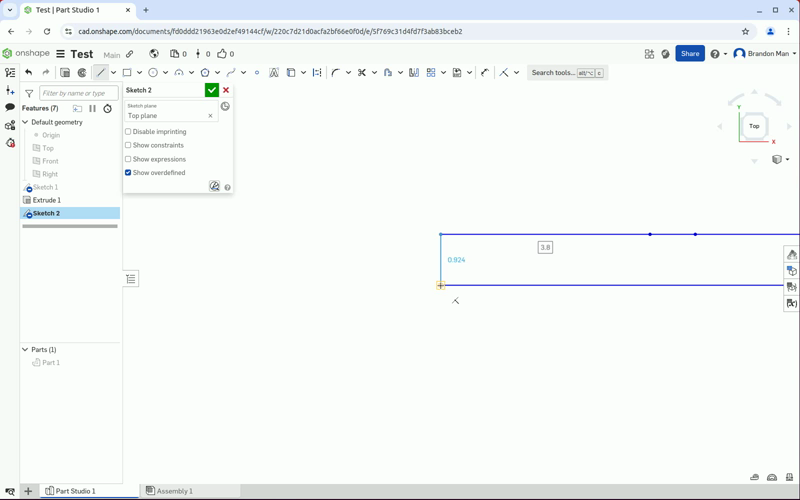
scroll(-6)
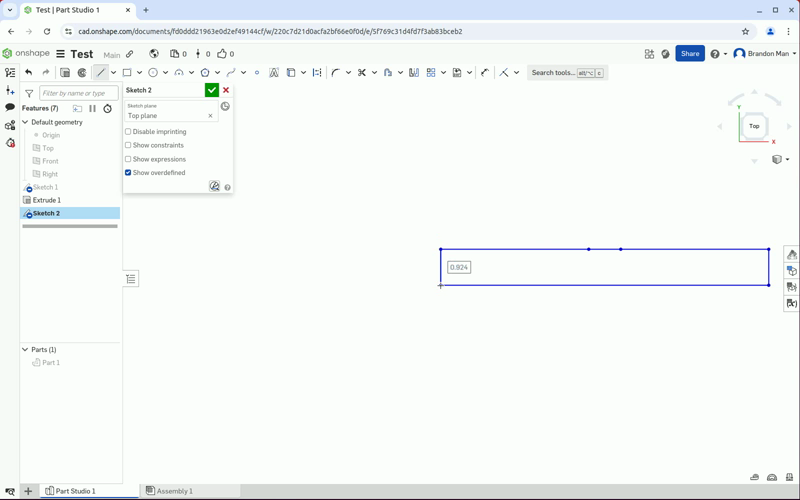
scroll(-6)
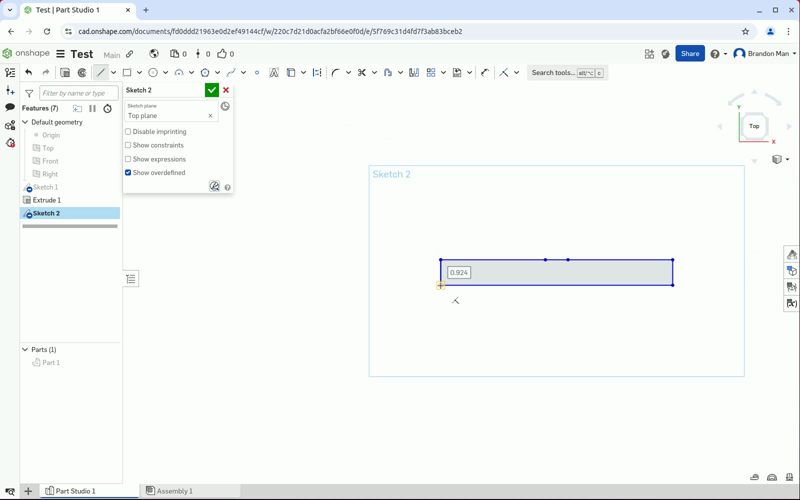
scroll(-6)
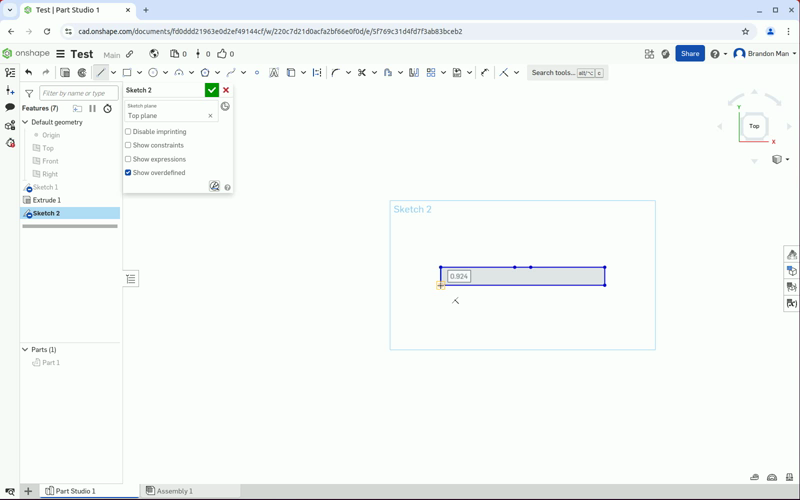
scroll(-6)
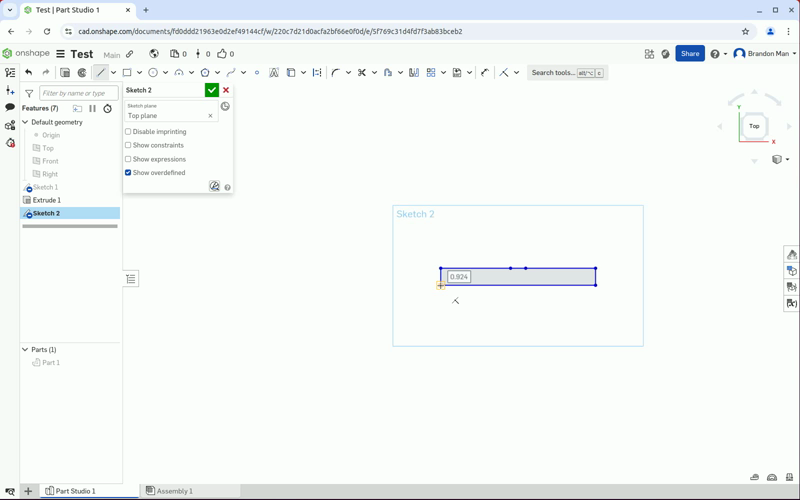
scroll(-6)
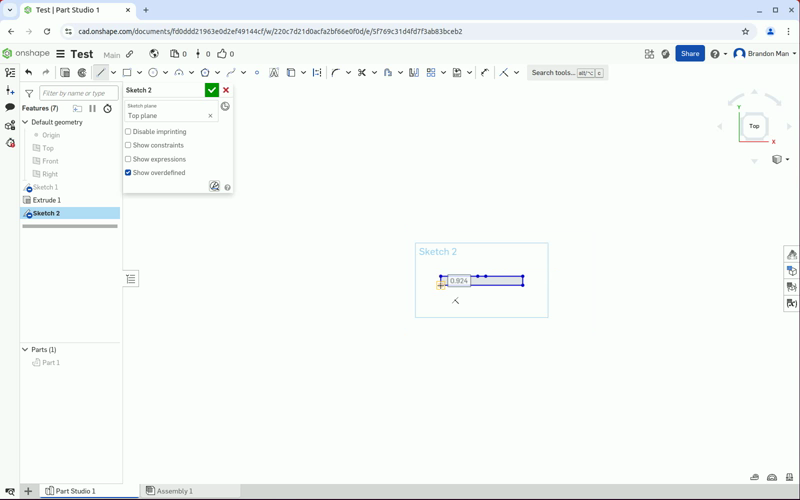
scroll(-6)
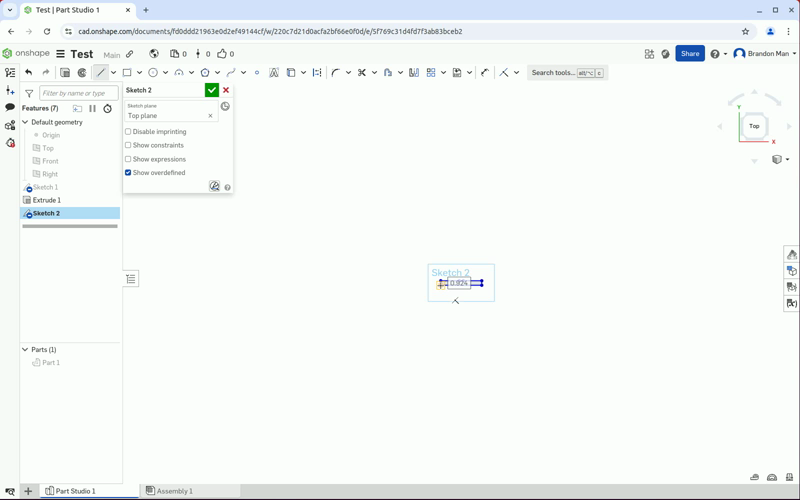
key(esc)
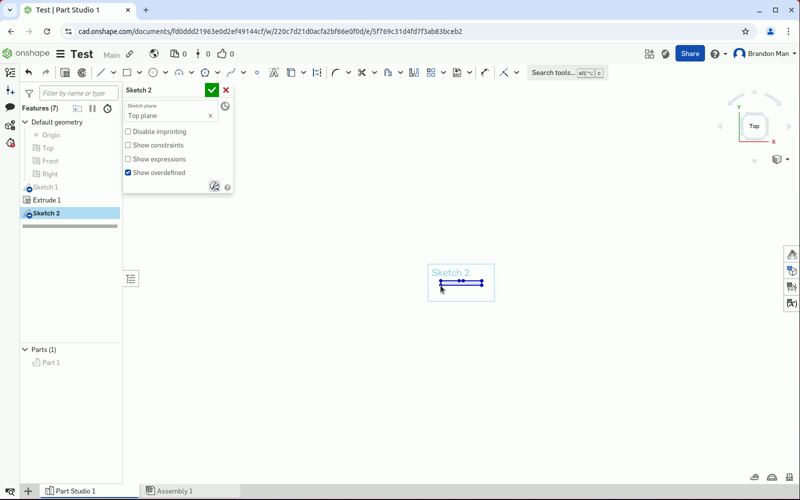
mouse_move(453, 282)
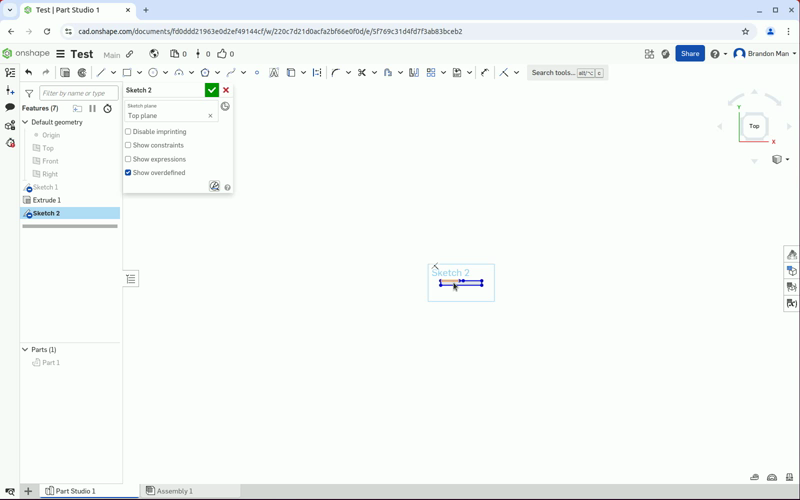
scroll(6)
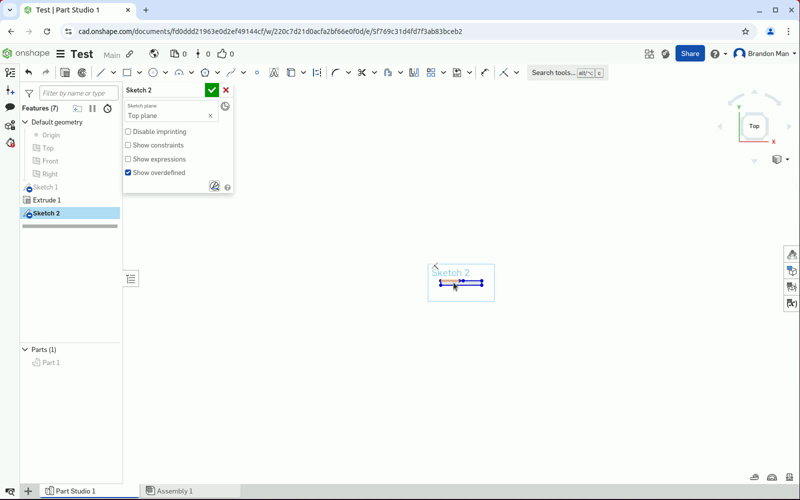
scroll(6)
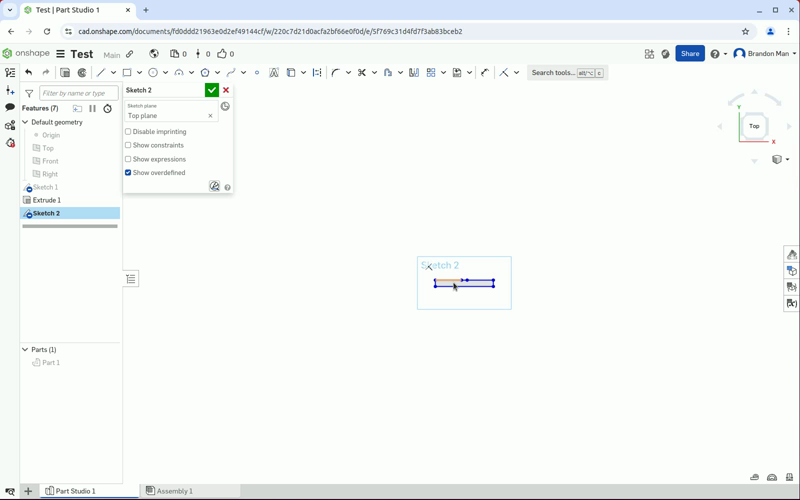
scroll(6)
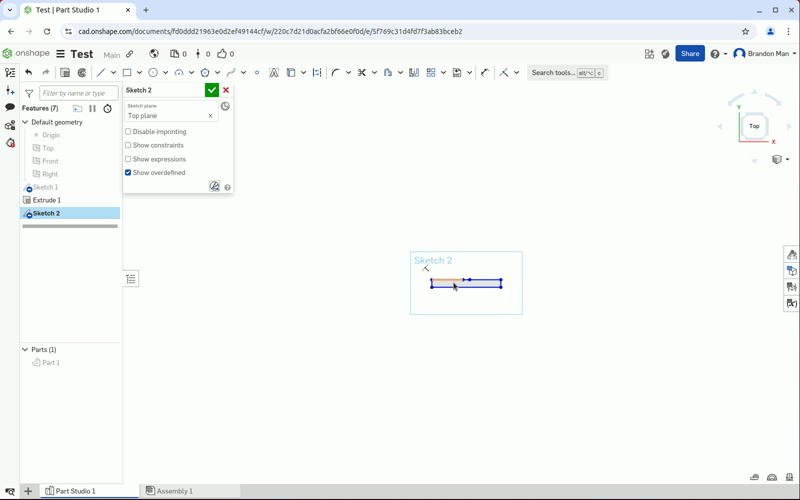
scroll(6)
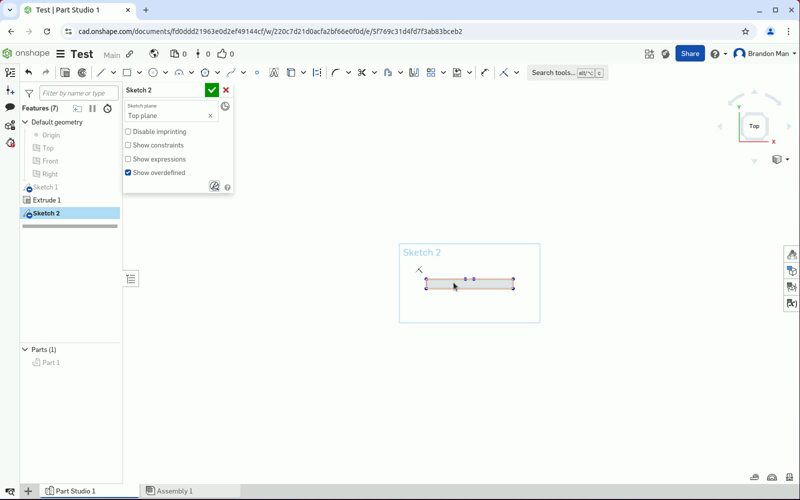
scroll(6)
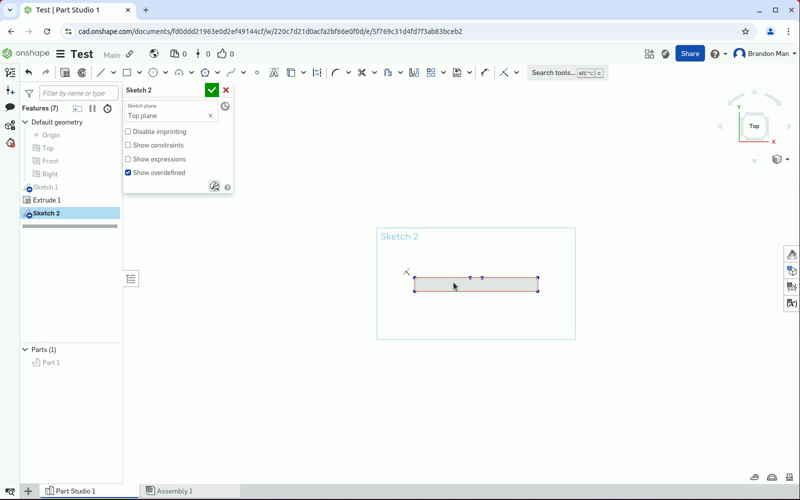
scroll(6)
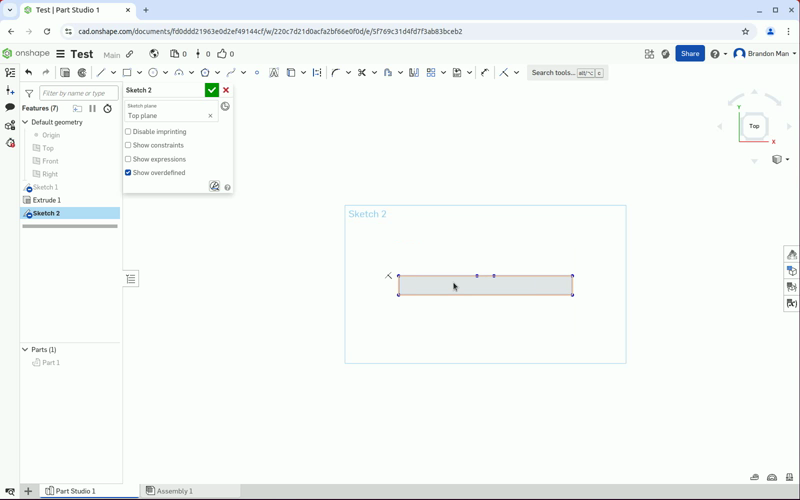
scroll(6)
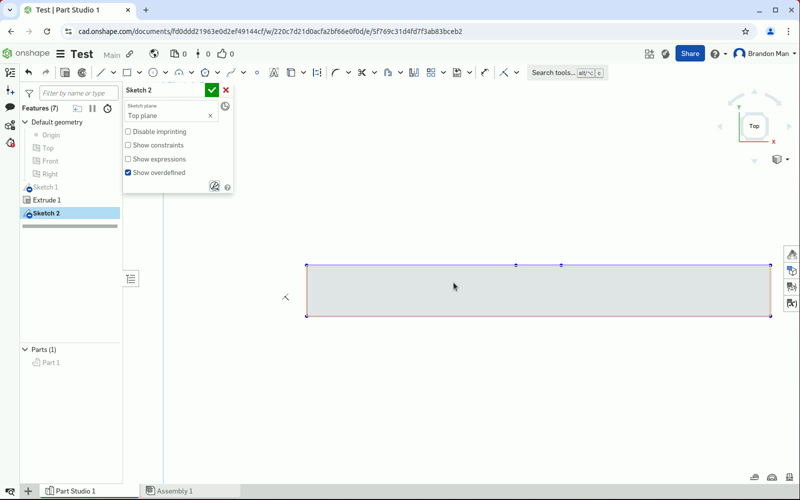
click(453, 282)
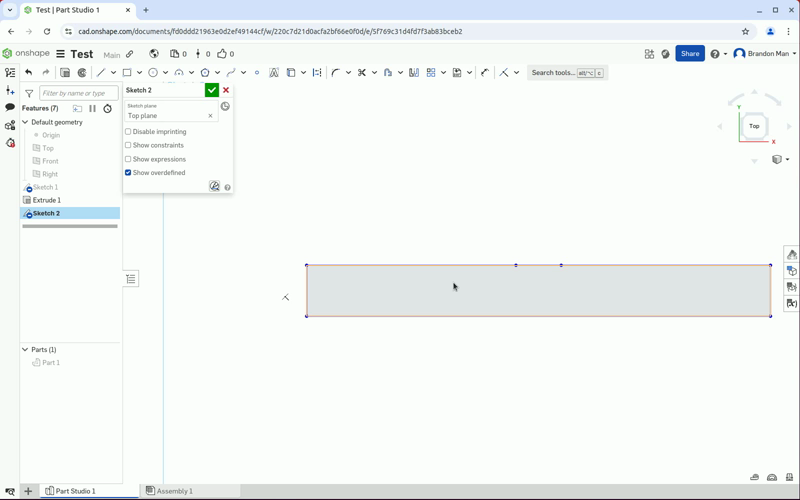
scroll(-6)
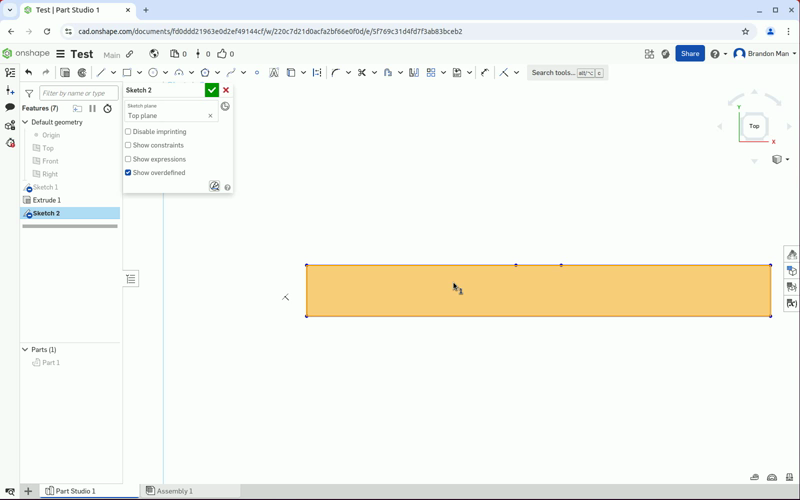
scroll(-6)
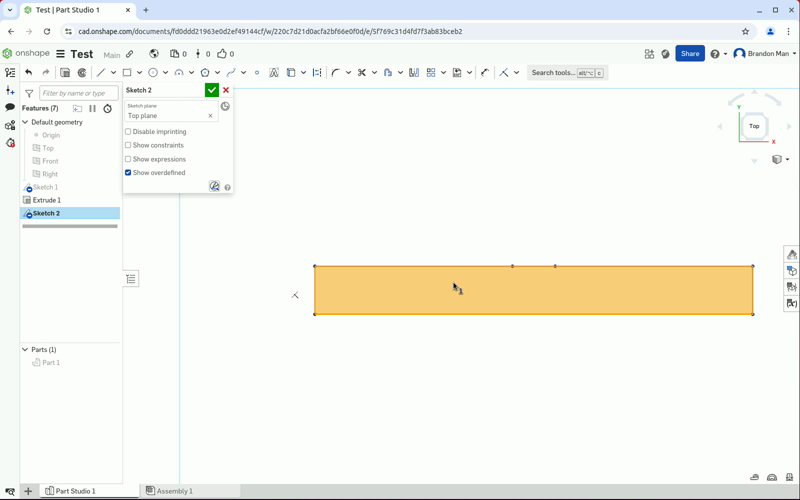
scroll(-6)
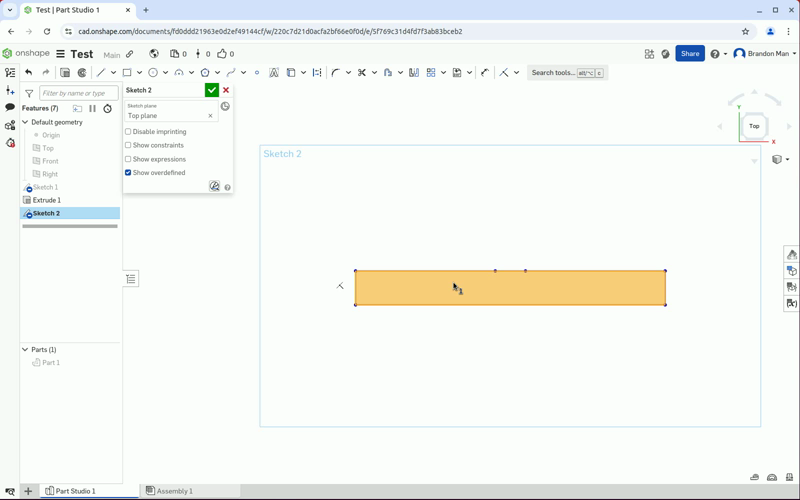
scroll(-6)
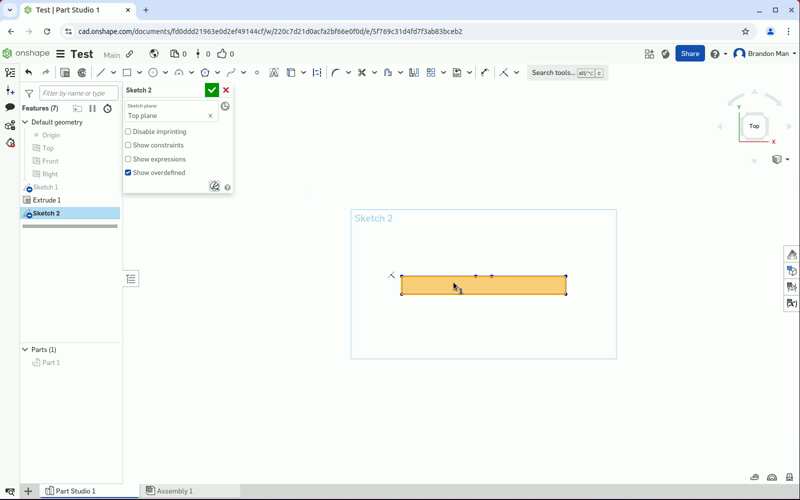
scroll(-6)
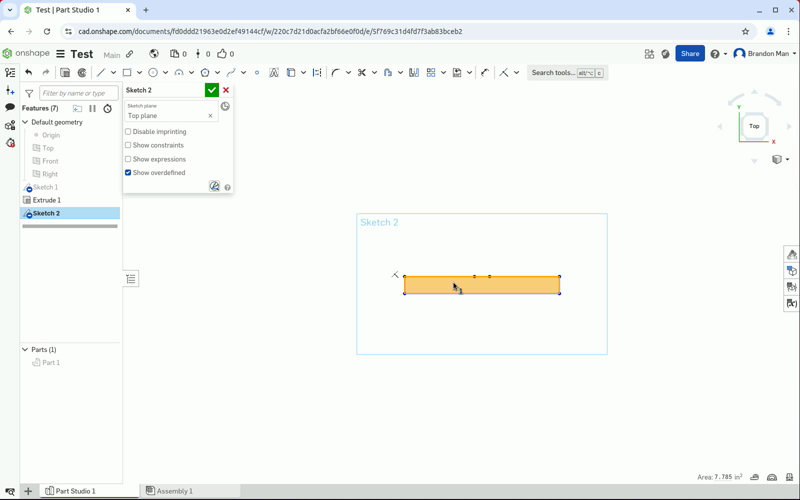
scroll(-6)
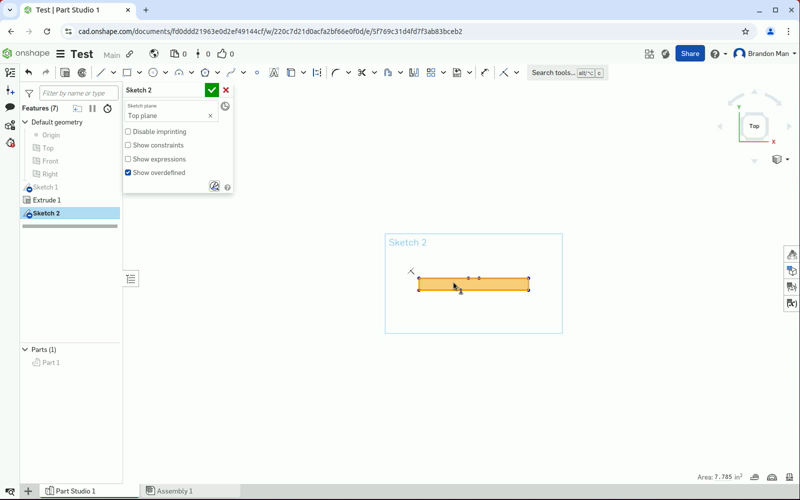
scroll(-6)
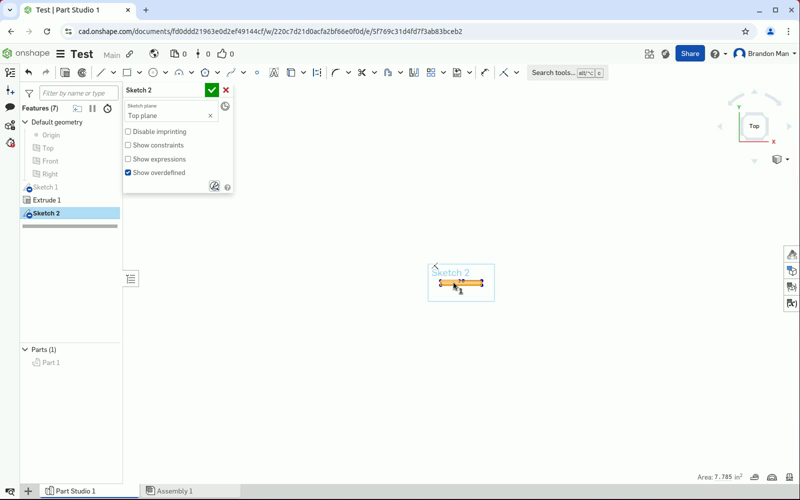
mouse_move(73, 352)
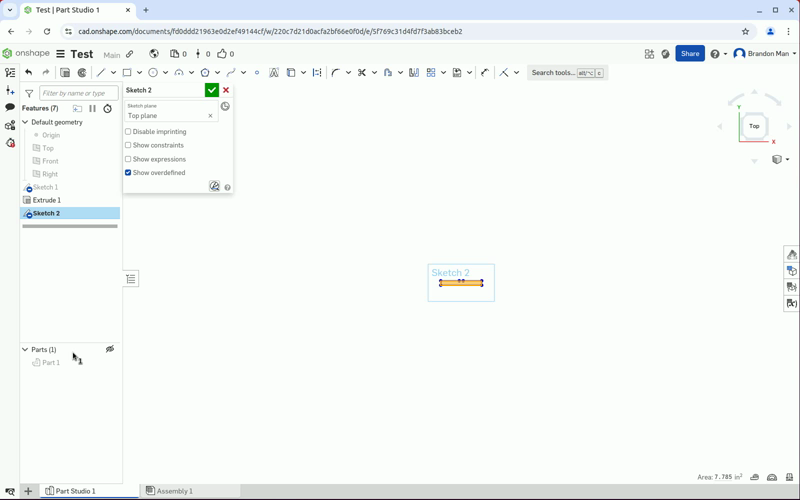
key(shift+y)
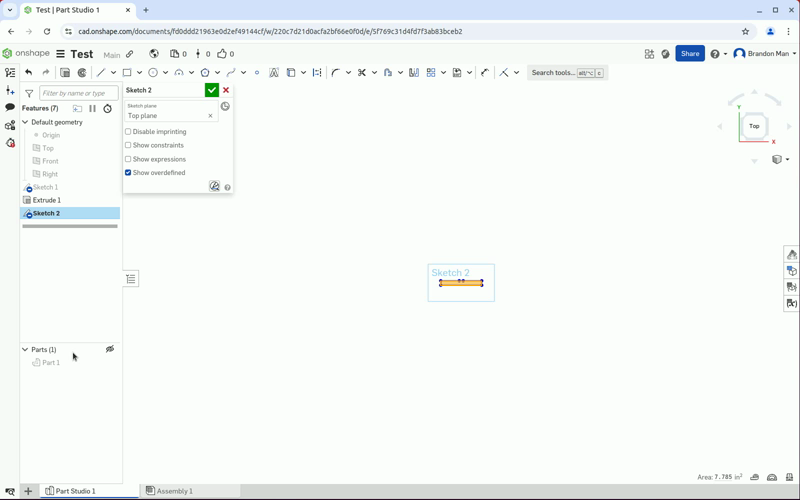
key(shift+e)
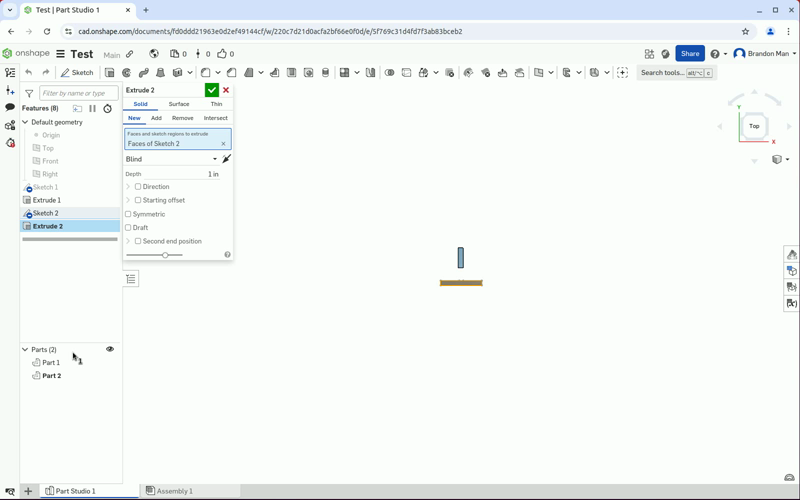
mouse_move(143, 106)
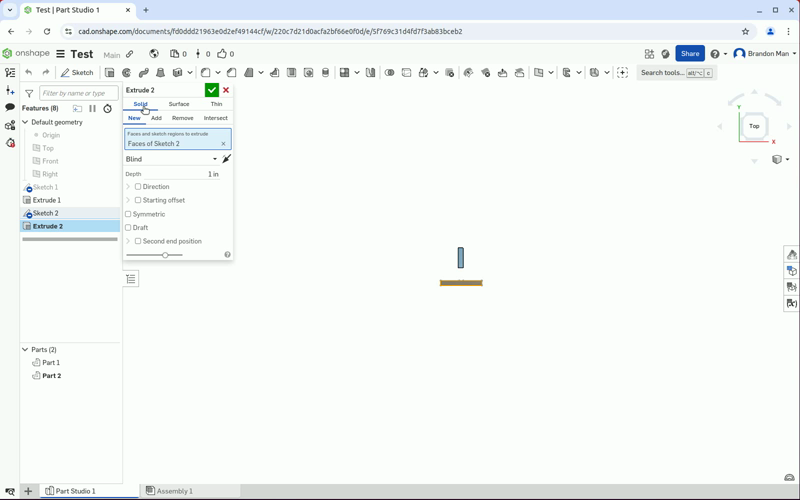
click(143, 106)
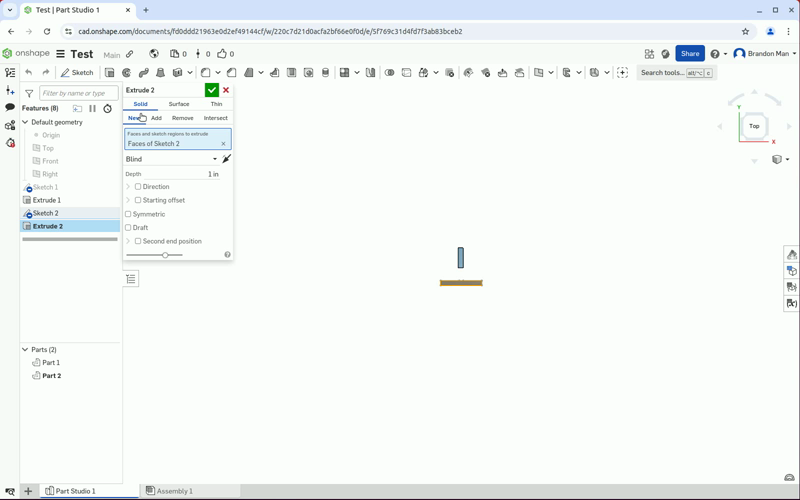
mouse_move(137, 120)
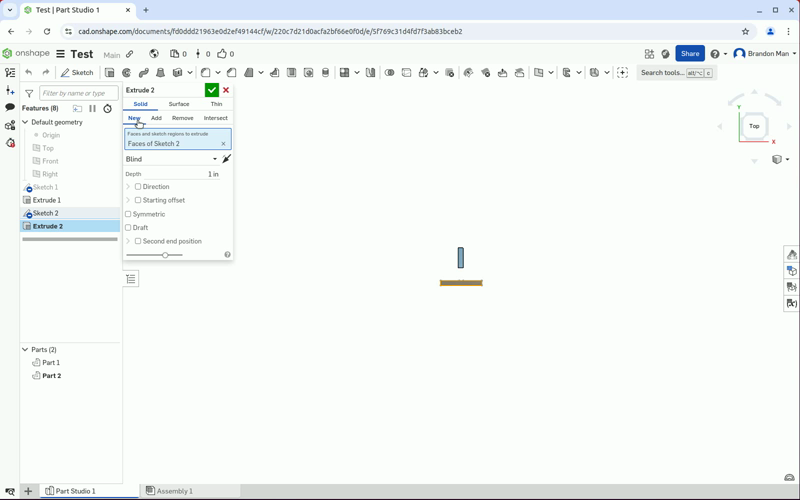
click(137, 120)
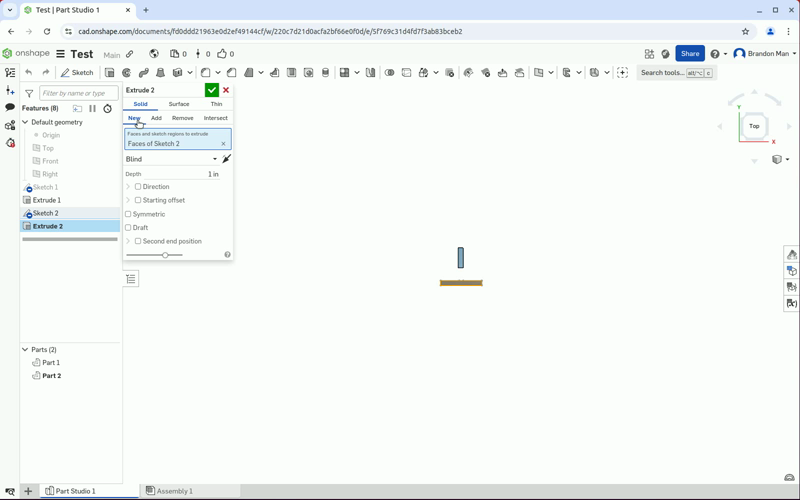
key(tab, 4)
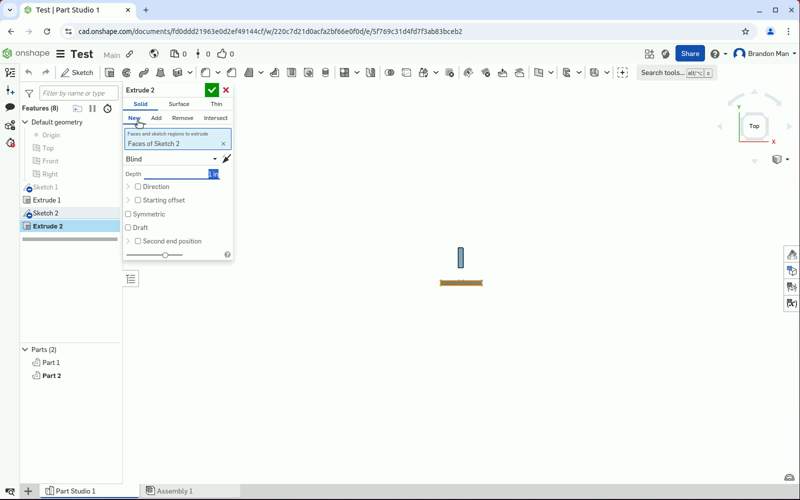
text(23.108)
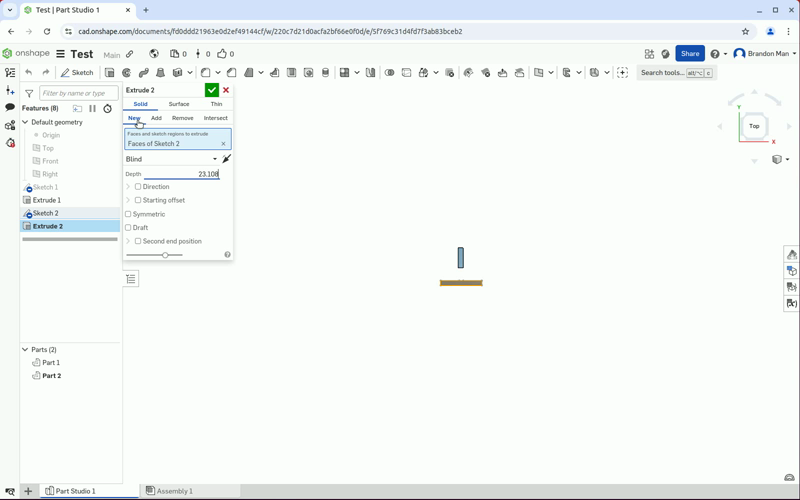
key(enter)
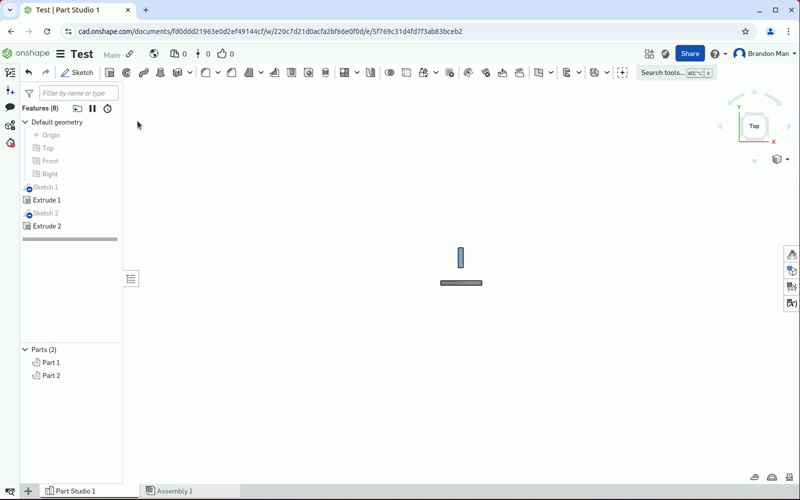
key(shift+h)
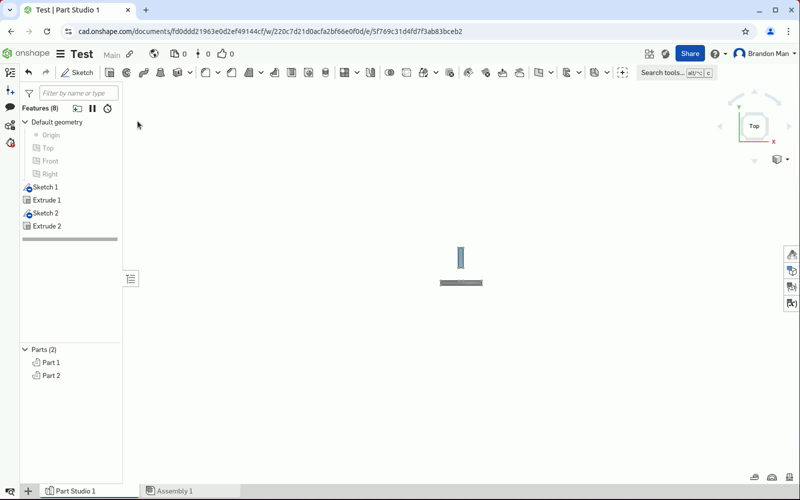
key(shift+h)
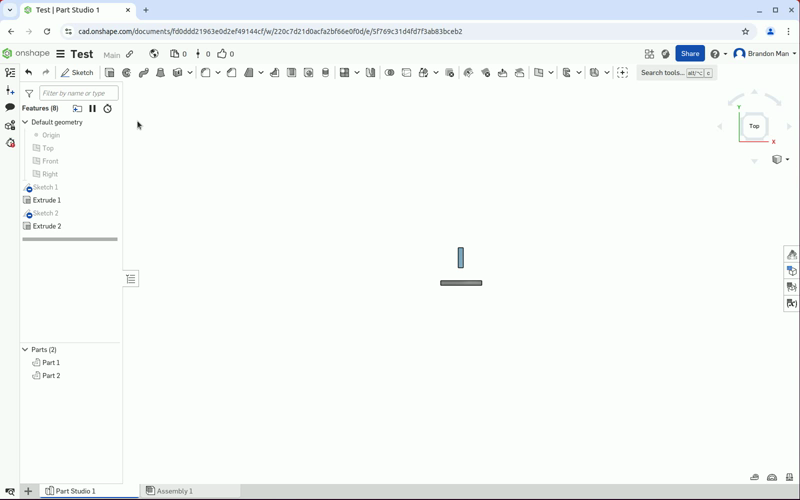
mouse_move(73, 189)
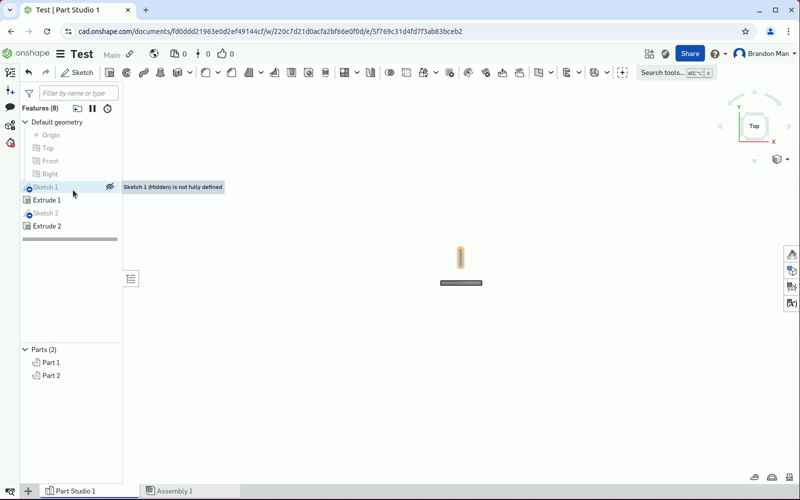
click(73, 189)
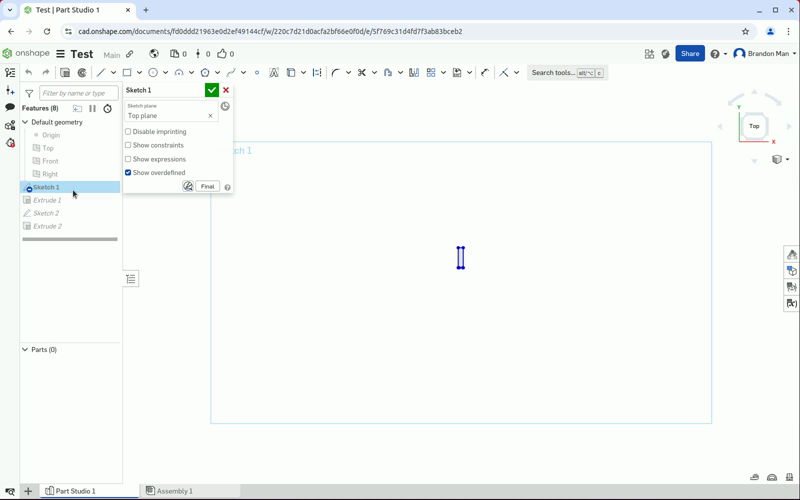
mouse_move(229, 92)
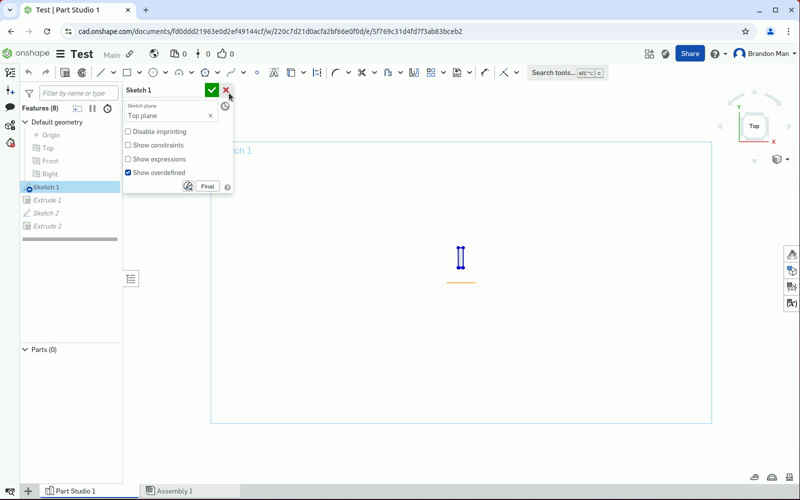
click(229, 92)
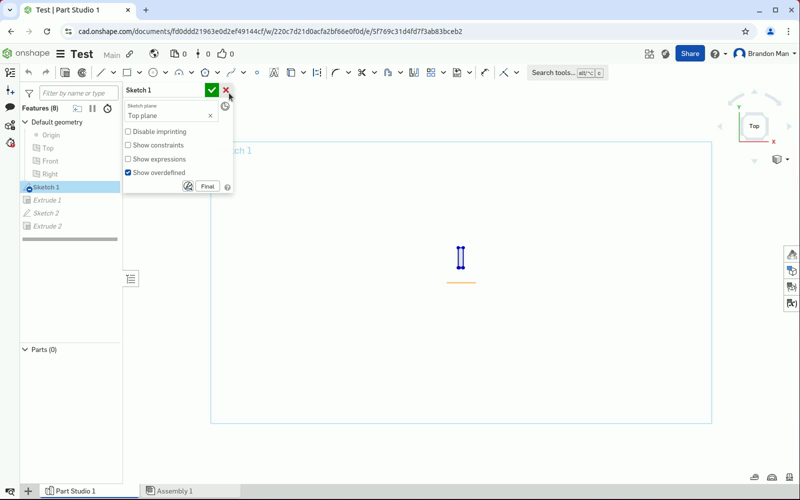
key(shift+s)
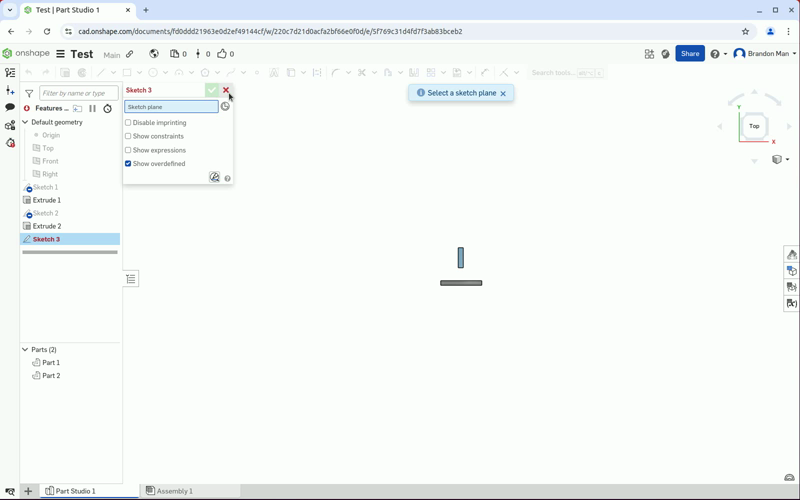
mouse_move(73, 150)
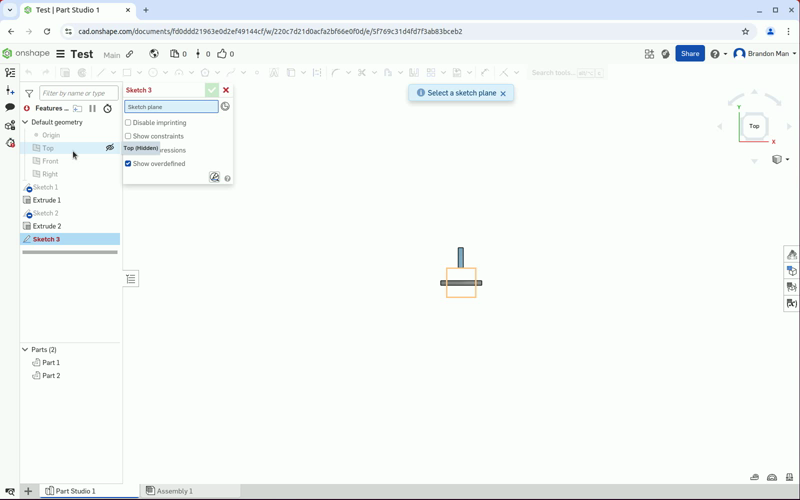
click(73, 150)
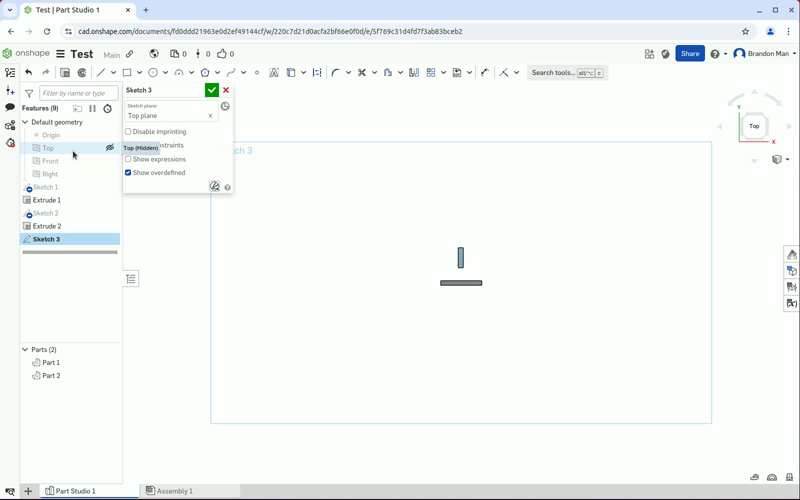
mouse_move(73, 352)
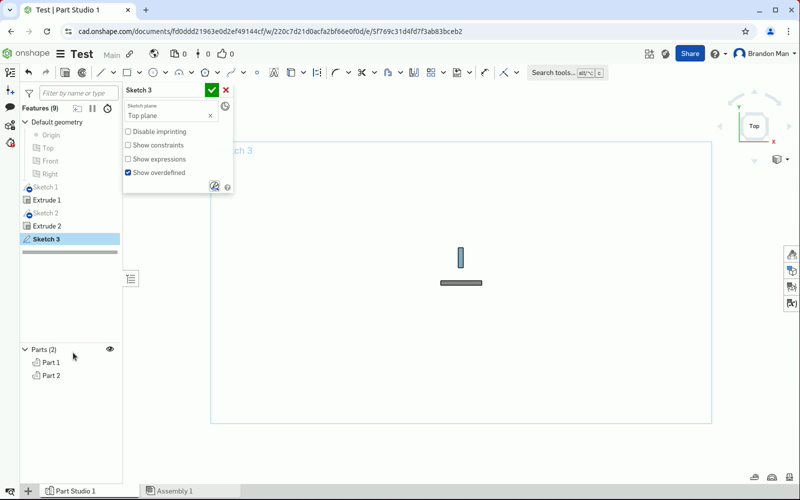
key(y)
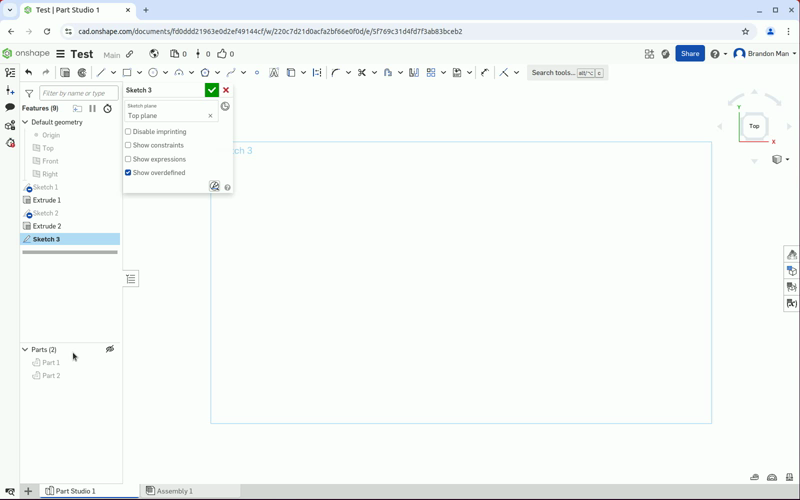
key(l)
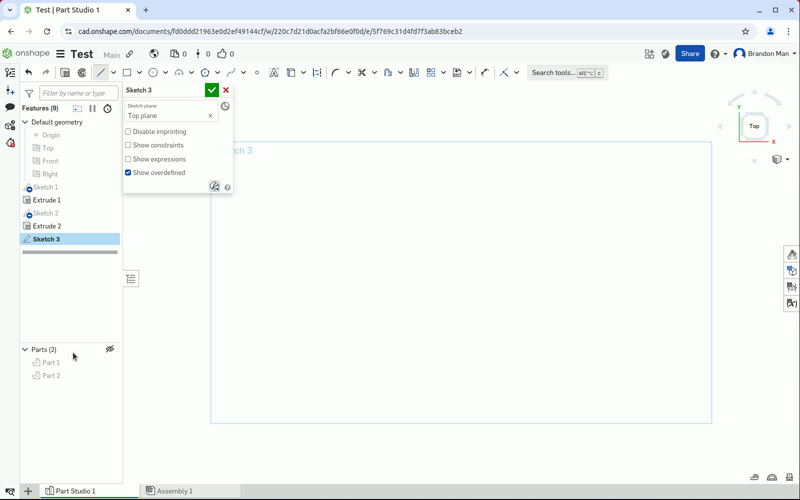
key_down(shift)
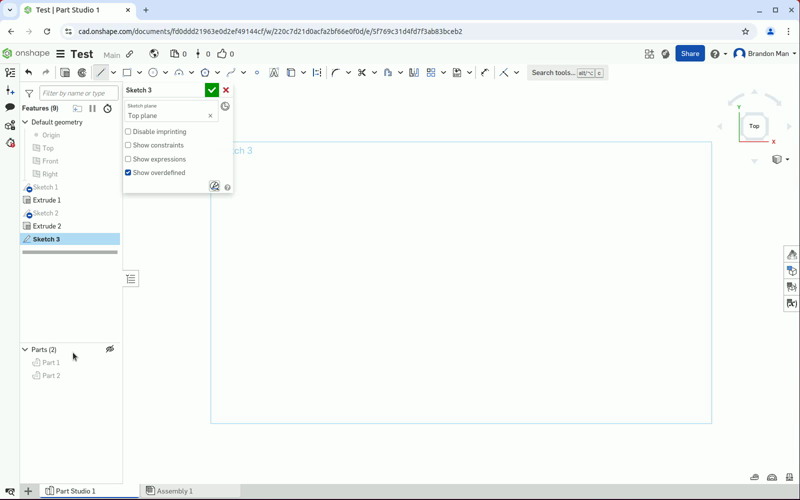
mouse_move(459, 280)
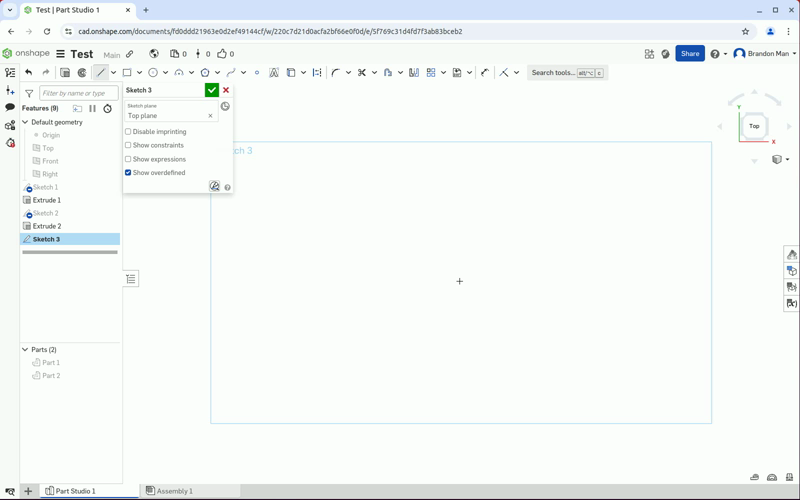
click(459, 280)
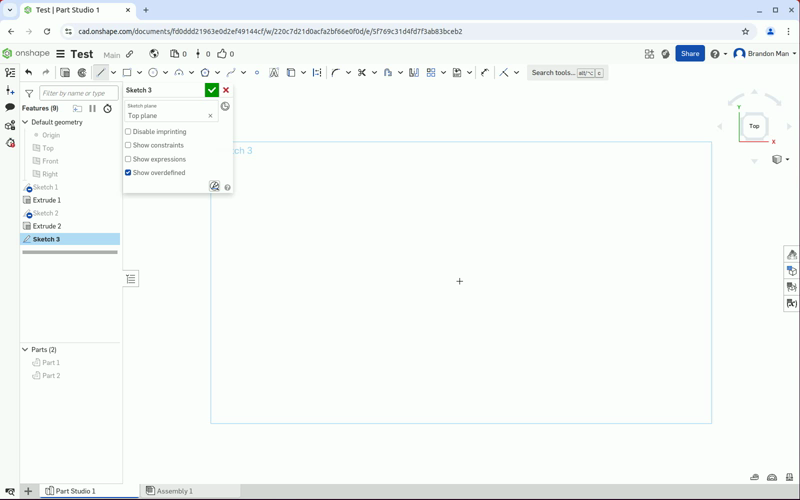
key_up(shift)
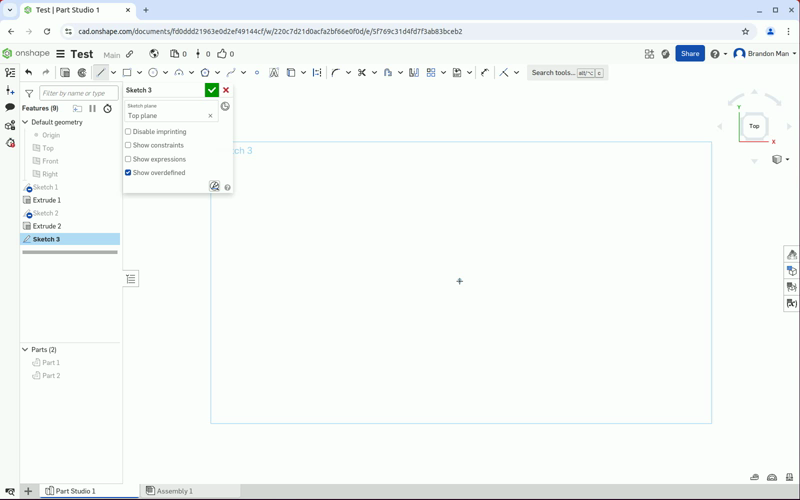
key_down(shift)
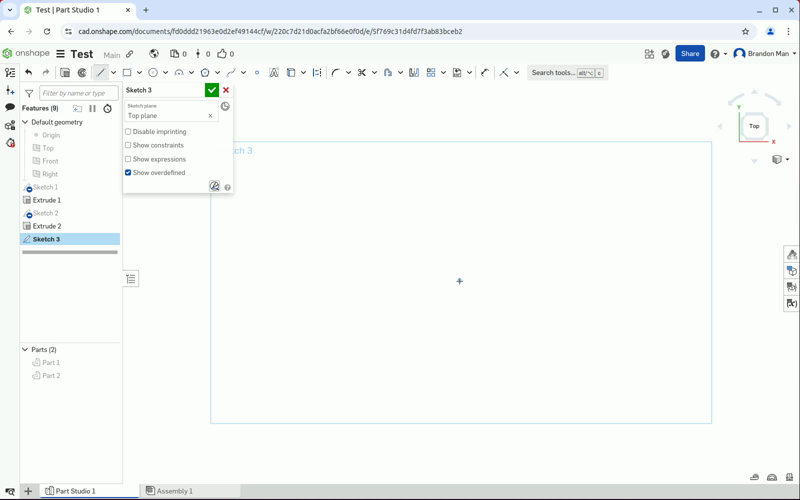
mouse_move(489, 280)
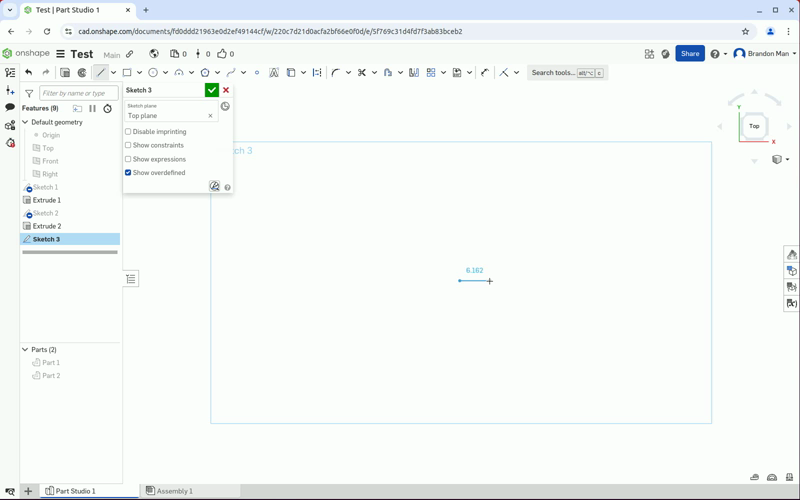
mouse_move(463, 280)
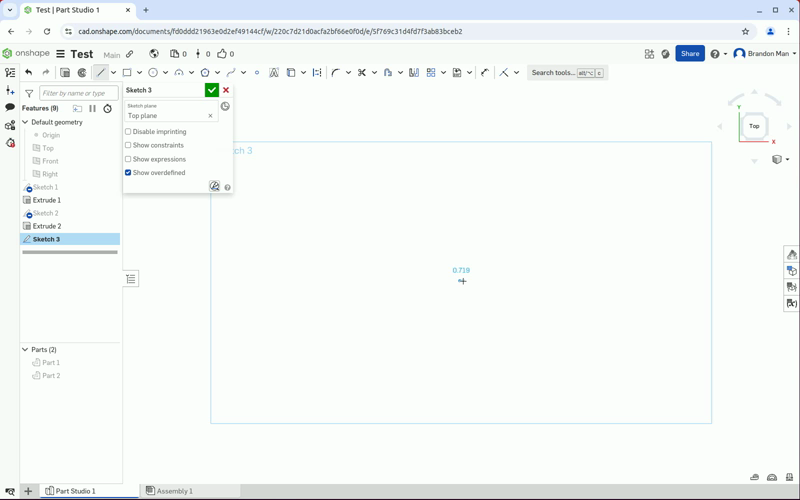
scroll(6)
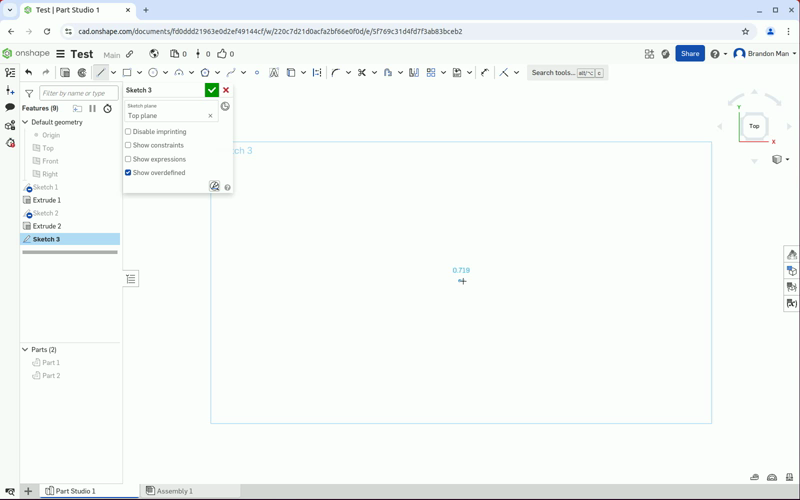
scroll(6)
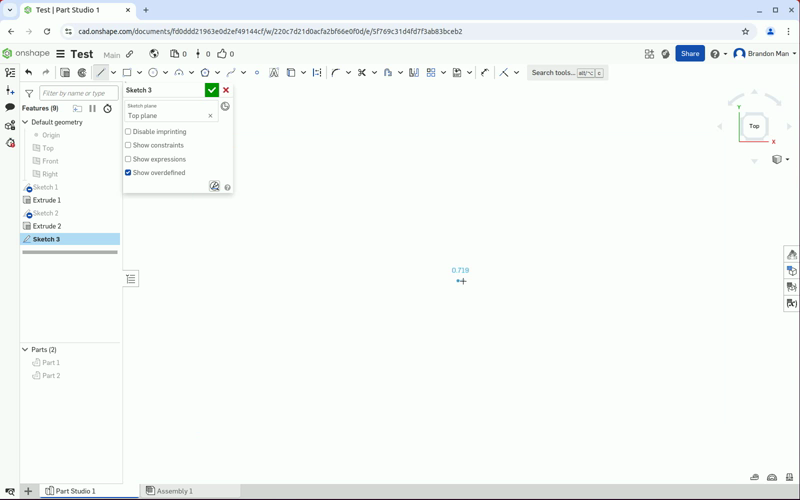
scroll(6)
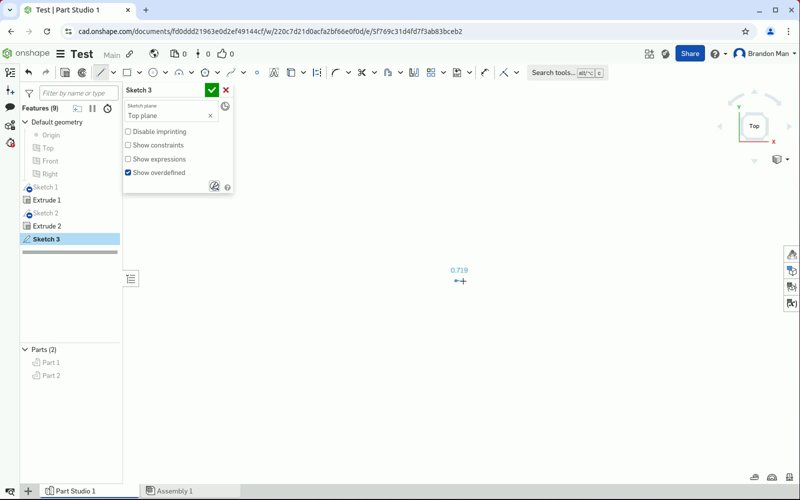
scroll(6)
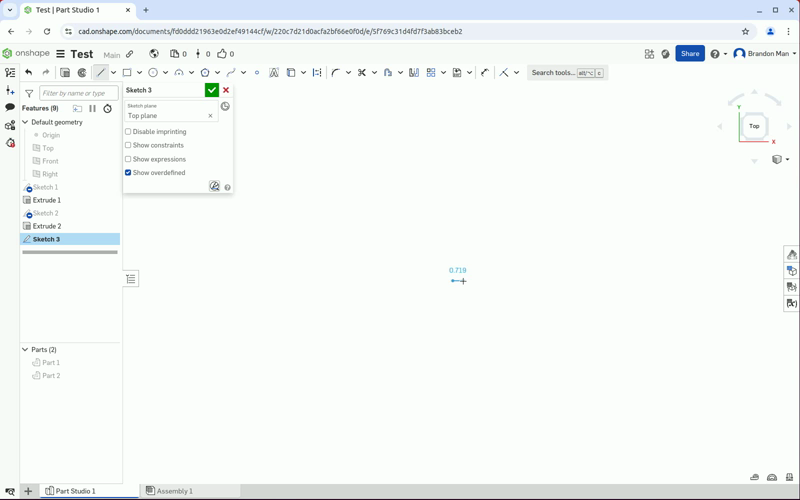
scroll(6)
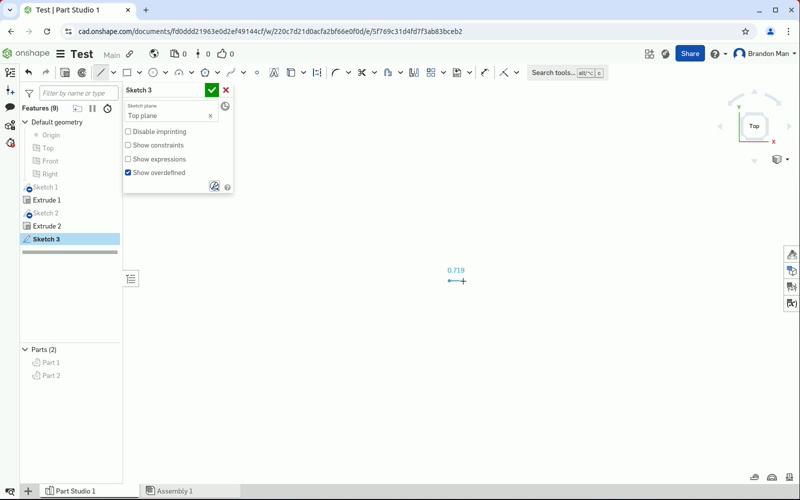
scroll(6)
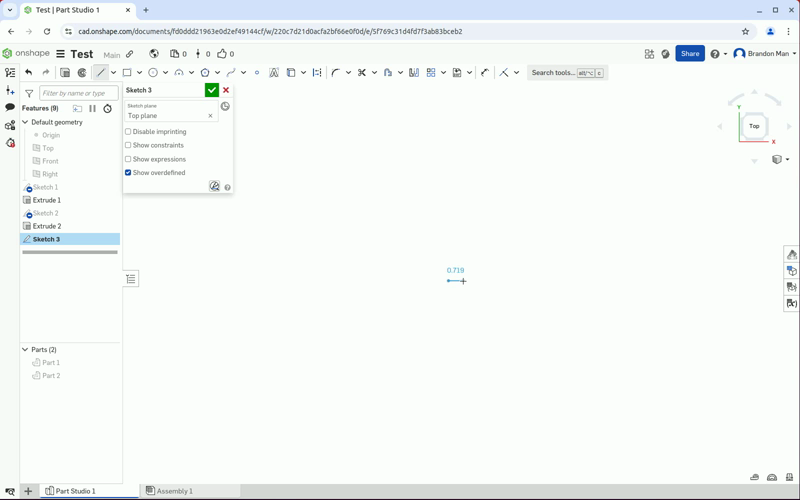
scroll(6)
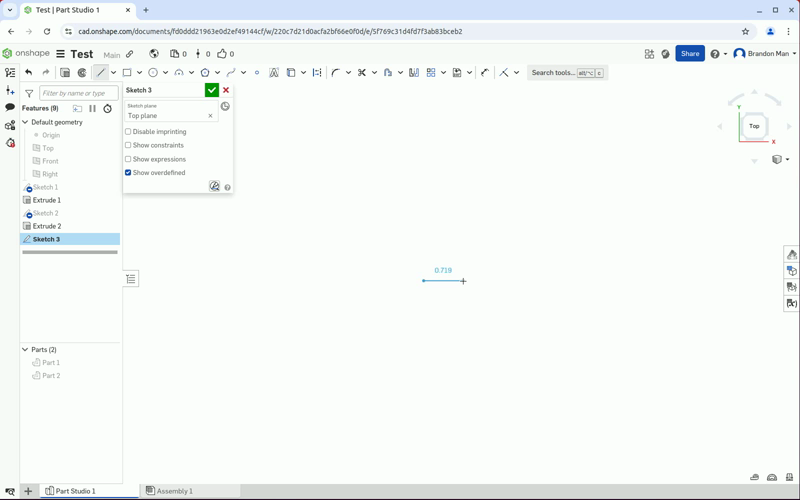
click(463, 280)
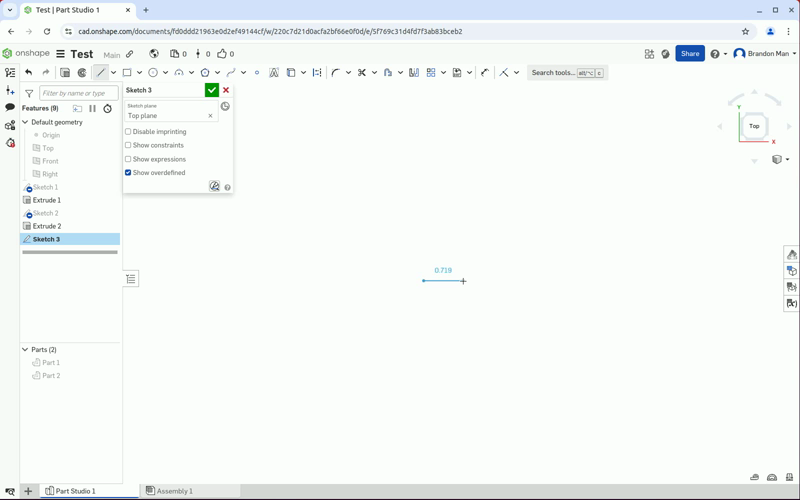
scroll(-6)
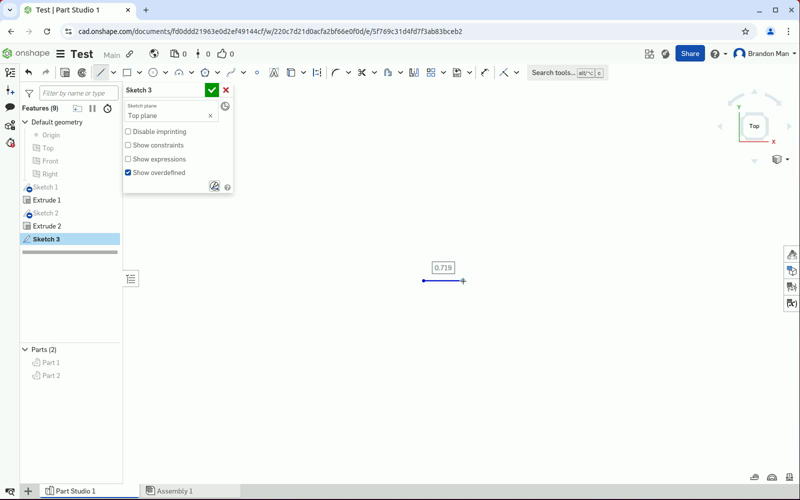
scroll(-6)
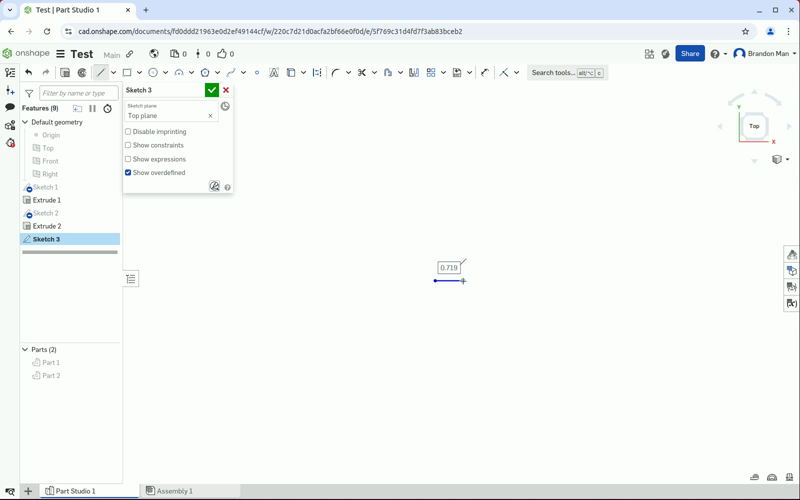
scroll(-6)
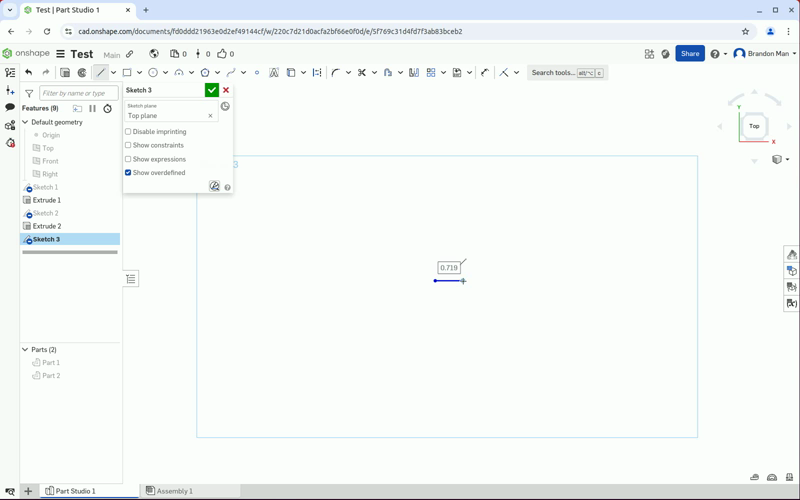
scroll(-6)
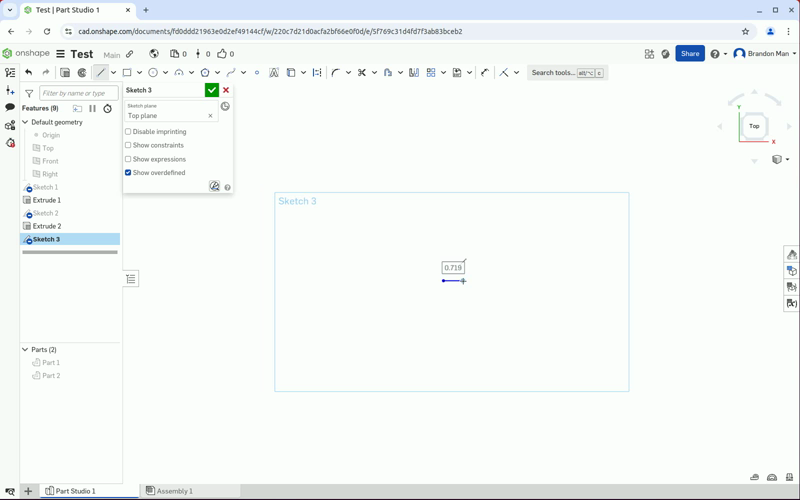
scroll(-6)
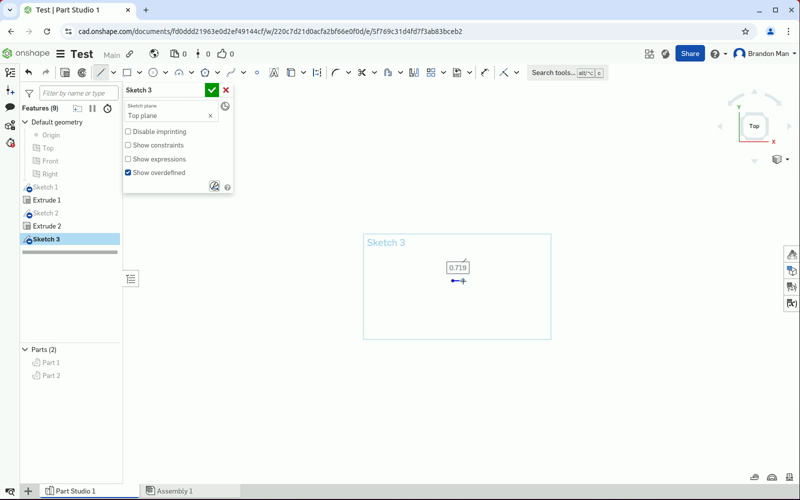
scroll(-6)
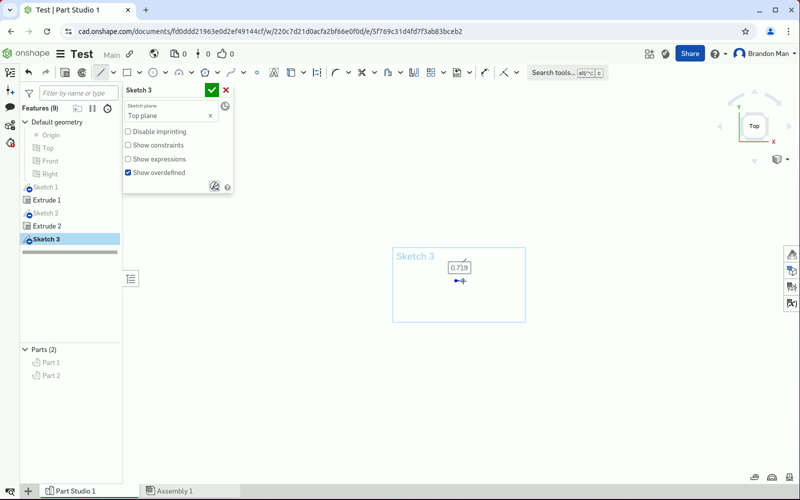
scroll(-6)
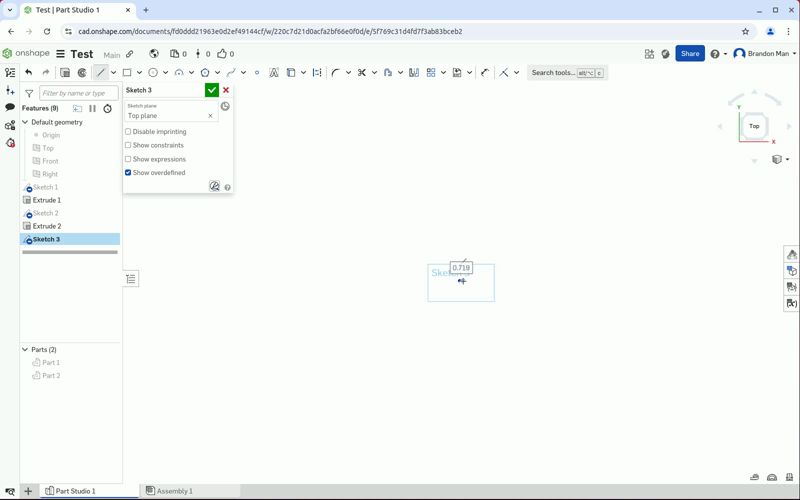
key_up(shift)
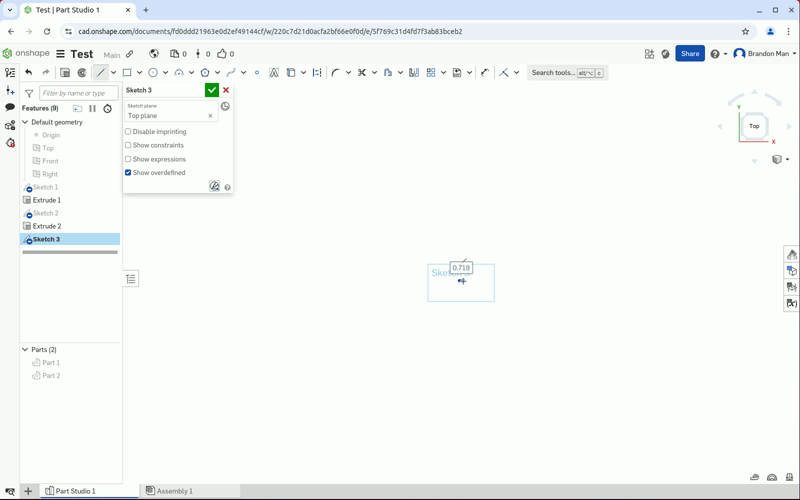
key_down(shift)
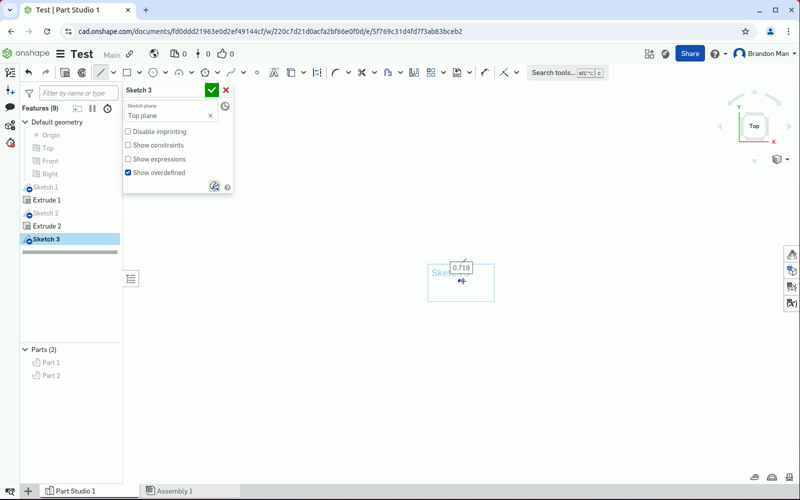
mouse_move(493, 280)
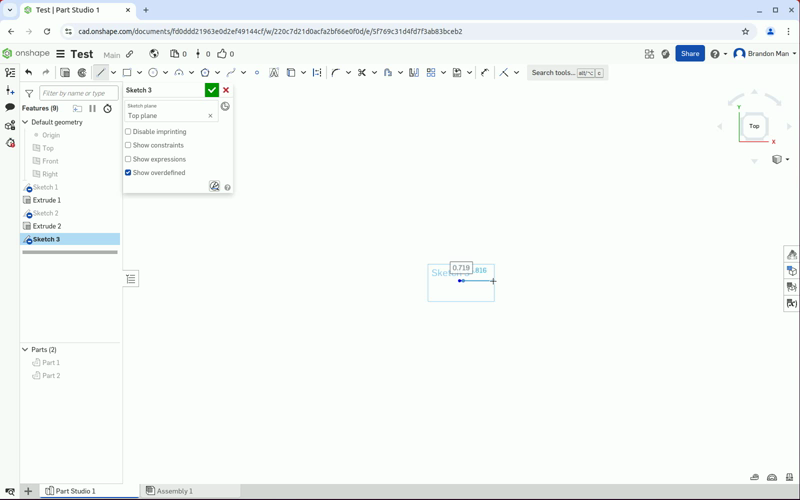
mouse_move(463, 266)
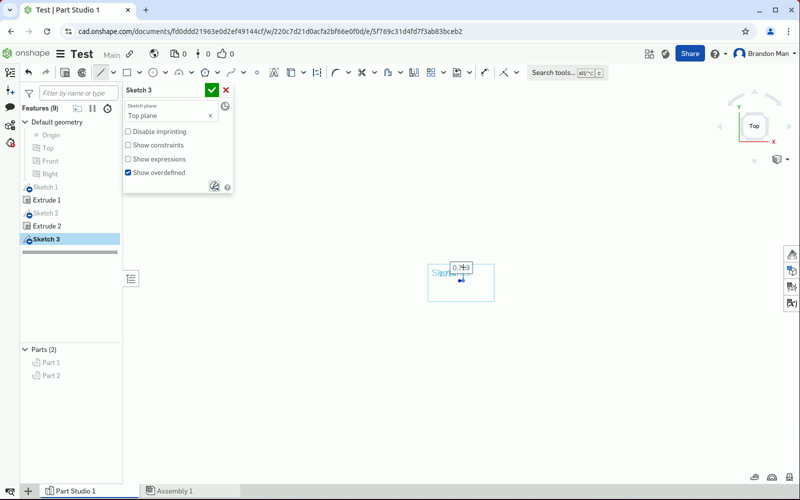
click(463, 266)
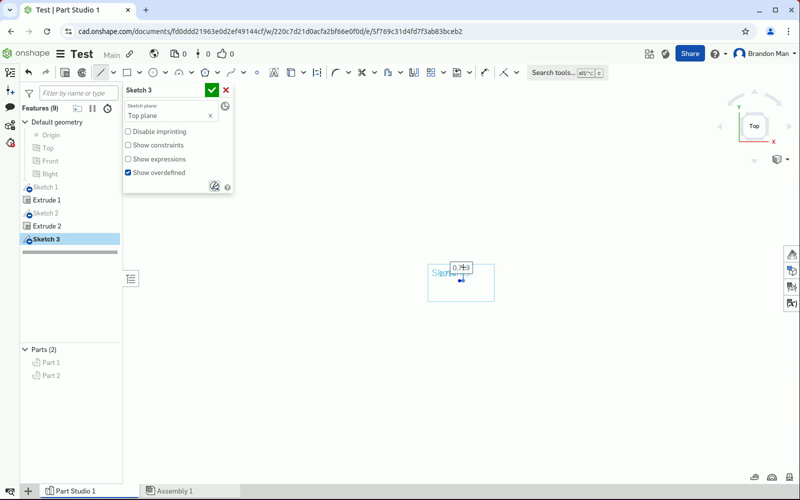
key_up(shift)
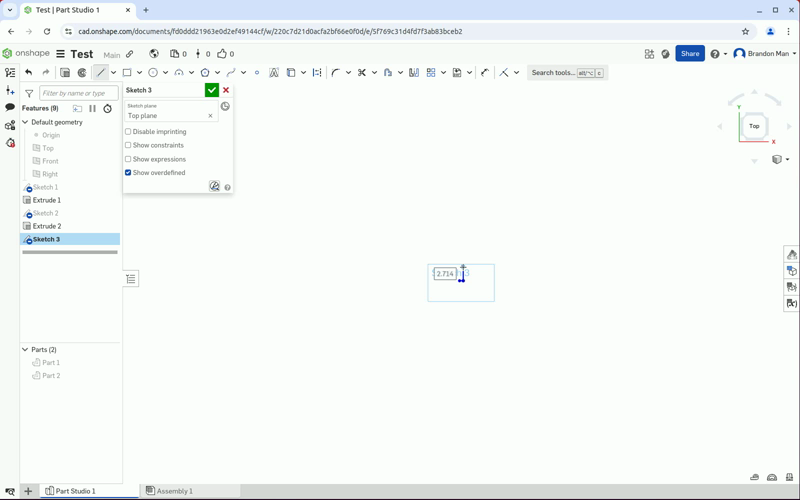
key_down(shift)
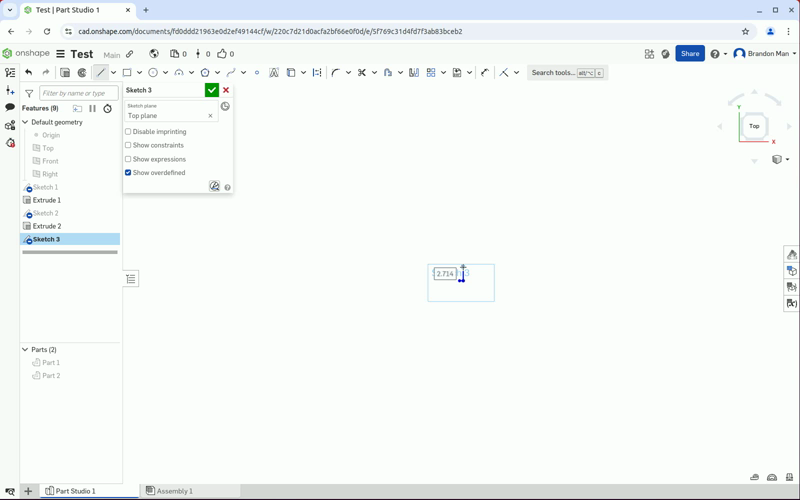
mouse_move(493, 266)
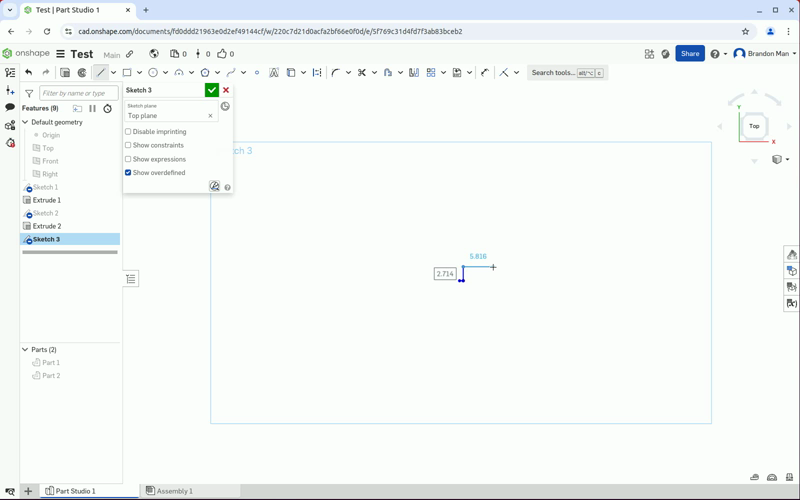
mouse_move(459, 266)
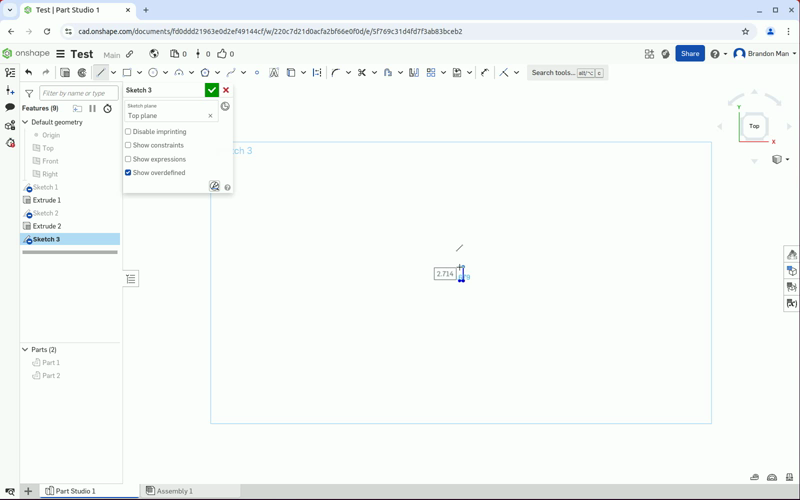
scroll(6)
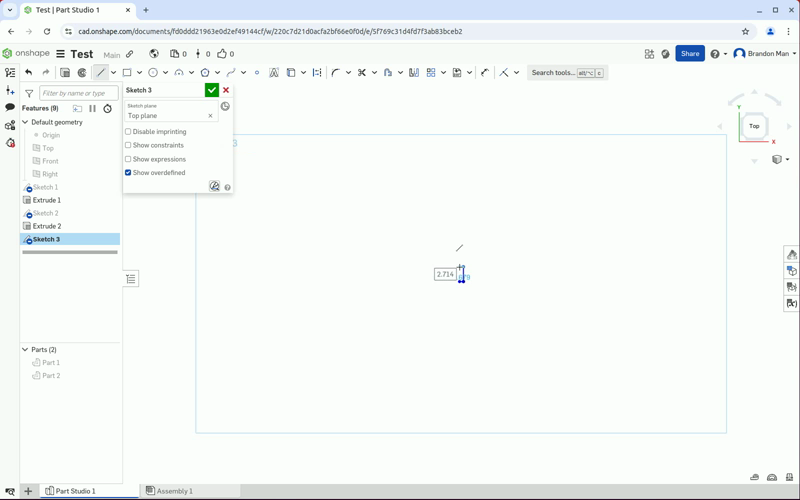
scroll(6)
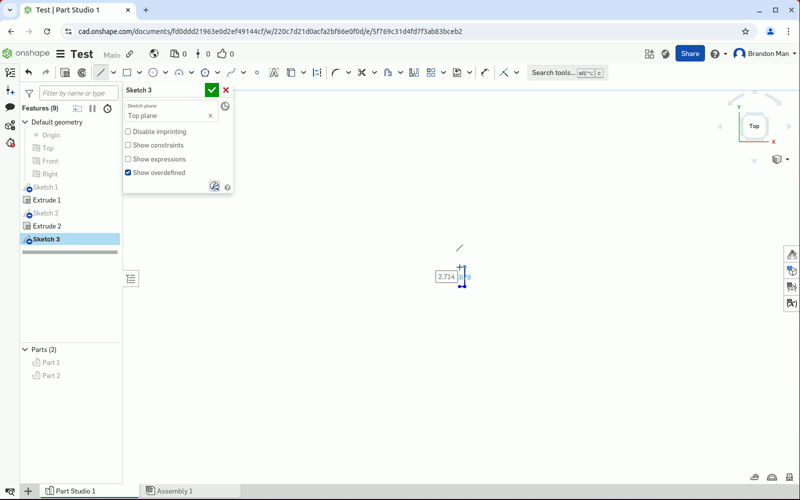
scroll(6)
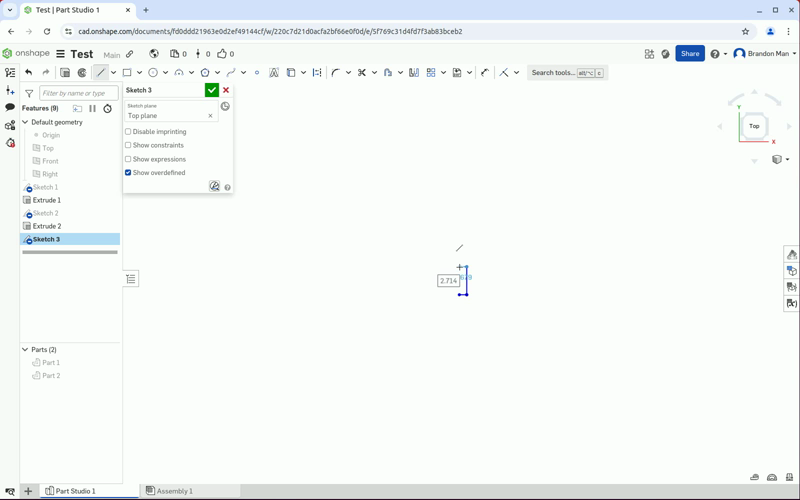
scroll(6)
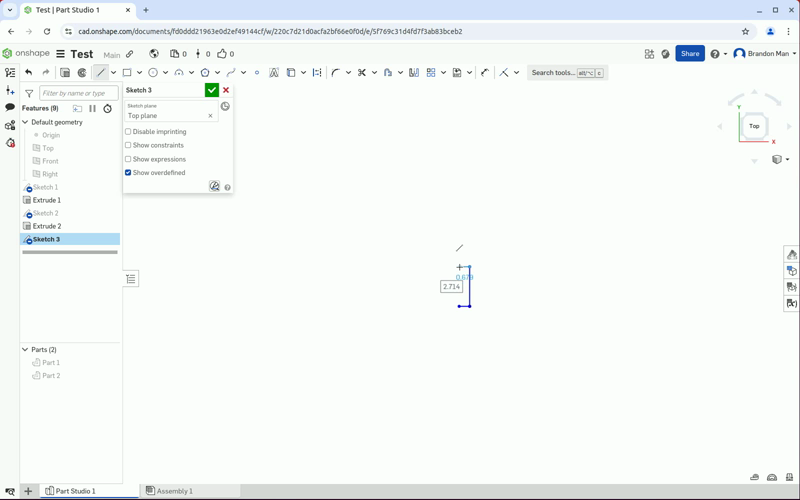
scroll(6)
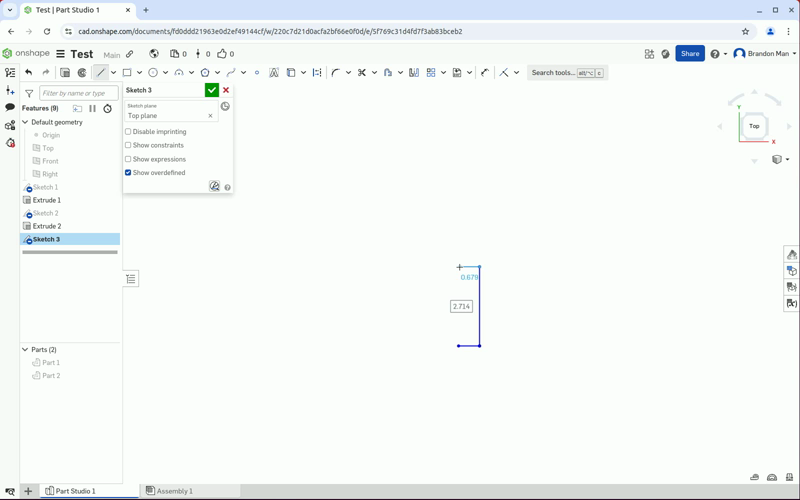
scroll(6)
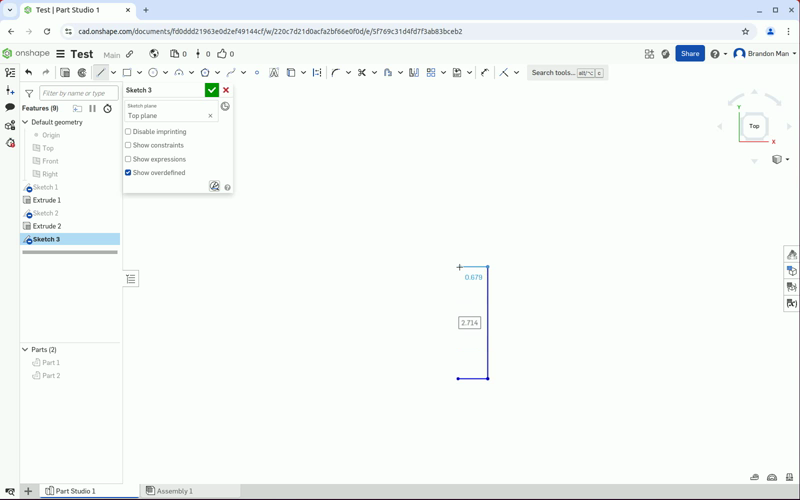
scroll(6)
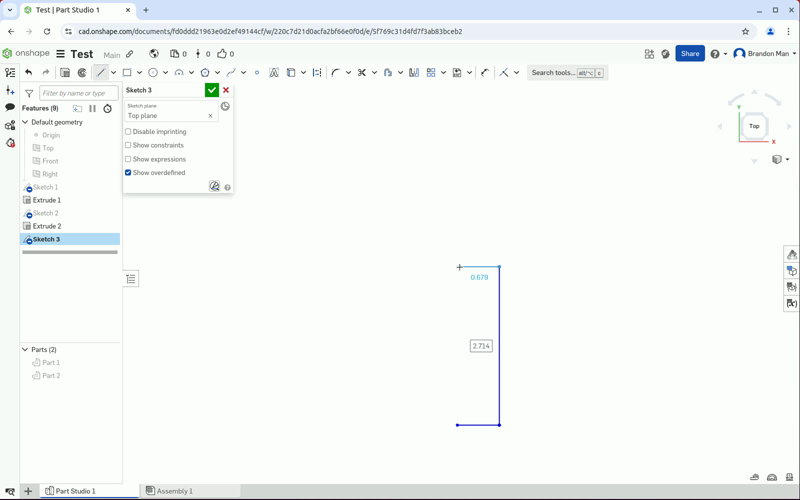
click(459, 266)
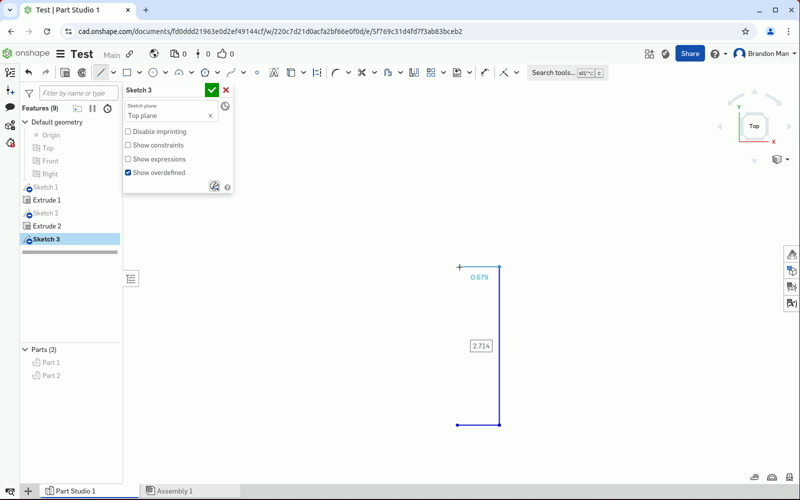
scroll(-6)
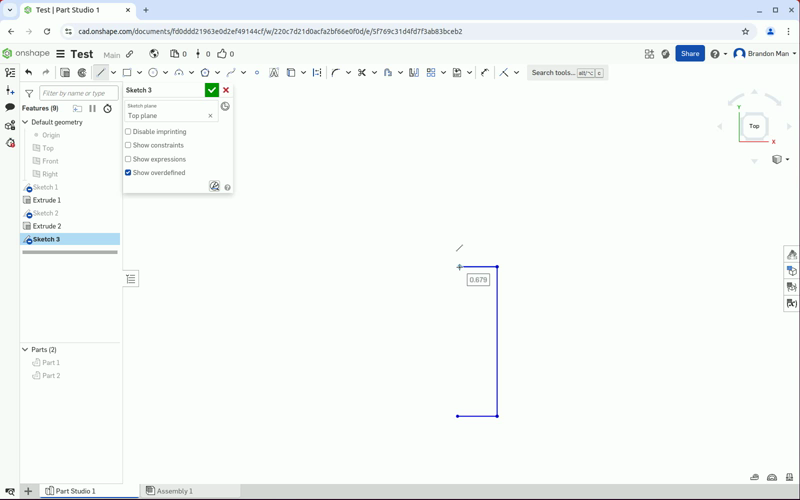
scroll(-6)
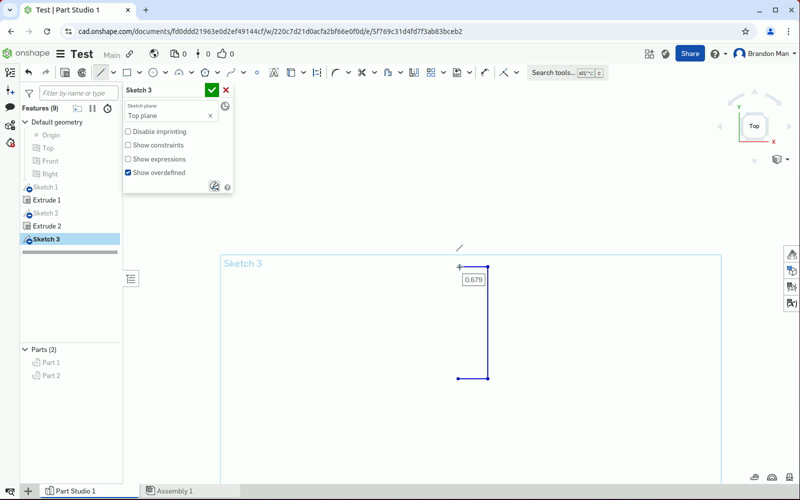
scroll(-6)
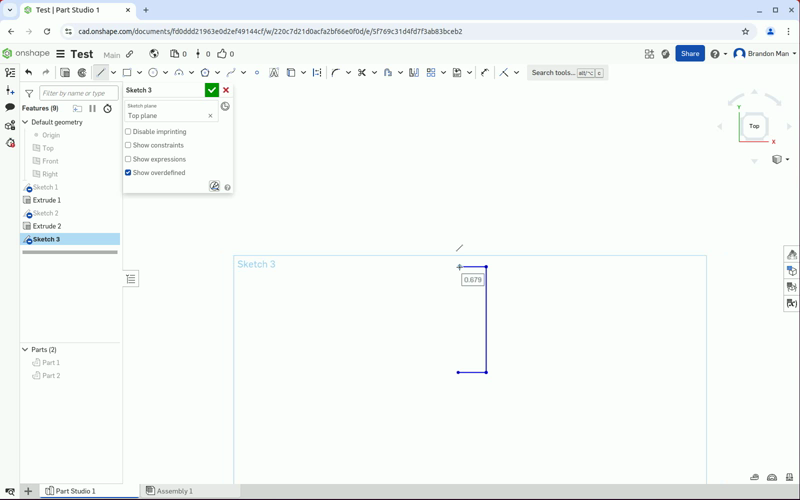
scroll(-6)
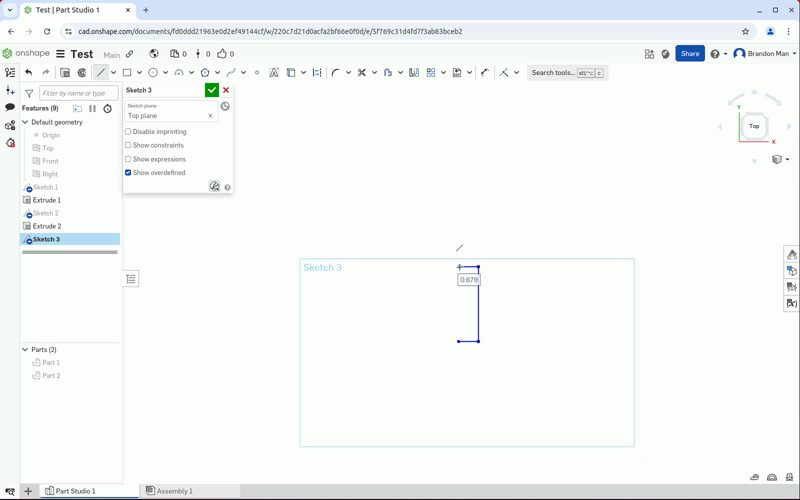
scroll(-6)
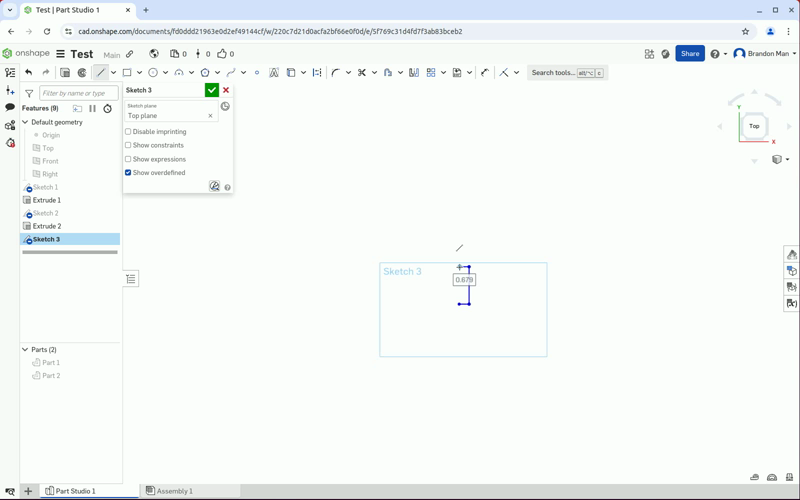
scroll(-6)
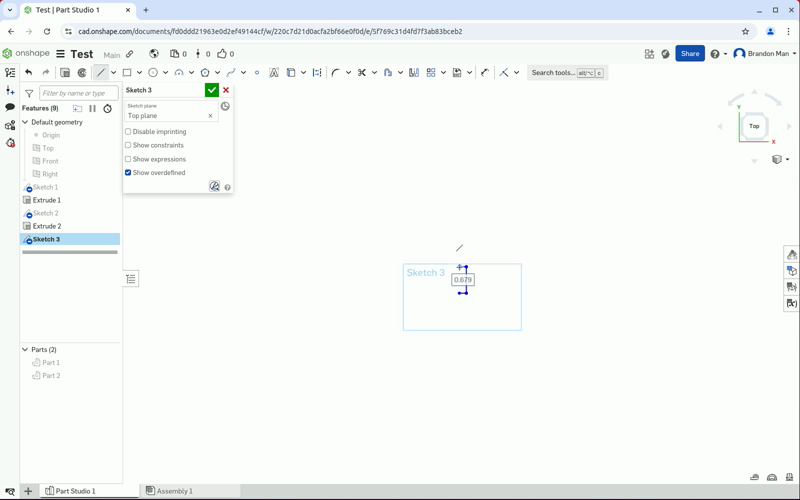
scroll(-6)
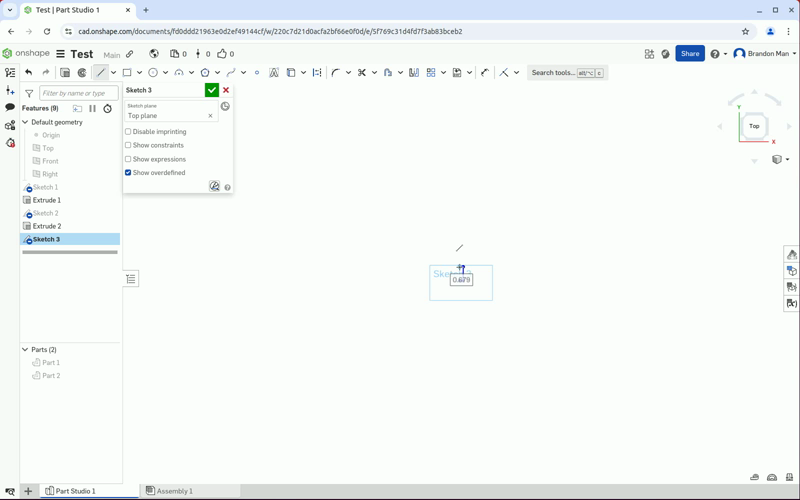
key_up(shift)
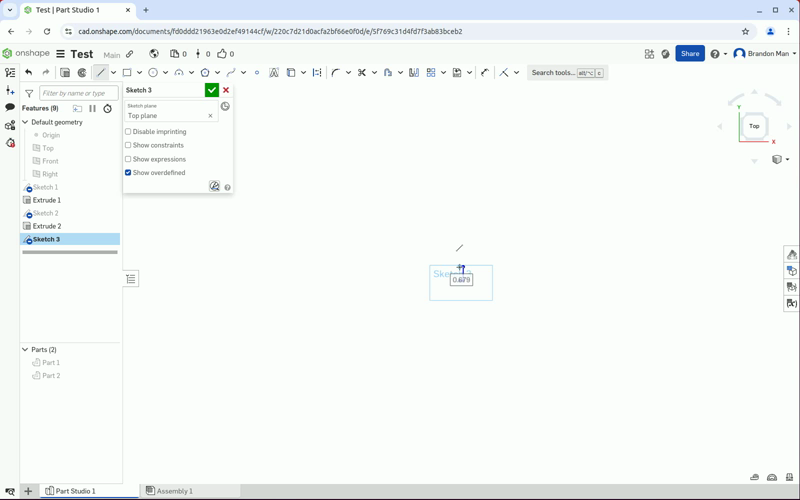
mouse_move(489, 266)
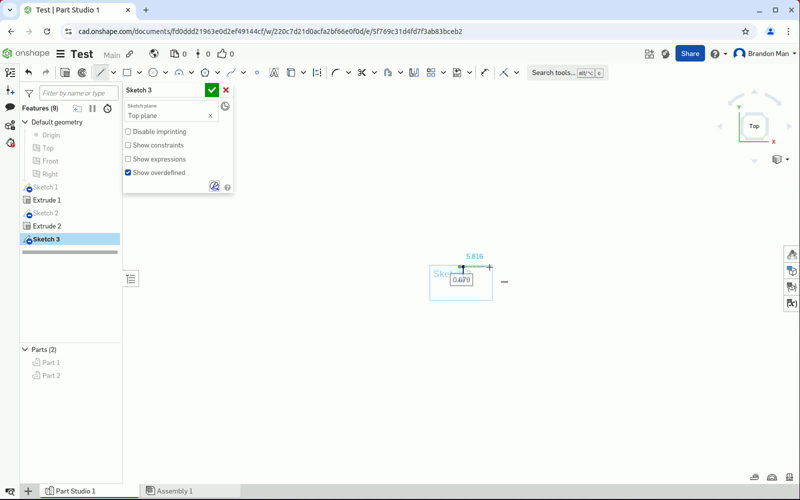
key_down(shift)
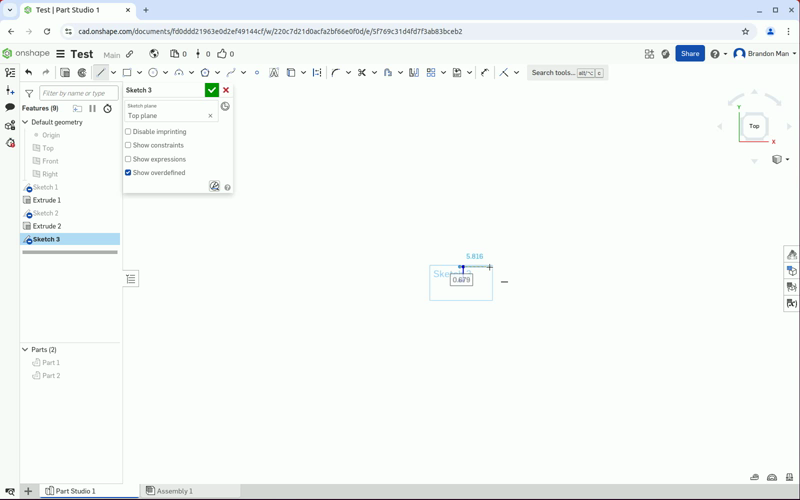
mouse_move(459, 280)
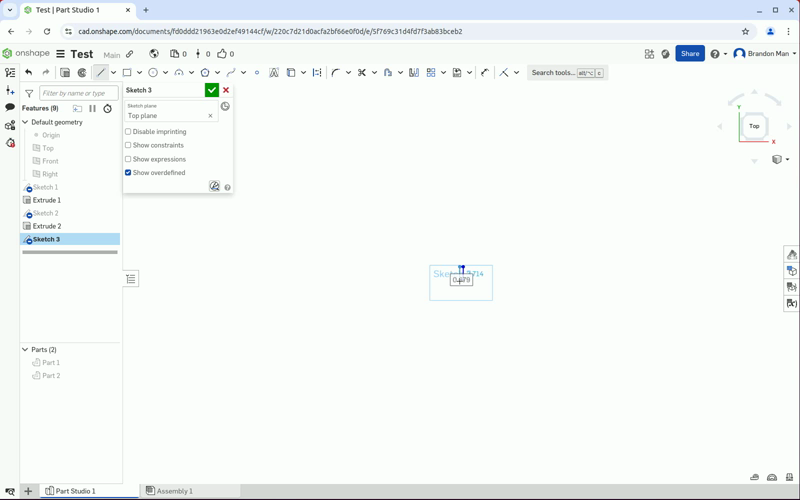
scroll(6)
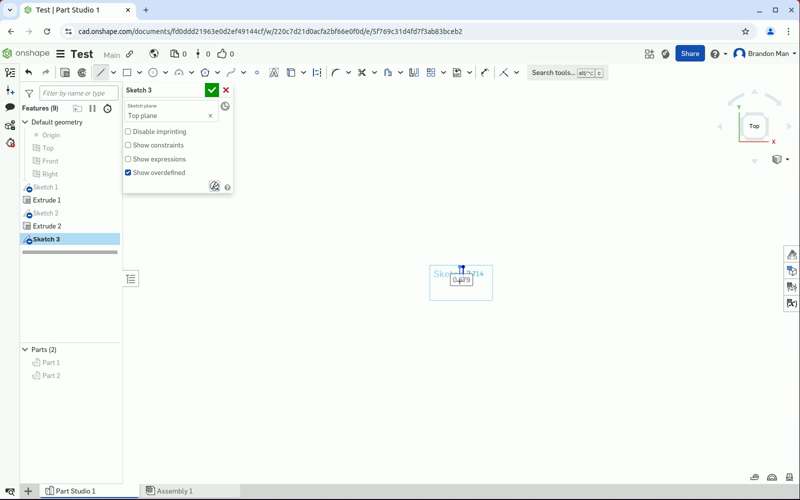
scroll(6)
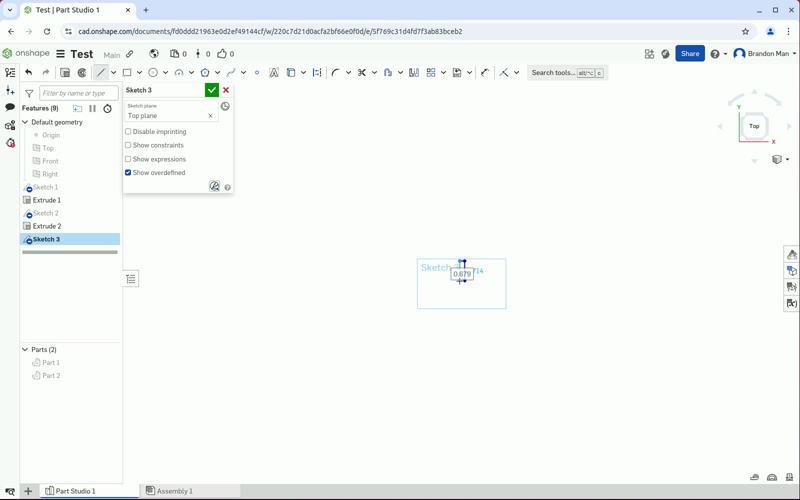
scroll(6)
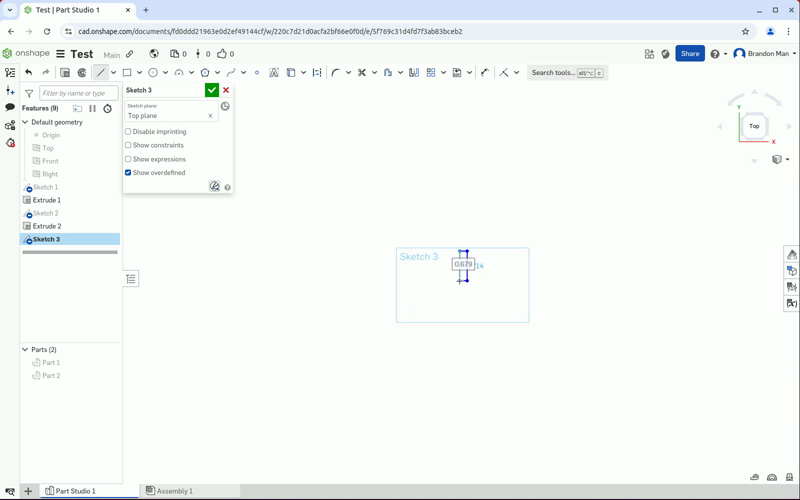
scroll(6)
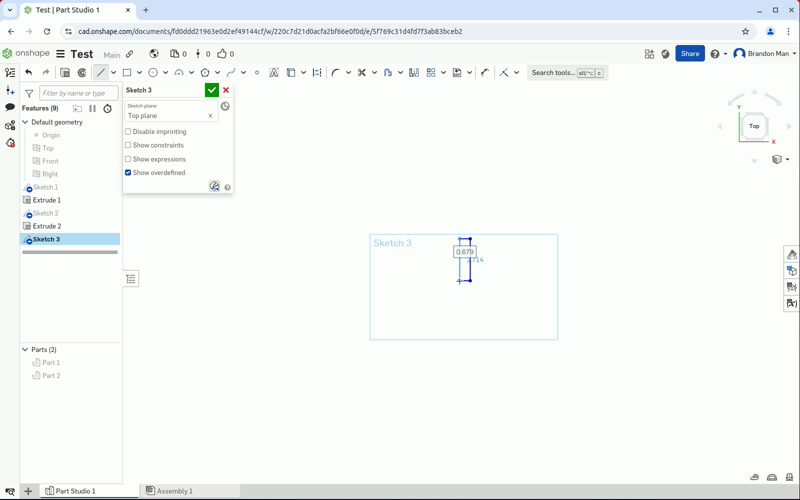
scroll(6)
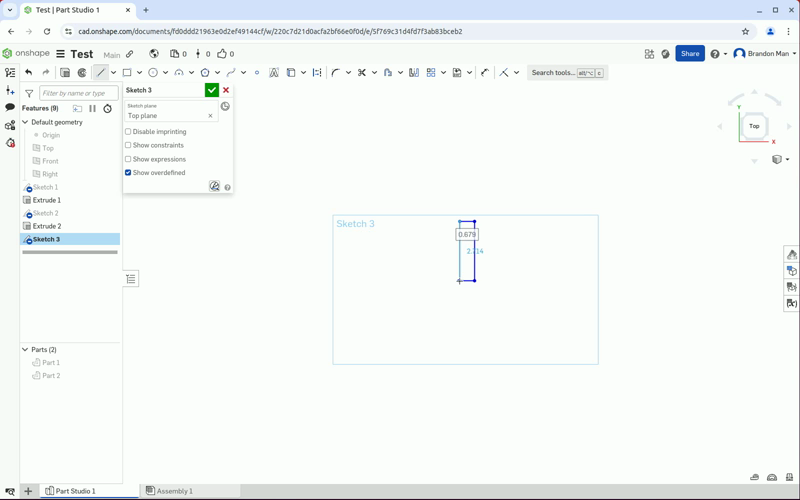
scroll(6)
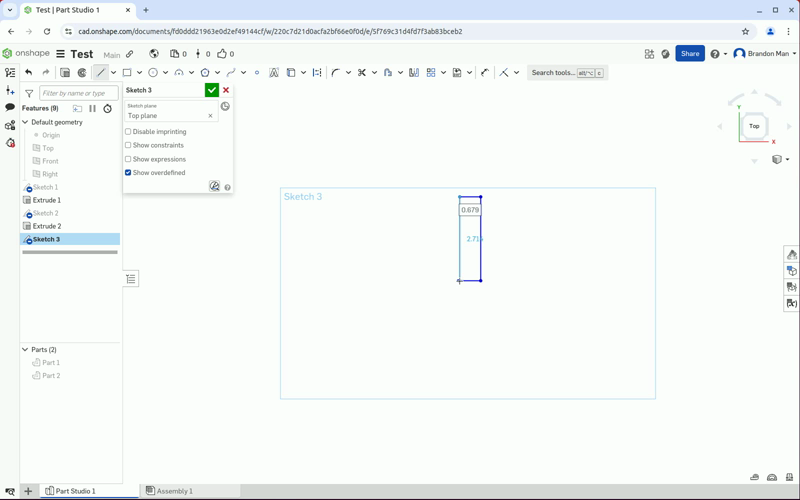
scroll(6)
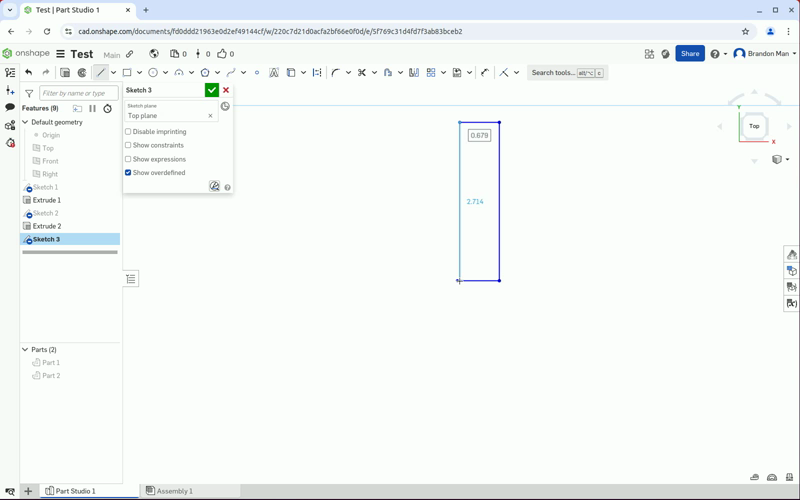
key_up(shift)
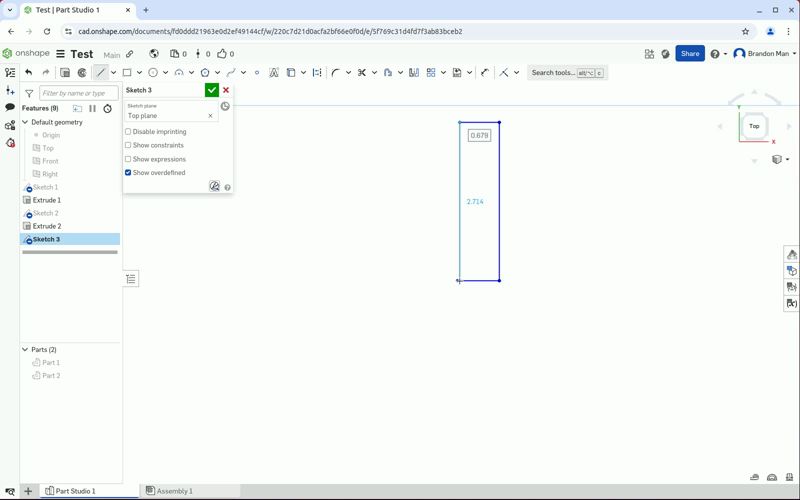
click(459, 280)
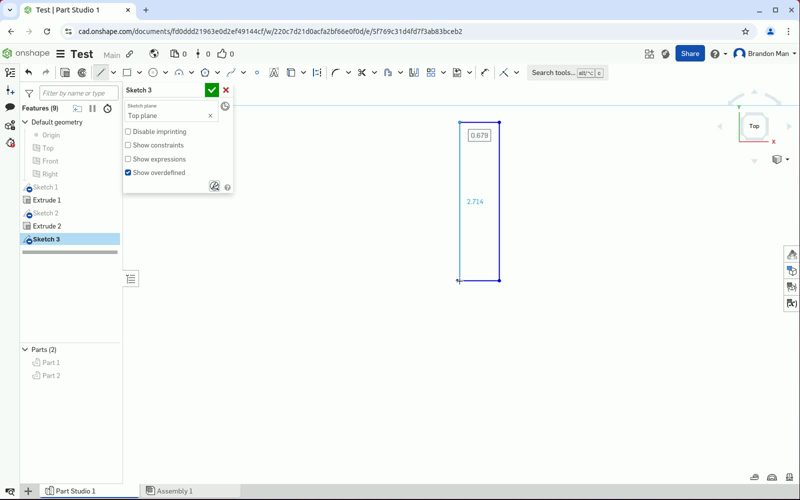
scroll(-6)
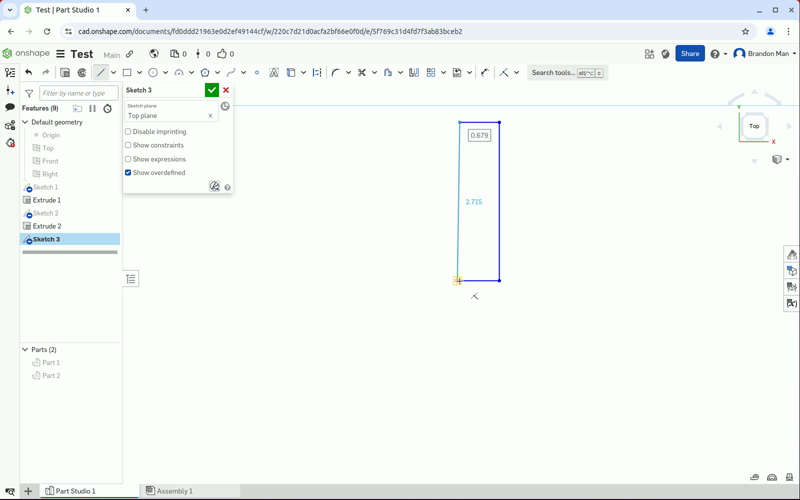
scroll(-6)
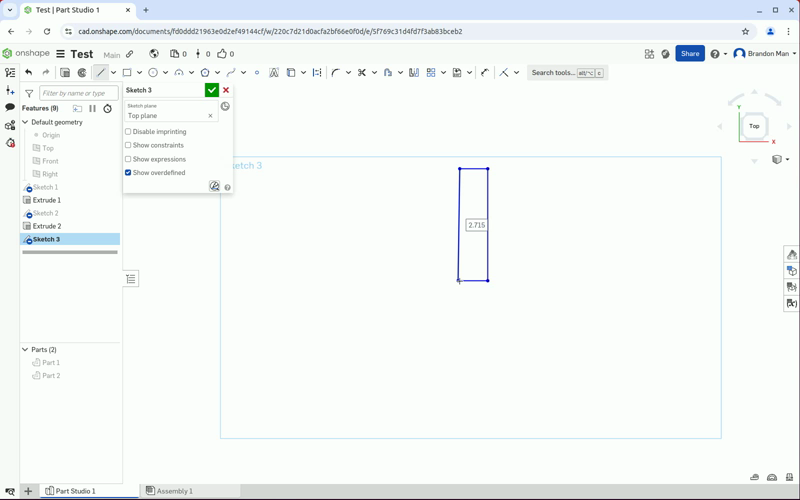
scroll(-6)
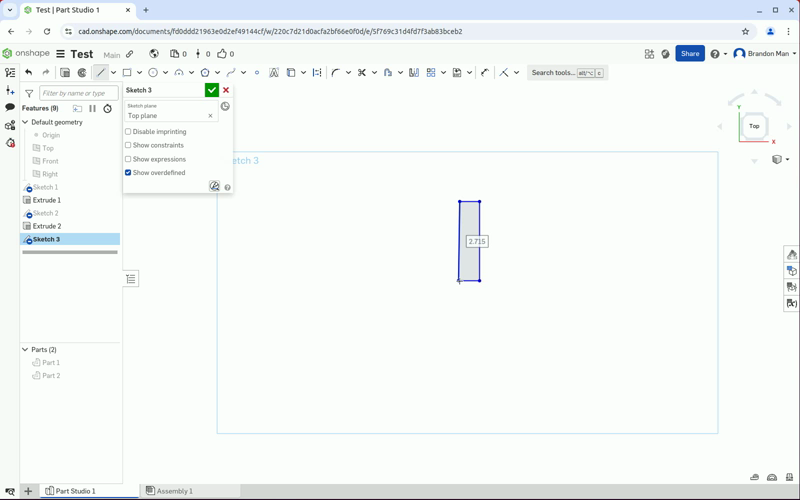
scroll(-6)
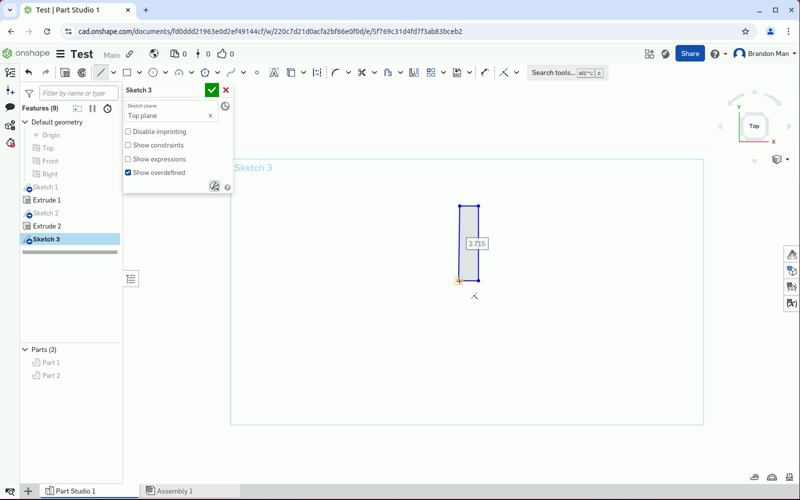
scroll(-6)
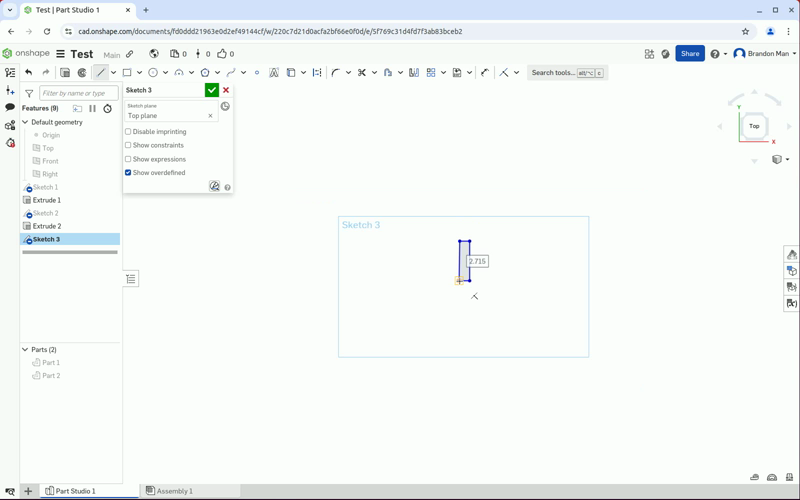
scroll(-6)
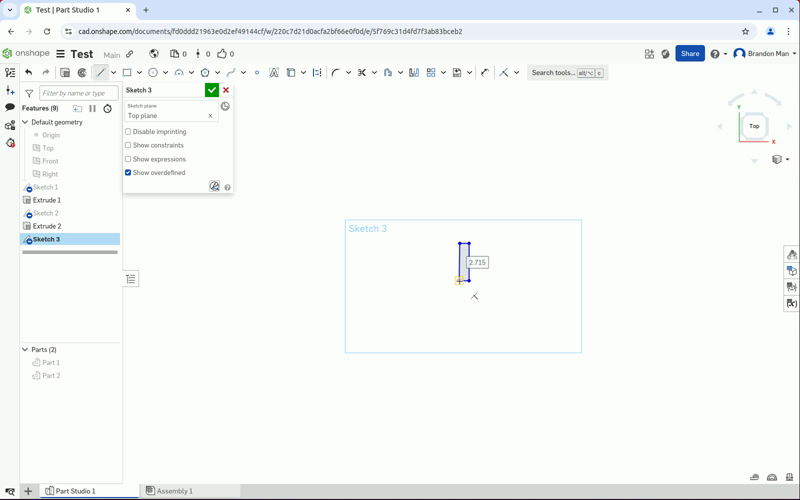
scroll(-6)
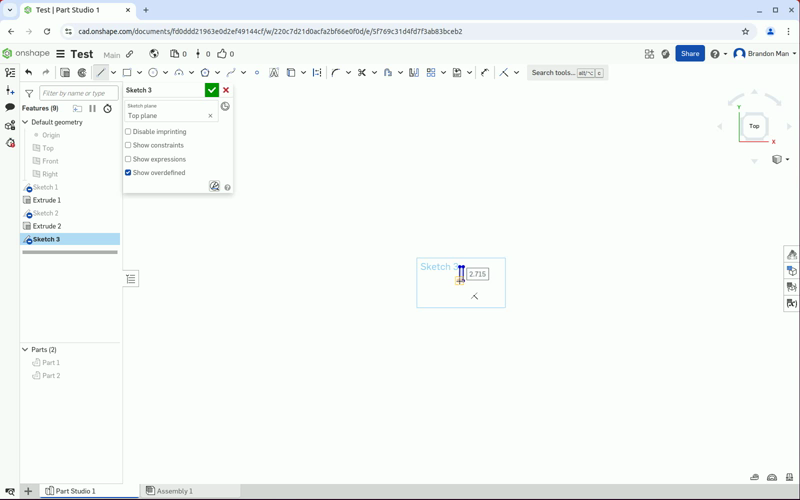
key(esc)
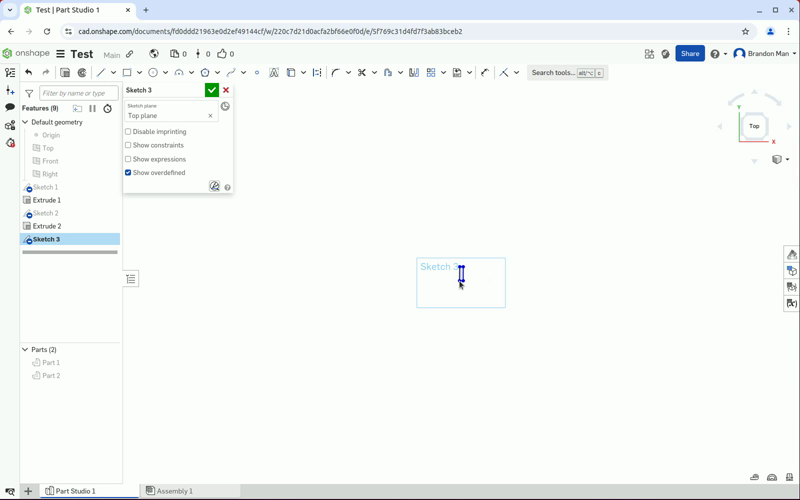
mouse_move(460, 271)
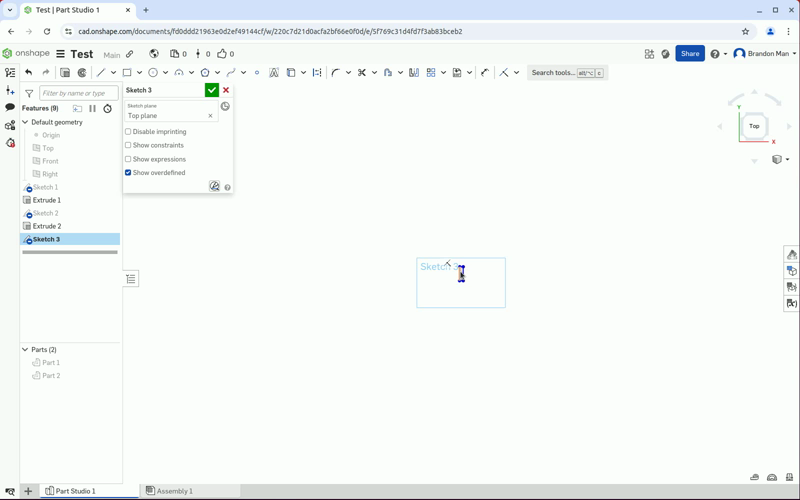
scroll(6)
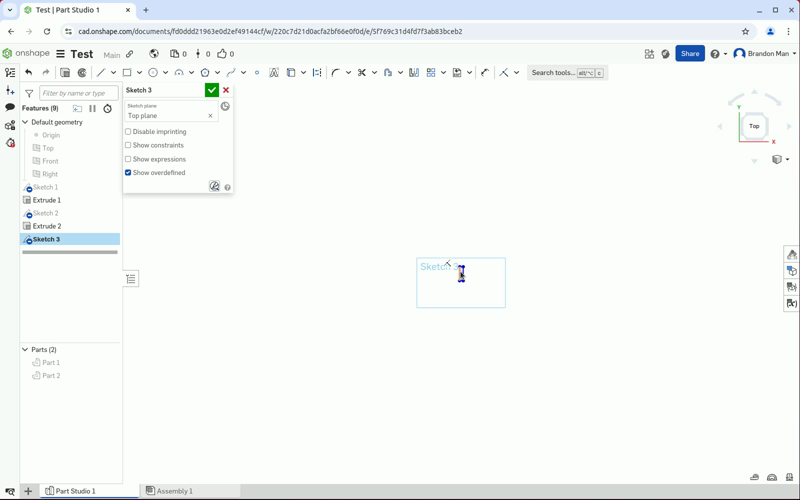
scroll(6)
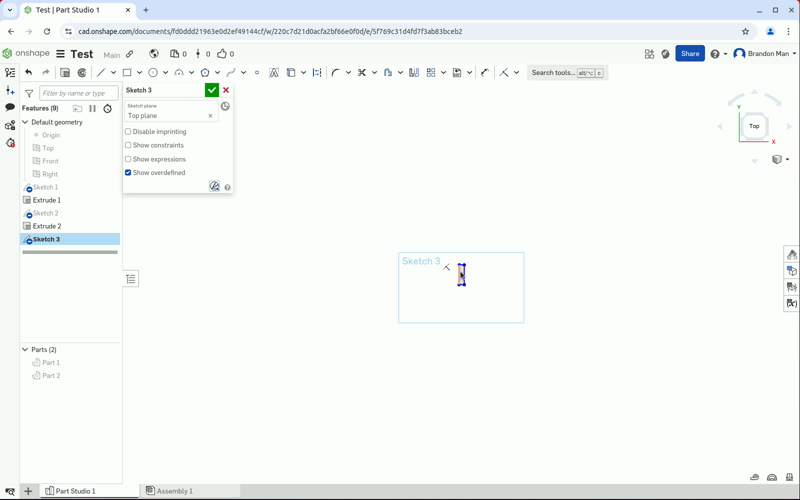
scroll(6)
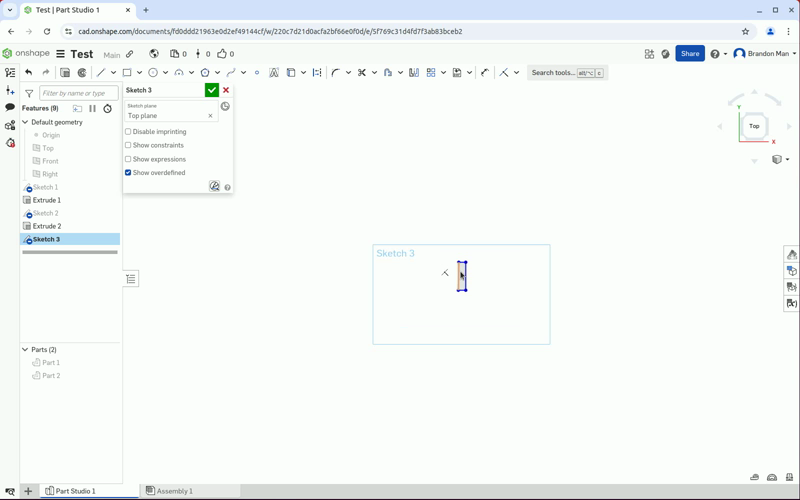
scroll(6)
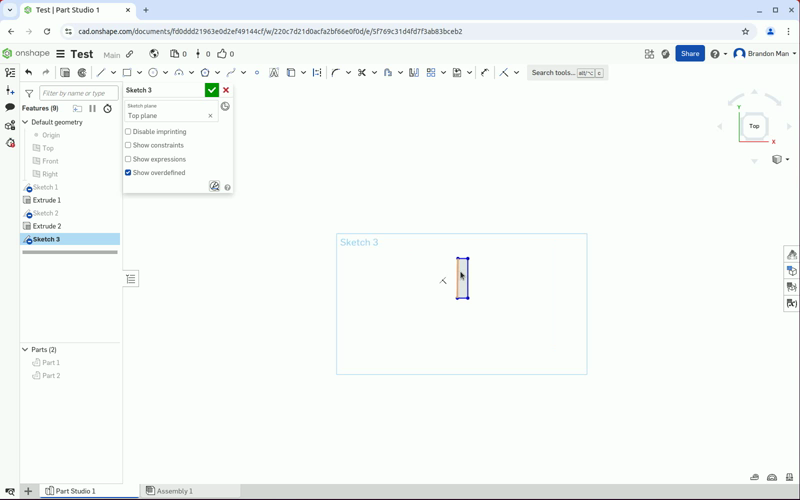
scroll(6)
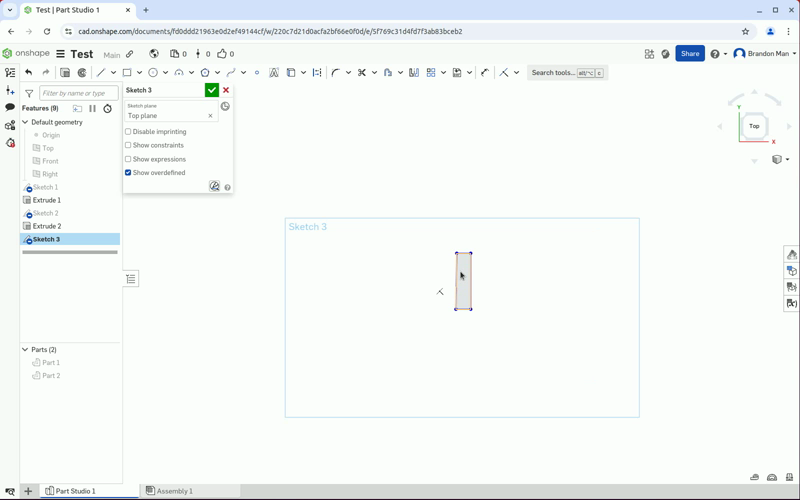
scroll(6)
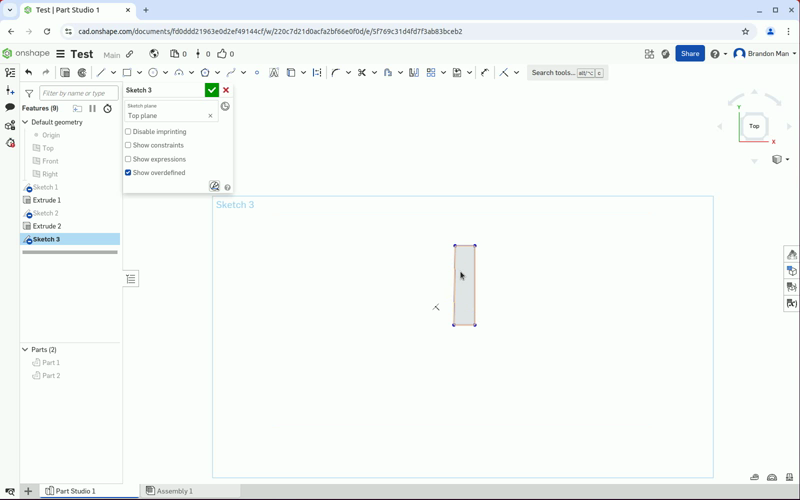
scroll(6)
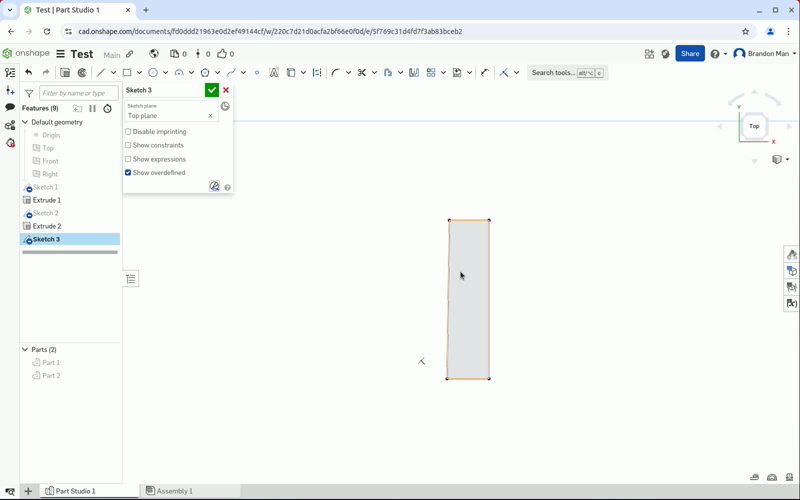
click(460, 271)
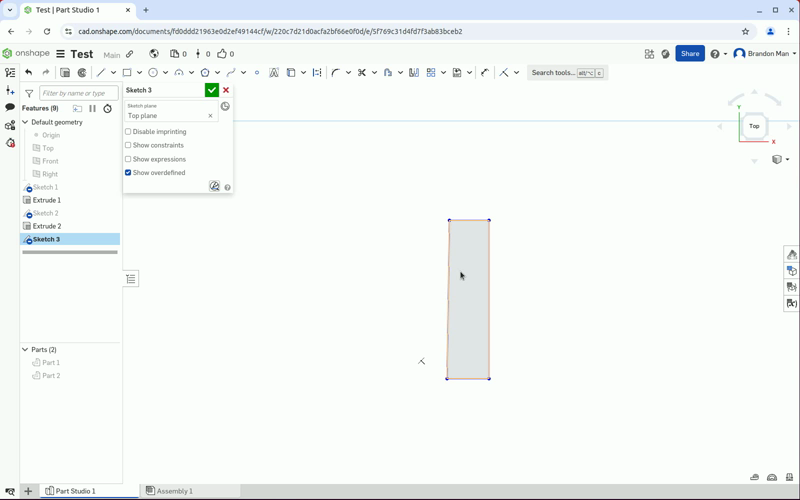
scroll(-6)
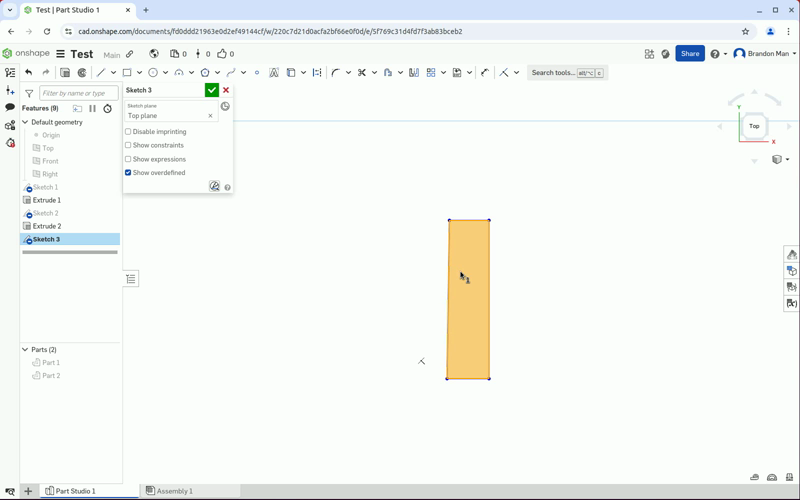
scroll(-6)
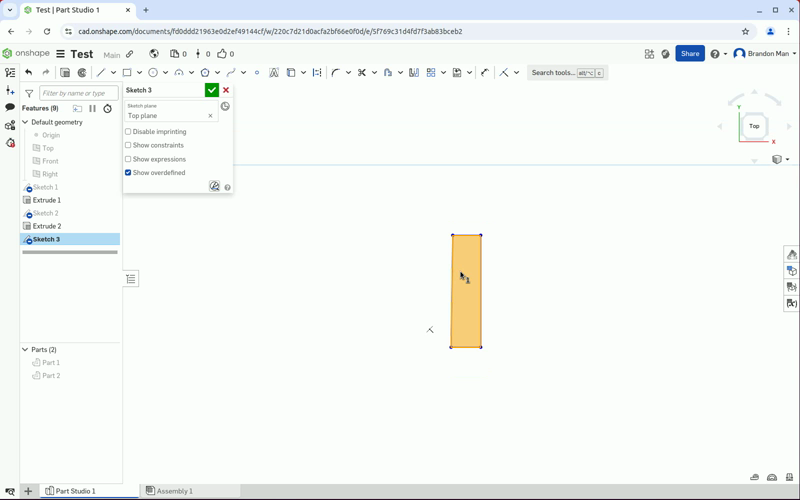
scroll(-6)
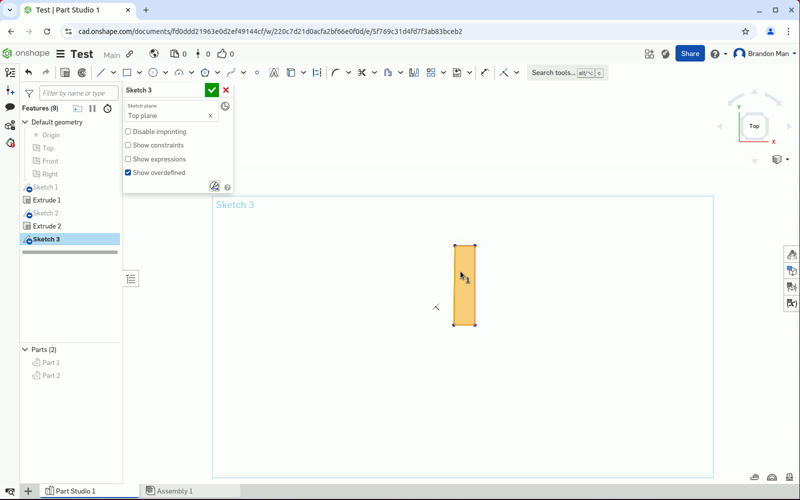
scroll(-6)
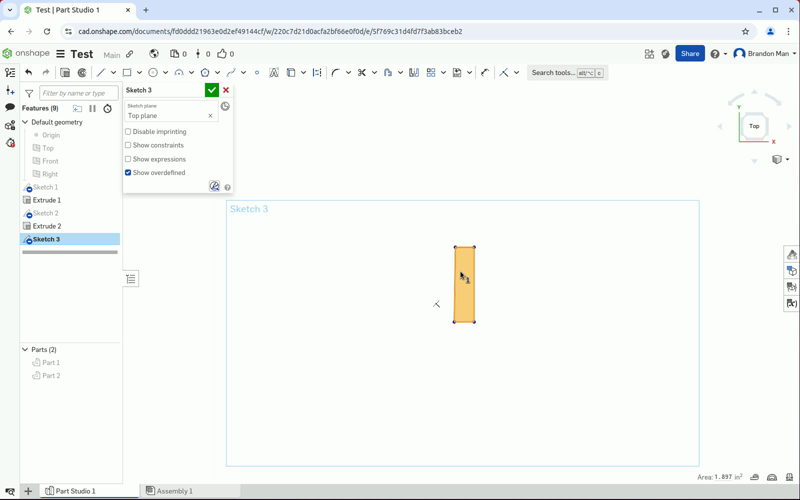
scroll(-6)
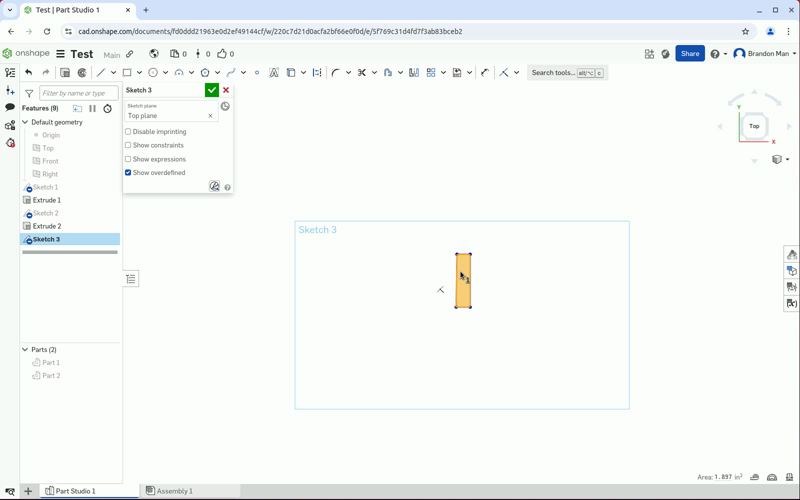
scroll(-6)
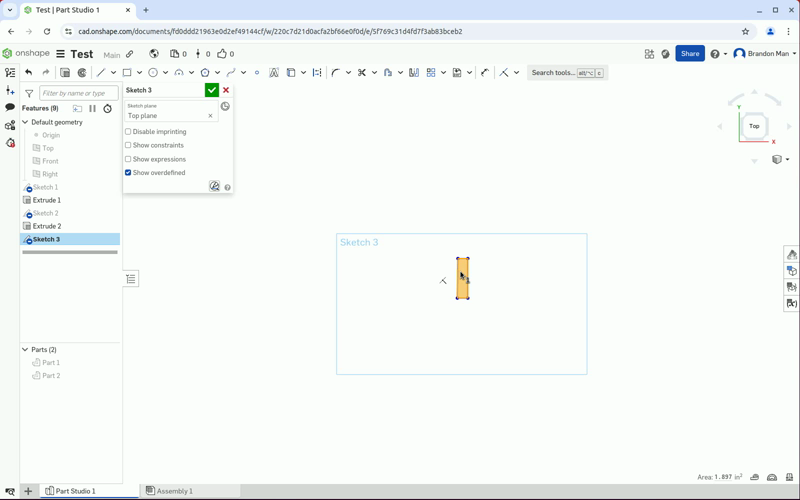
scroll(-6)
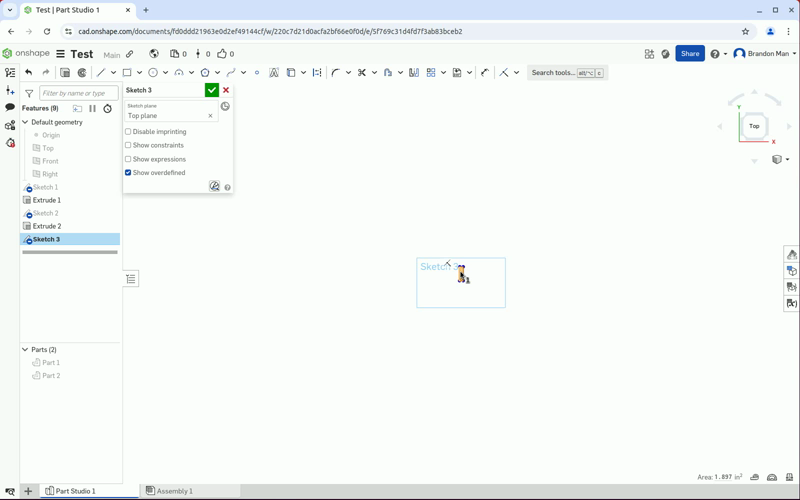
mouse_move(73, 352)
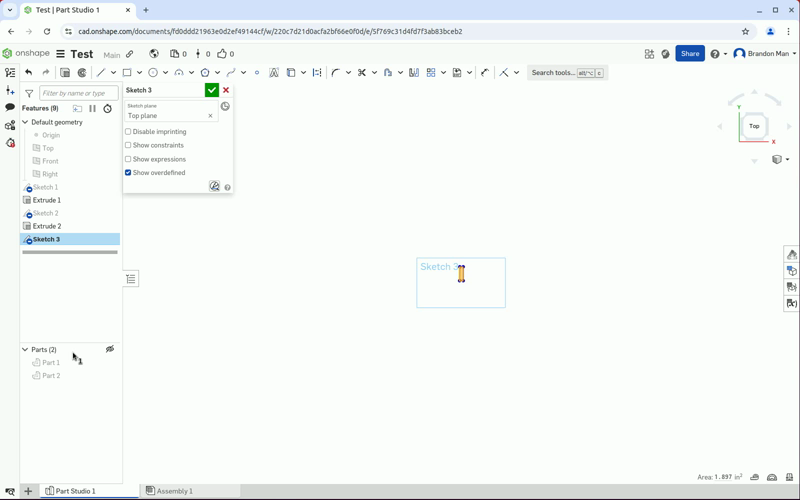
key(shift+y)
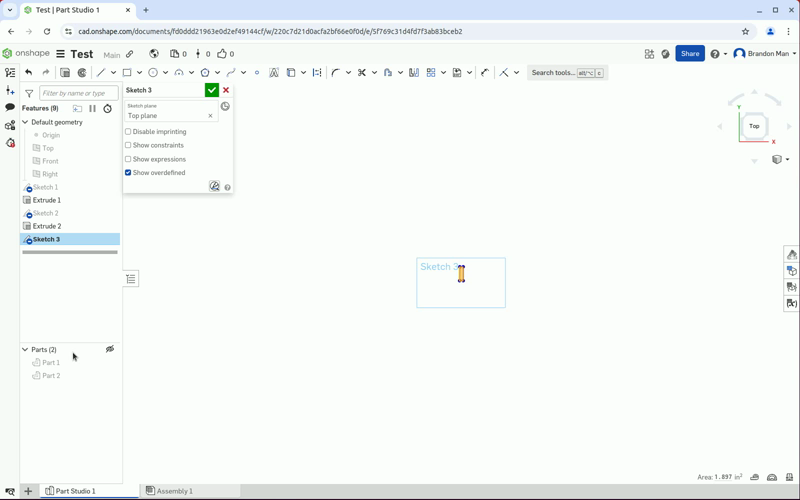
key(shift+e)
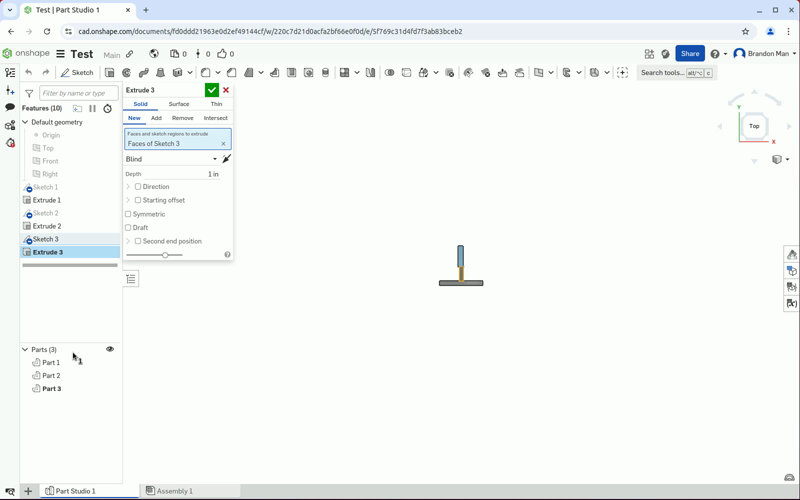
mouse_move(143, 106)
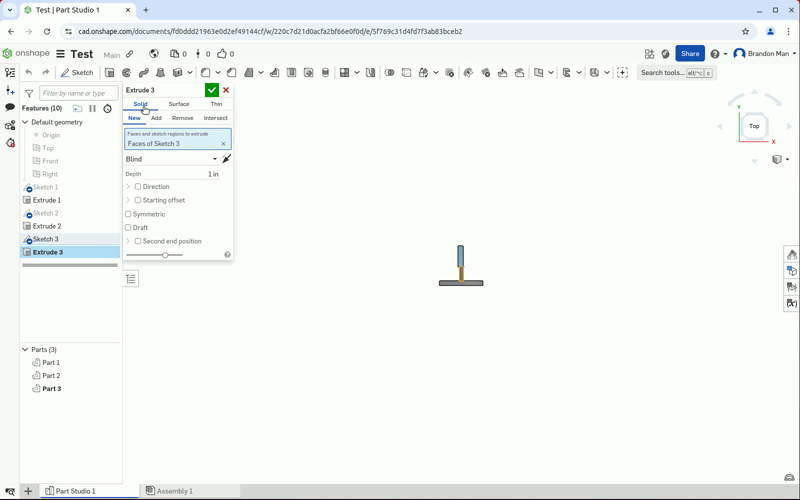
click(143, 106)
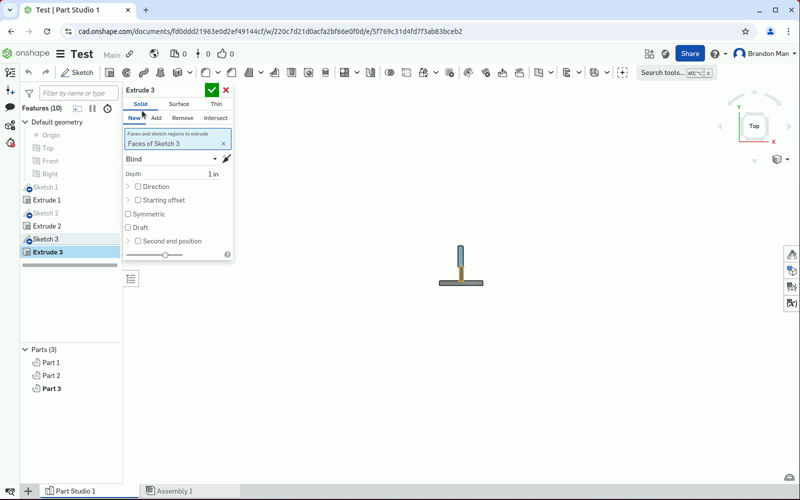
mouse_move(137, 120)
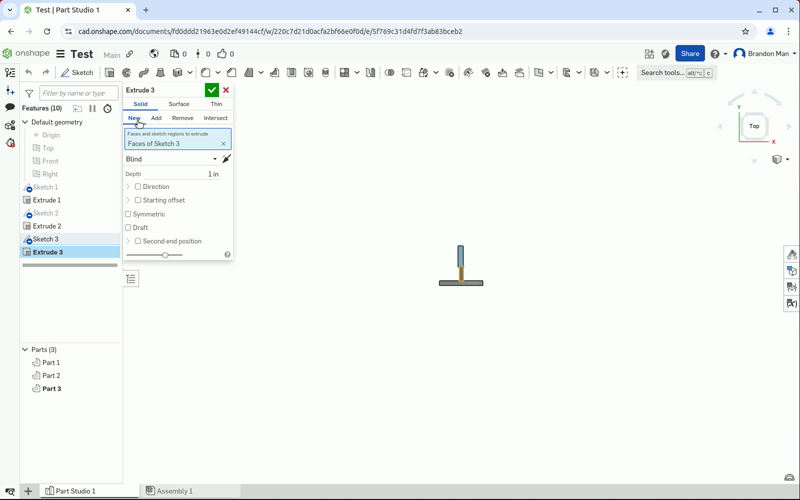
click(137, 120)
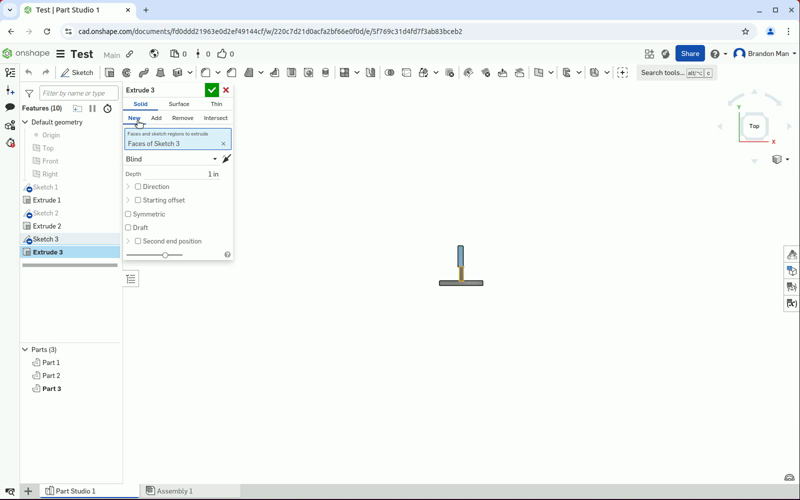
key(tab, 4)
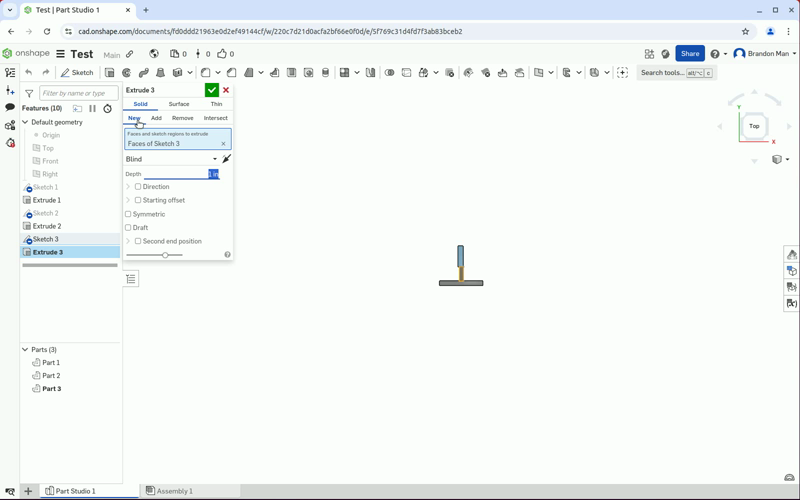
text(23.108)
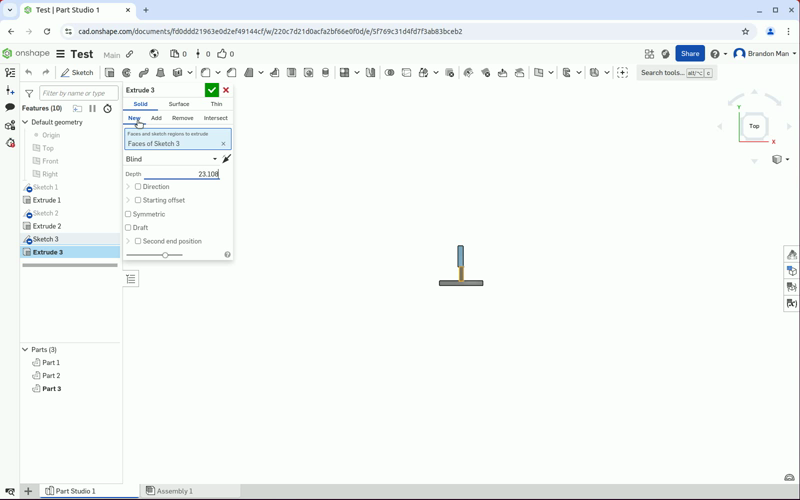
key(enter)
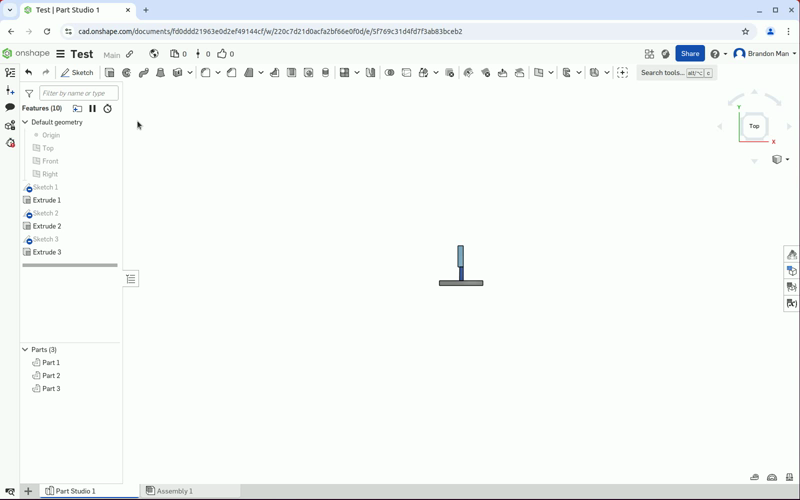
key(shift+h)
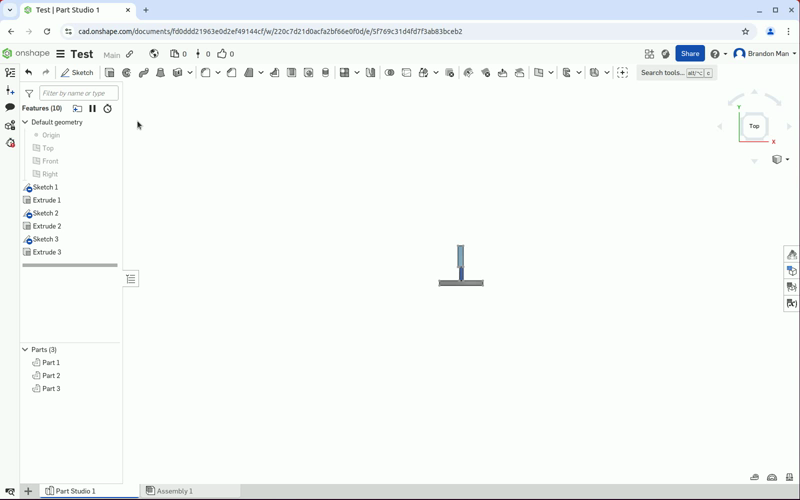
key(shift+h)
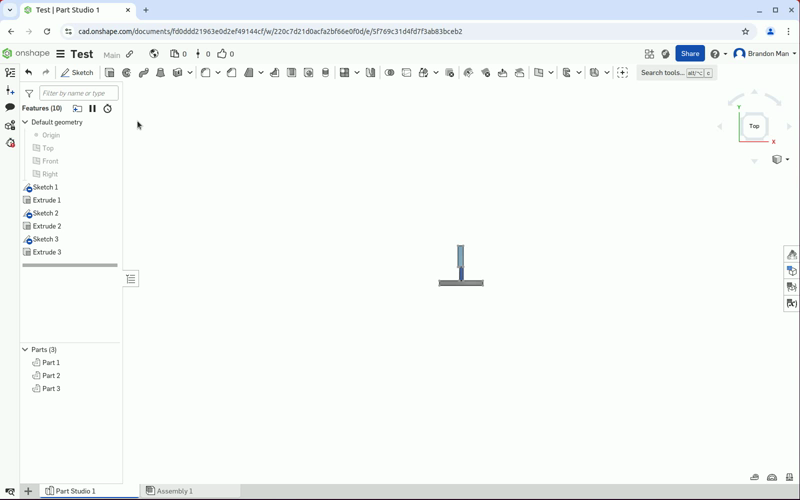
key(shift+7)
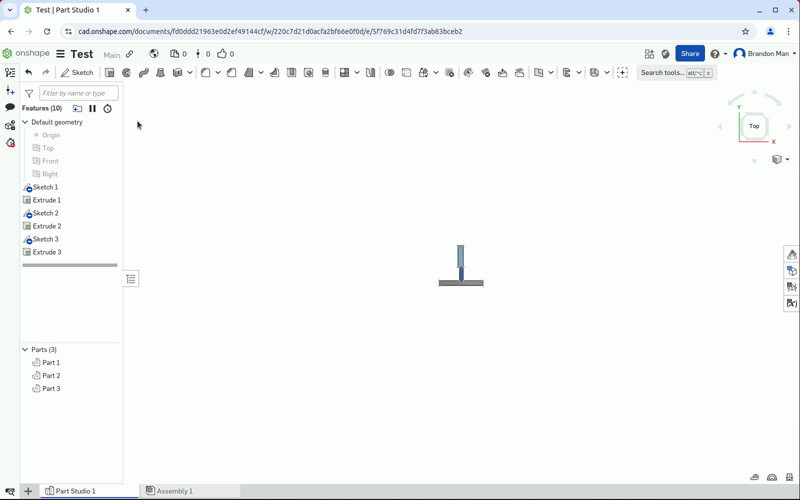
key(up, 3)
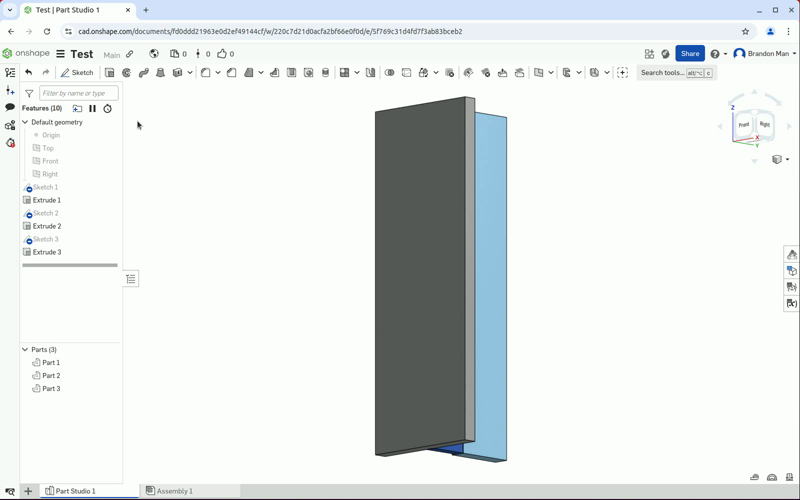
key(left, 3)
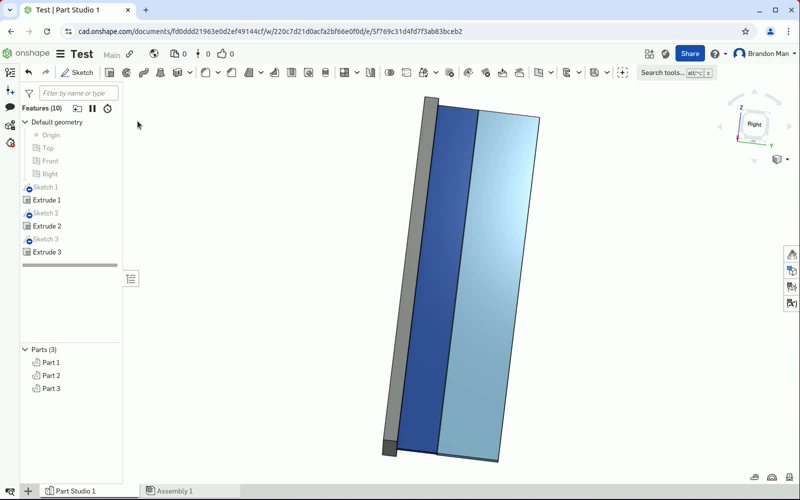
key(right, 3)
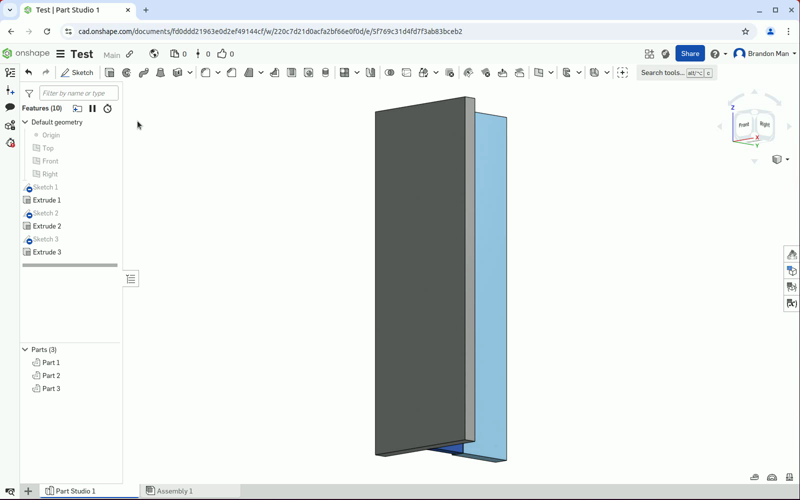
key(down, 3)
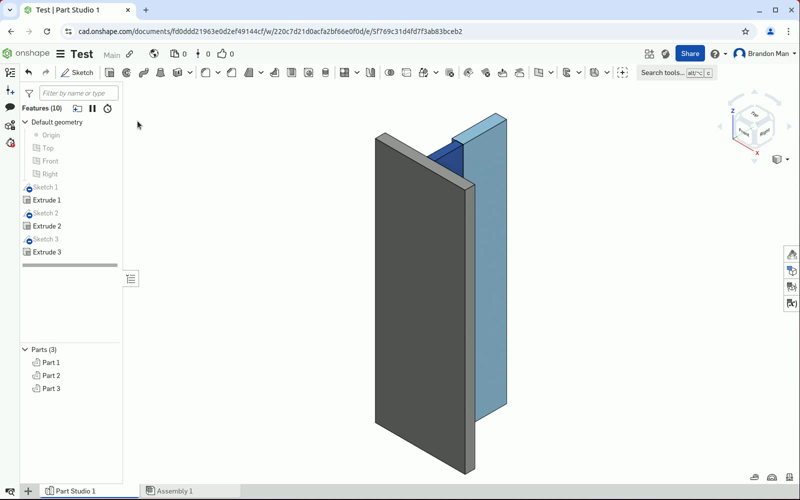
mouse_move(73, 189)
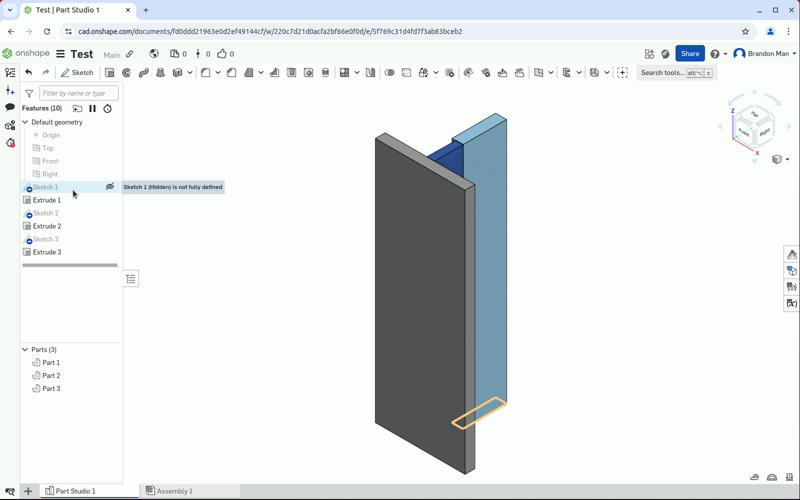
click(73, 189)